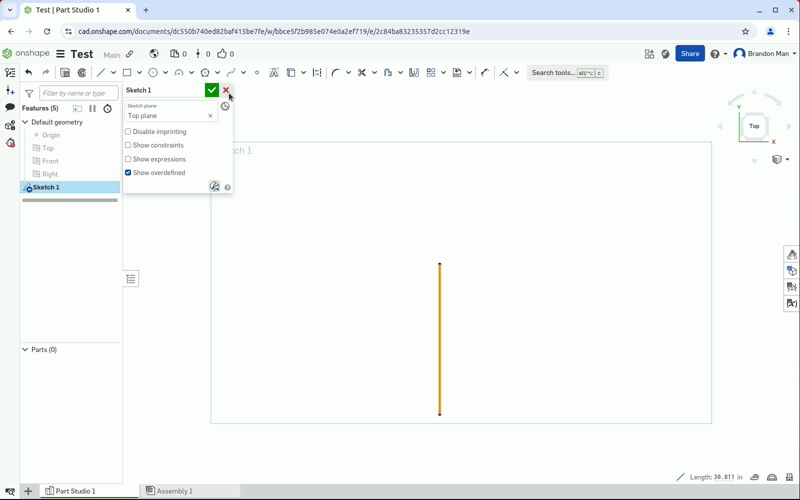
key(shift+h)
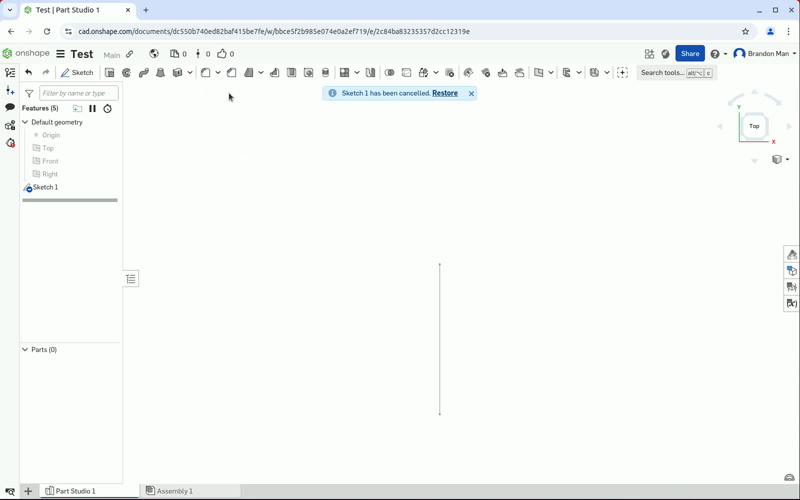
key(shift+s)
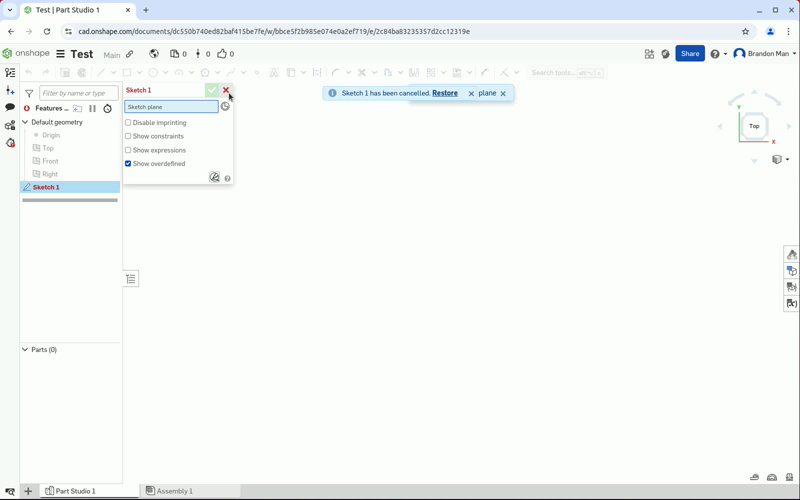
mouse_move(73, 150)
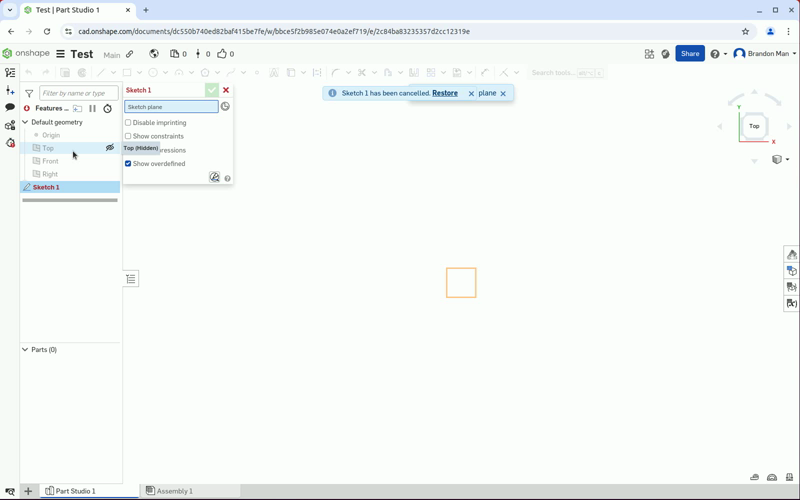
click(73, 150)
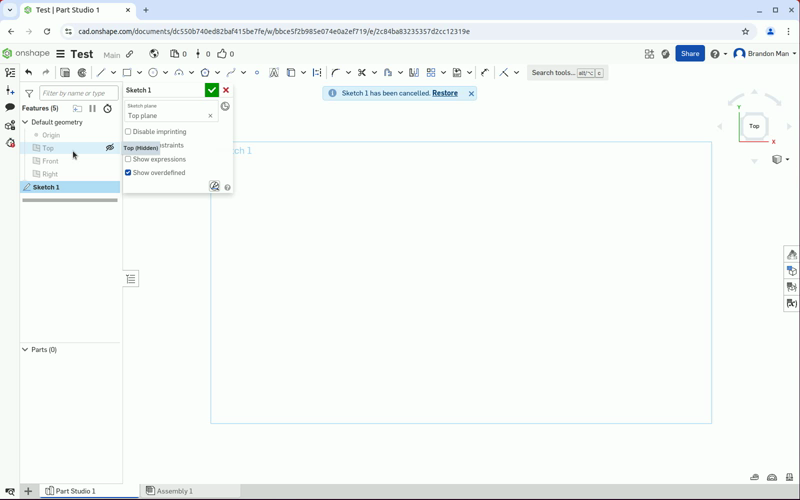
mouse_move(73, 352)
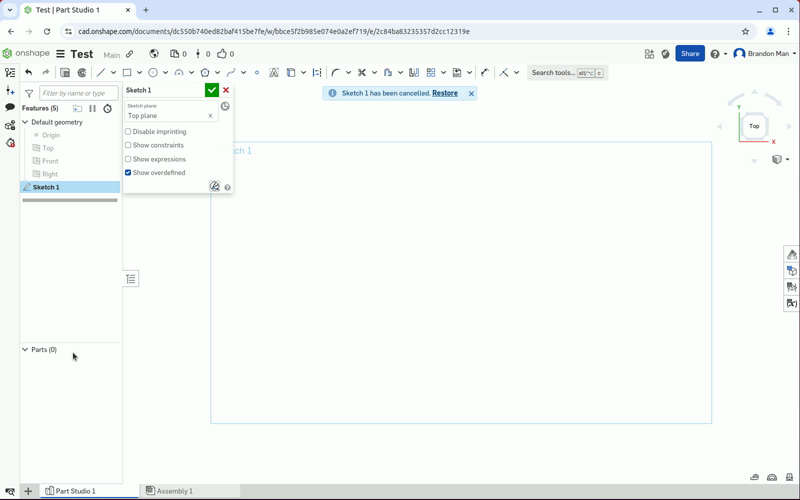
key(y)
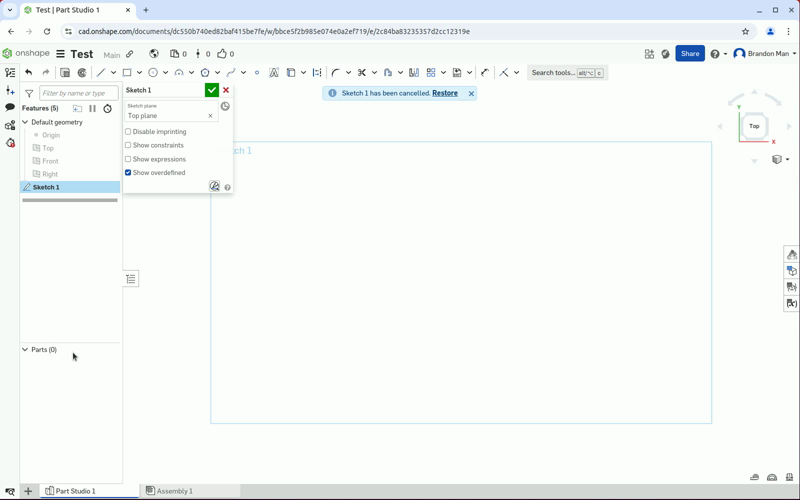
key(l)
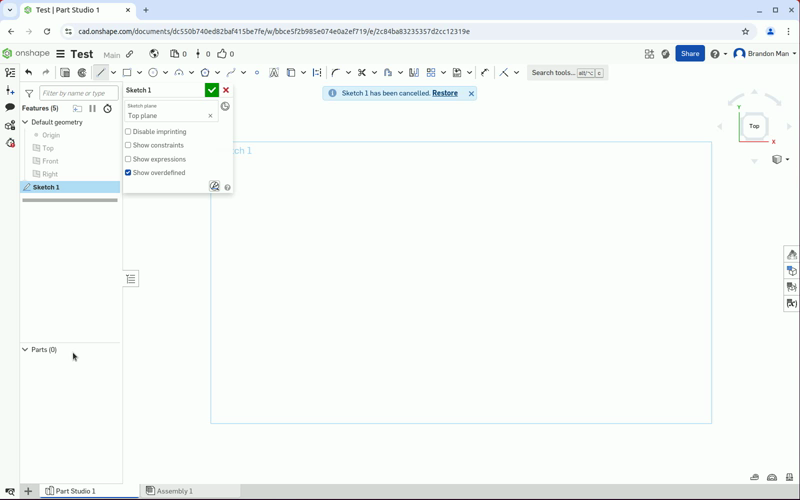
key_down(shift)
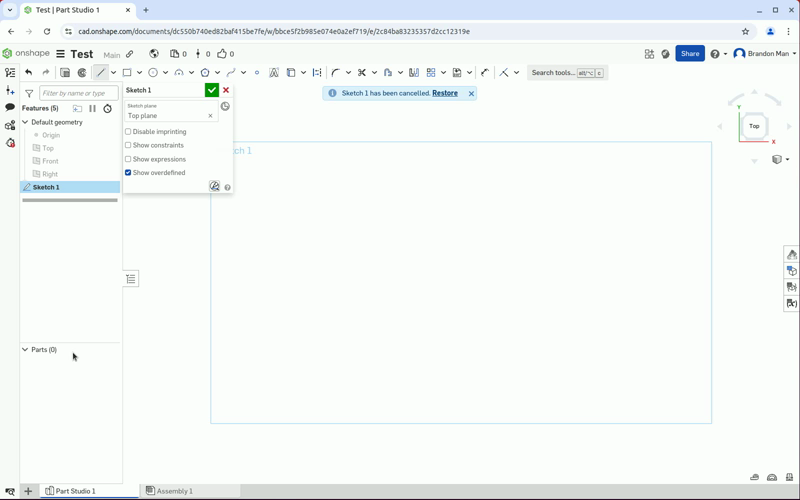
mouse_move(348, 274)
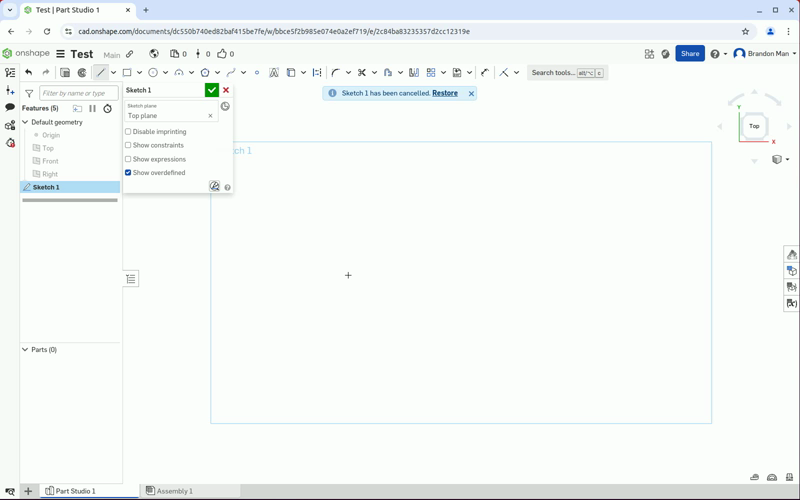
click(348, 274)
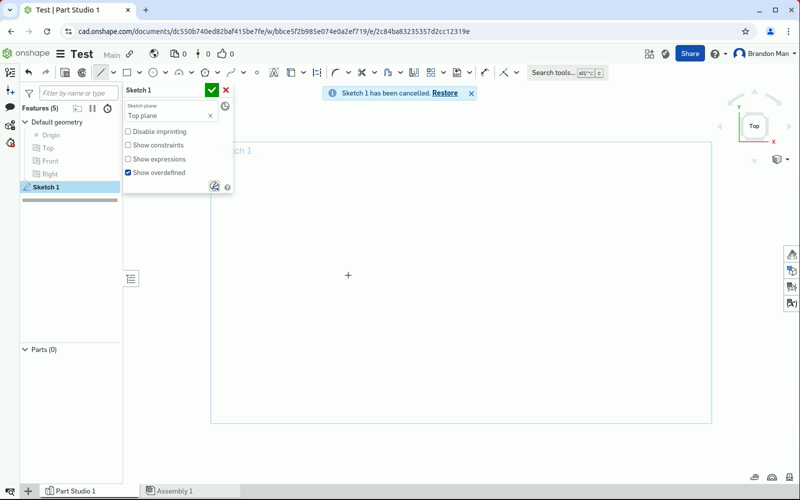
key_up(shift)
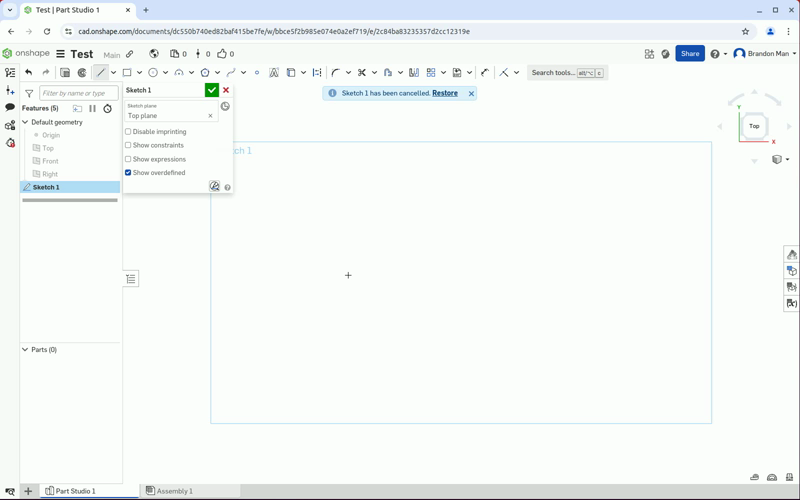
key_down(shift)
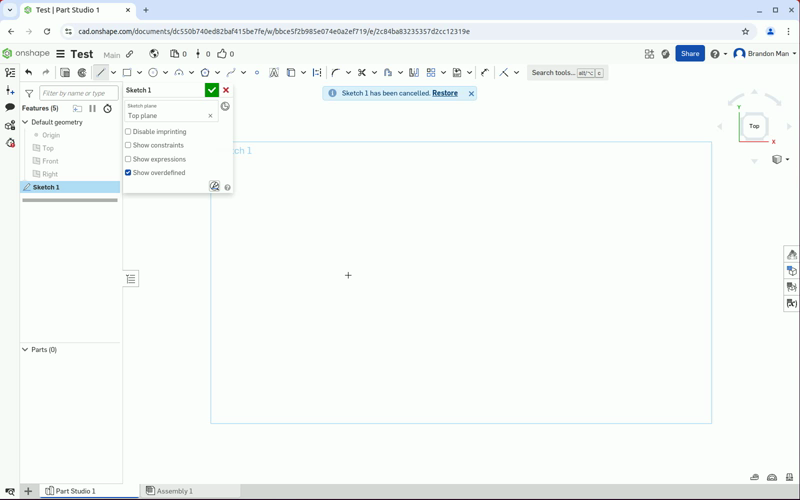
mouse_move(378, 274)
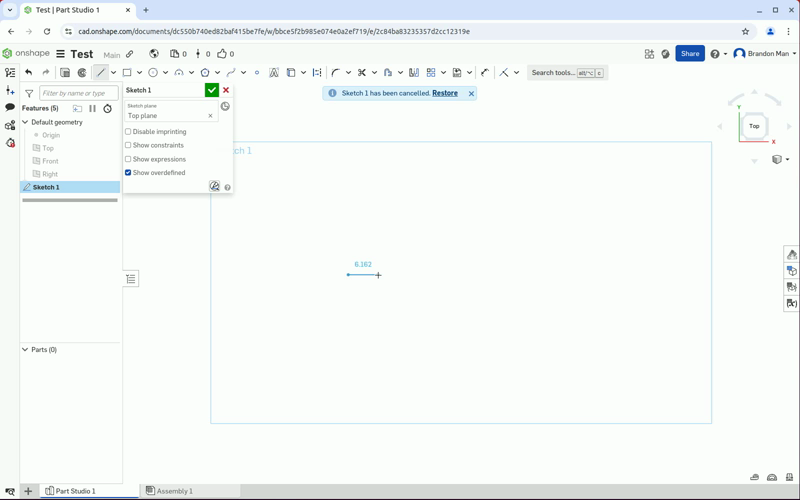
mouse_move(373, 274)
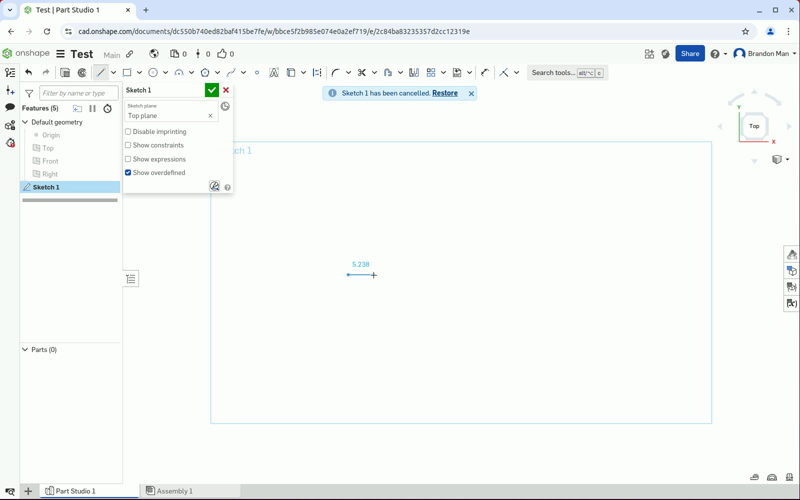
click(373, 274)
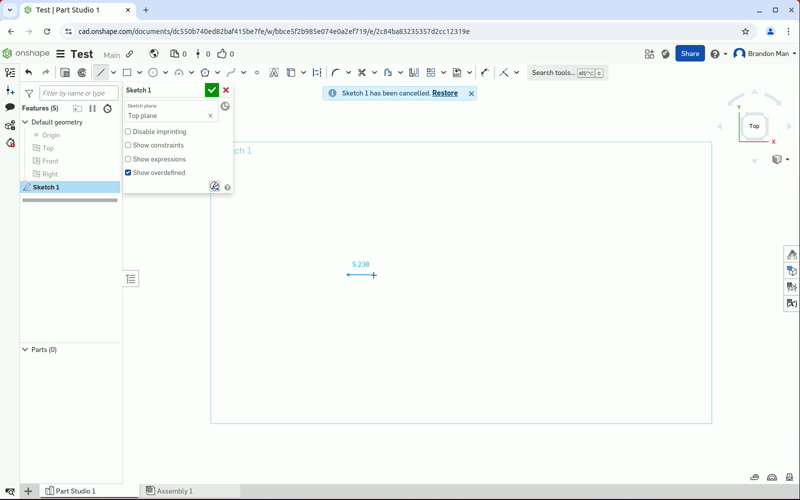
key_up(shift)
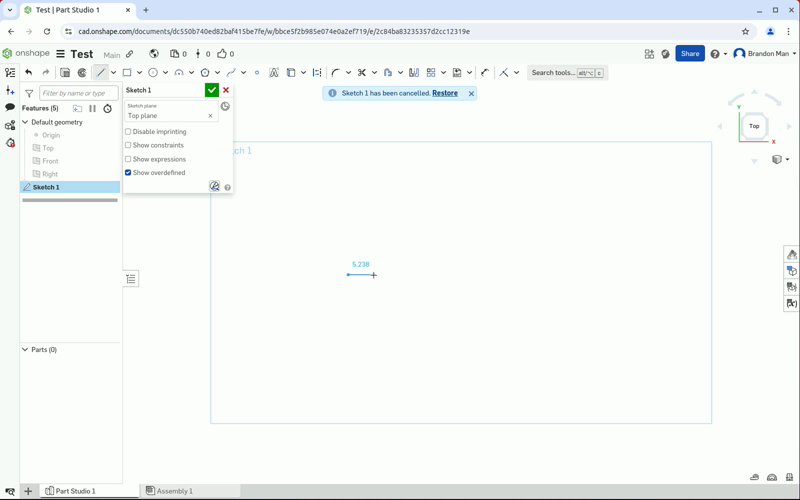
key_down(shift)
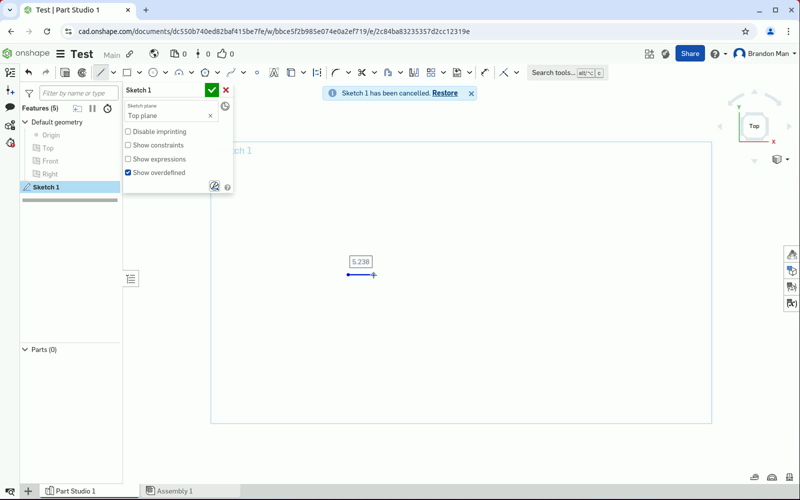
mouse_move(403, 274)
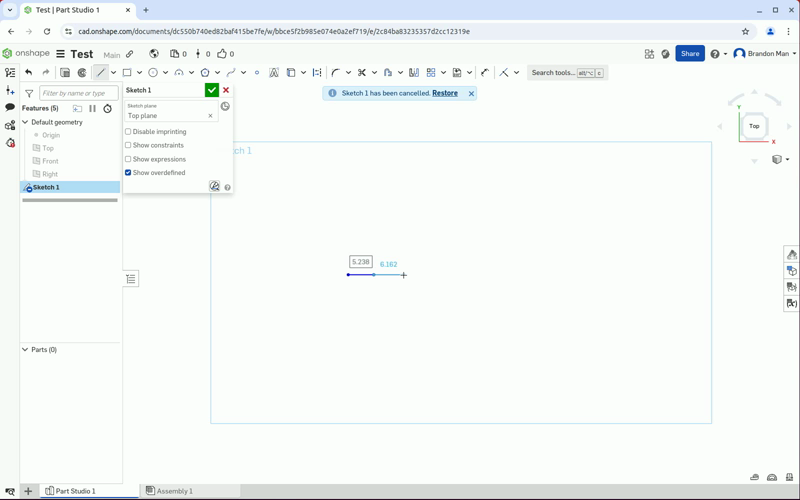
mouse_move(373, 261)
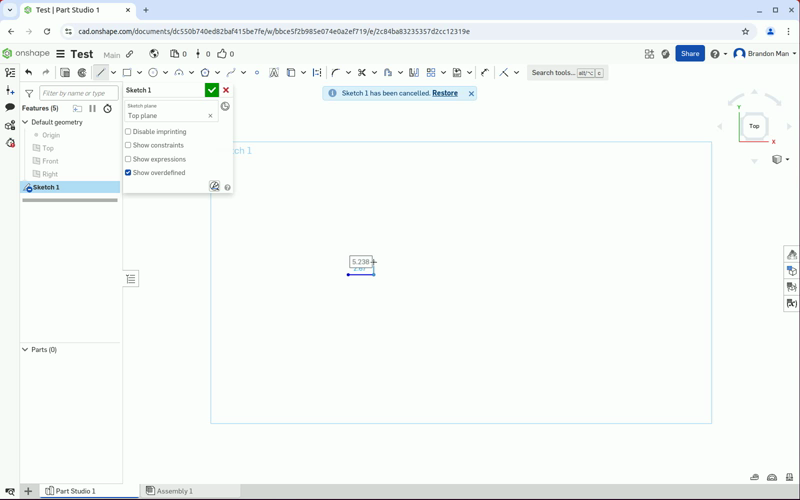
click(373, 261)
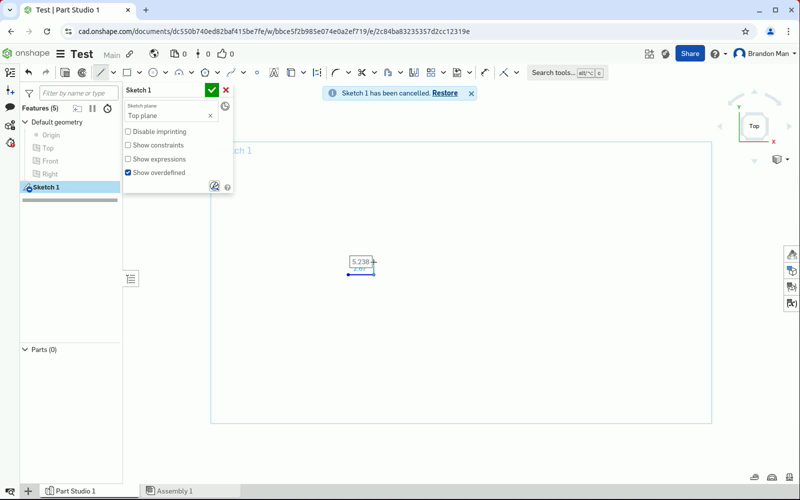
key_up(shift)
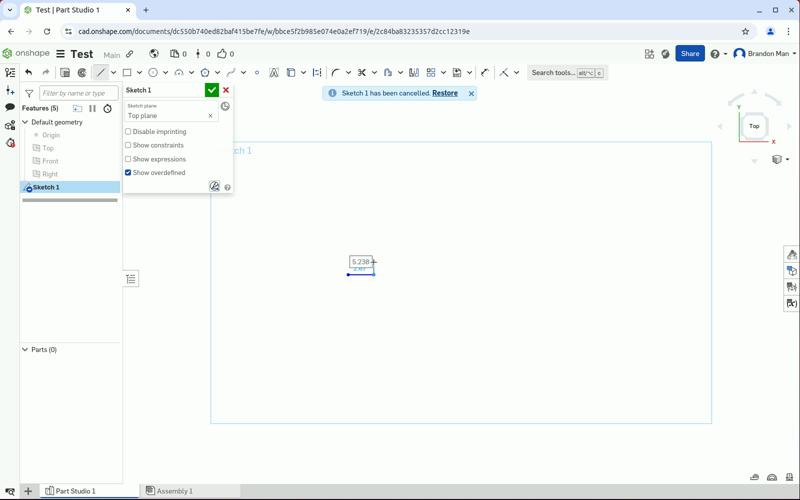
key_down(shift)
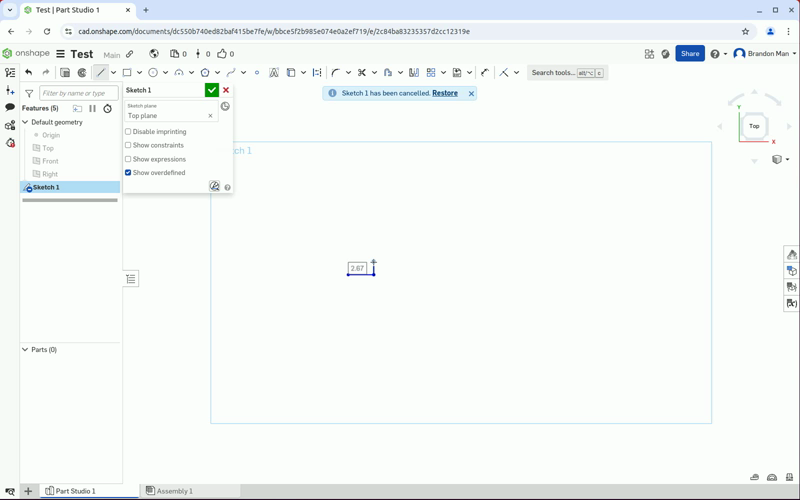
mouse_move(403, 261)
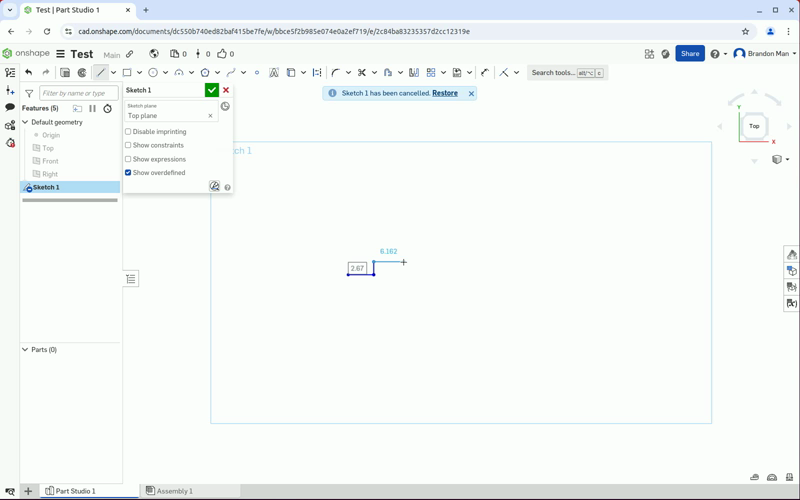
mouse_move(348, 261)
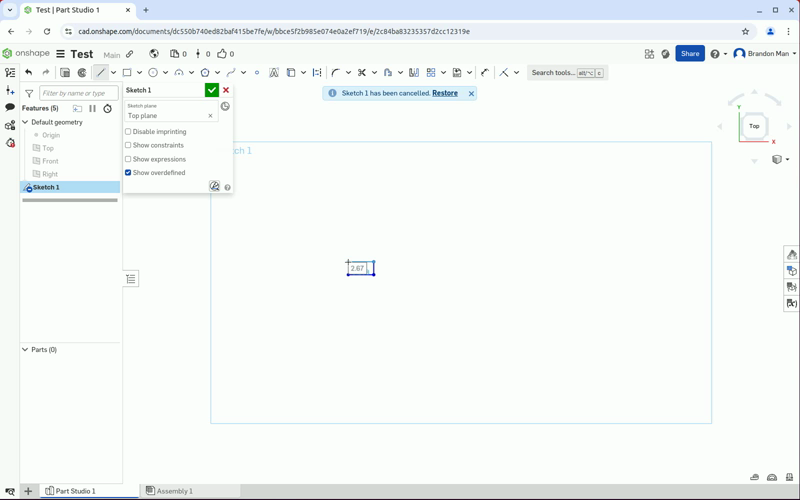
click(348, 261)
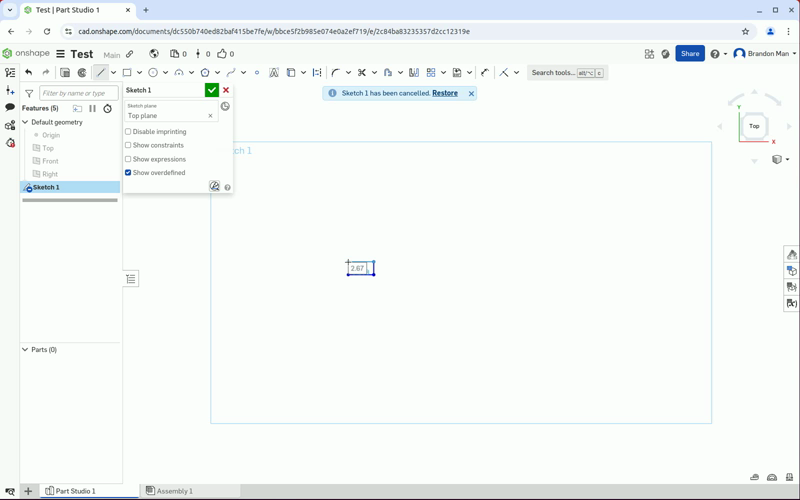
key_up(shift)
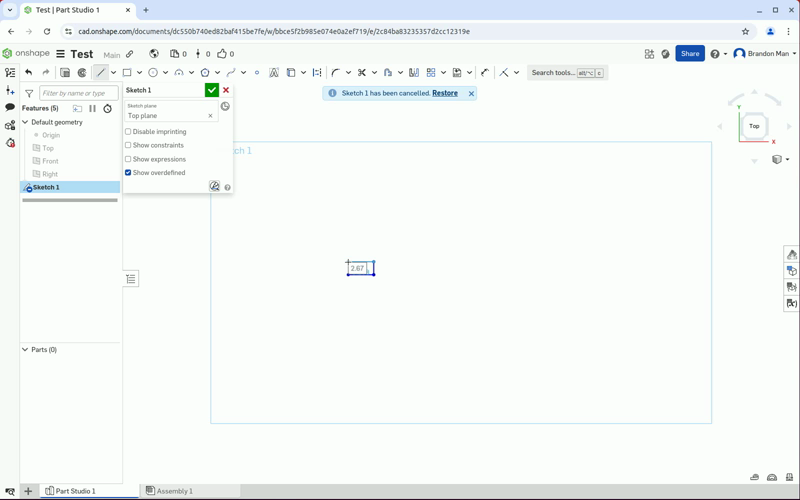
mouse_move(378, 261)
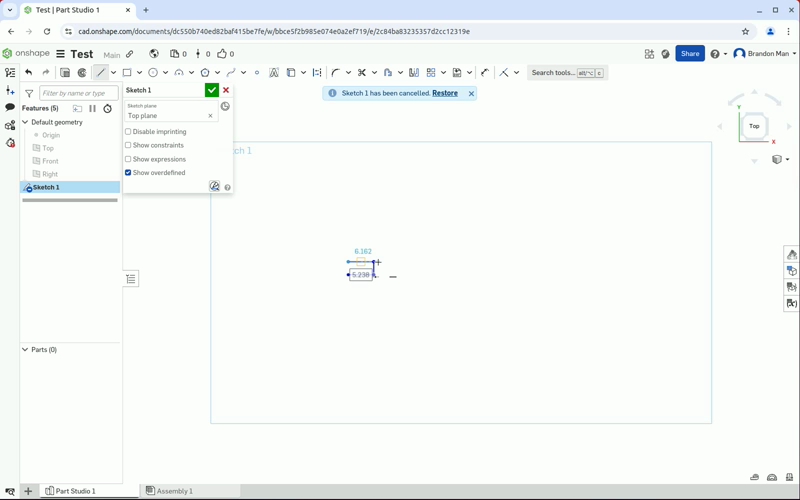
key_down(shift)
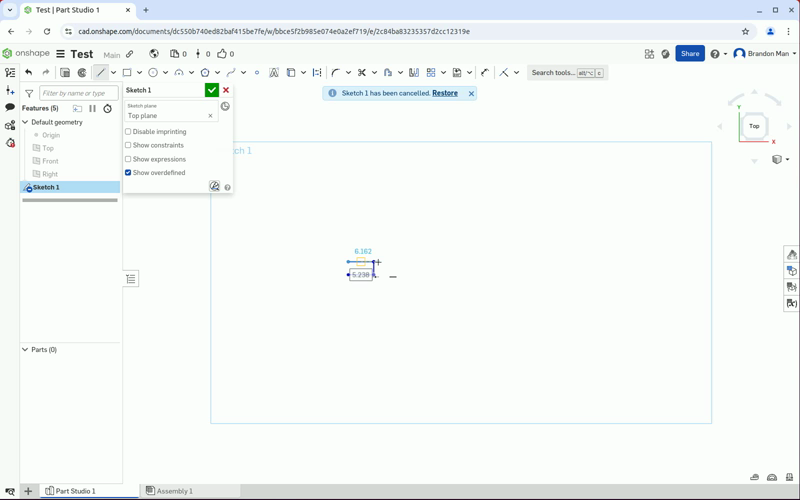
mouse_move(348, 274)
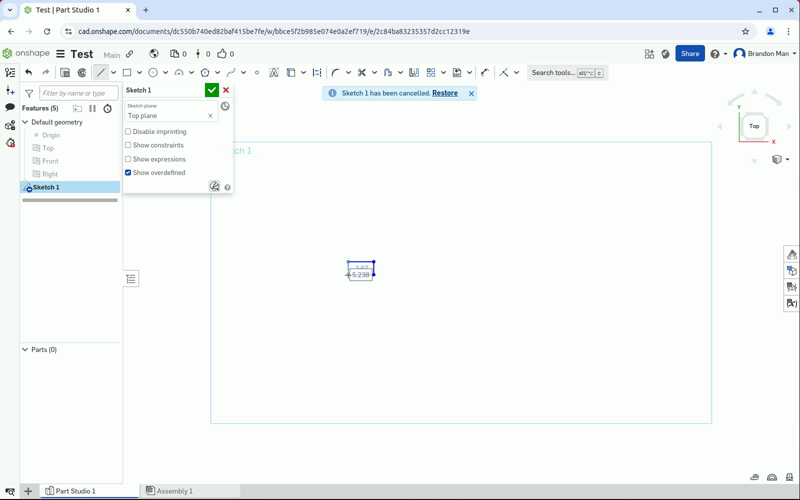
key_up(shift)
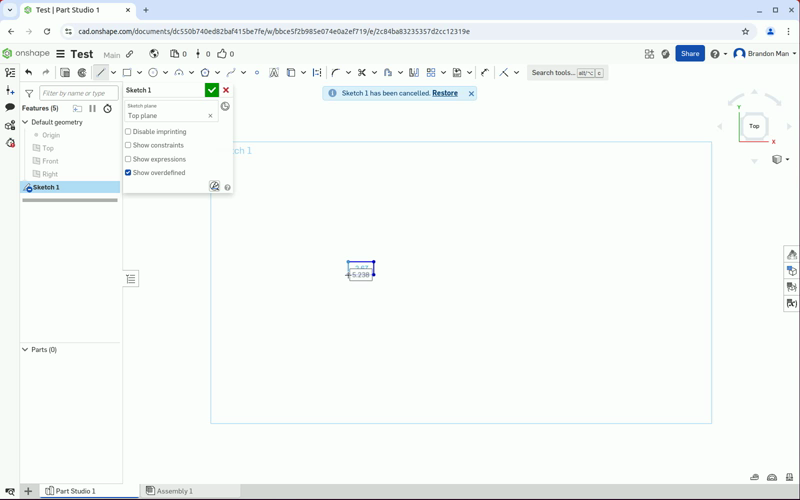
click(348, 274)
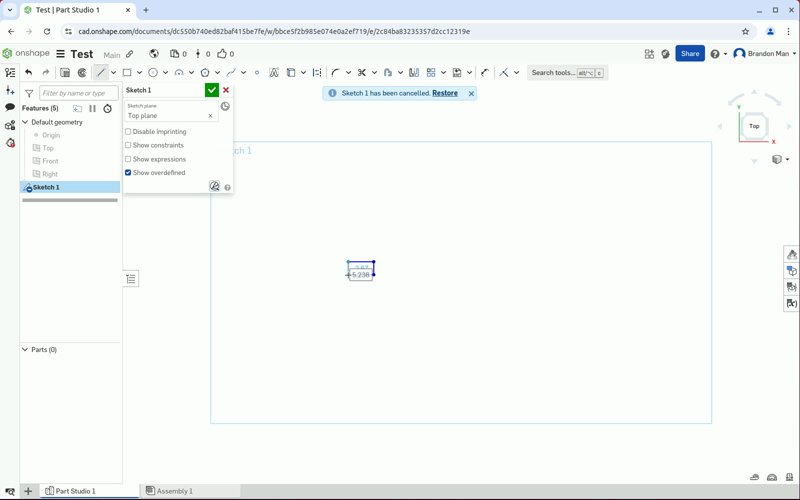
key(esc)
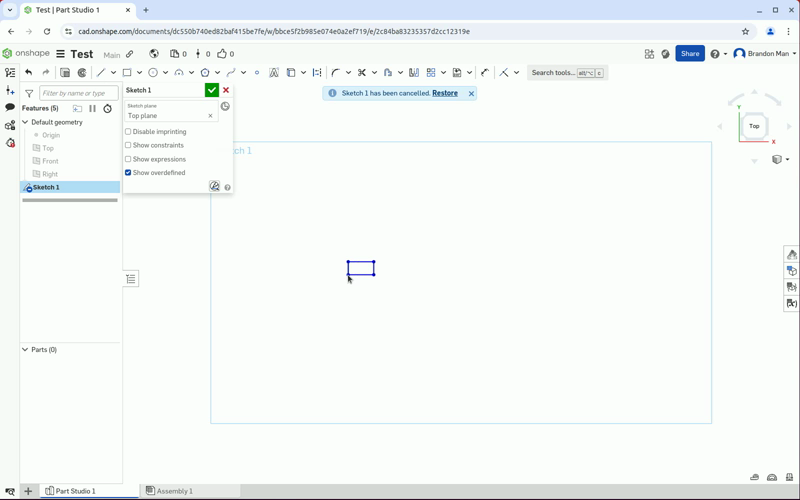
mouse_move(372, 273)
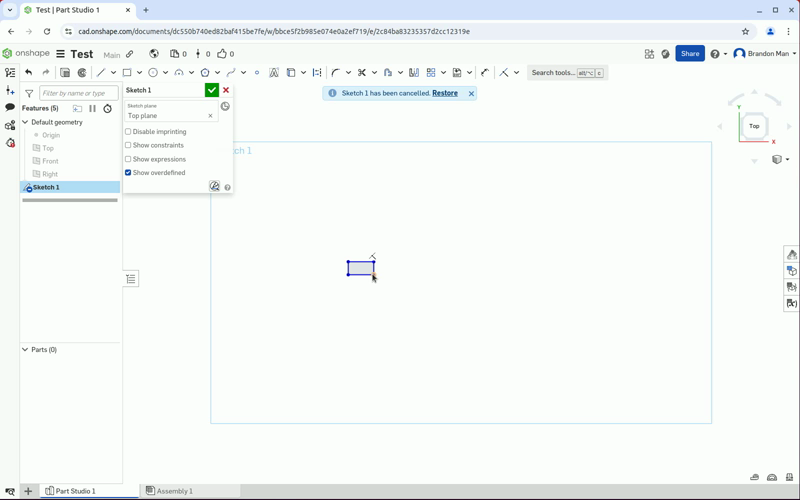
scroll(6)
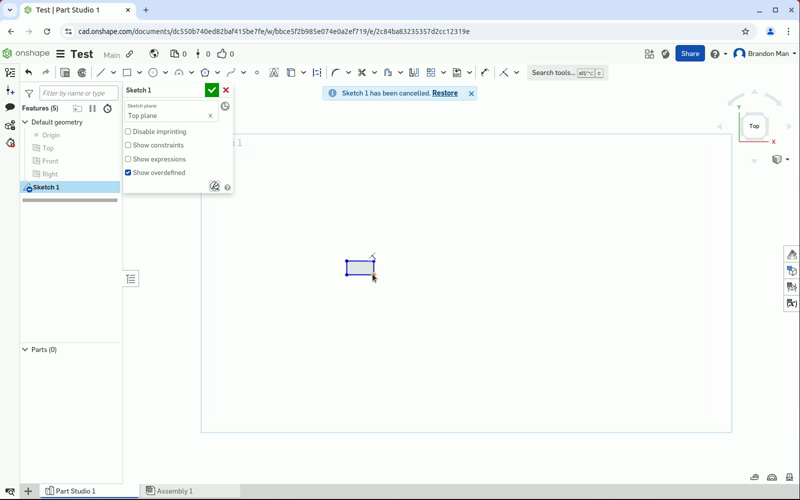
scroll(6)
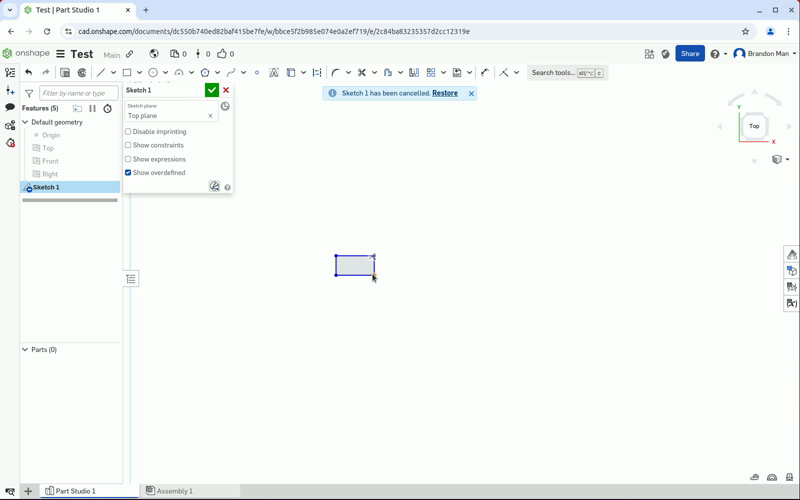
scroll(6)
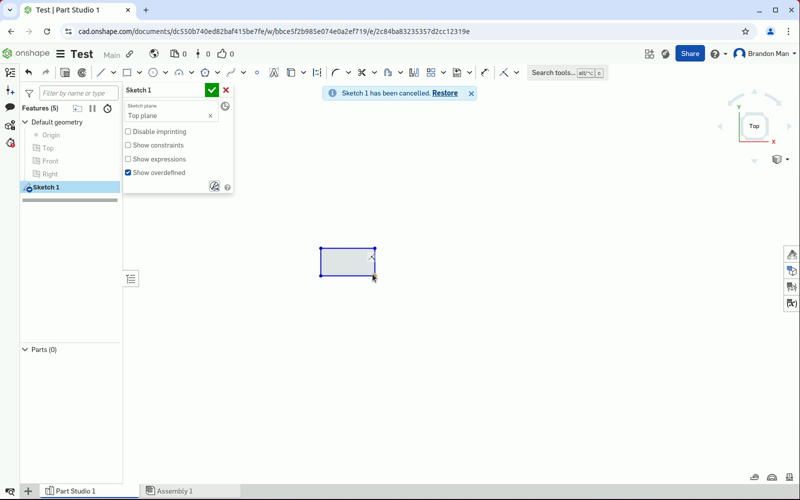
scroll(6)
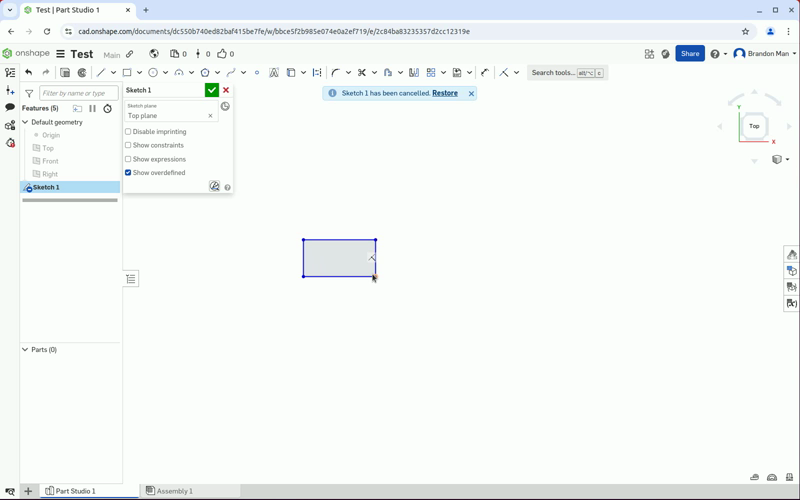
scroll(6)
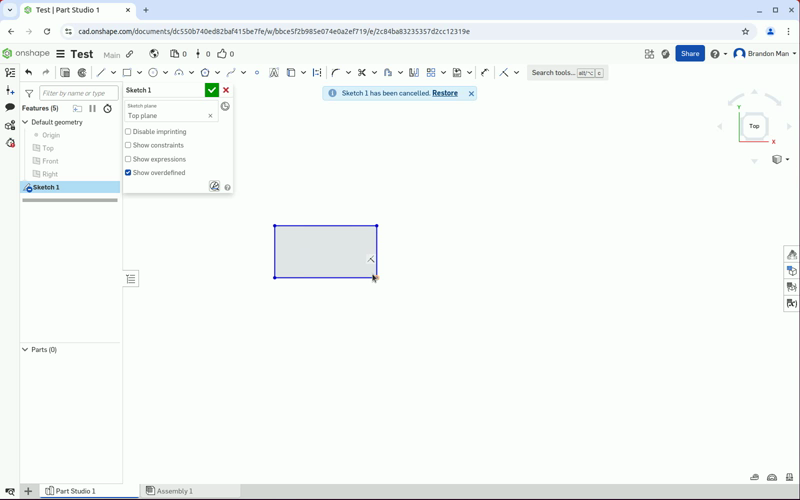
scroll(6)
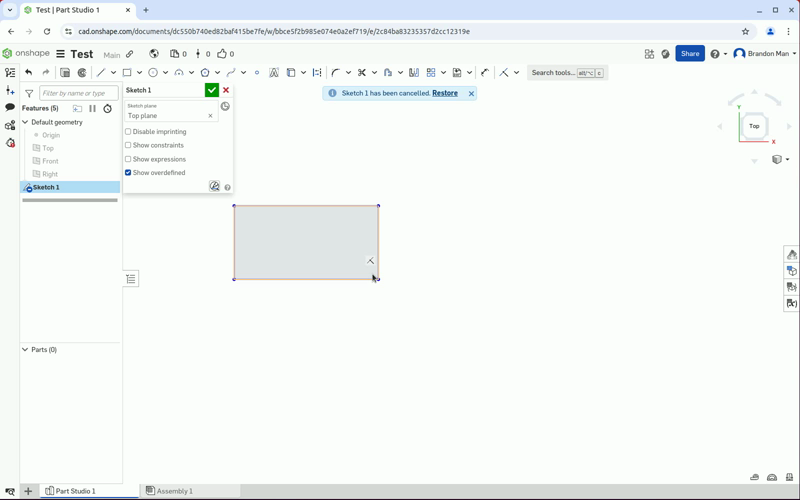
scroll(6)
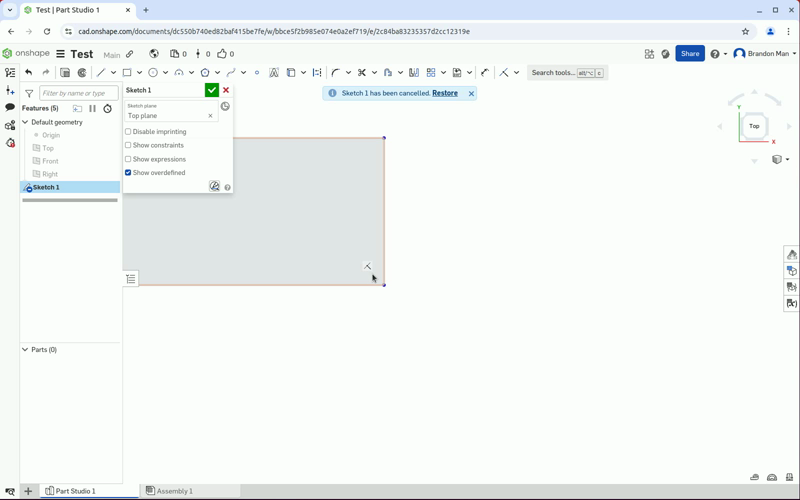
click(372, 273)
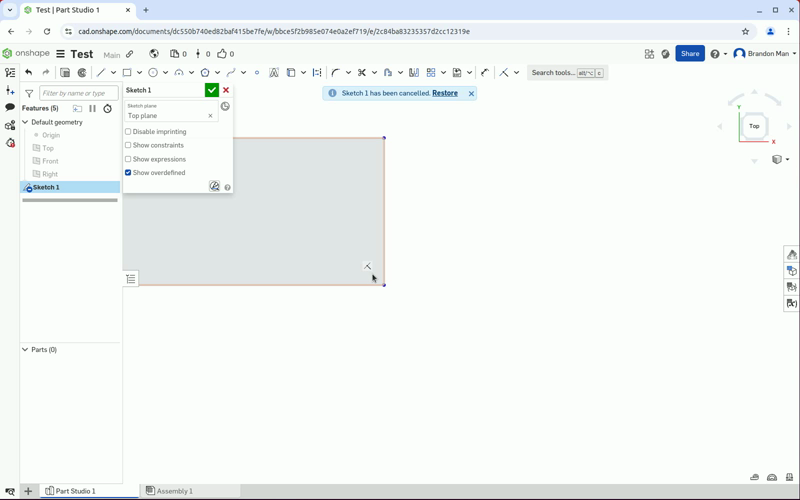
scroll(-6)
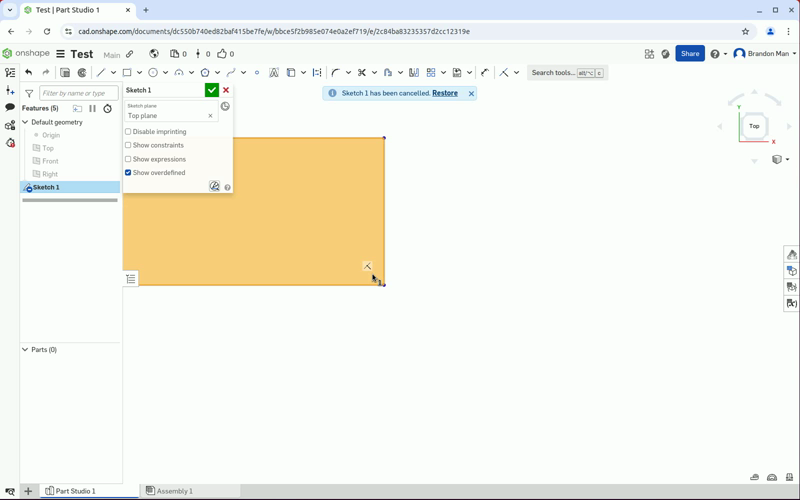
scroll(-6)
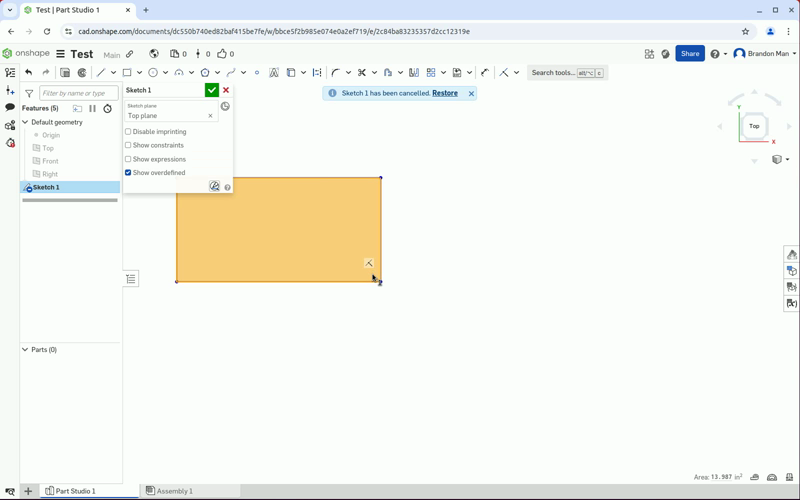
scroll(-6)
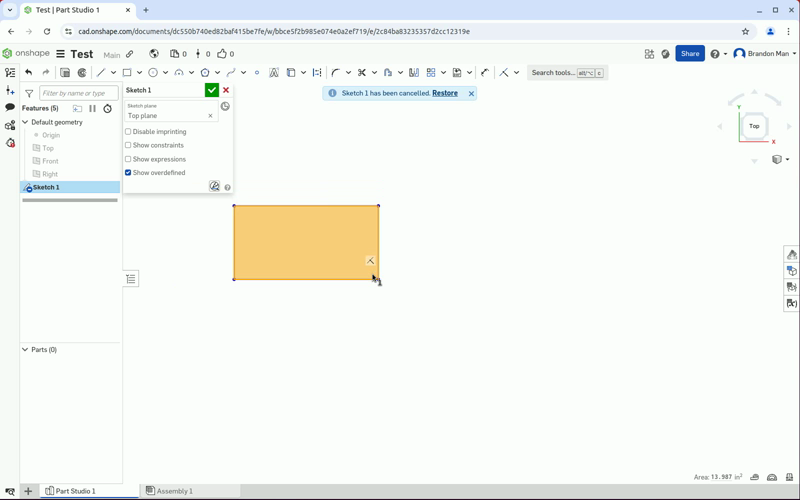
scroll(-6)
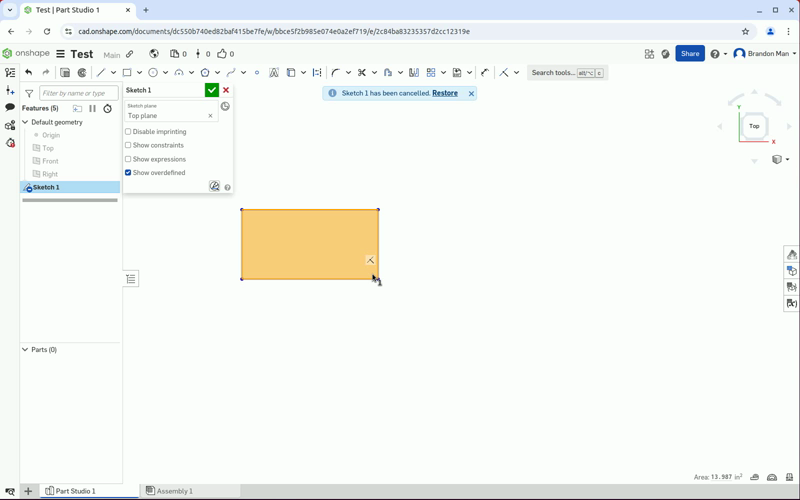
scroll(-6)
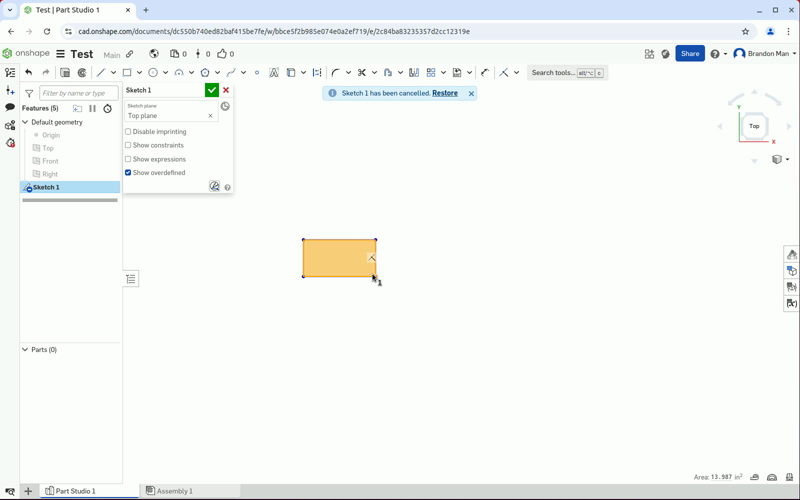
scroll(-6)
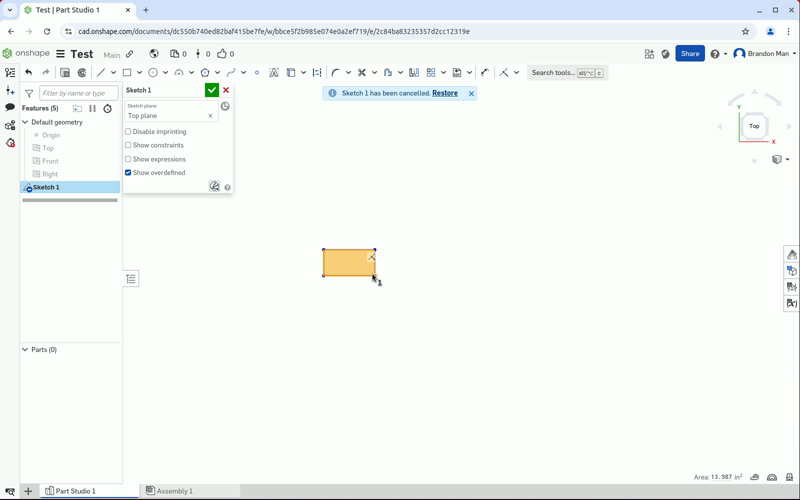
scroll(-6)
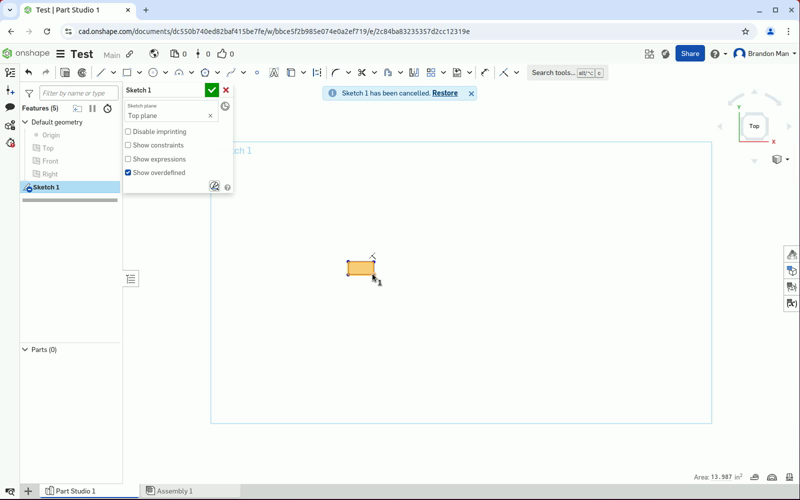
mouse_move(73, 352)
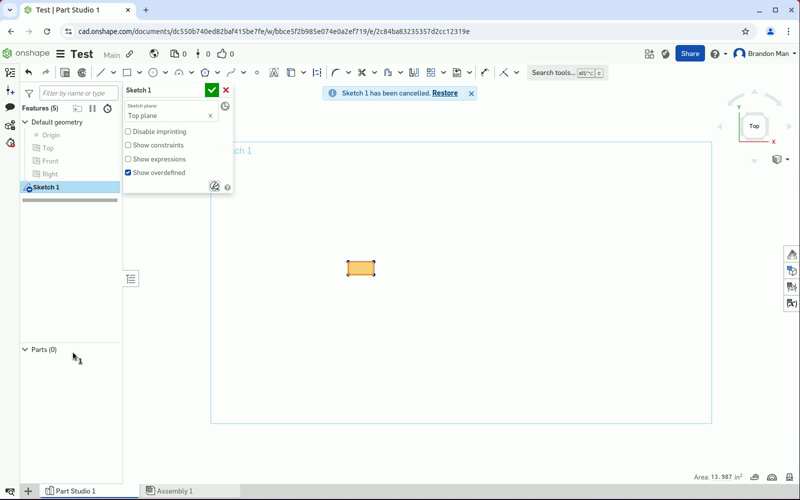
key(shift+y)
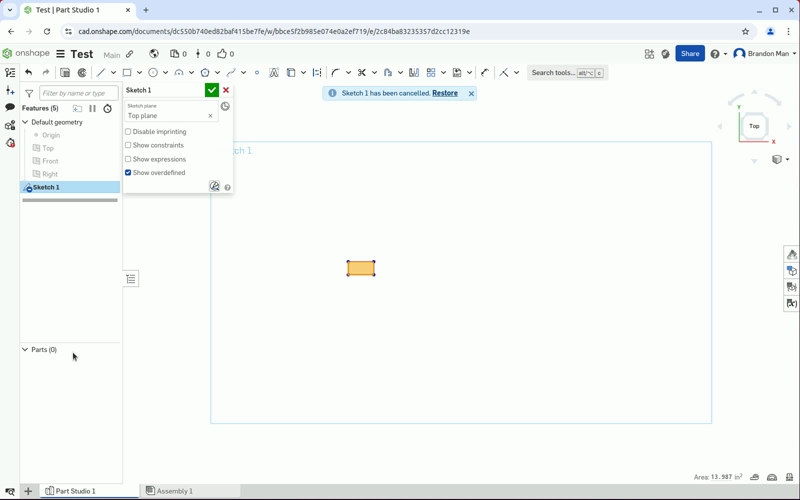
key(shift+e)
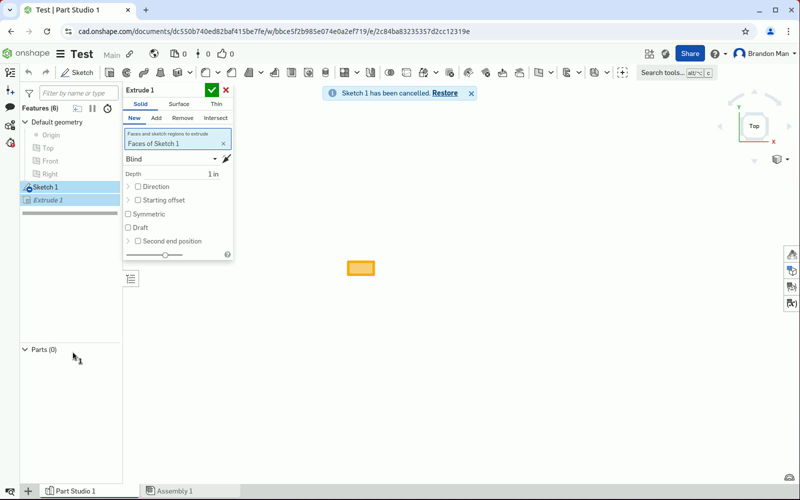
mouse_move(143, 106)
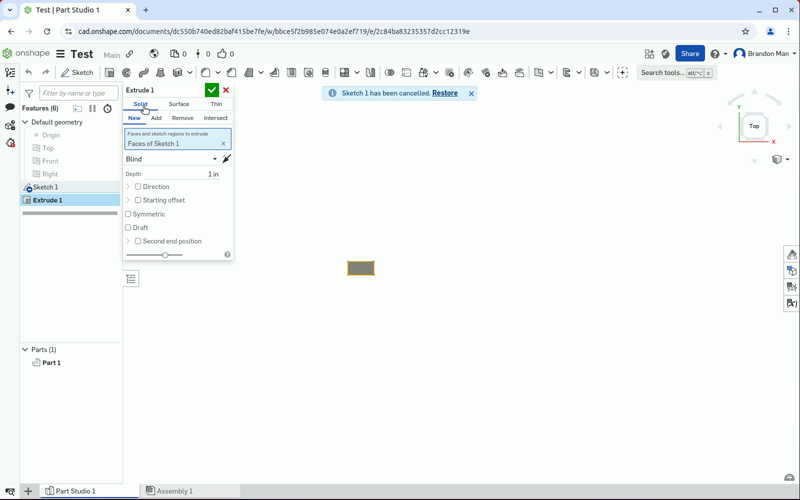
click(143, 106)
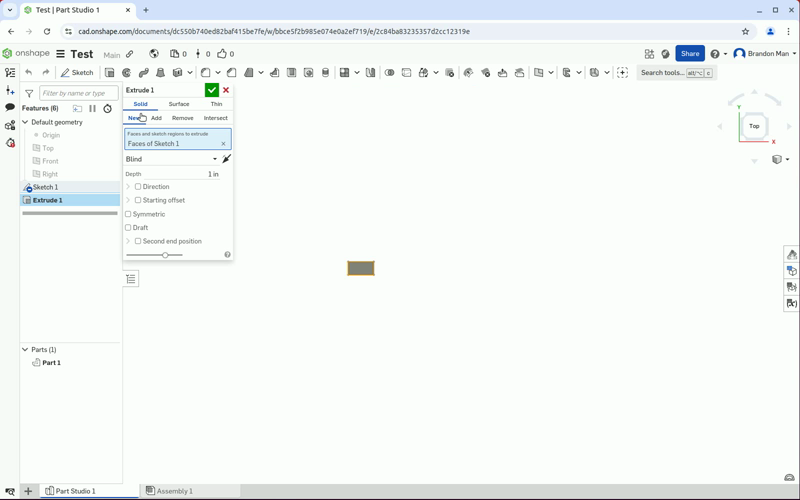
mouse_move(137, 120)
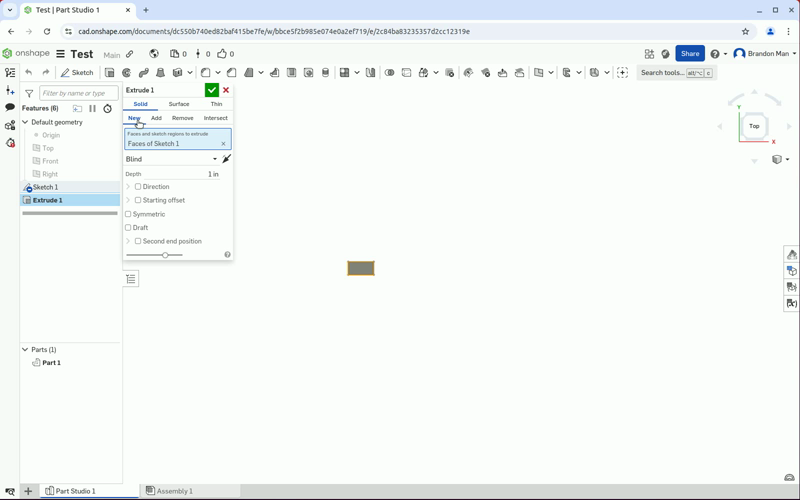
click(137, 120)
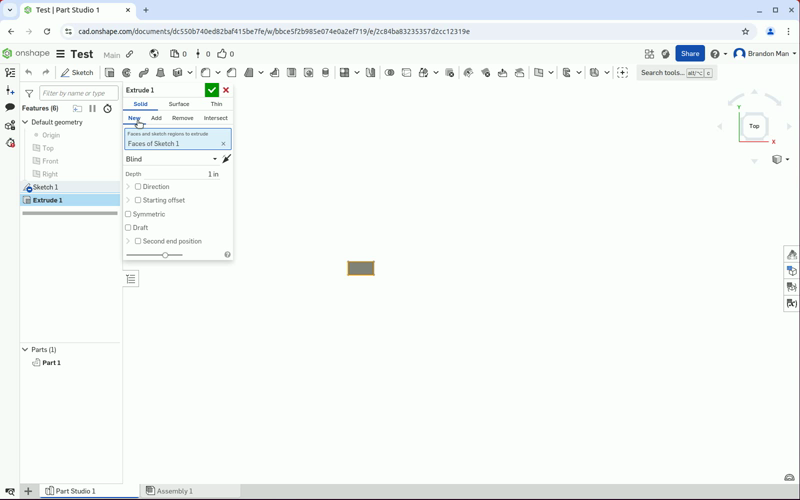
key(tab, 4)
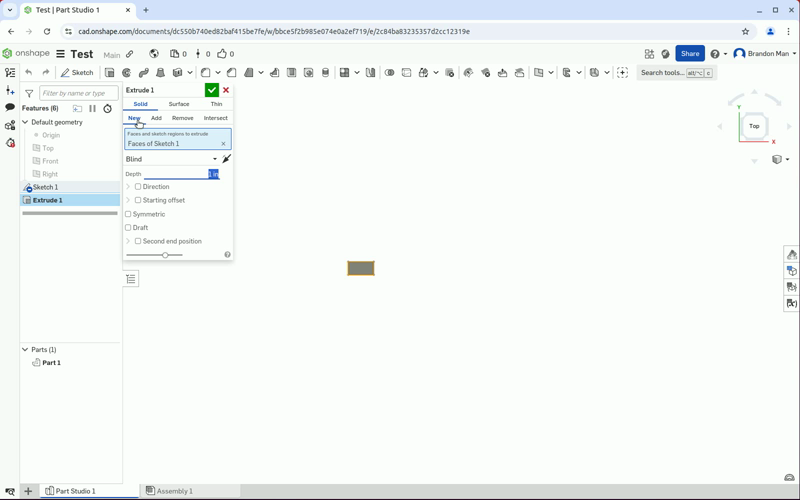
text(5.055)
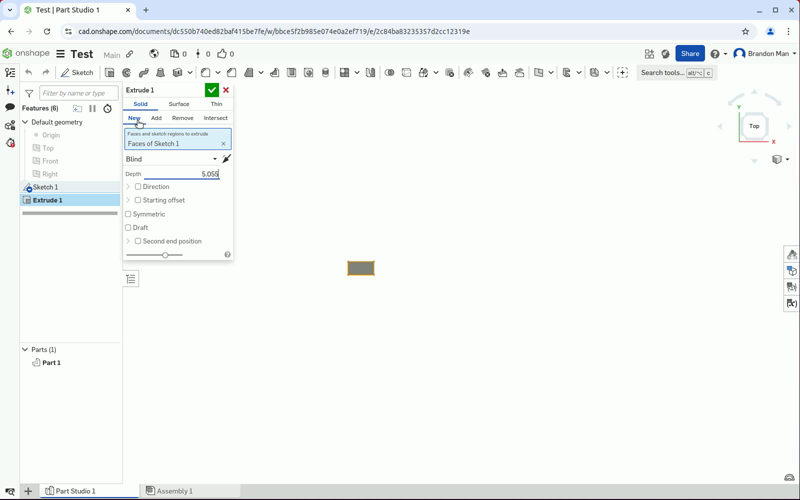
key(enter)
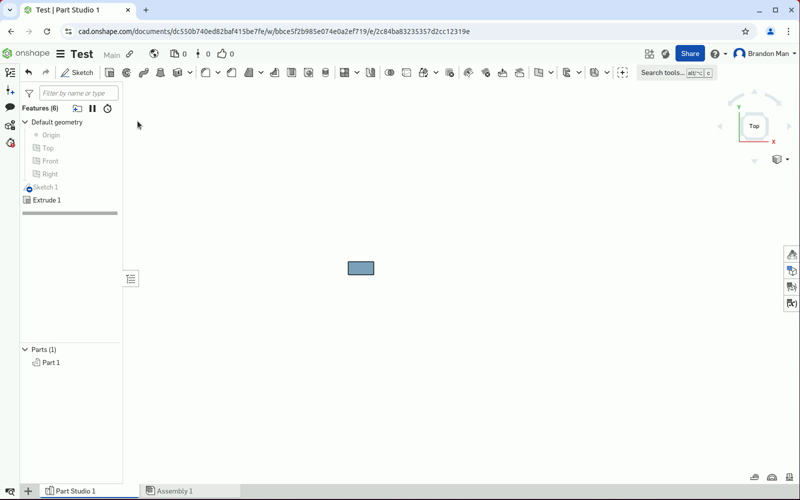
key(shift+h)
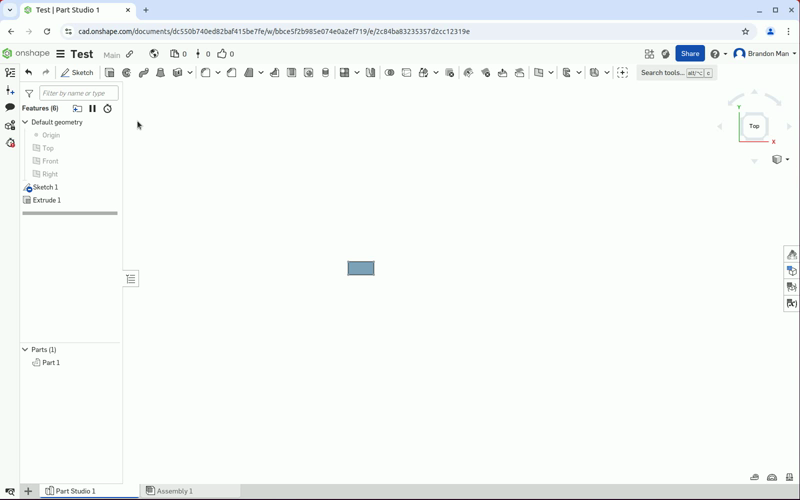
key(shift+h)
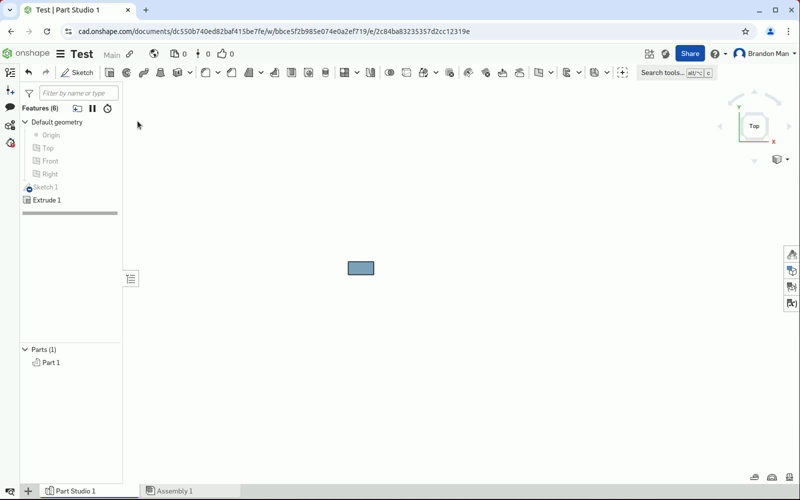
mouse_move(73, 189)
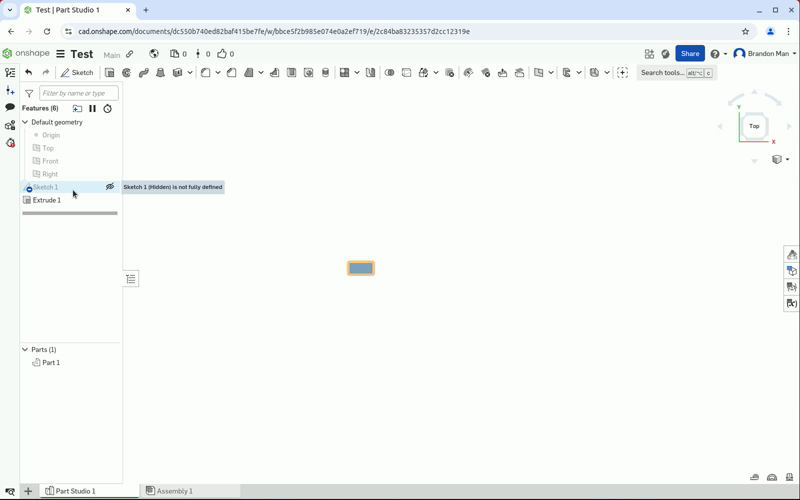
click(73, 189)
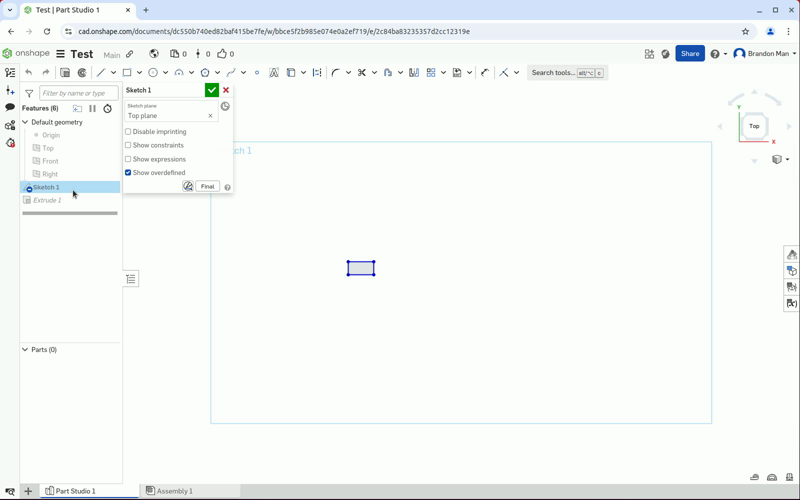
mouse_move(229, 92)
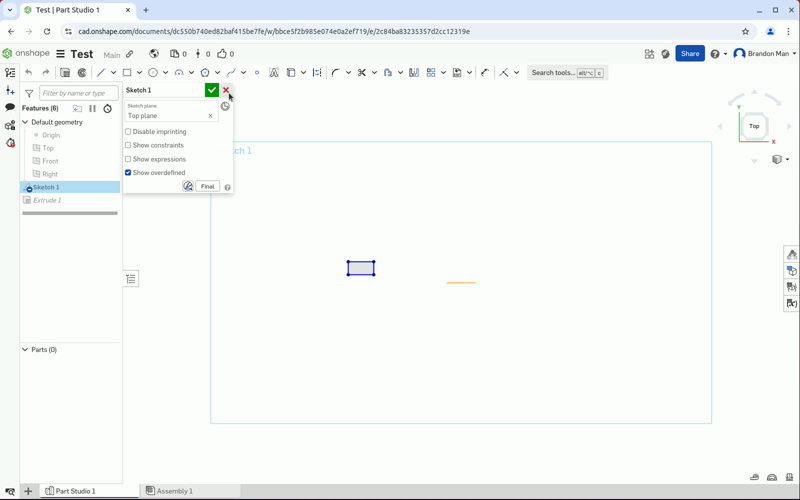
click(229, 92)
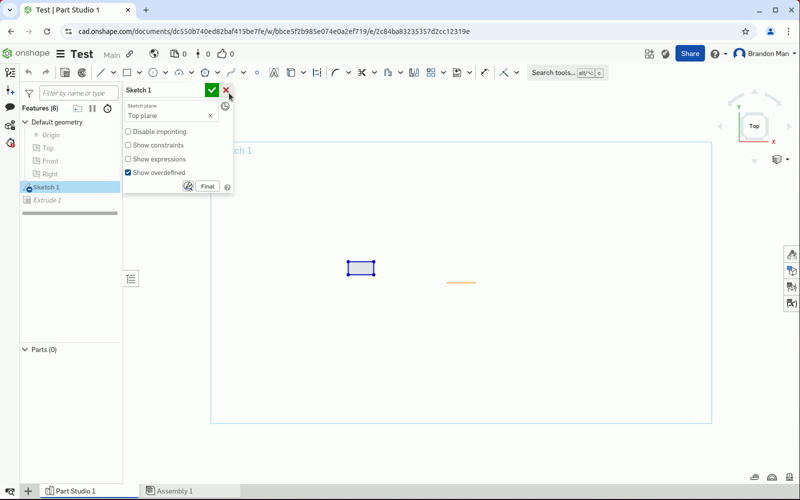
key(shift+s)
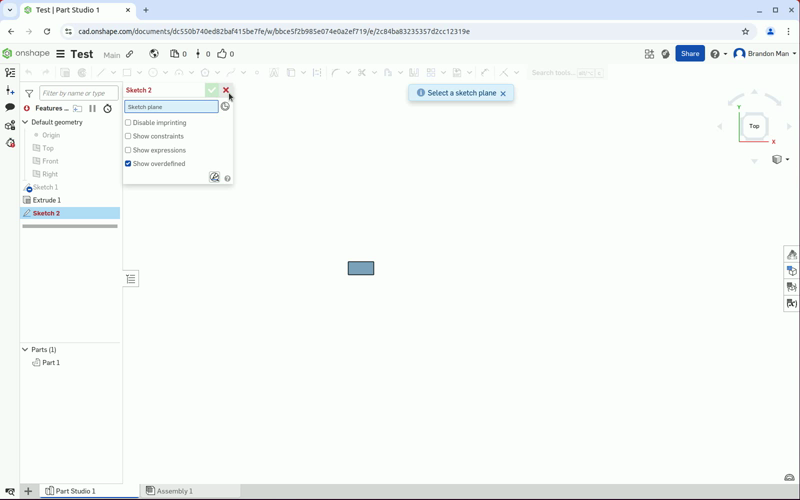
mouse_move(73, 150)
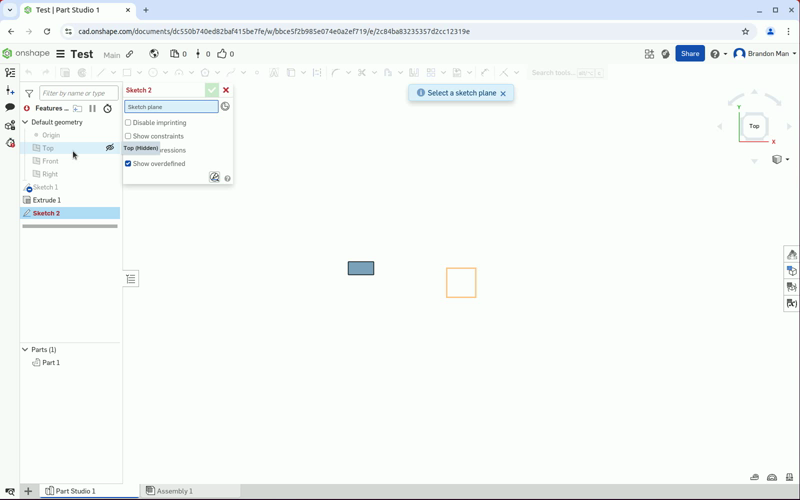
click(73, 150)
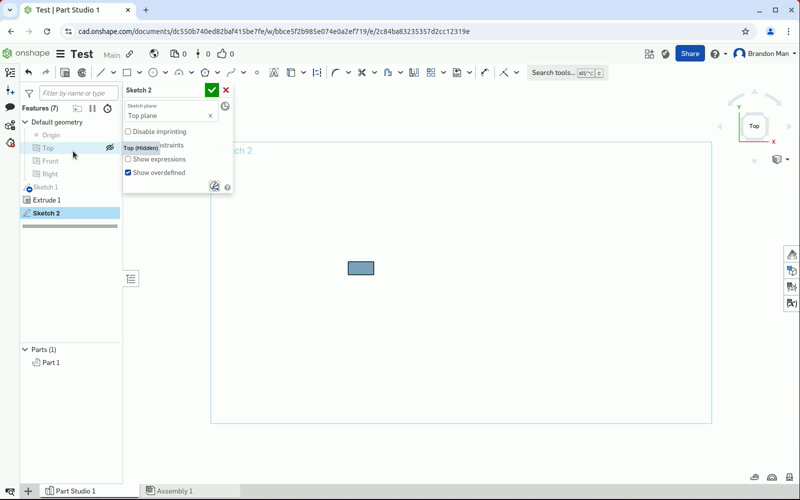
mouse_move(73, 352)
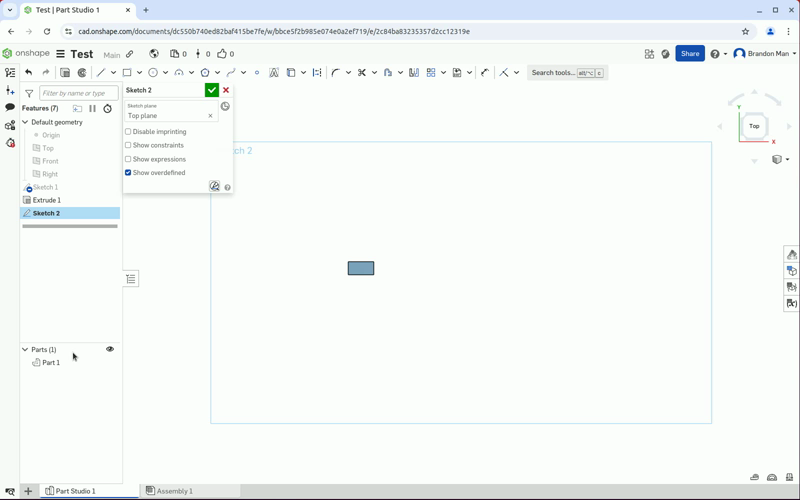
key(y)
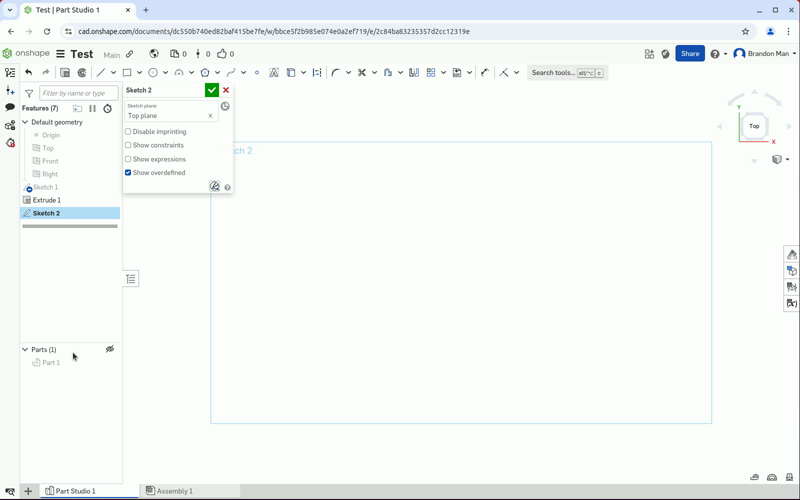
key(l)
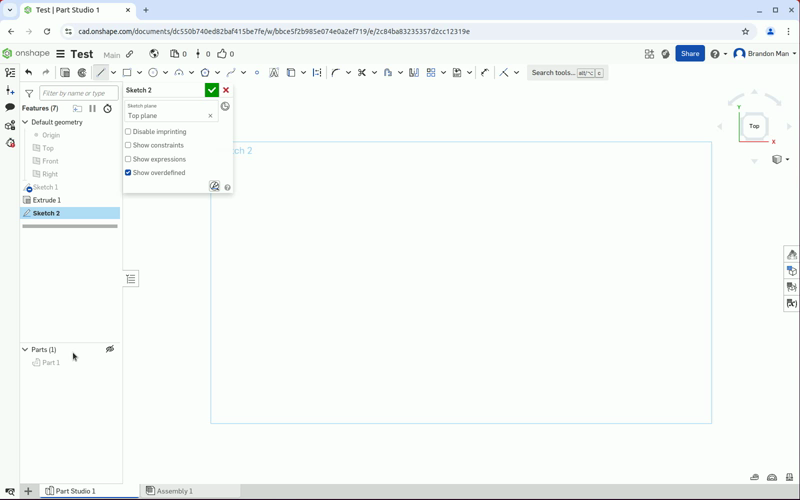
key_down(shift)
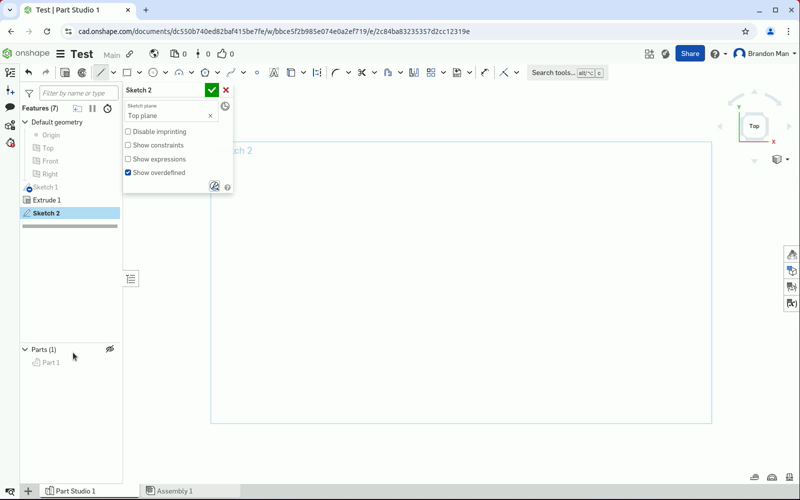
mouse_move(372, 274)
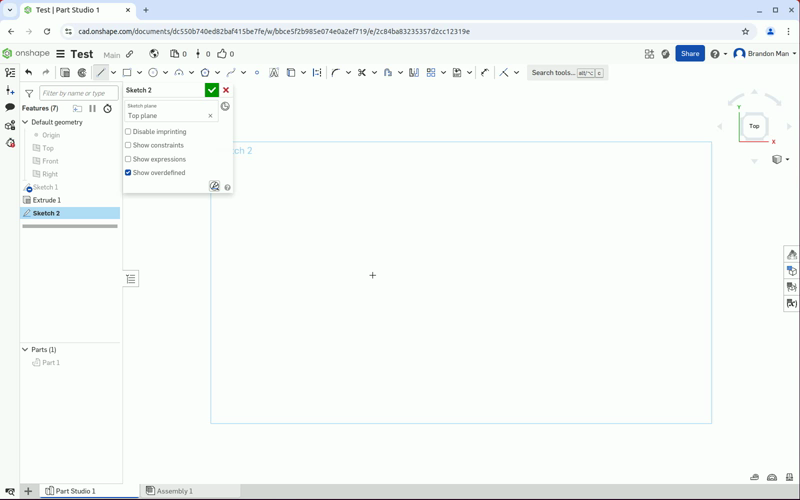
click(372, 274)
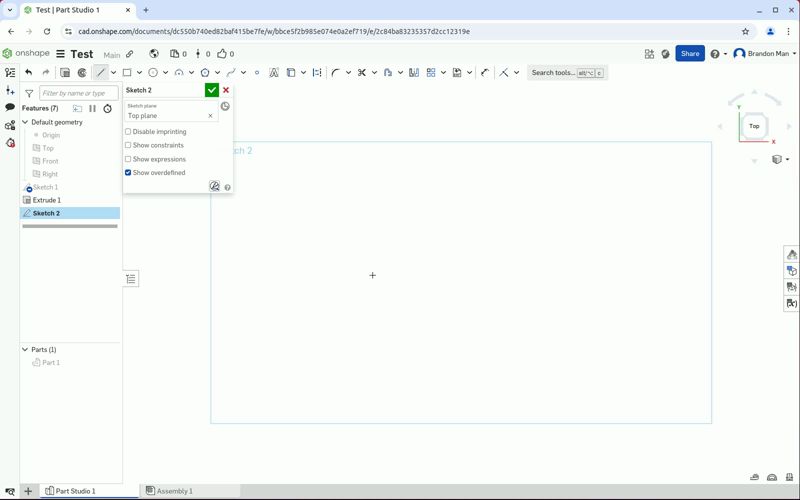
key_up(shift)
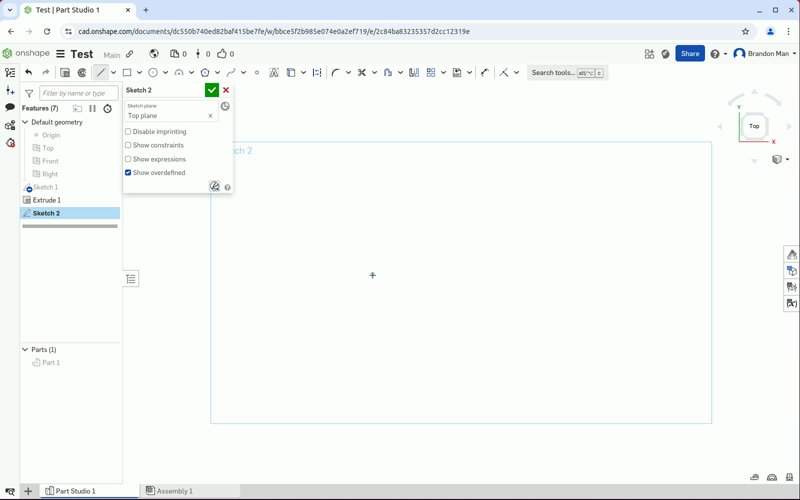
key_down(shift)
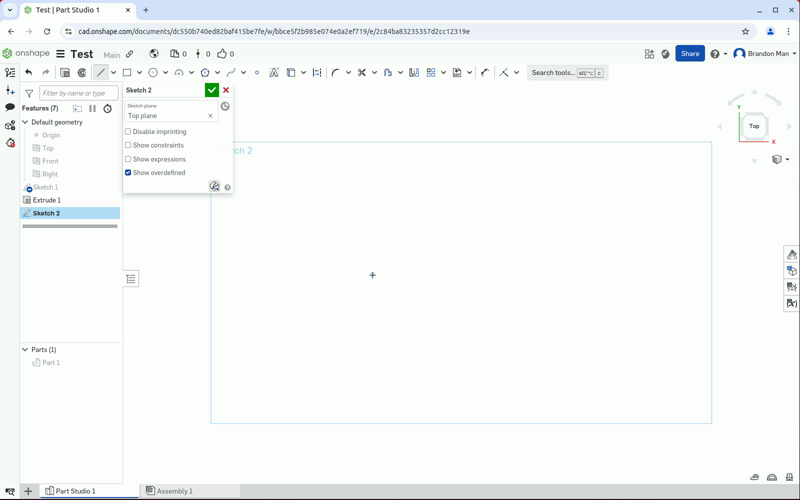
mouse_move(497, 274)
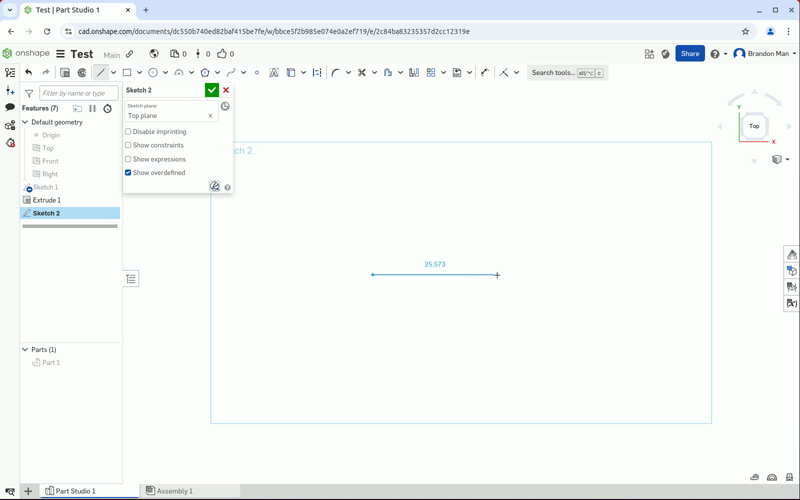
click(497, 274)
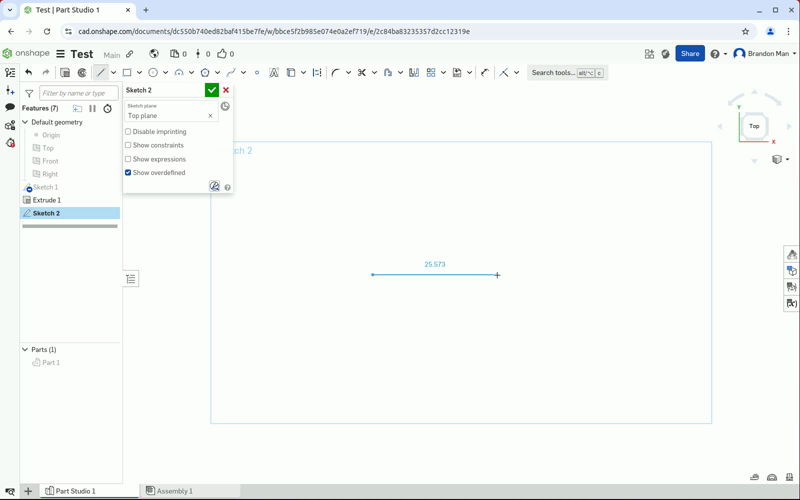
key_up(shift)
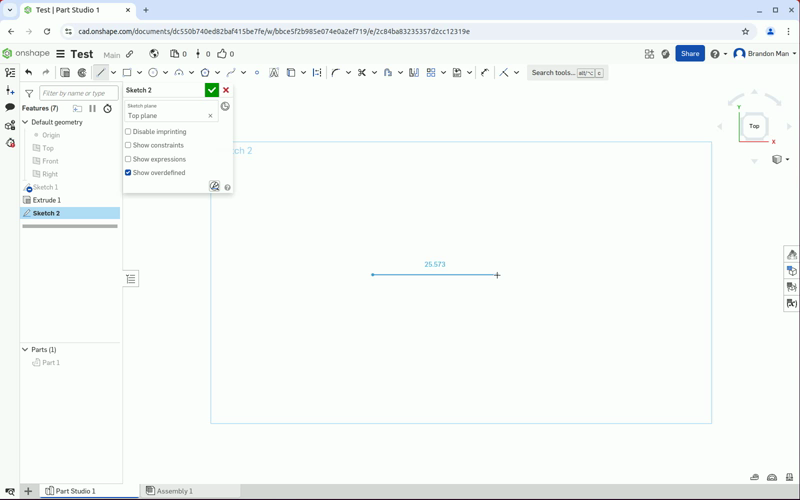
key_down(shift)
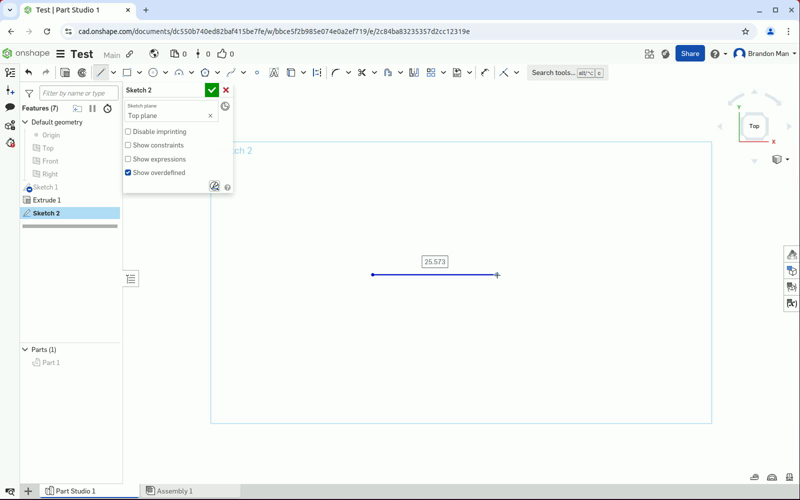
mouse_move(527, 274)
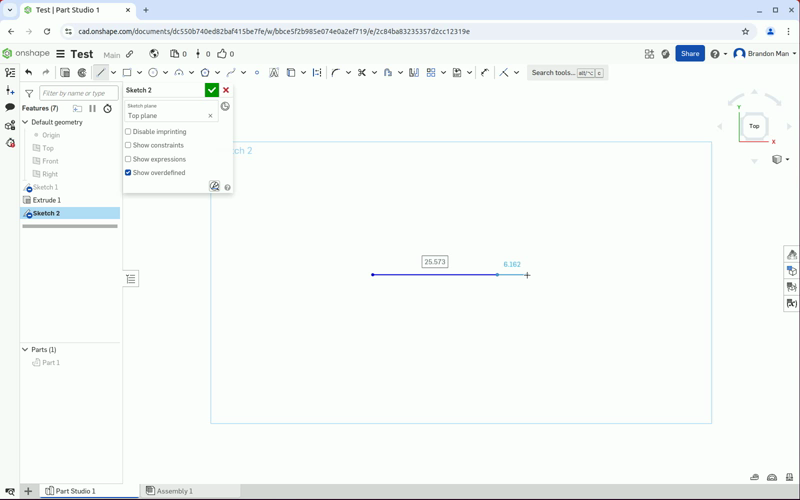
mouse_move(497, 261)
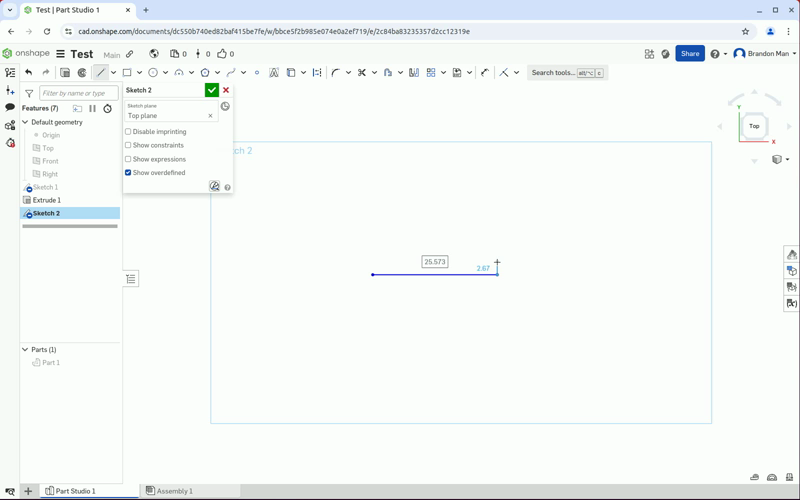
click(497, 261)
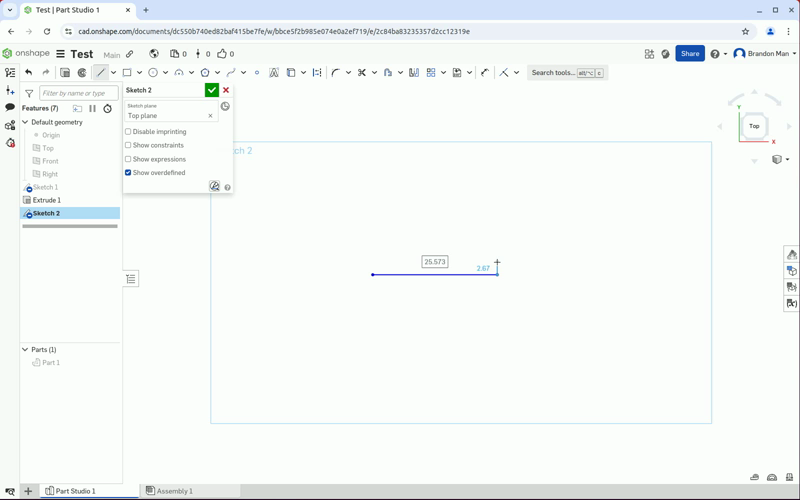
key_up(shift)
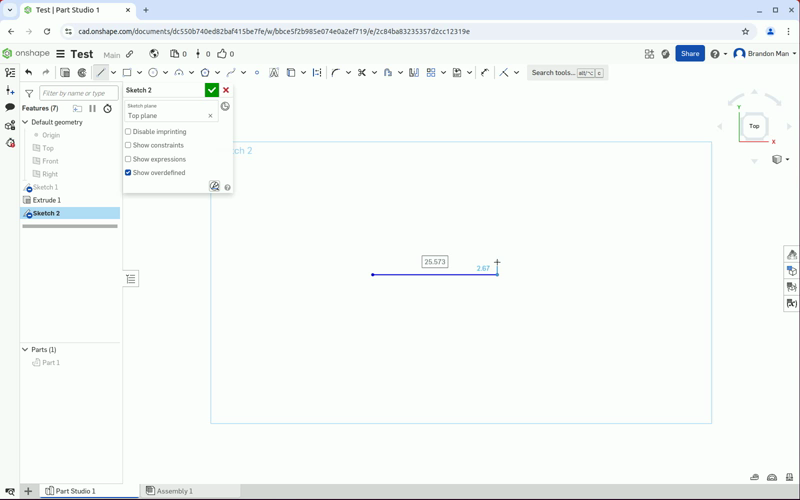
key_down(shift)
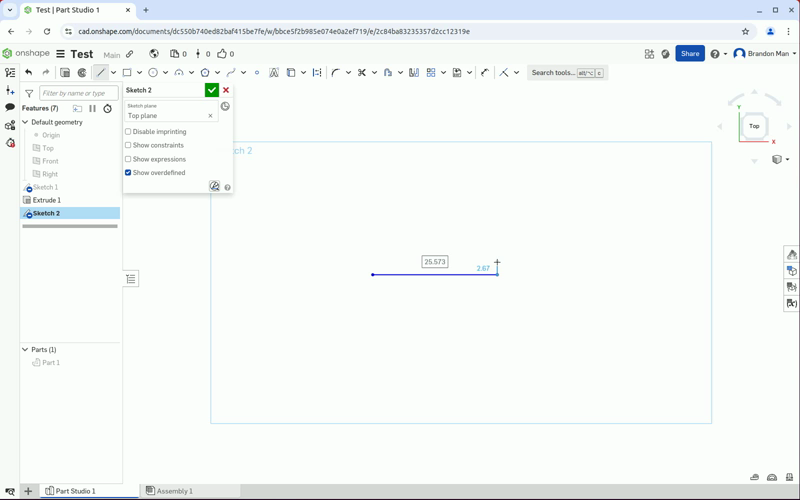
mouse_move(372, 261)
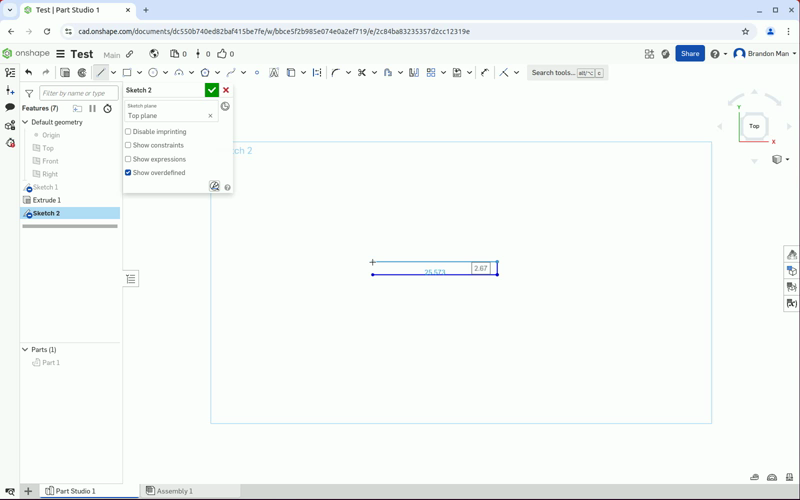
click(372, 261)
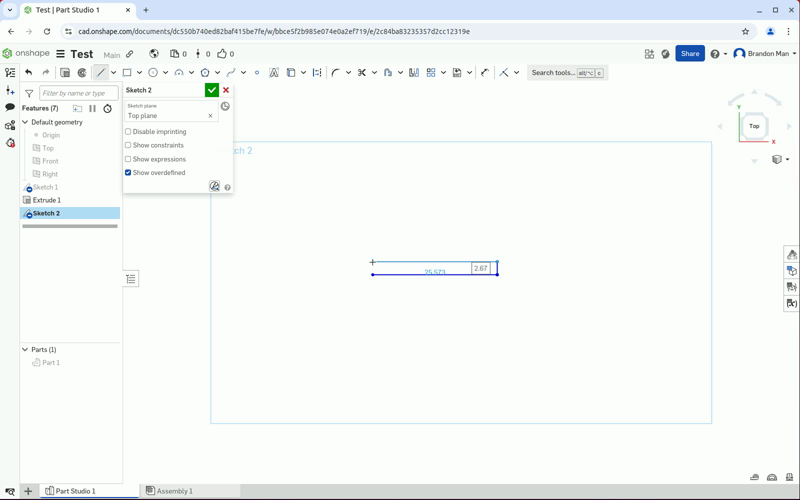
key_up(shift)
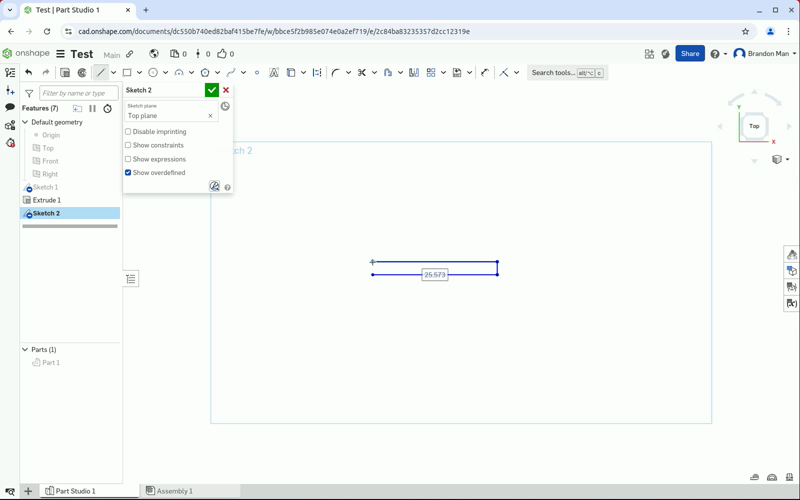
mouse_move(402, 261)
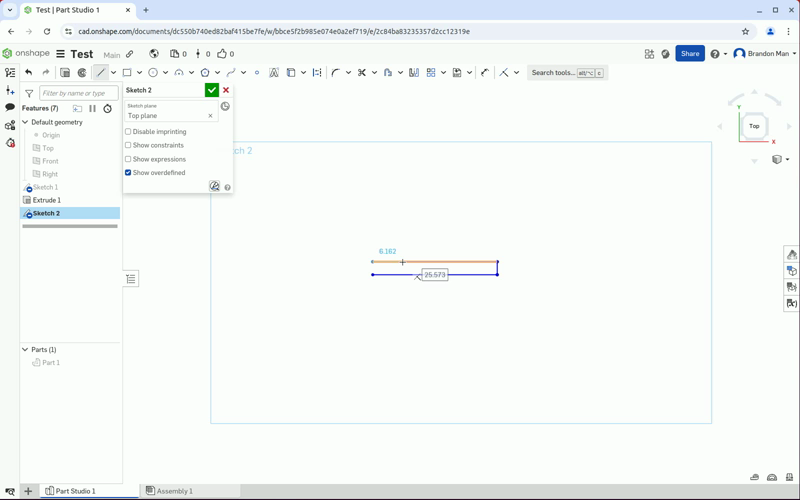
key_down(shift)
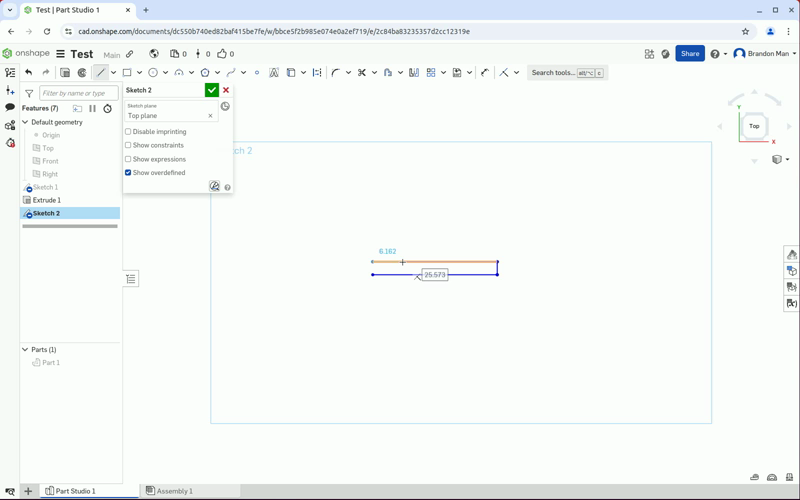
mouse_move(372, 274)
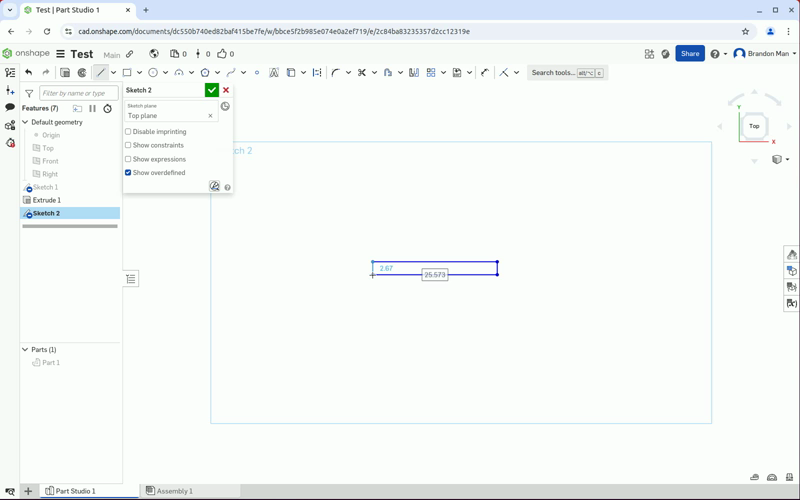
key_up(shift)
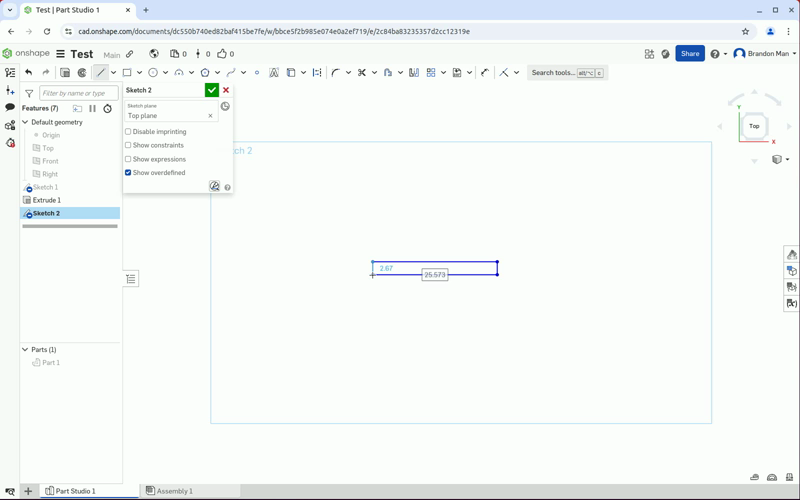
click(372, 274)
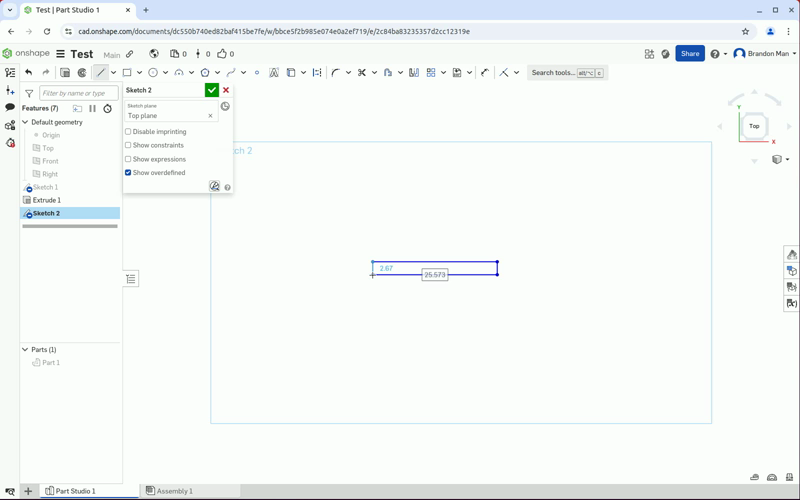
key(esc)
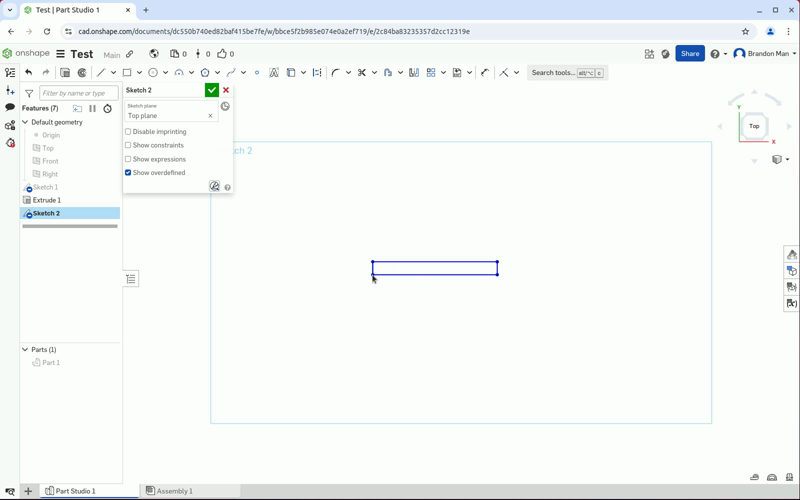
mouse_move(474, 268)
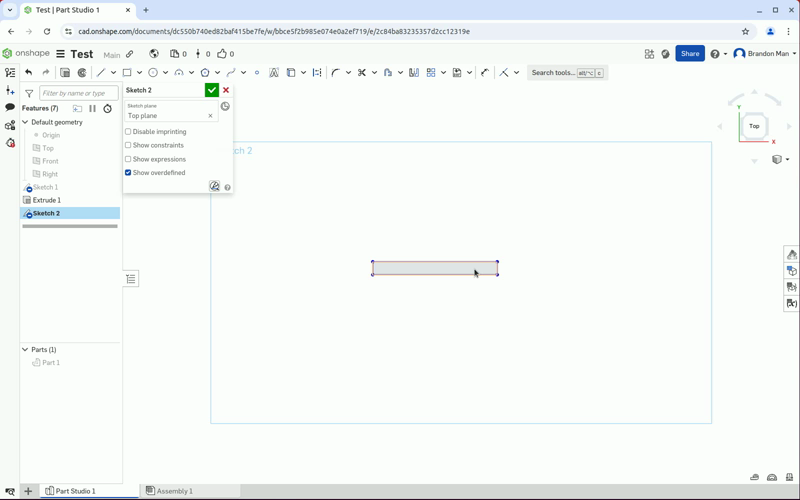
scroll(6)
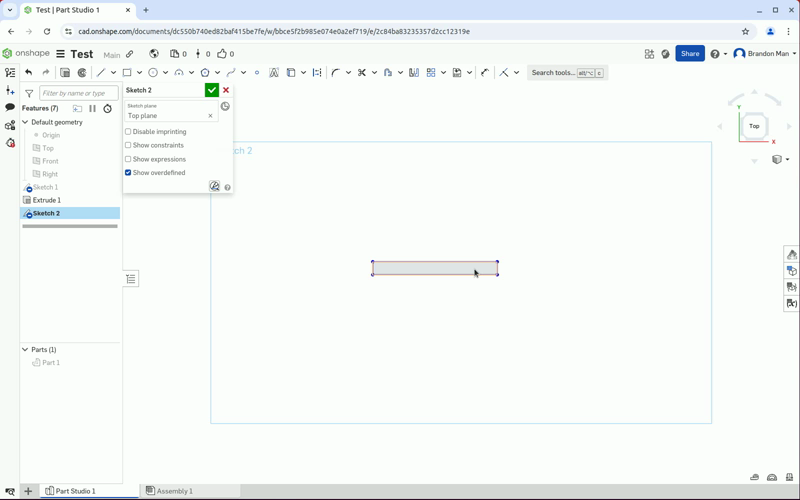
scroll(6)
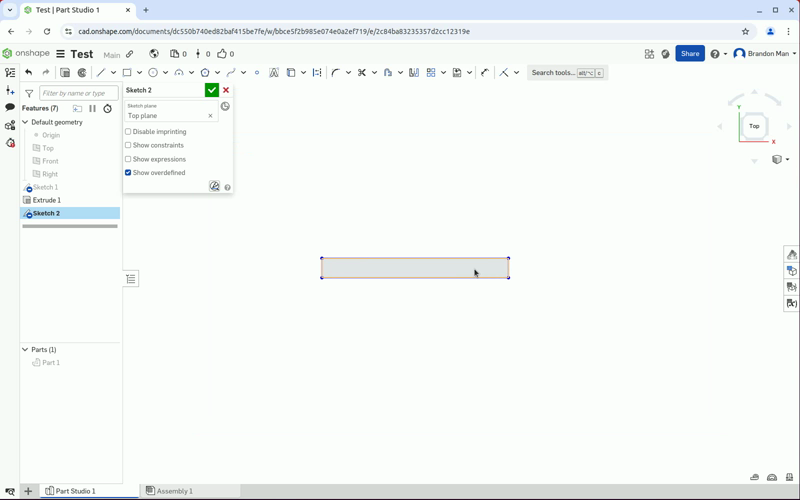
scroll(6)
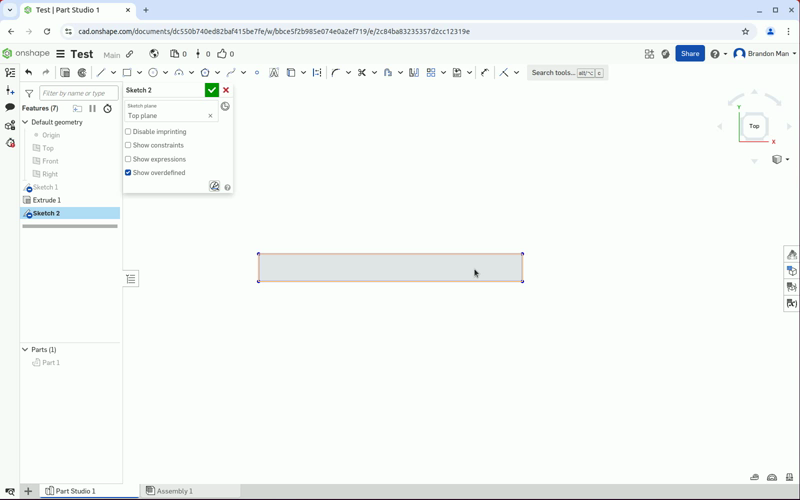
scroll(6)
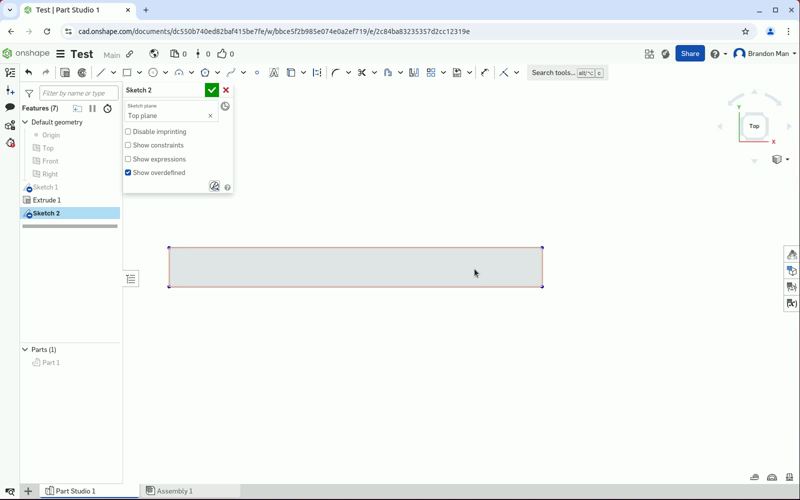
scroll(6)
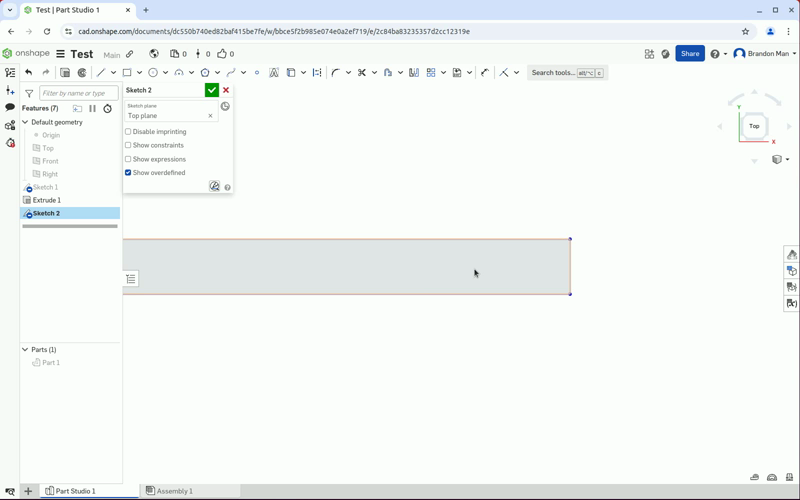
scroll(6)
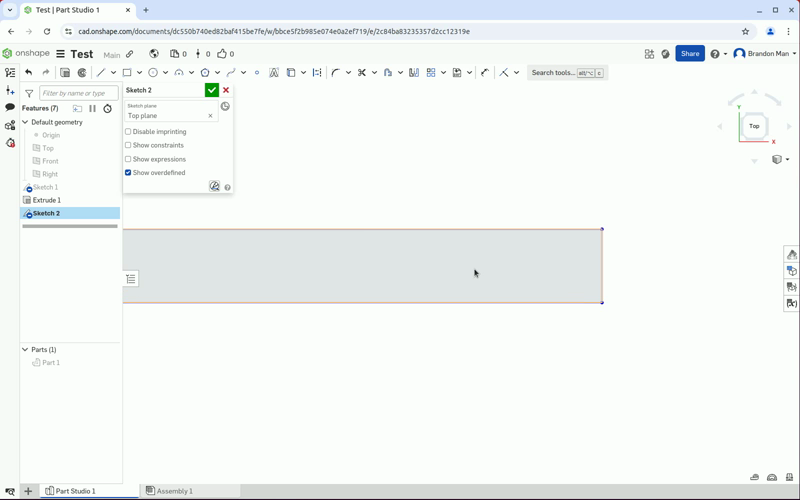
scroll(6)
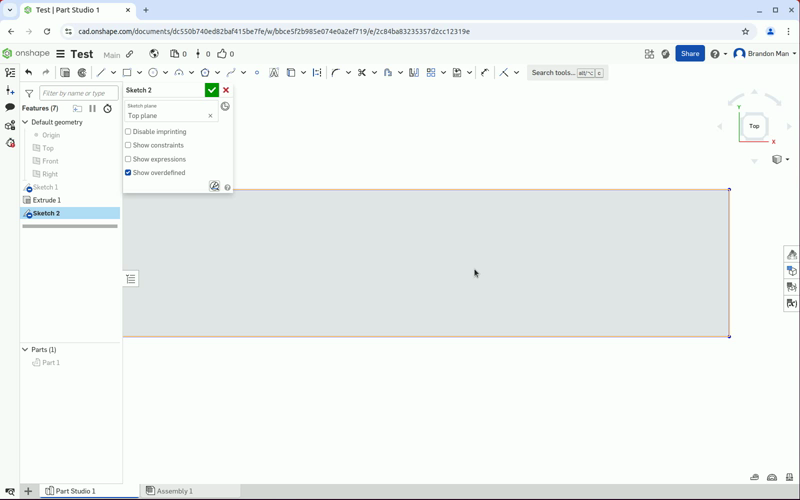
click(474, 268)
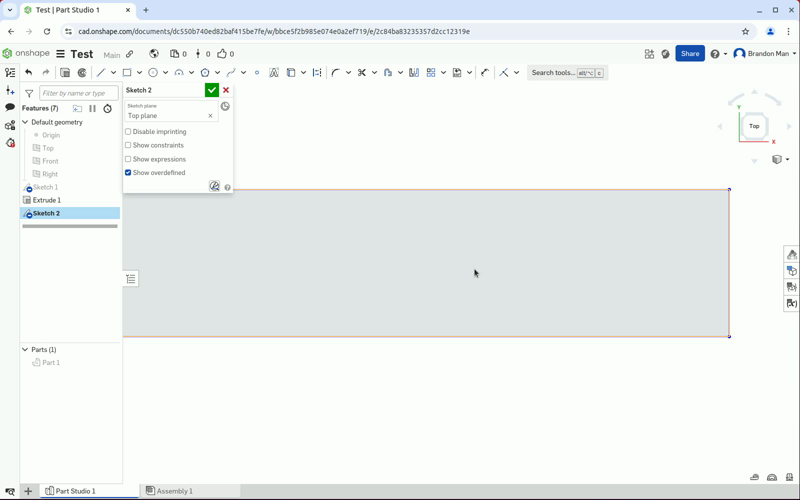
scroll(-6)
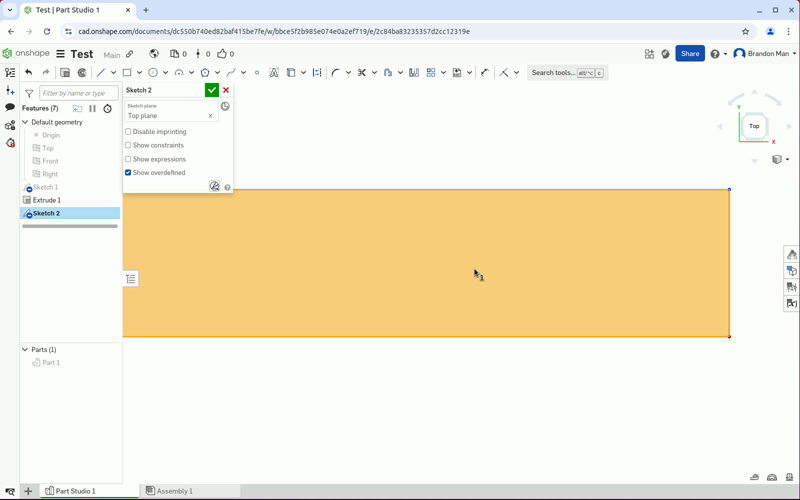
scroll(-6)
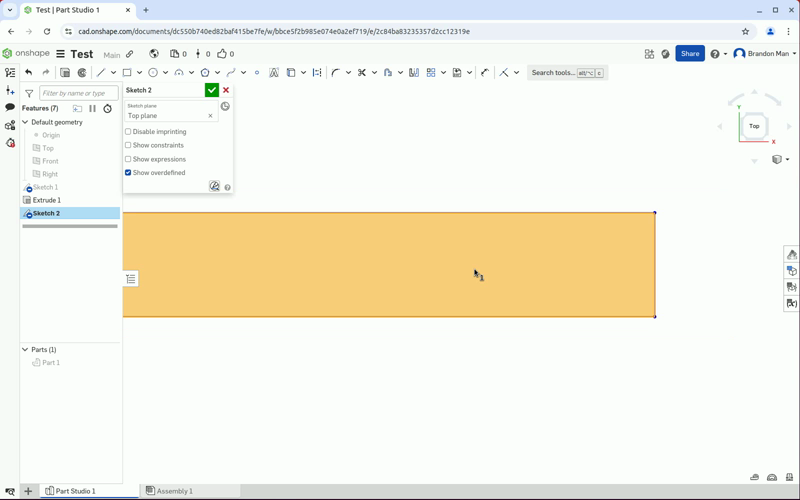
scroll(-6)
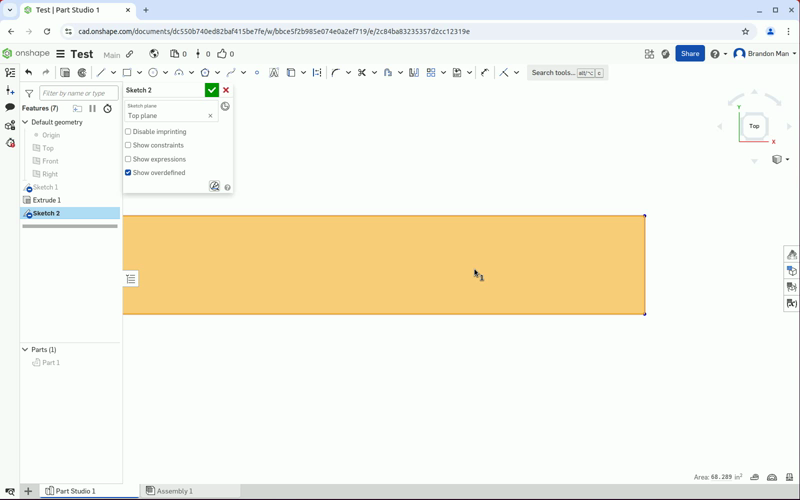
scroll(-6)
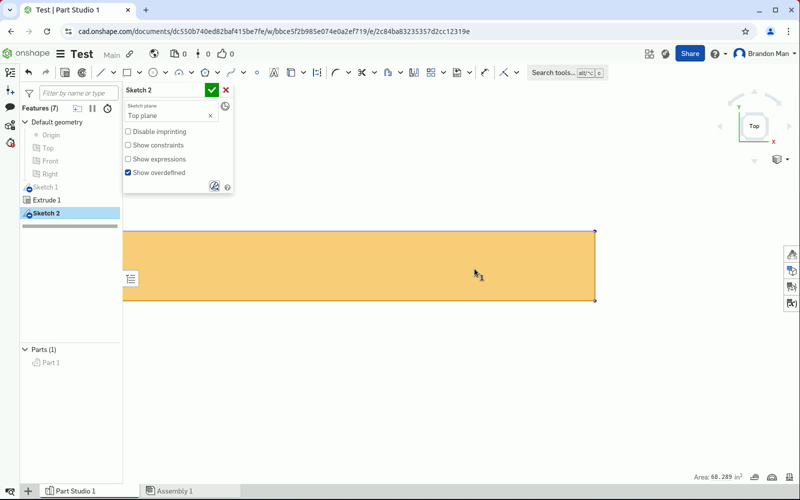
scroll(-6)
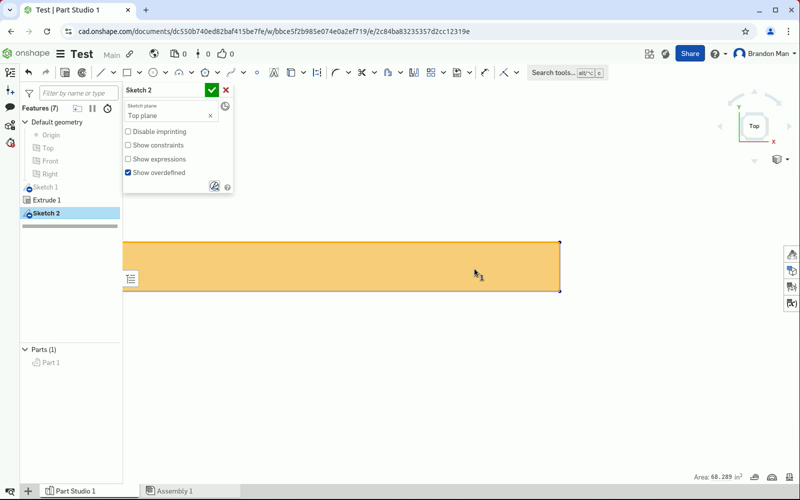
scroll(-6)
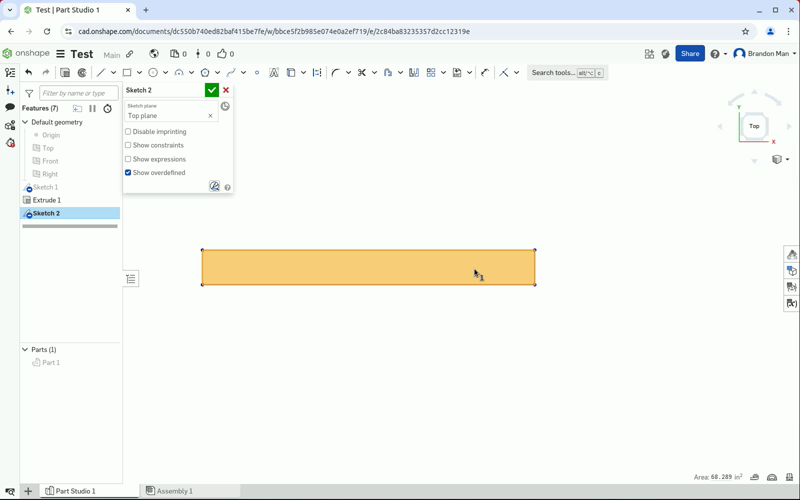
scroll(-6)
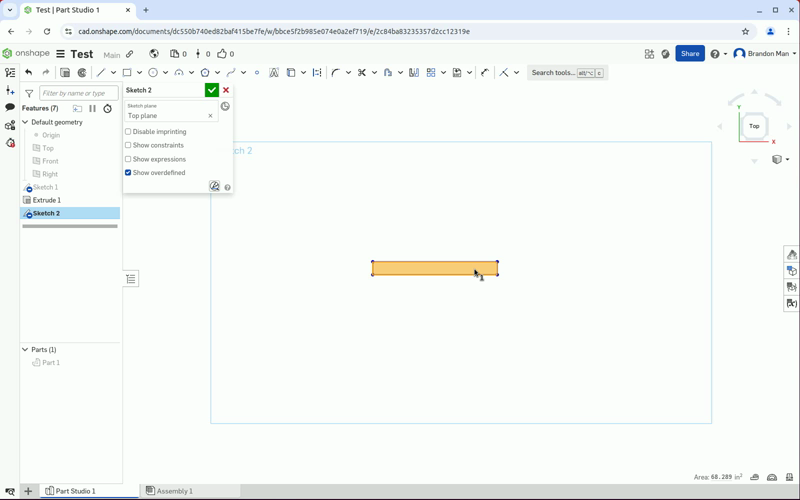
mouse_move(73, 352)
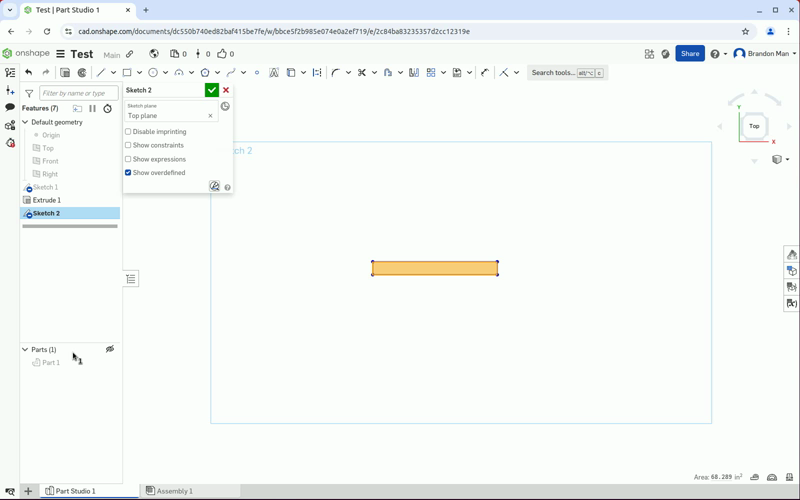
key(shift+y)
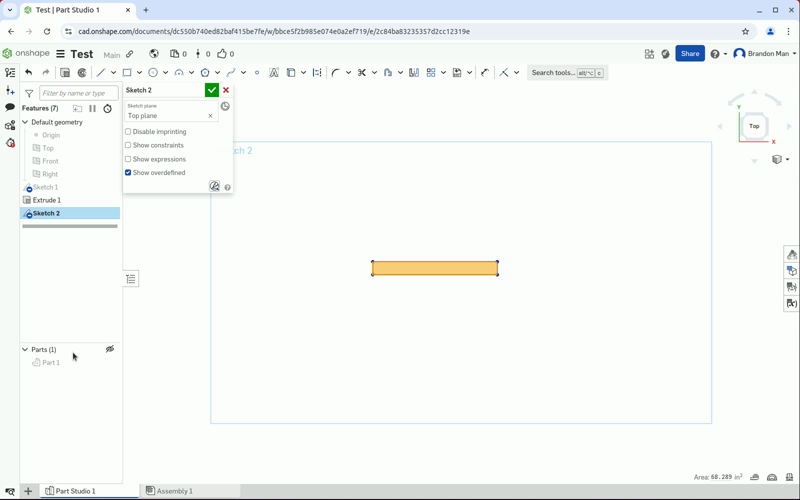
key(shift+e)
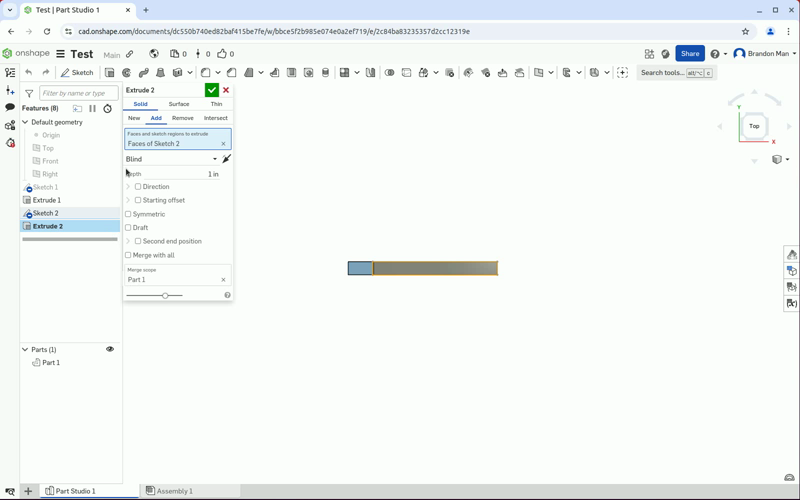
mouse_move(143, 106)
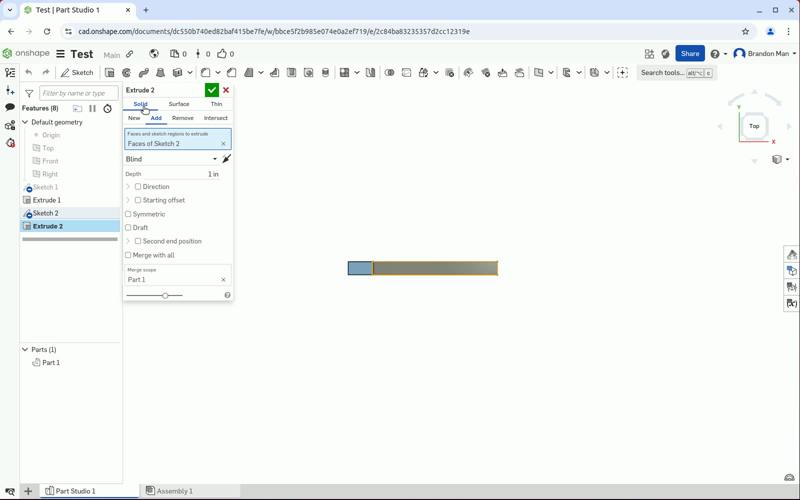
click(143, 106)
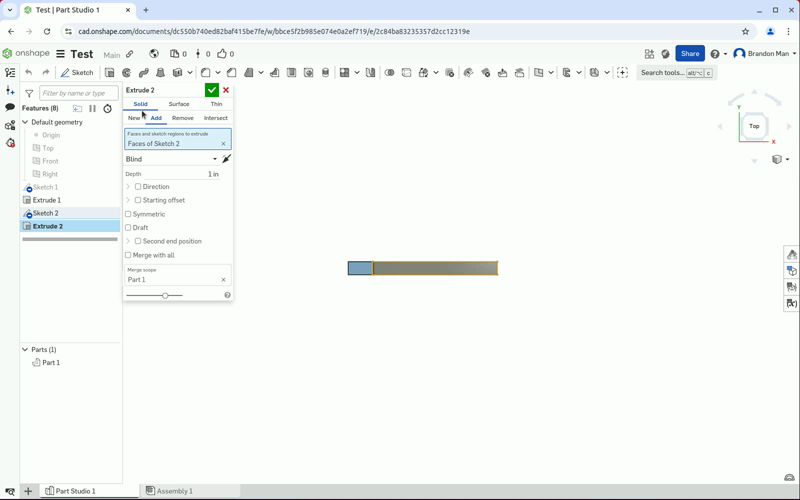
mouse_move(137, 120)
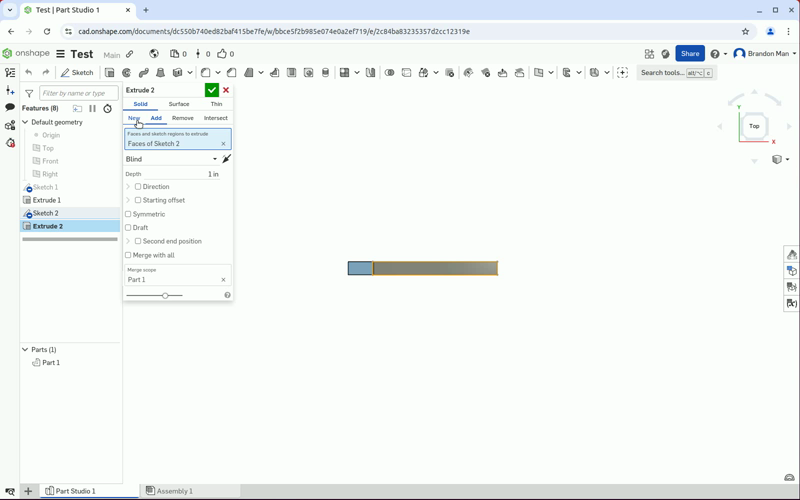
click(137, 120)
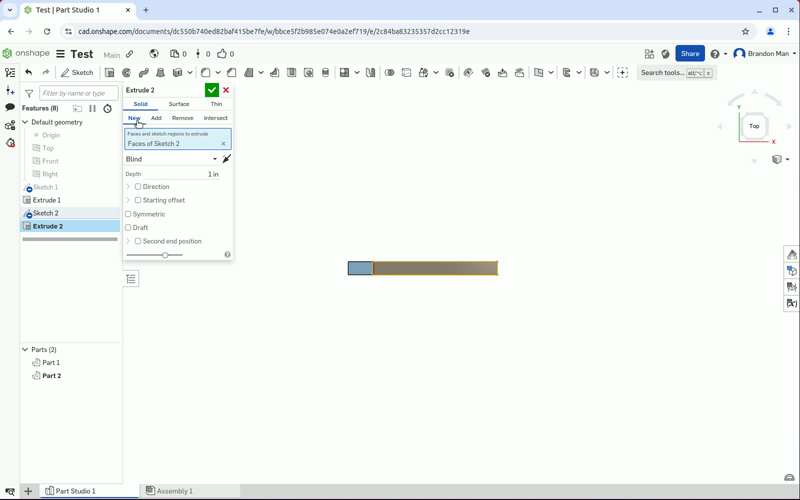
key(tab, 4)
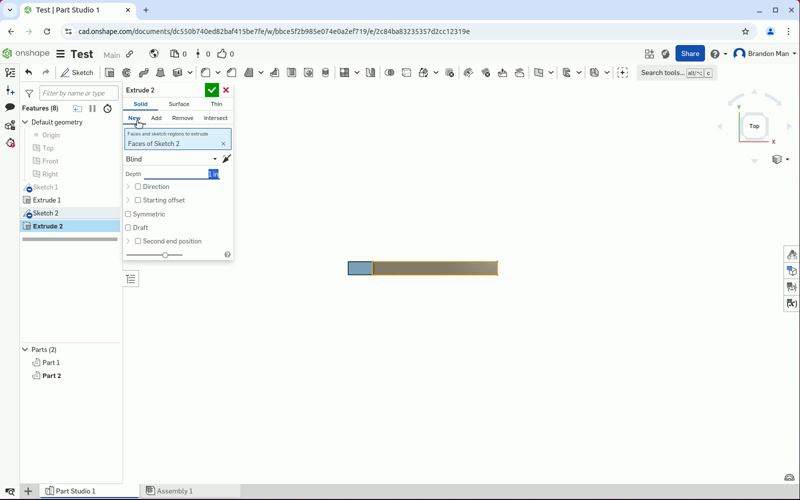
text(5.055)
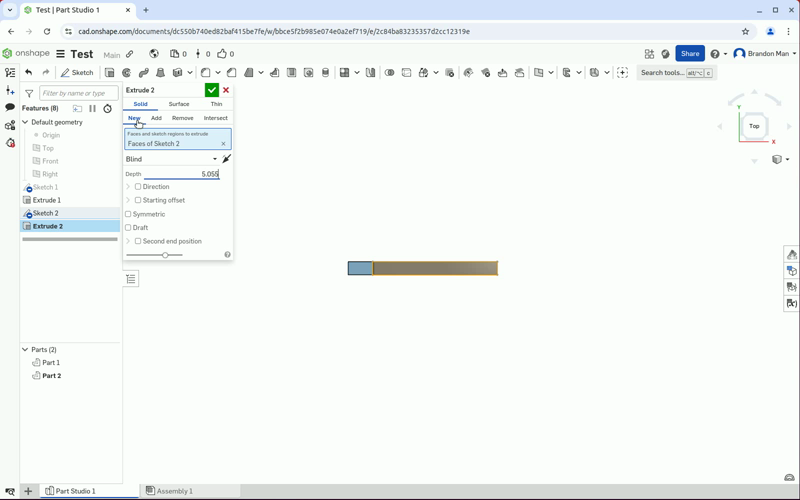
key(enter)
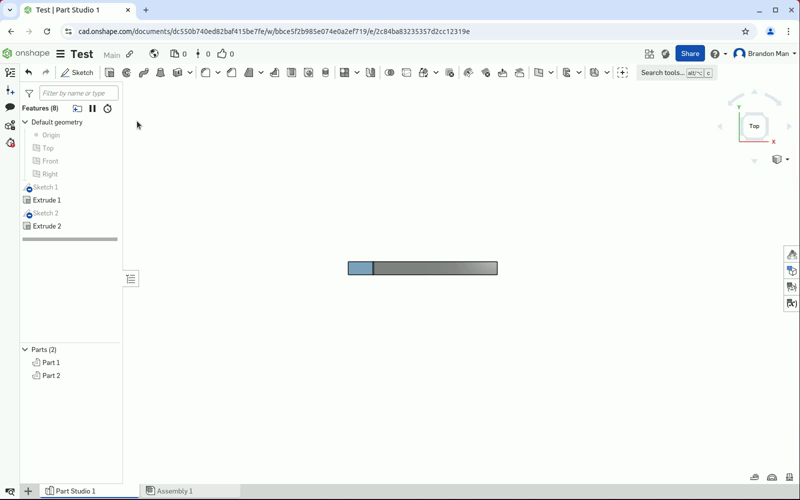
key(shift+h)
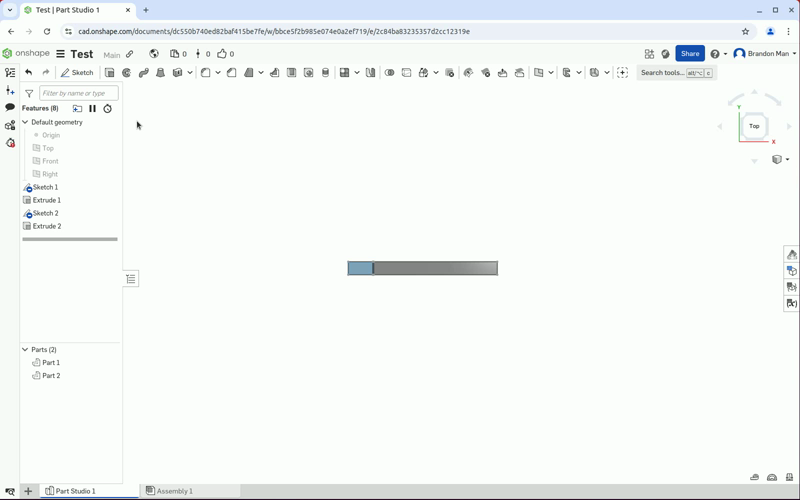
key(shift+h)
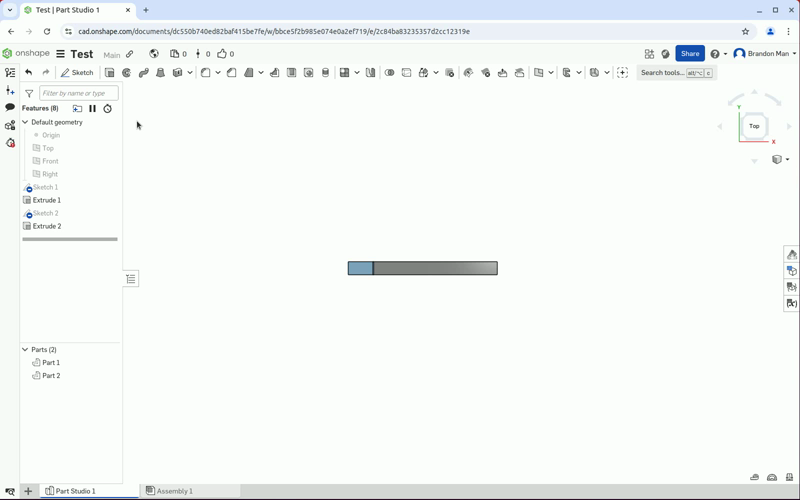
mouse_move(73, 189)
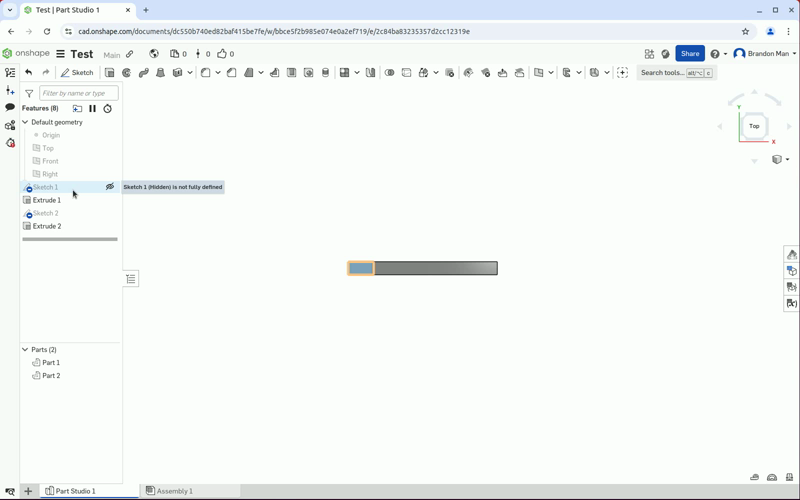
click(73, 189)
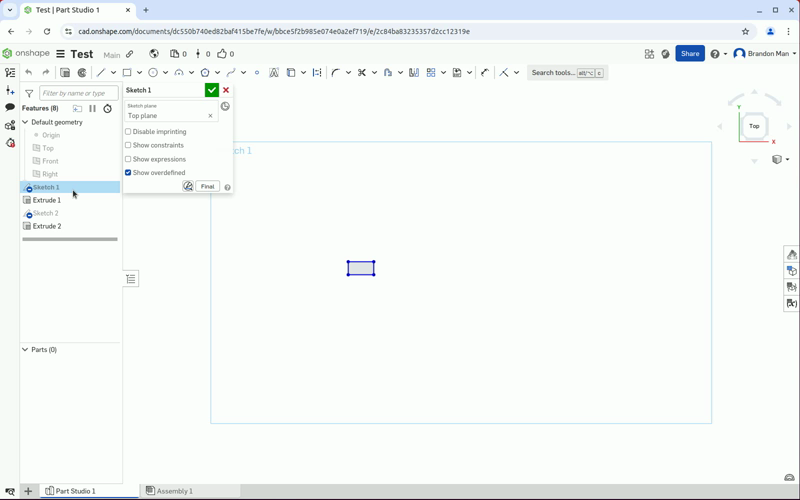
mouse_move(229, 92)
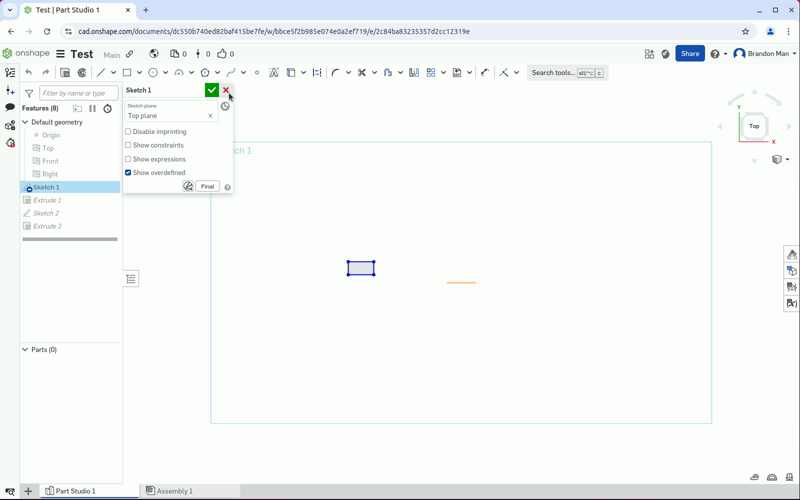
click(229, 92)
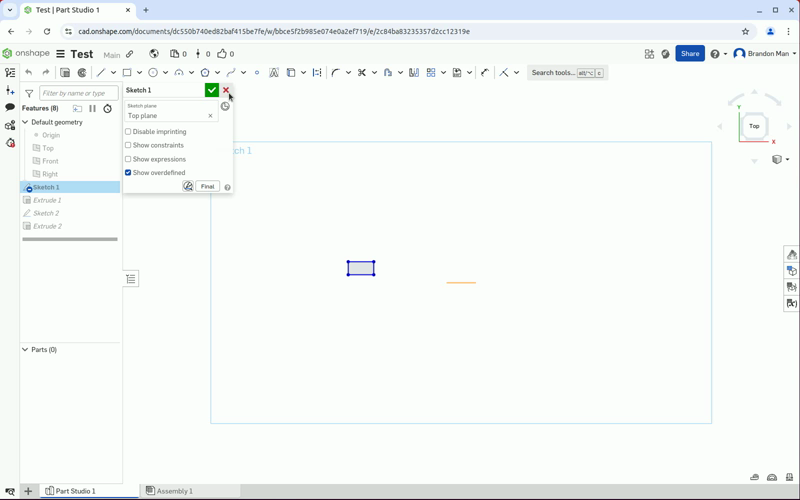
key(shift+s)
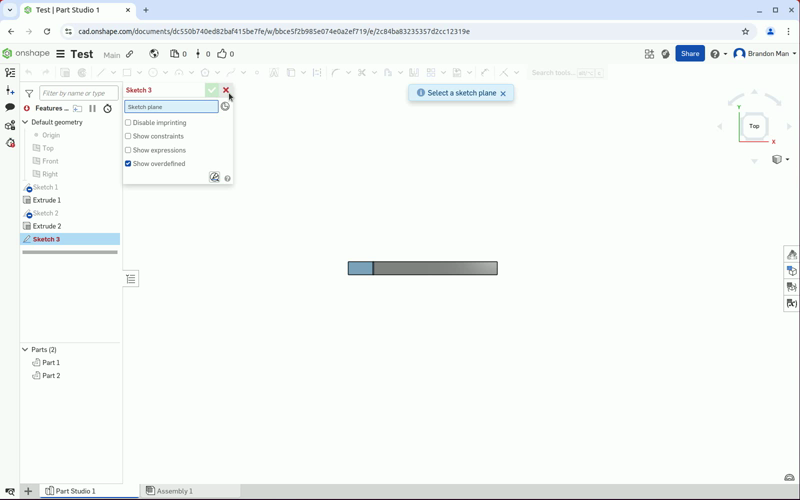
mouse_move(73, 150)
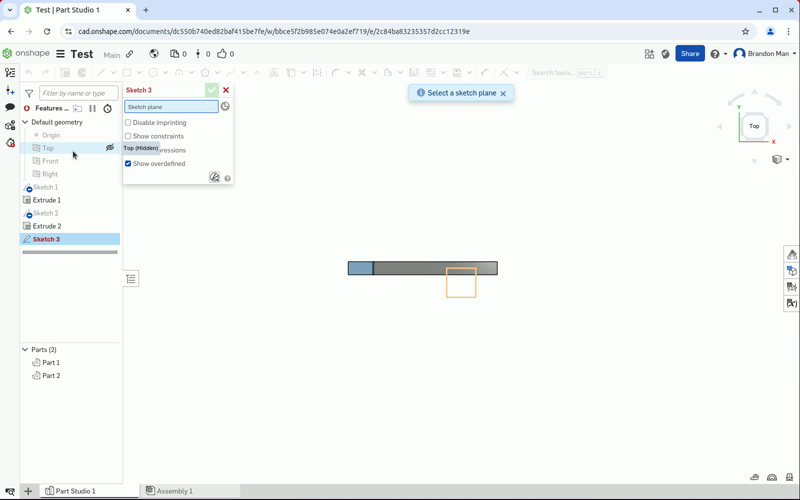
click(73, 150)
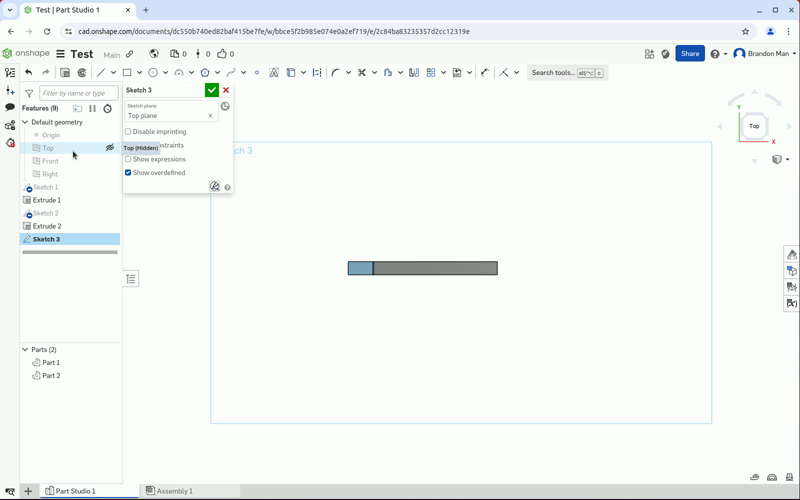
mouse_move(73, 352)
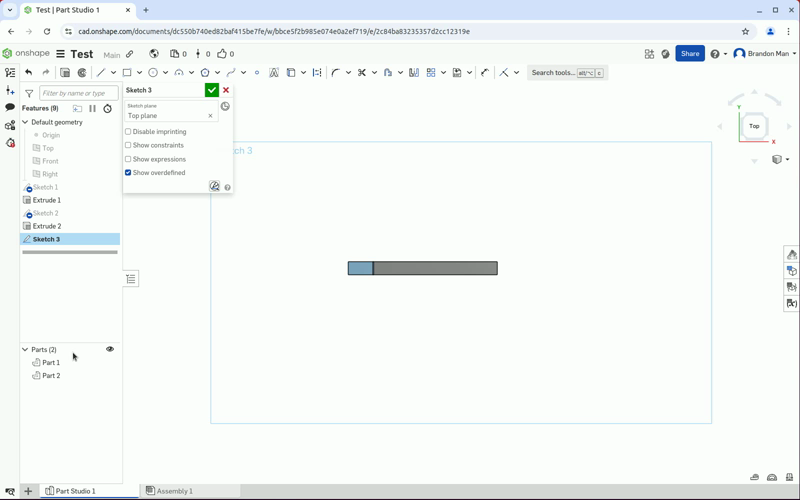
key(y)
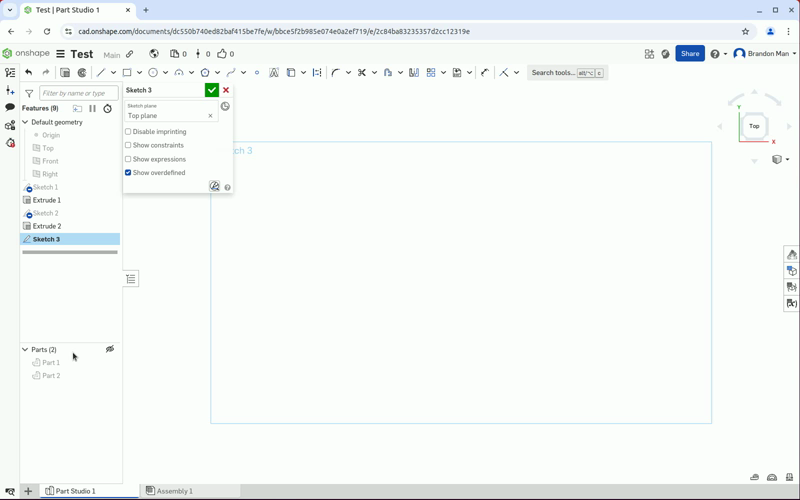
key(l)
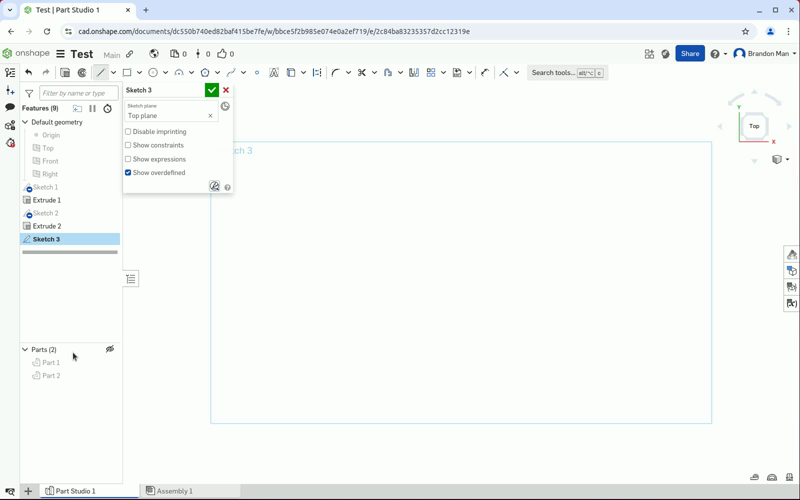
key_down(shift)
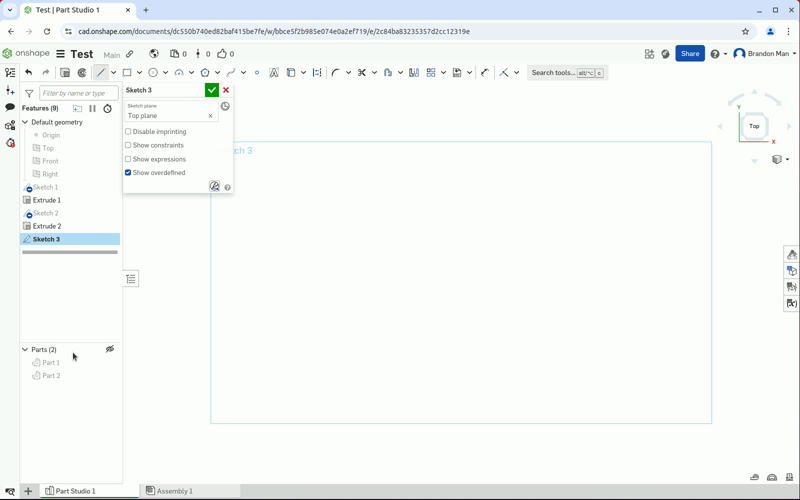
mouse_move(372, 274)
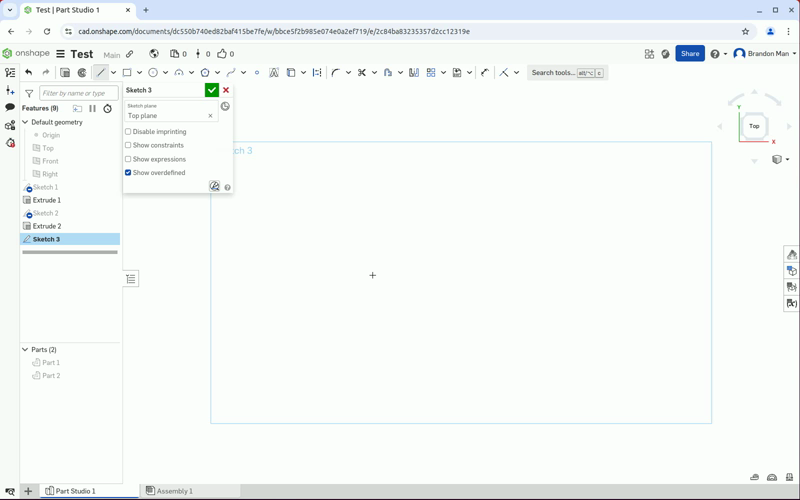
click(372, 274)
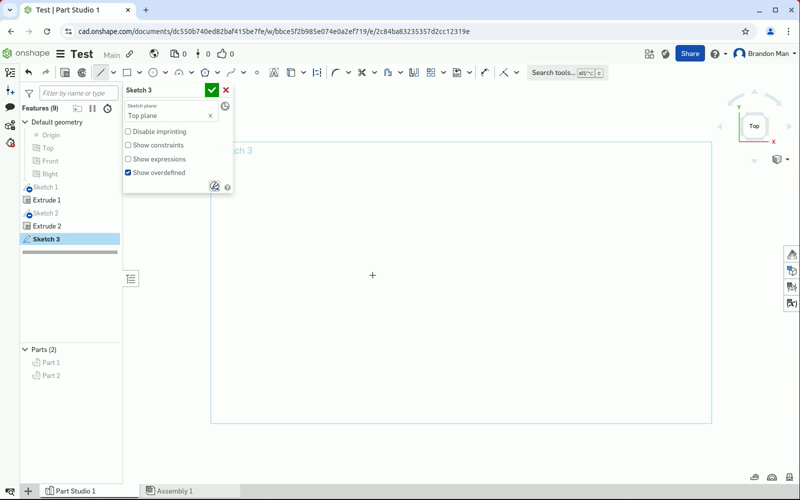
key_up(shift)
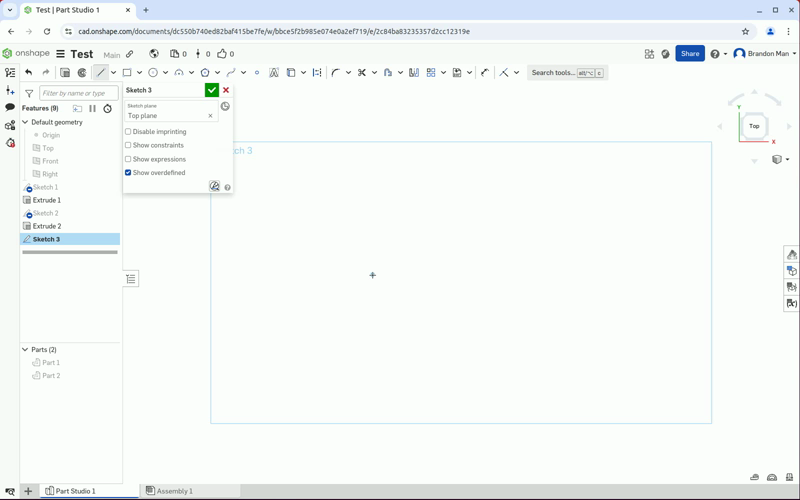
key_down(shift)
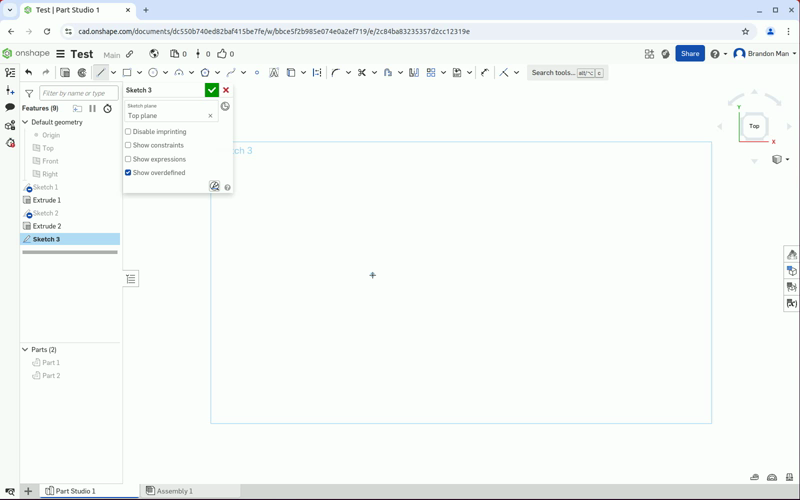
mouse_move(497, 274)
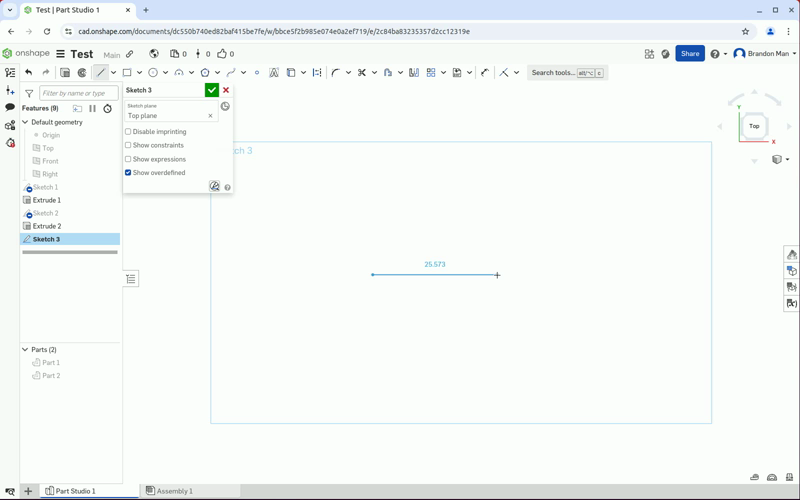
click(497, 274)
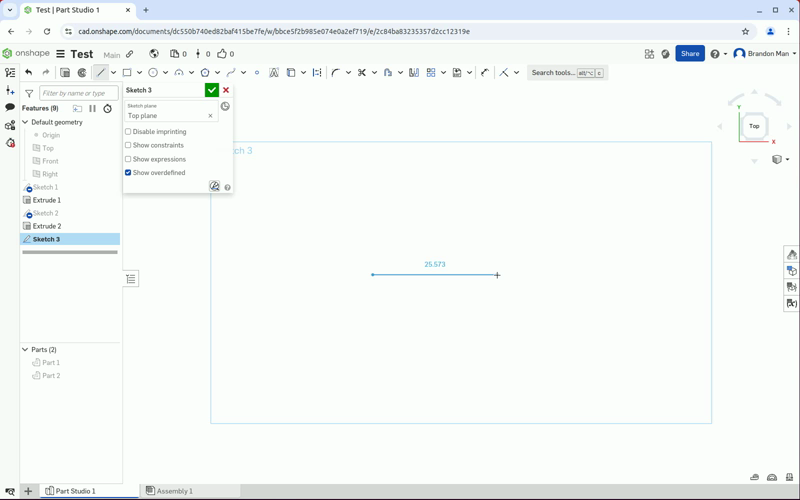
key_up(shift)
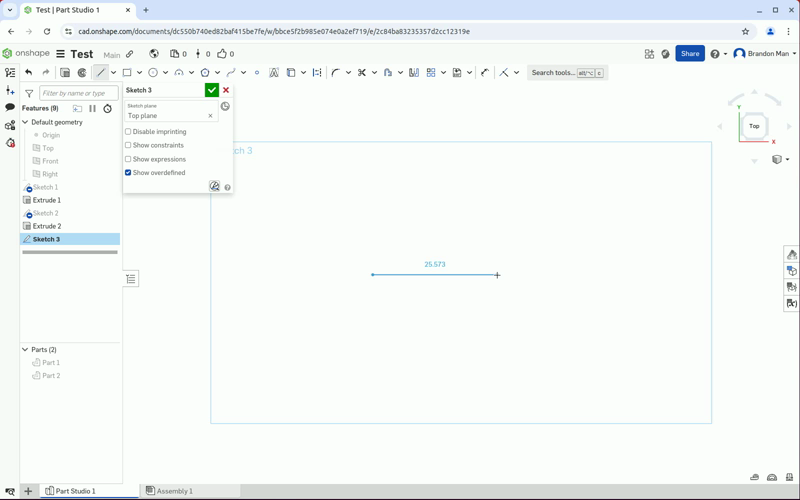
key_down(shift)
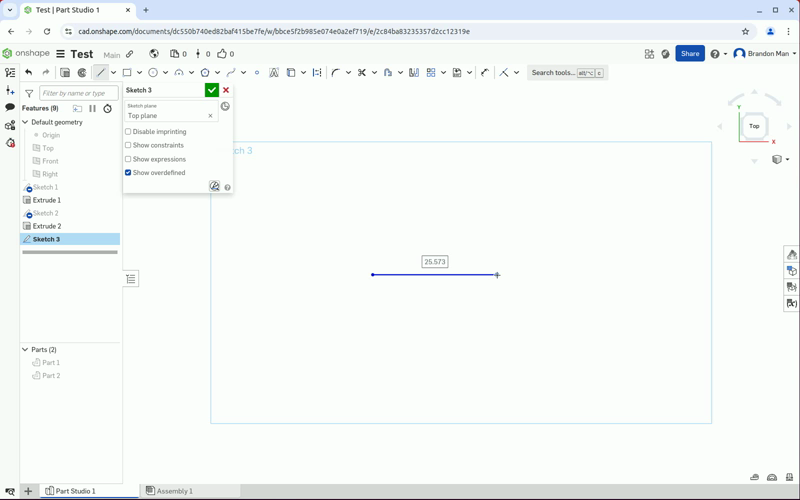
mouse_move(527, 274)
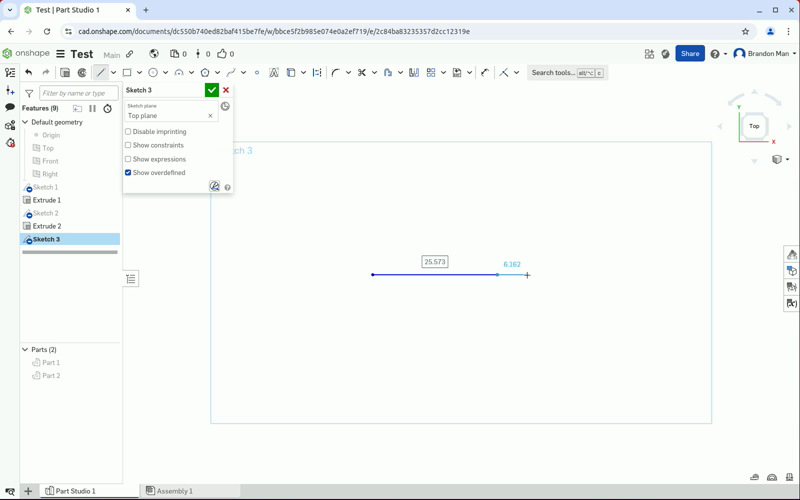
mouse_move(497, 261)
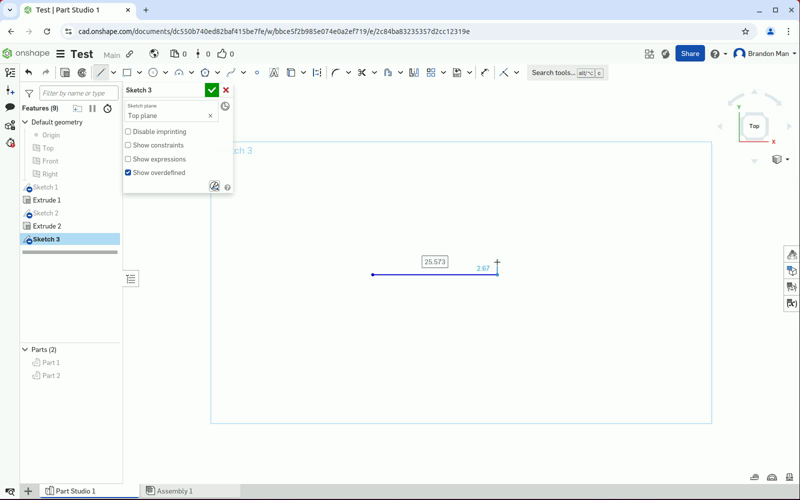
click(497, 261)
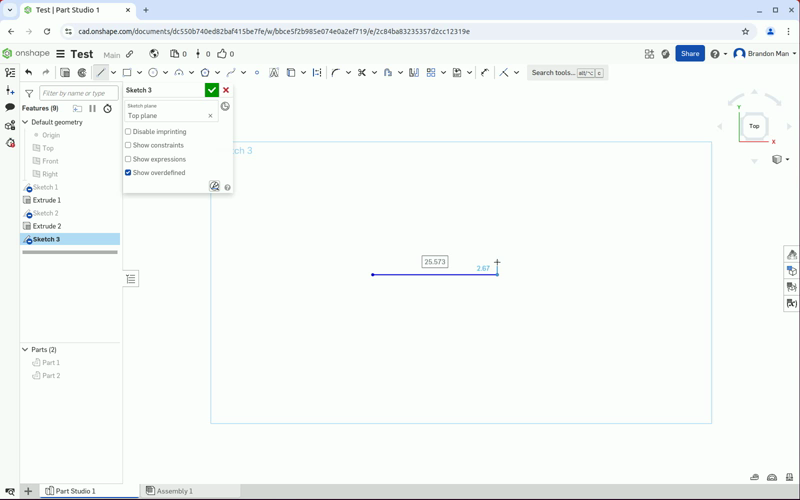
key_up(shift)
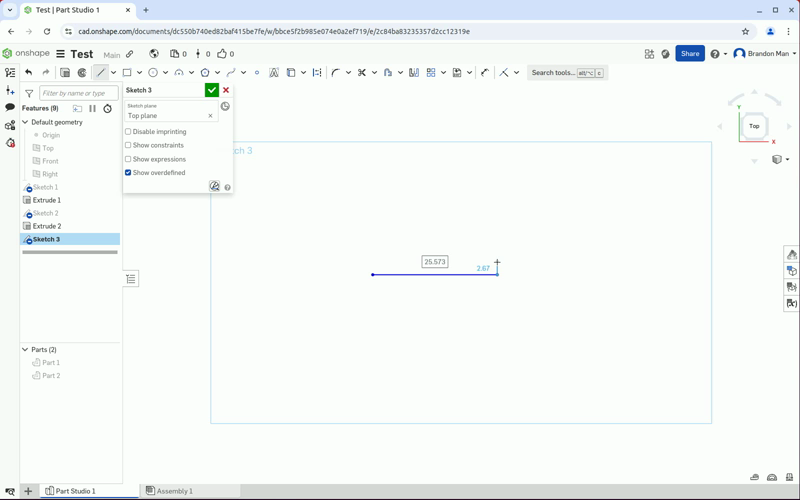
key_down(shift)
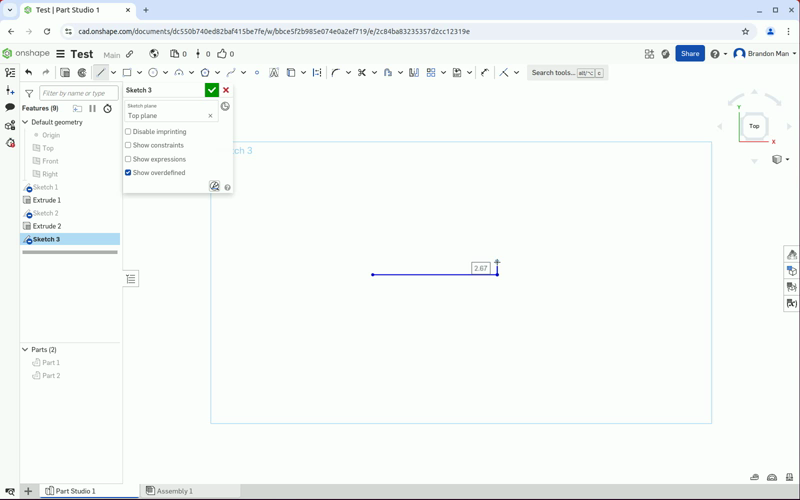
mouse_move(372, 261)
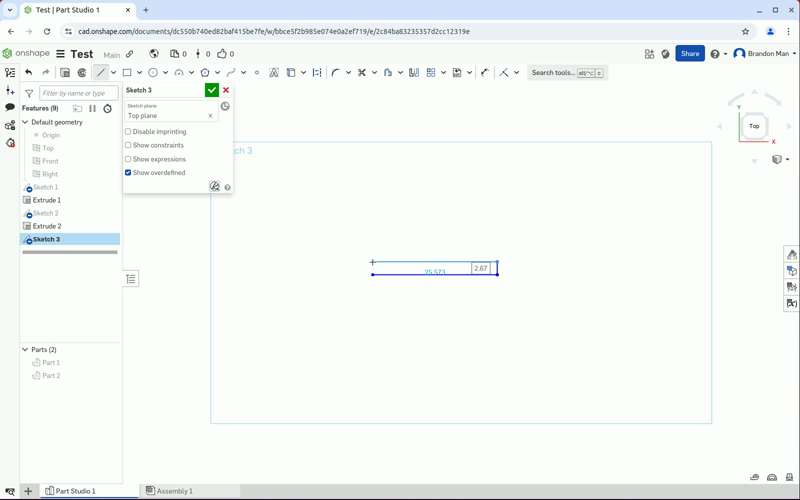
click(372, 261)
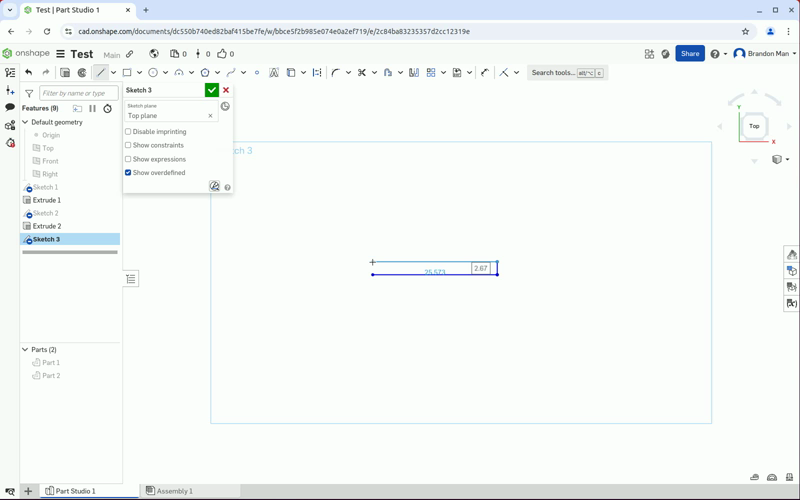
key_up(shift)
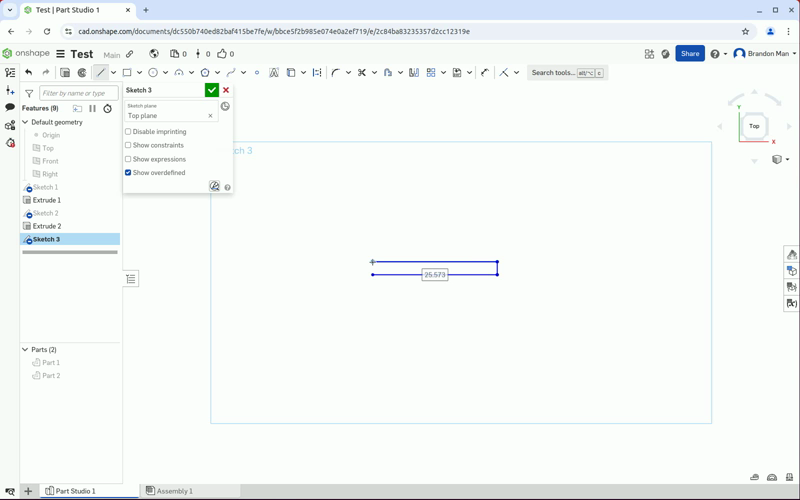
mouse_move(402, 261)
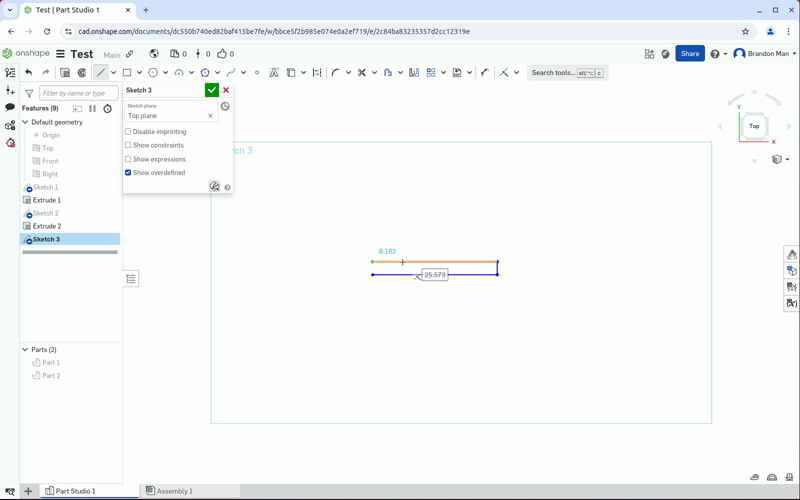
key_down(shift)
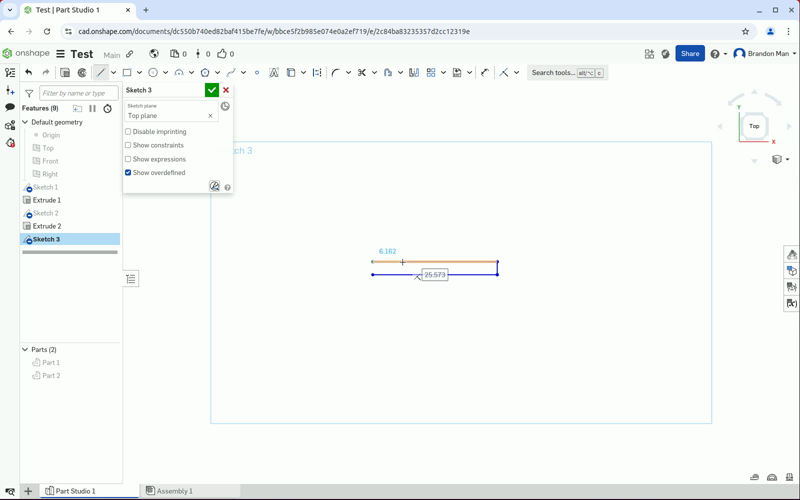
mouse_move(372, 274)
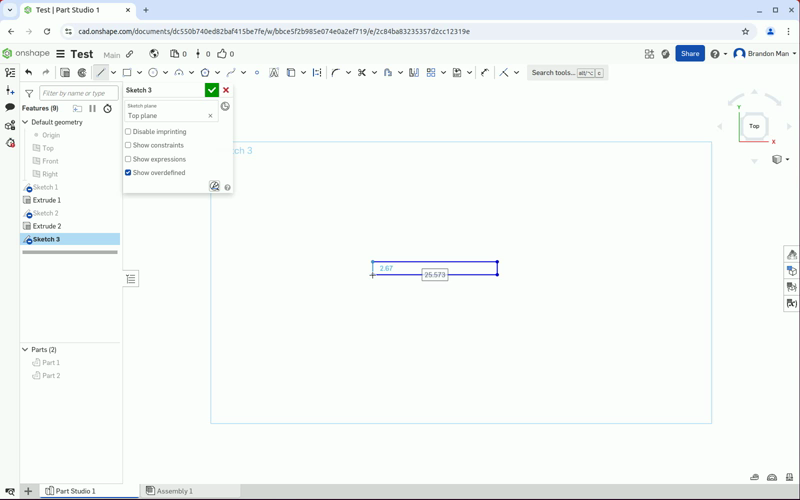
key_up(shift)
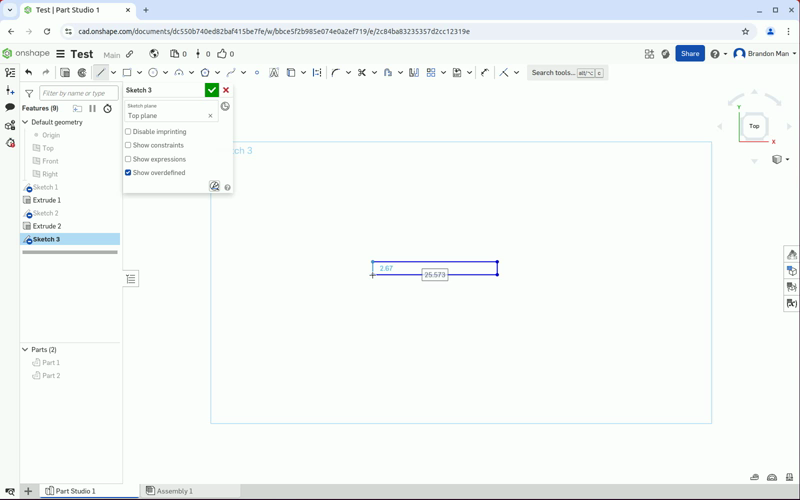
click(372, 274)
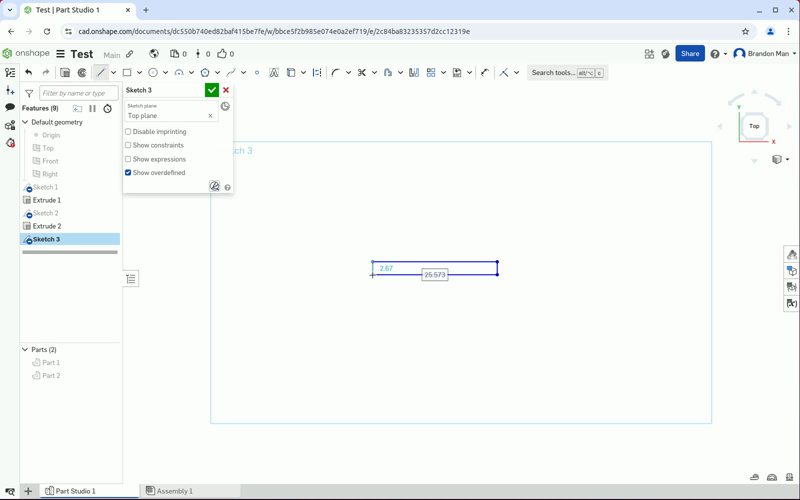
key(esc)
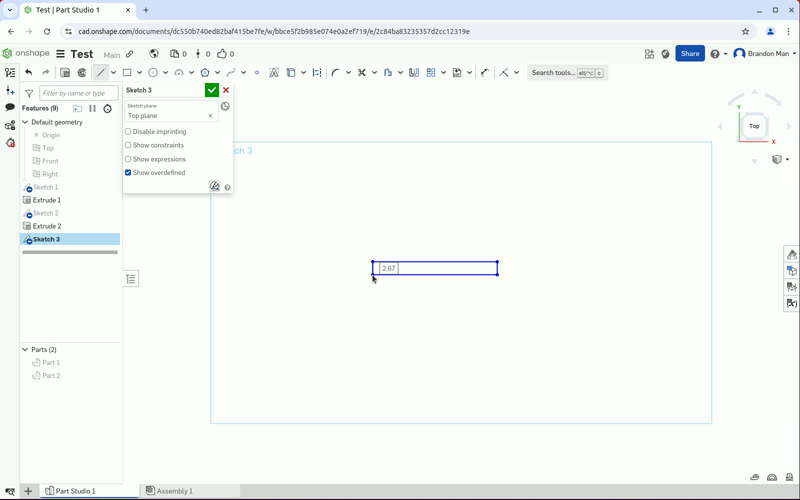
mouse_move(458, 270)
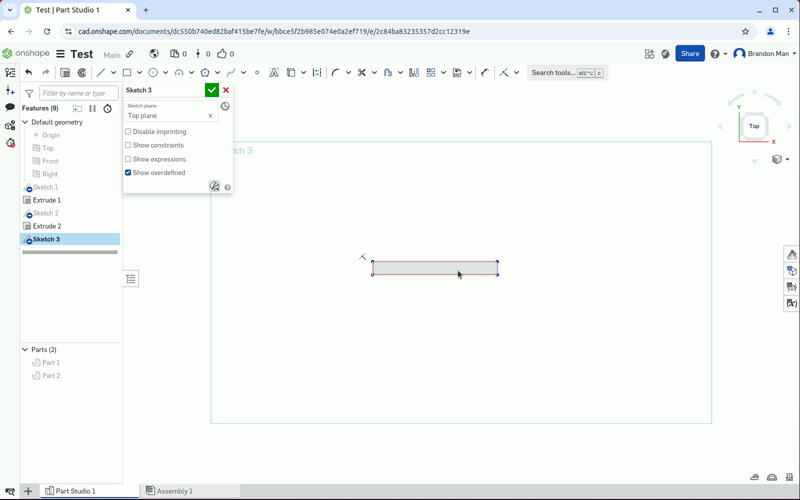
scroll(6)
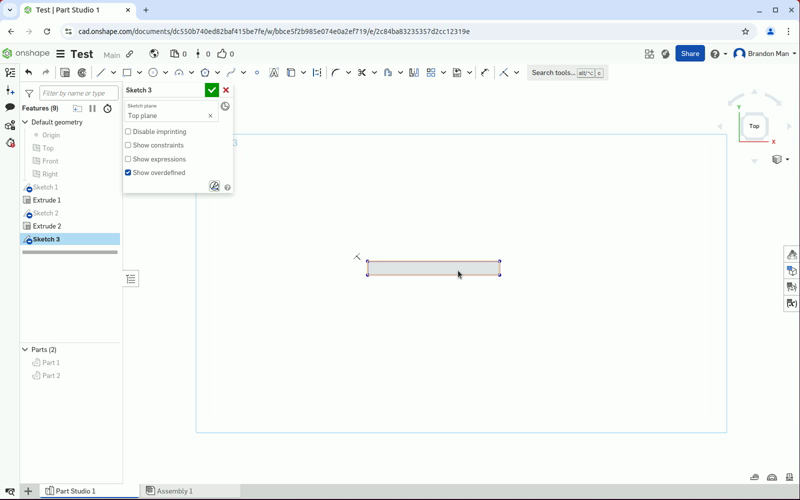
scroll(6)
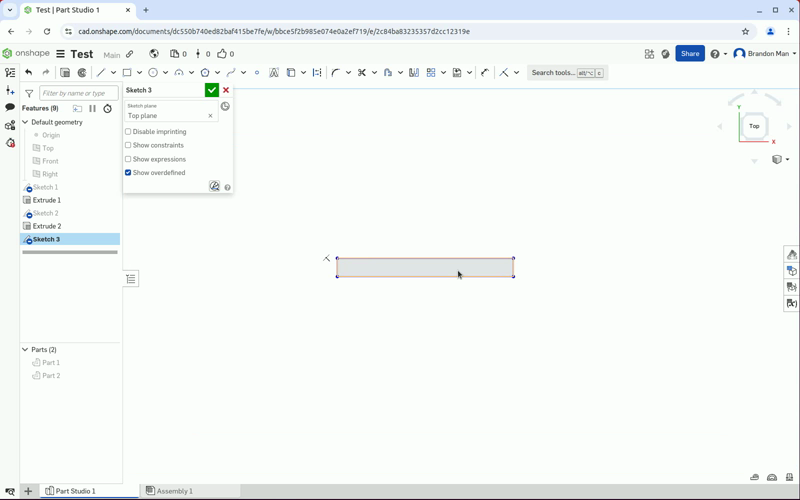
scroll(6)
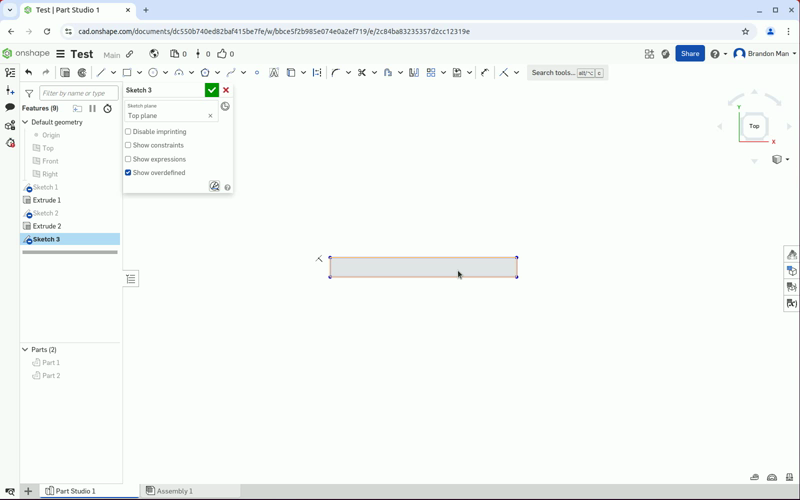
scroll(6)
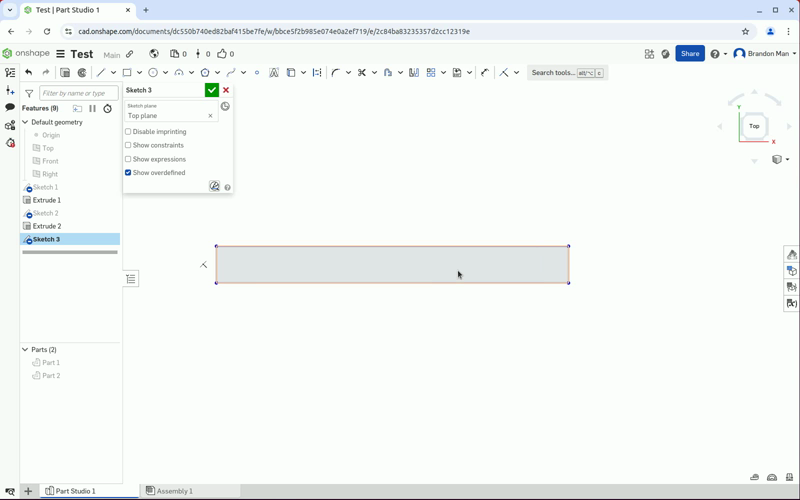
scroll(6)
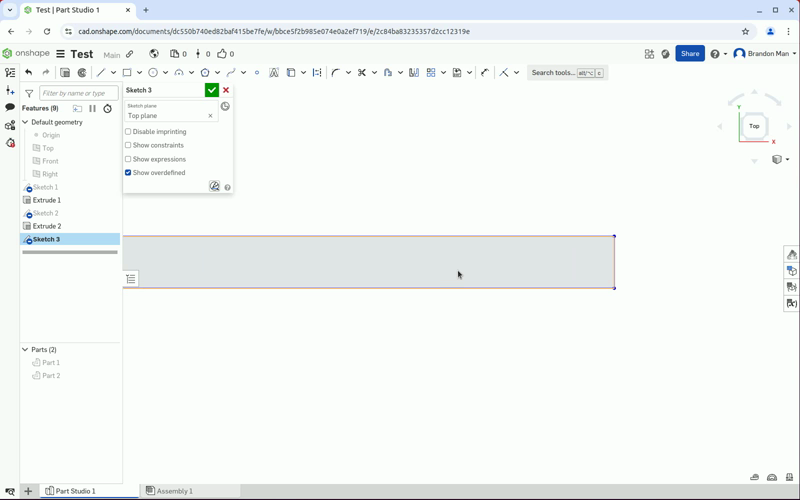
scroll(6)
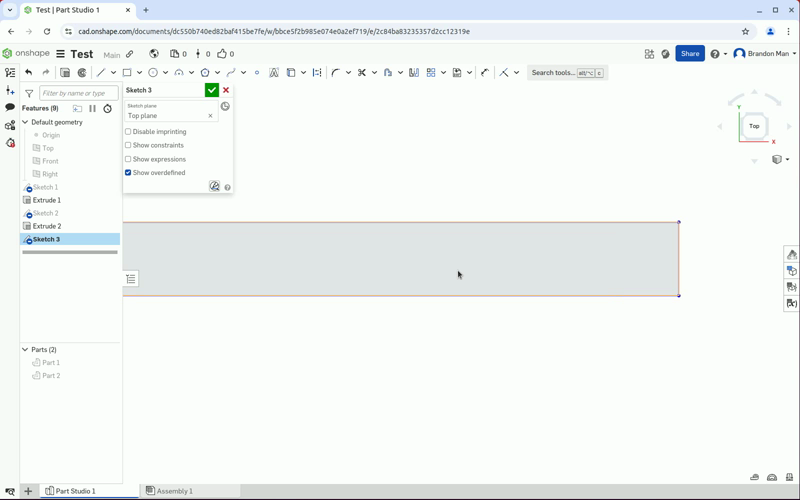
scroll(6)
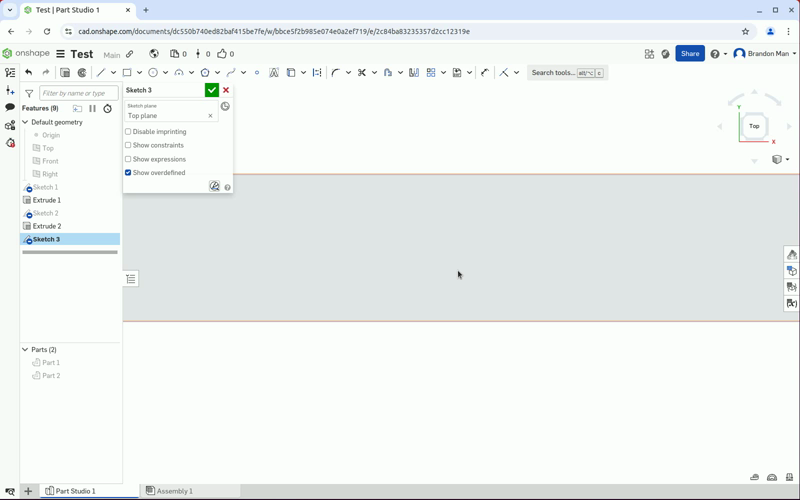
click(458, 270)
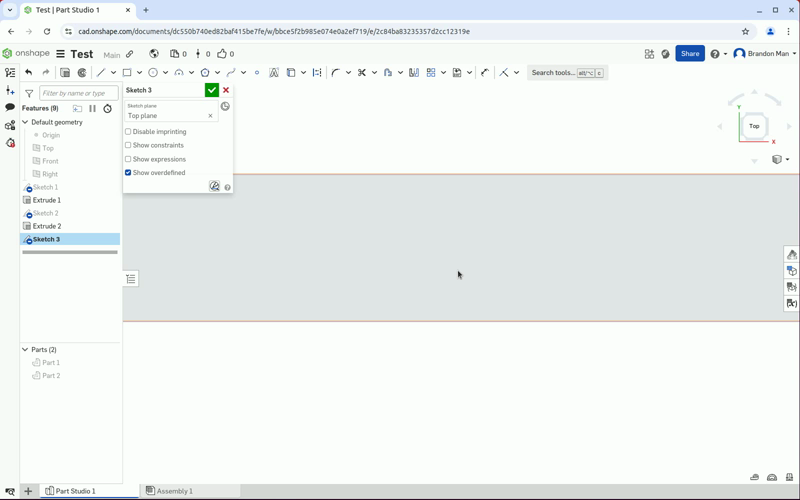
scroll(-6)
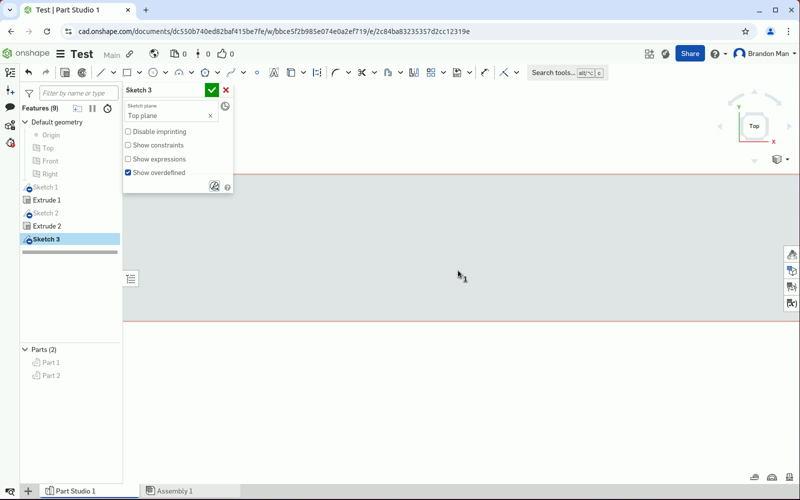
scroll(-6)
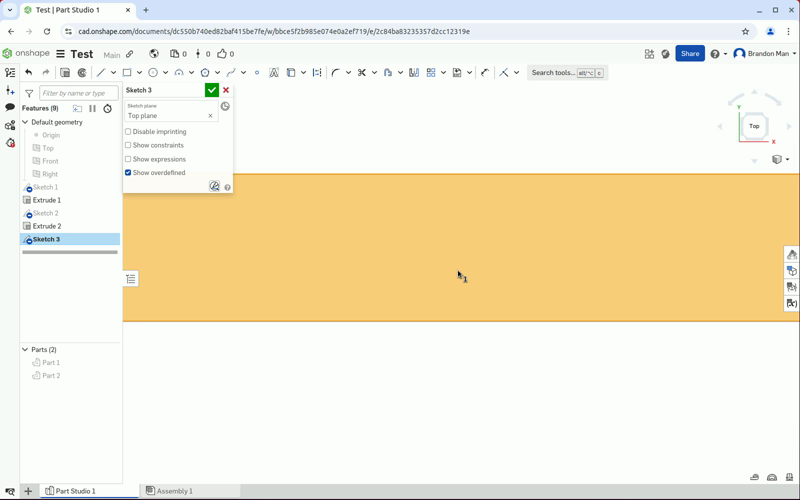
scroll(-6)
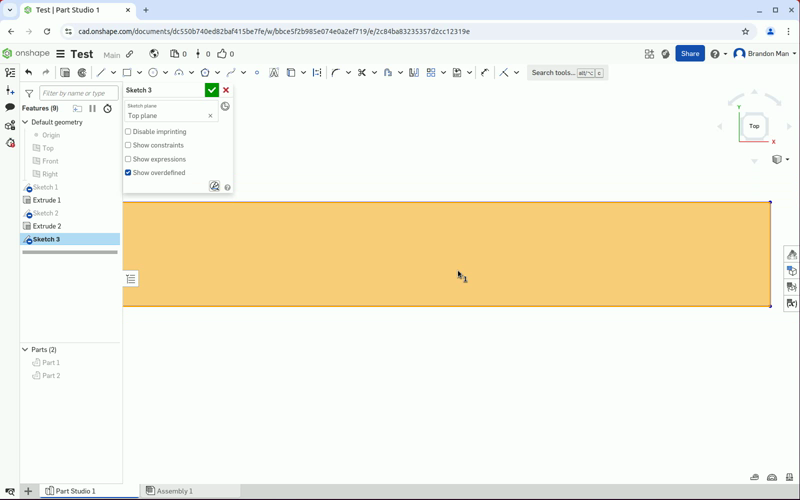
scroll(-6)
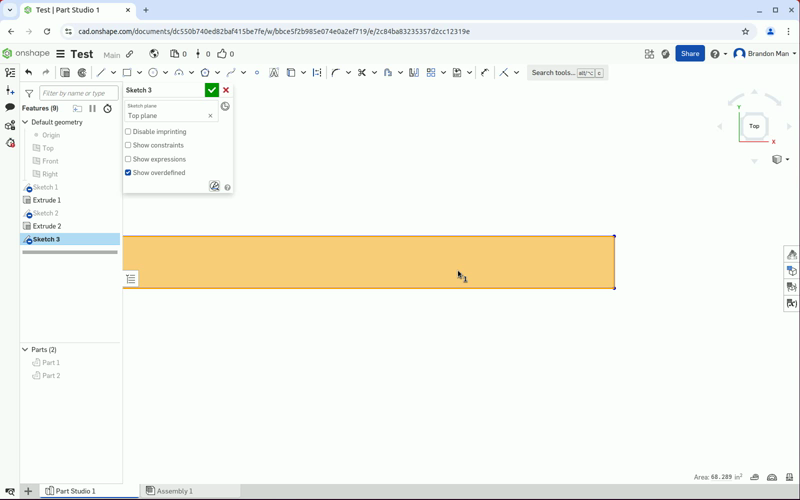
scroll(-6)
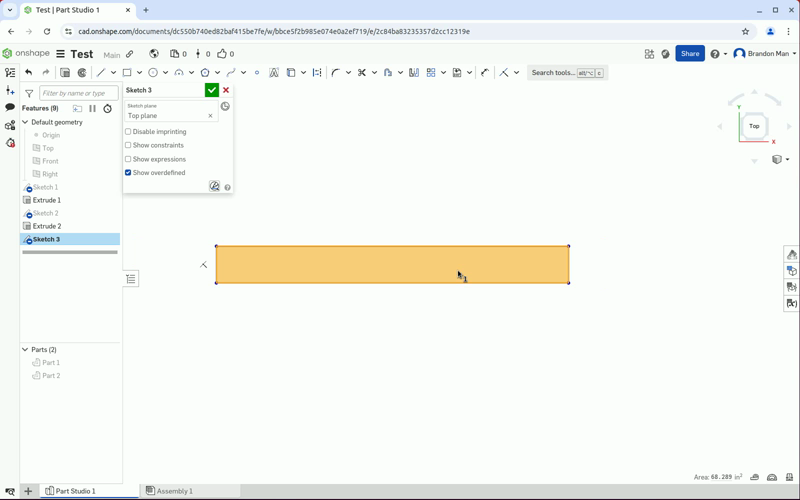
scroll(-6)
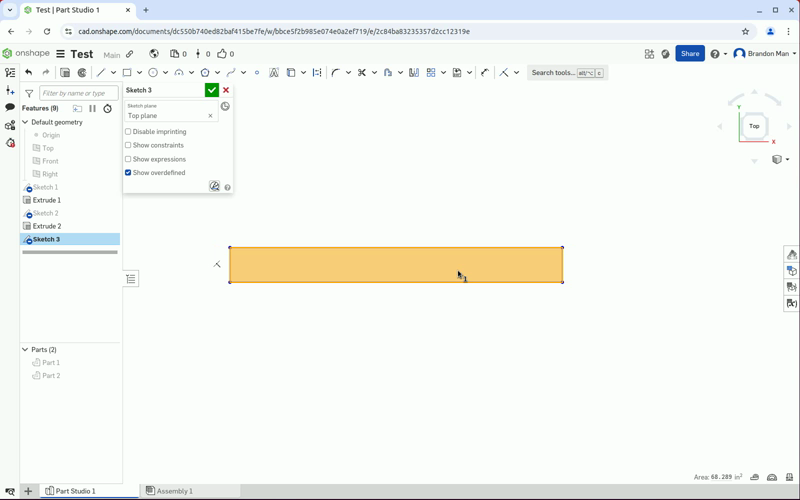
scroll(-6)
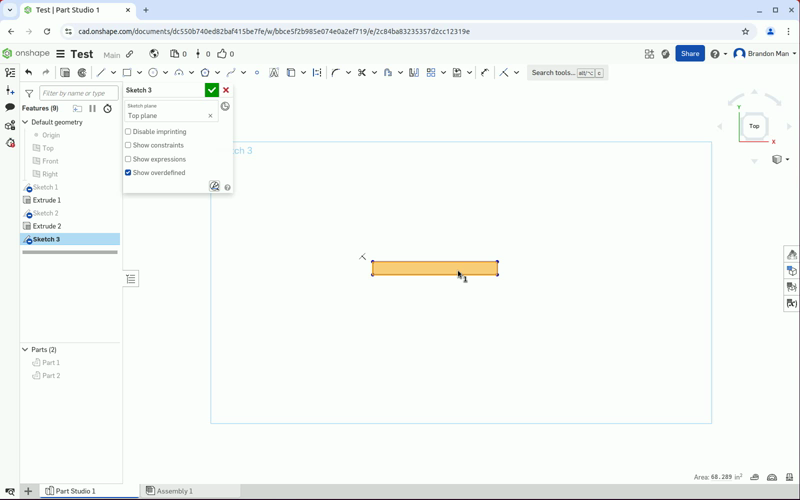
mouse_move(73, 352)
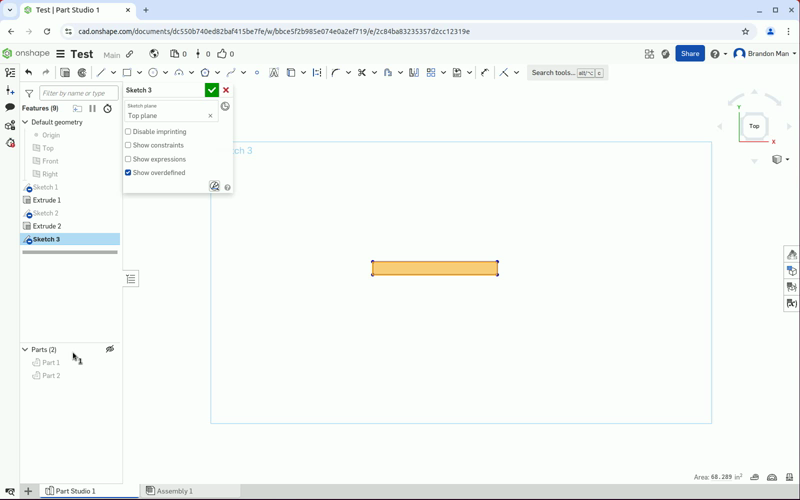
key(shift+y)
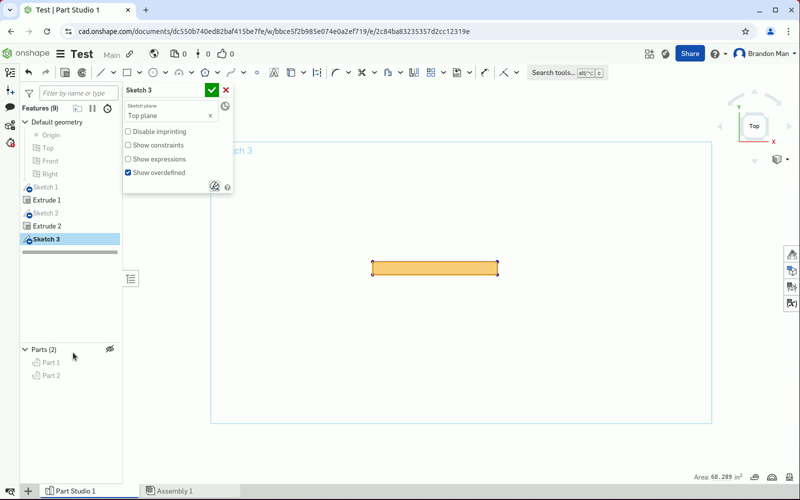
key(shift+e)
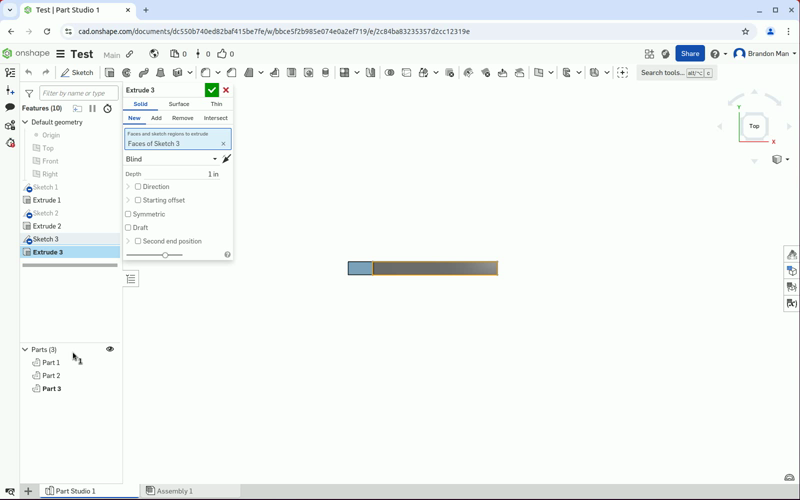
mouse_move(143, 106)
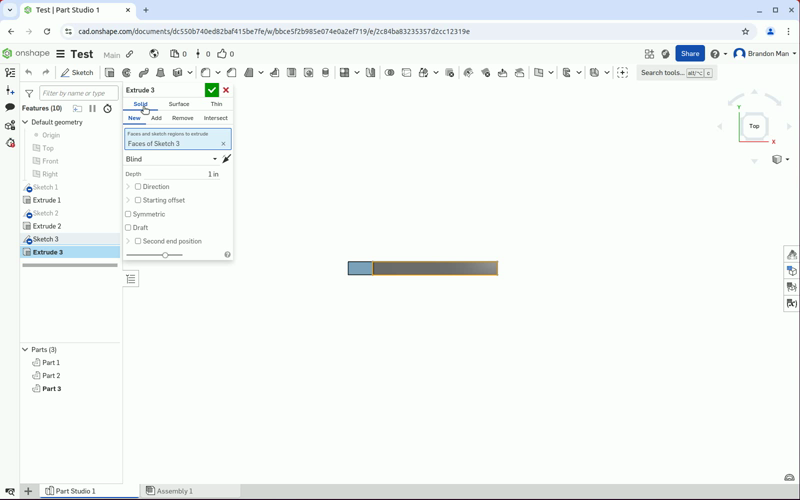
click(143, 106)
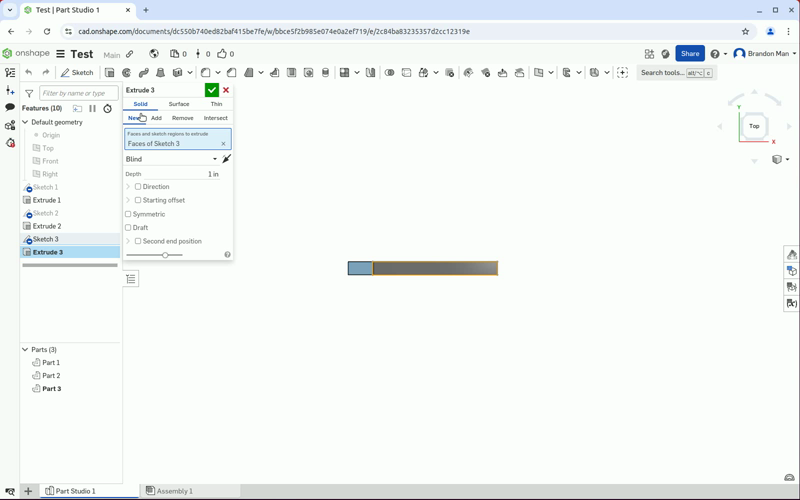
mouse_move(137, 120)
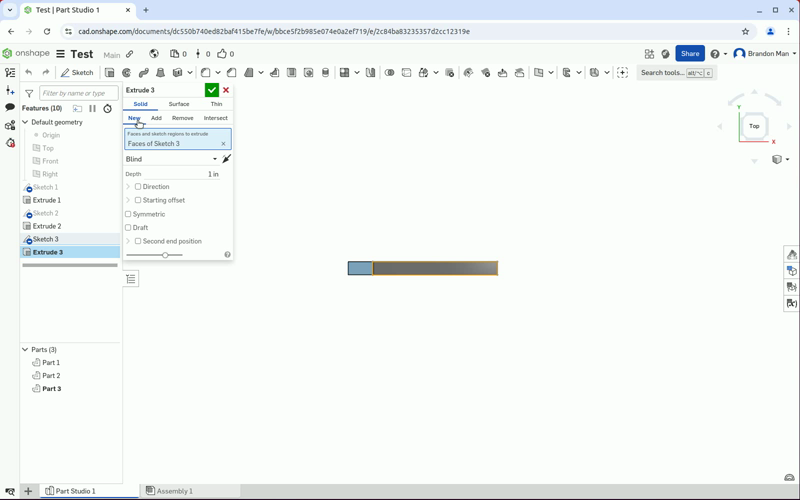
click(137, 120)
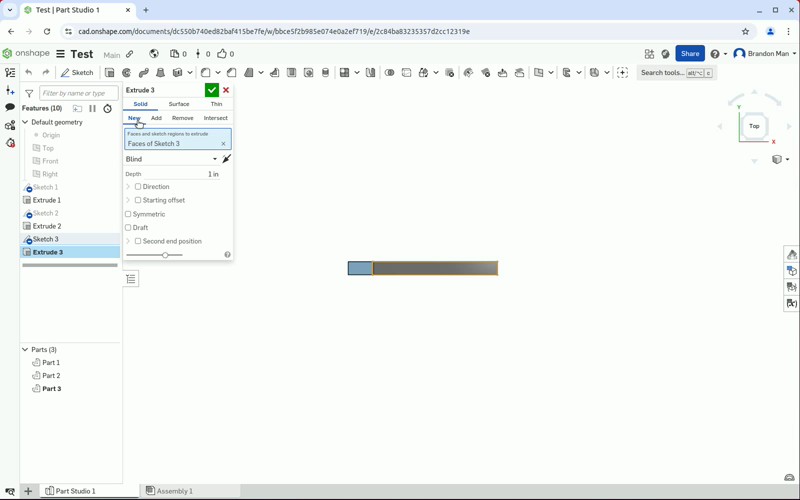
key(tab, 4)
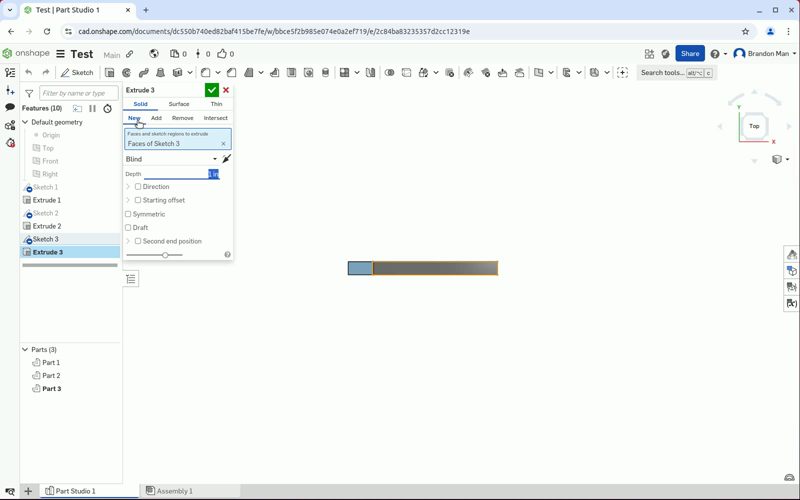
text(5.055)
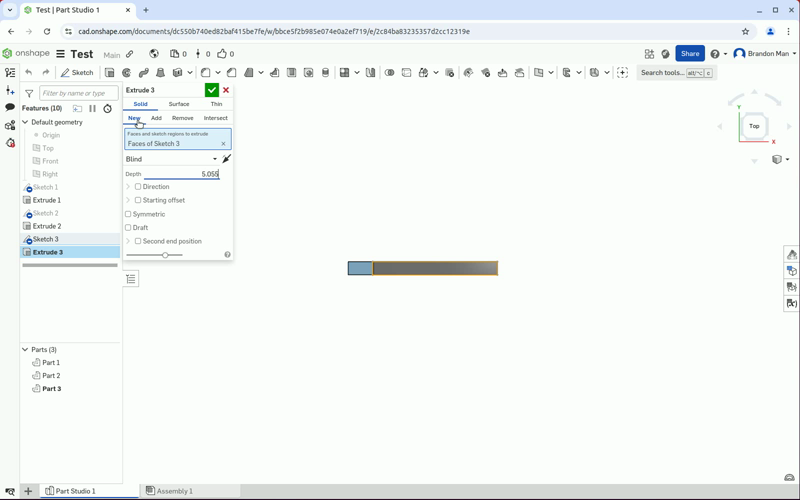
key(enter)
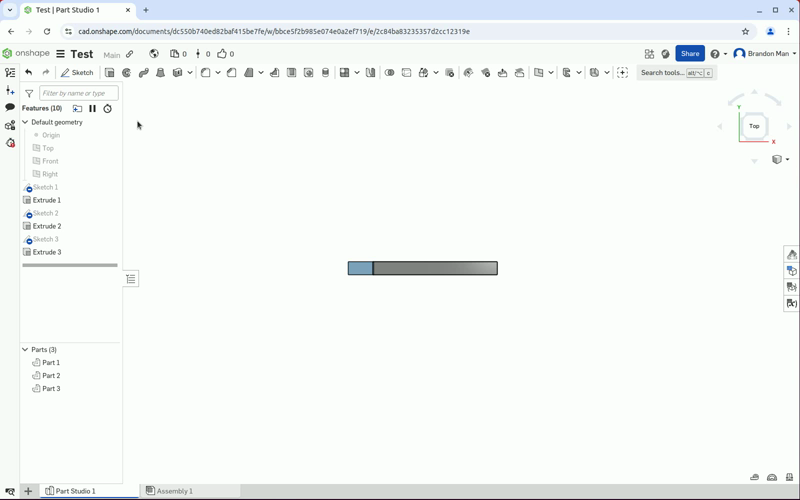
key(shift+h)
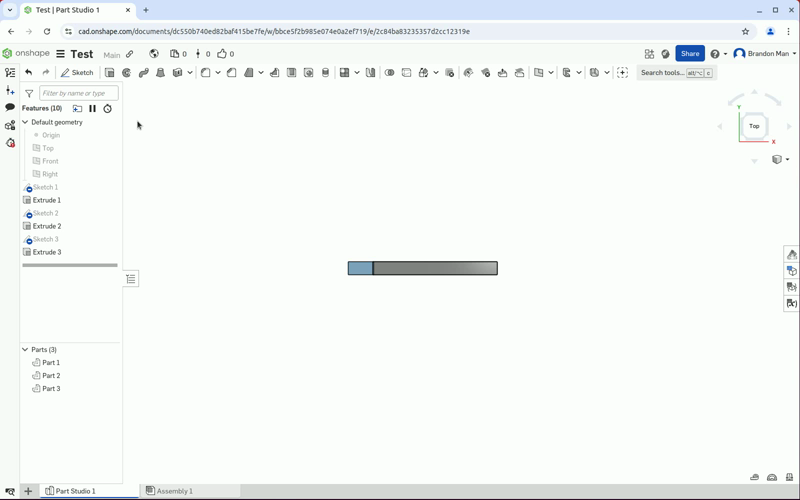
key(shift+h)
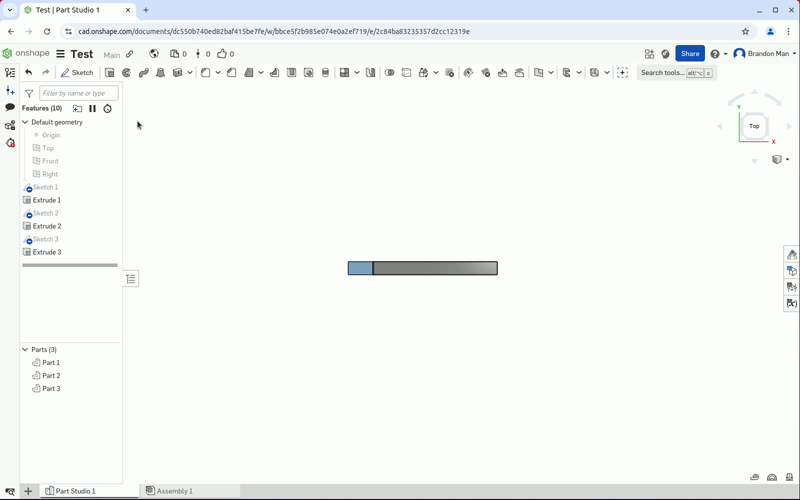
mouse_move(73, 189)
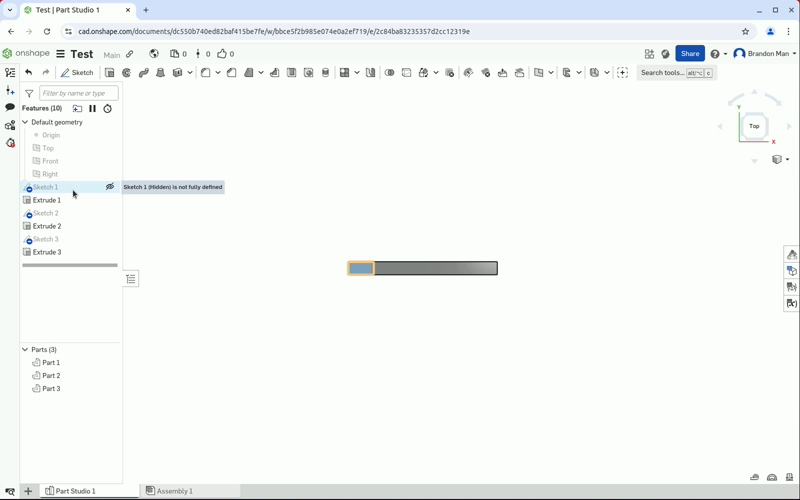
click(73, 189)
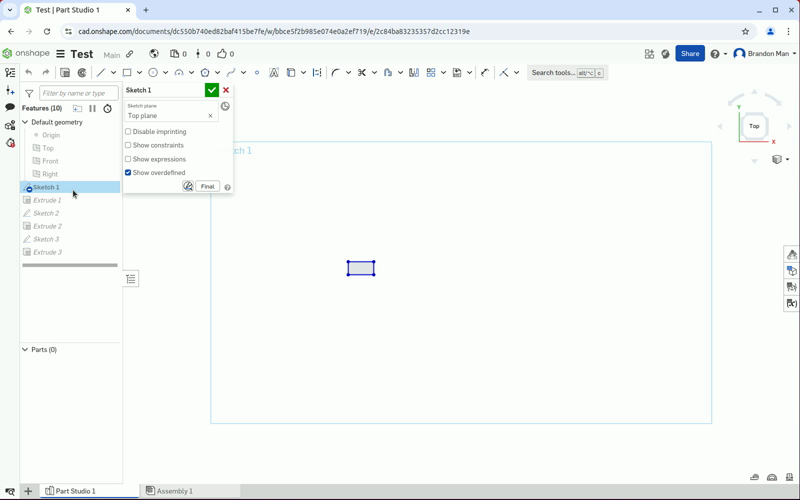
mouse_move(229, 92)
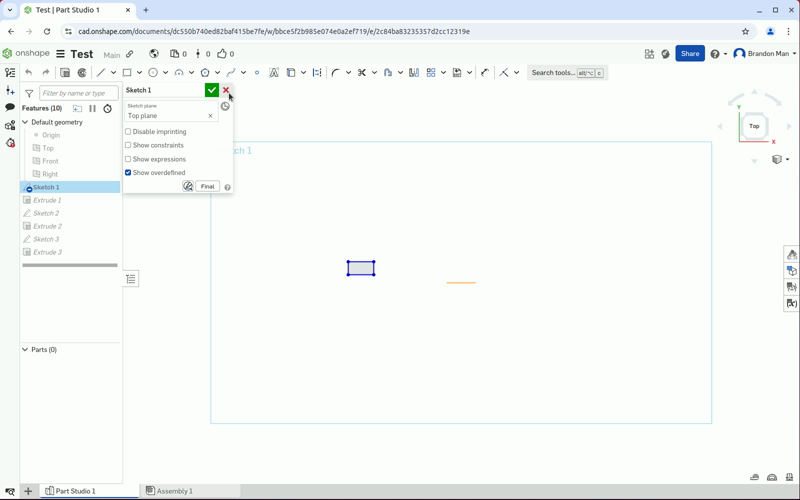
click(229, 92)
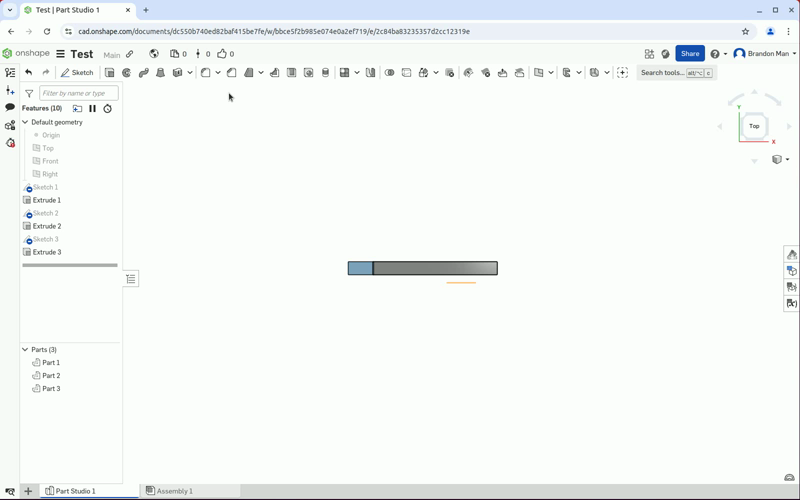
mouse_move(73, 352)
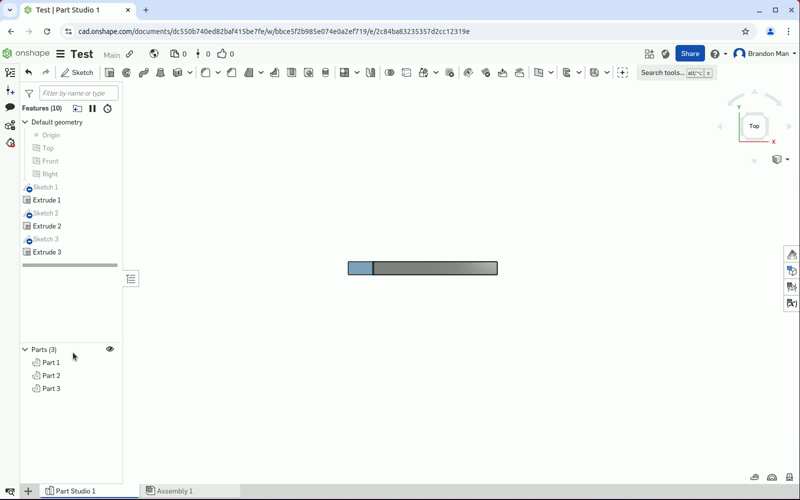
key(y)
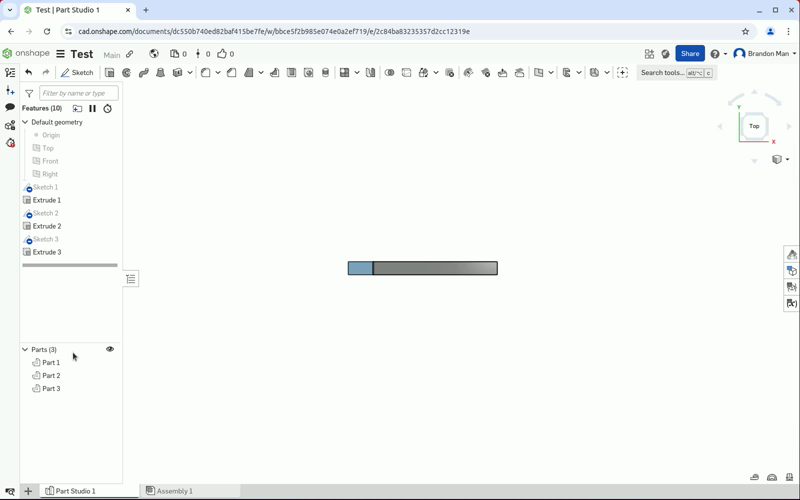
key(shift+p)
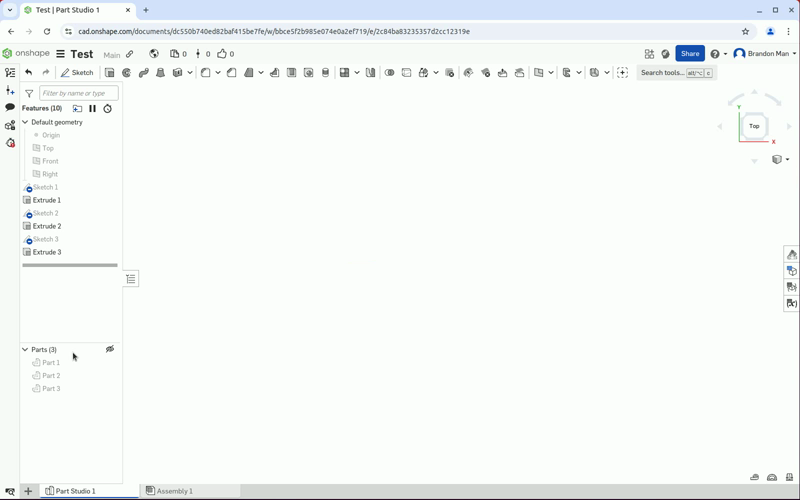
key(space)
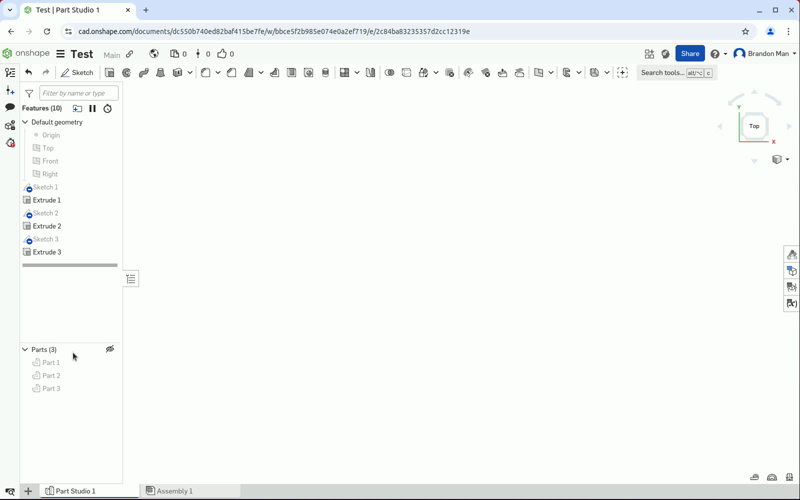
key_down(shift)
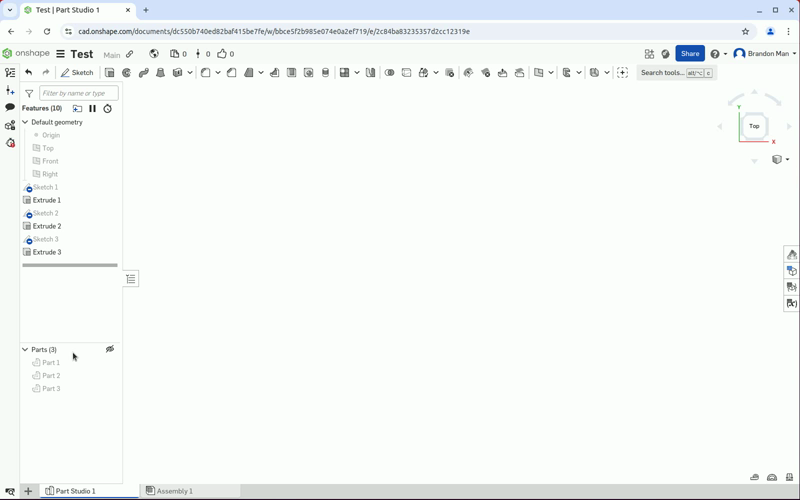
key(up)
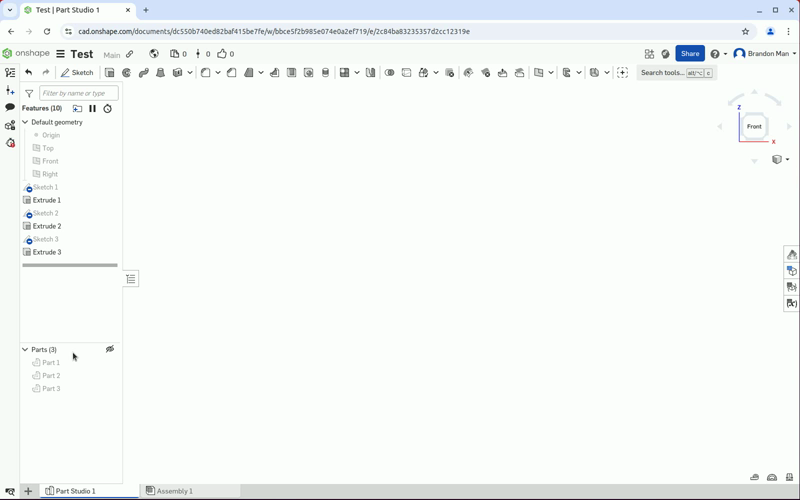
key_up(shift)
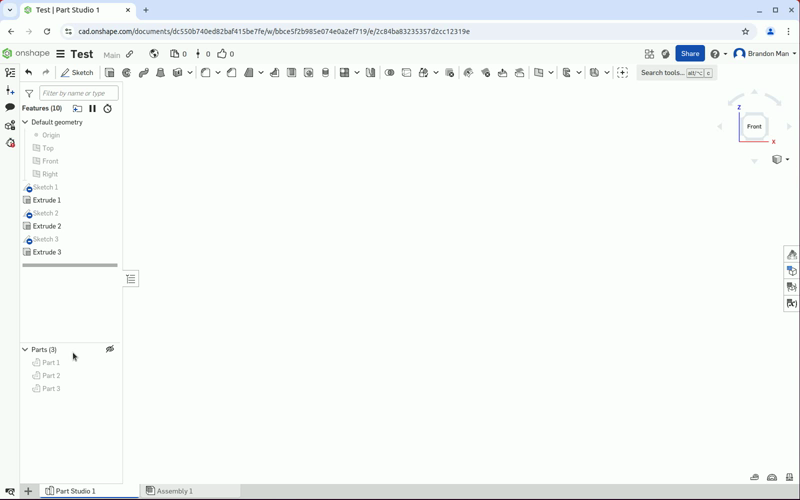
mouse_move(73, 352)
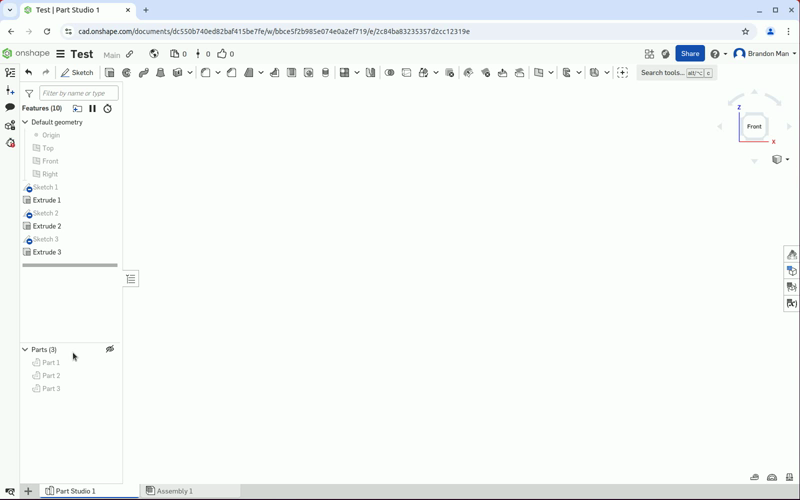
key(shift+y)
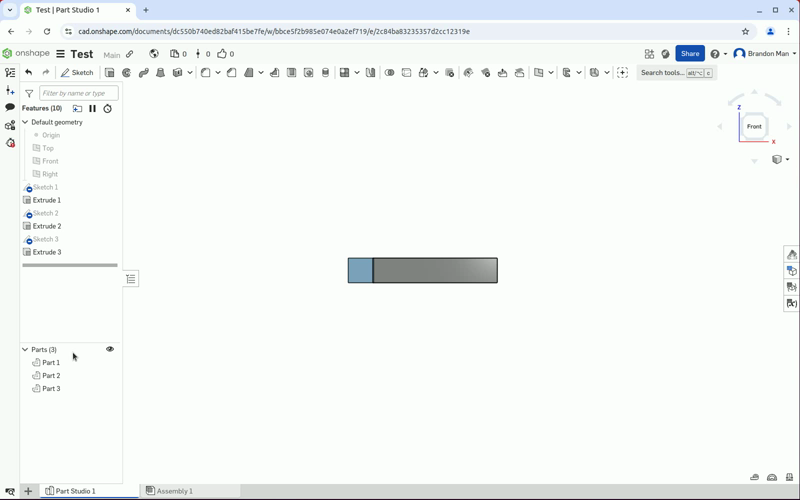
mouse_move(541, 75)
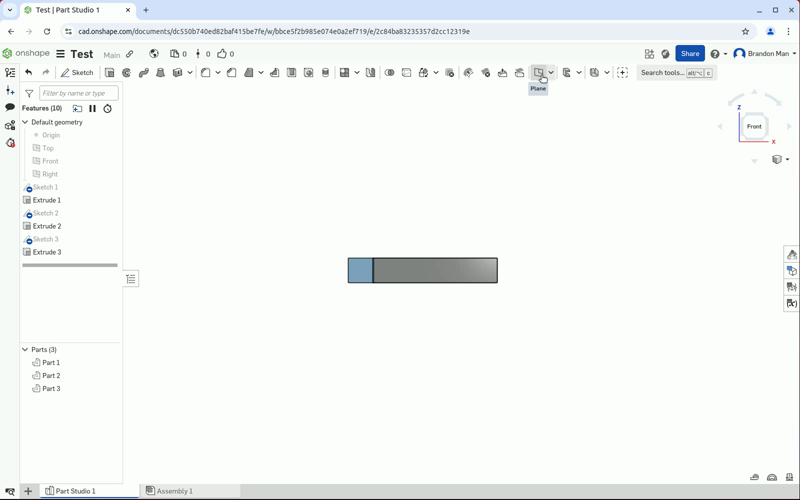
click(541, 75)
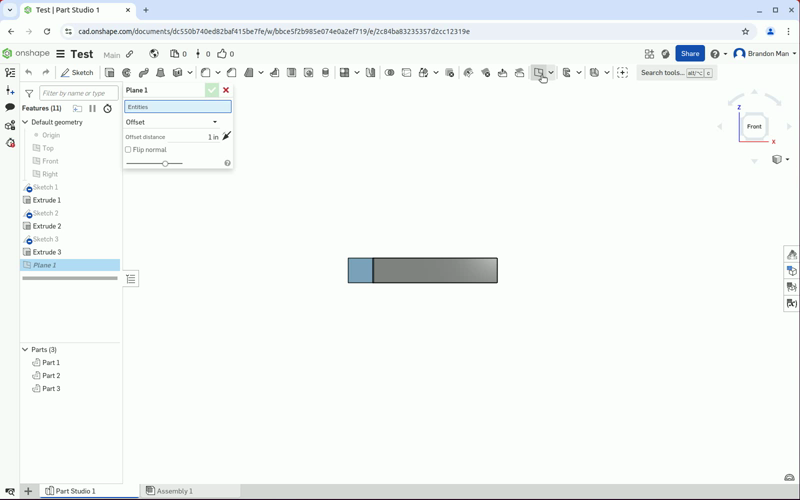
mouse_move(73, 163)
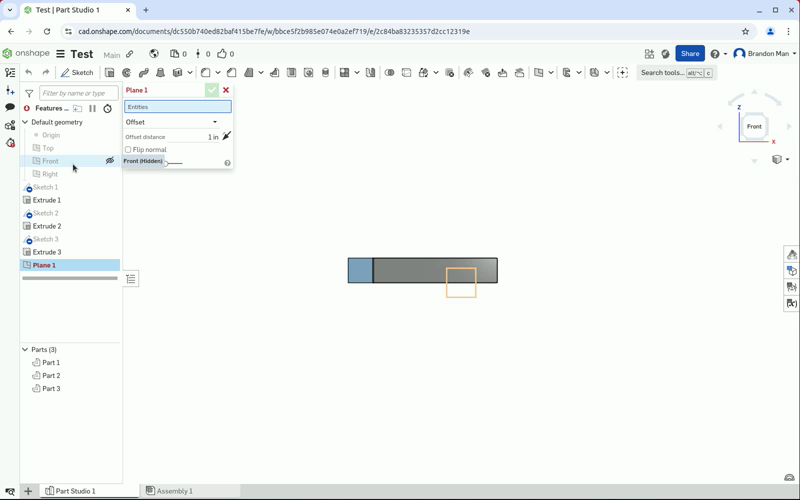
click(73, 163)
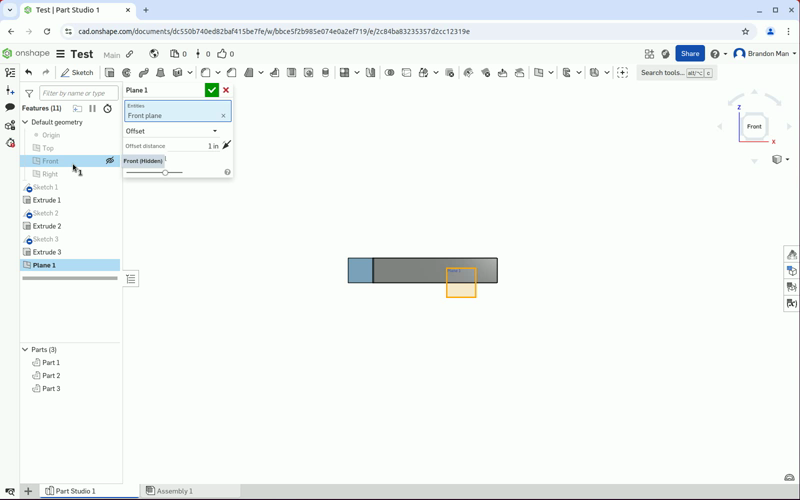
key(tab, 2)
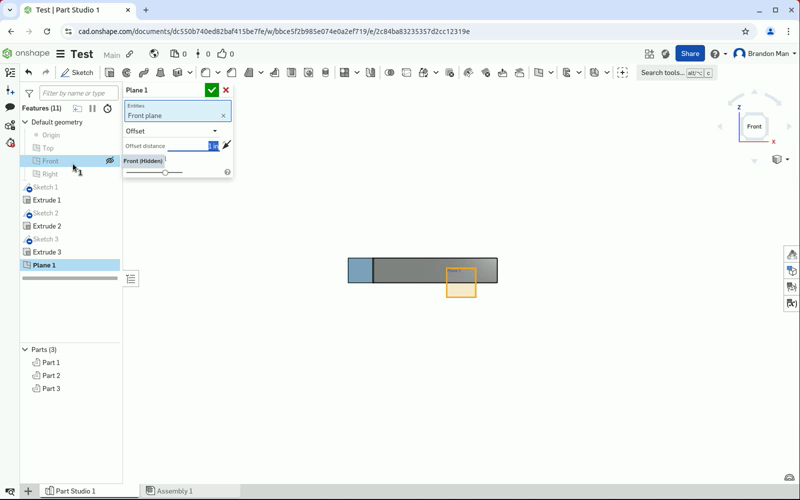
text(1.695)
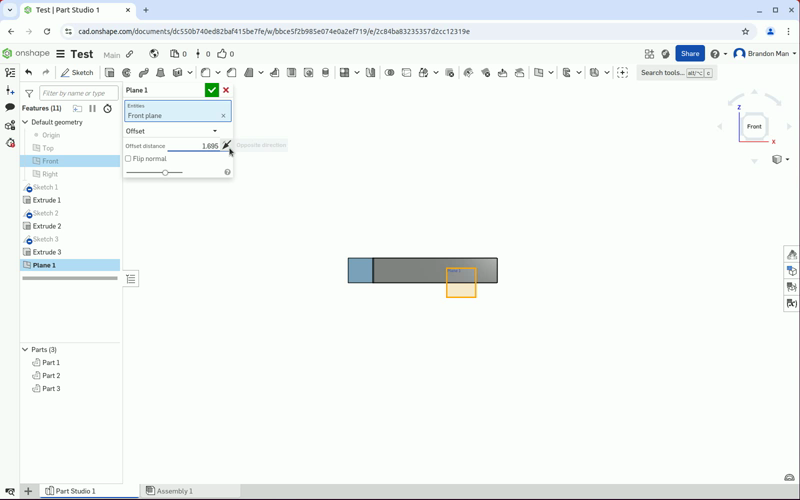
mouse_move(229, 147)
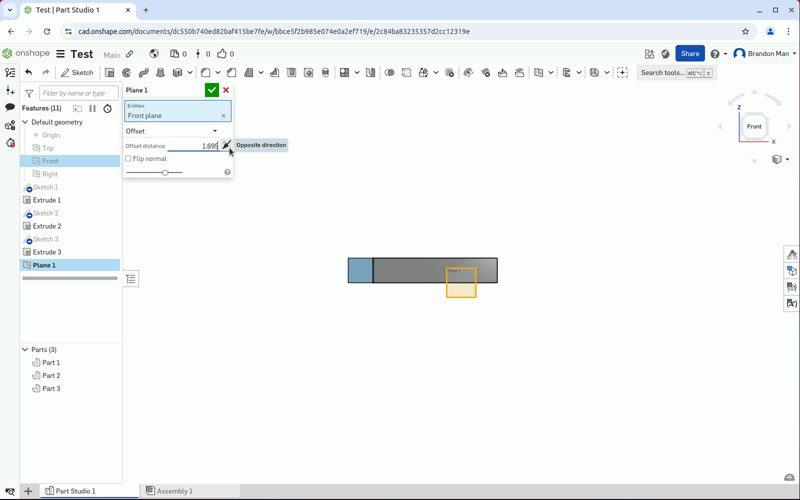
click(229, 147)
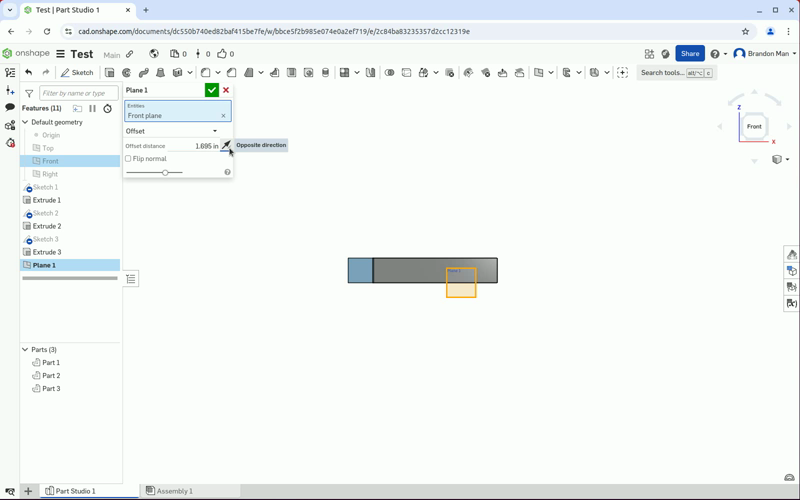
key(enter, 2)
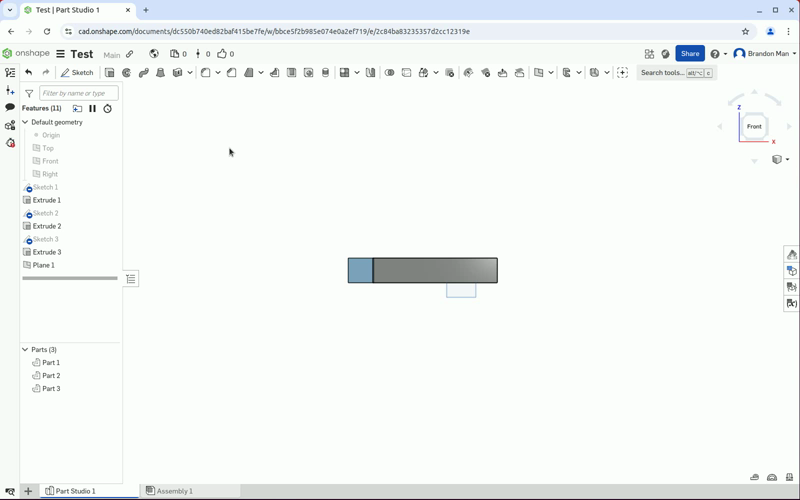
key(shift+s)
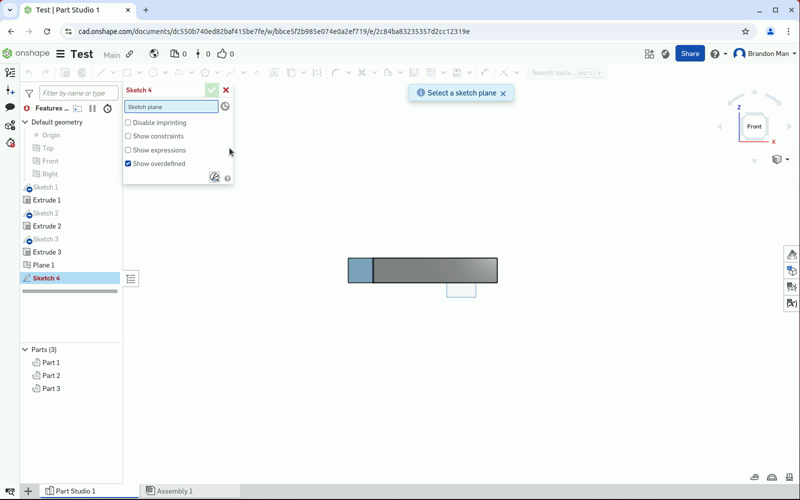
mouse_move(73, 267)
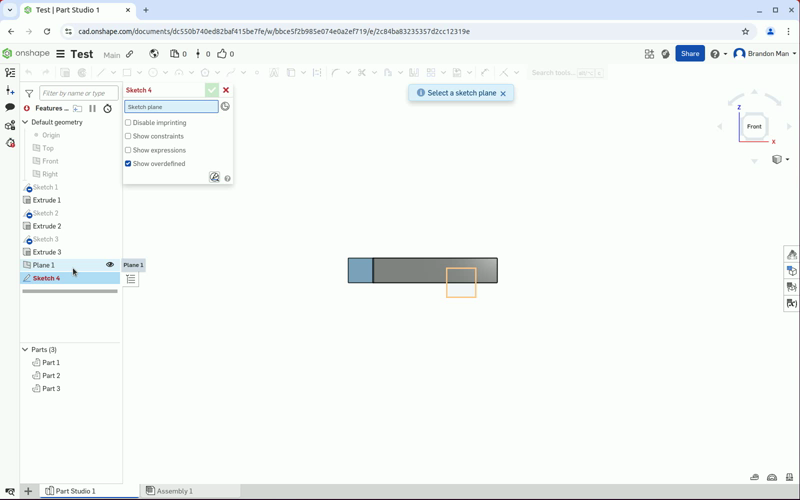
click(73, 267)
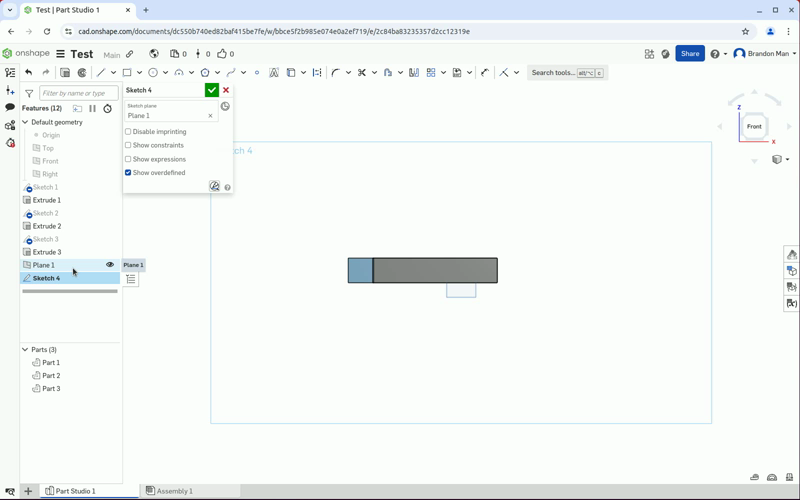
mouse_move(73, 352)
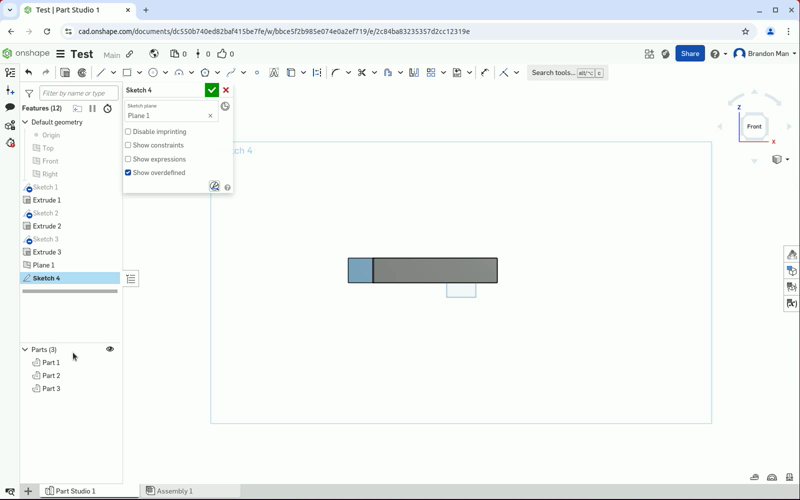
key(y)
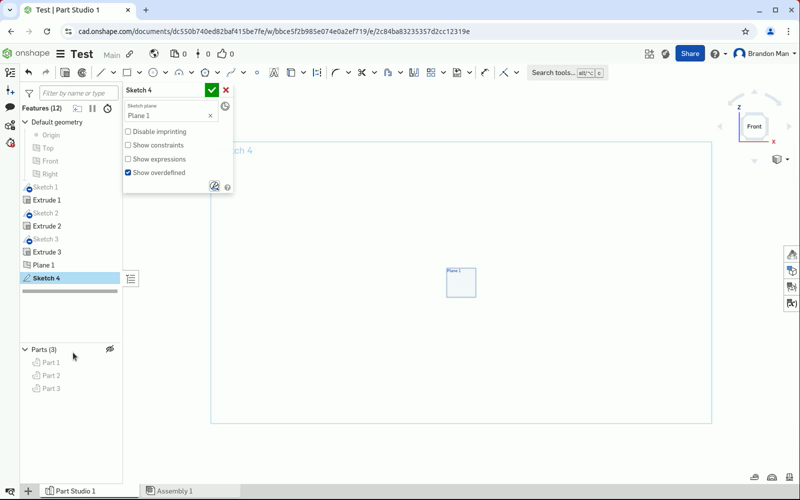
key(l)
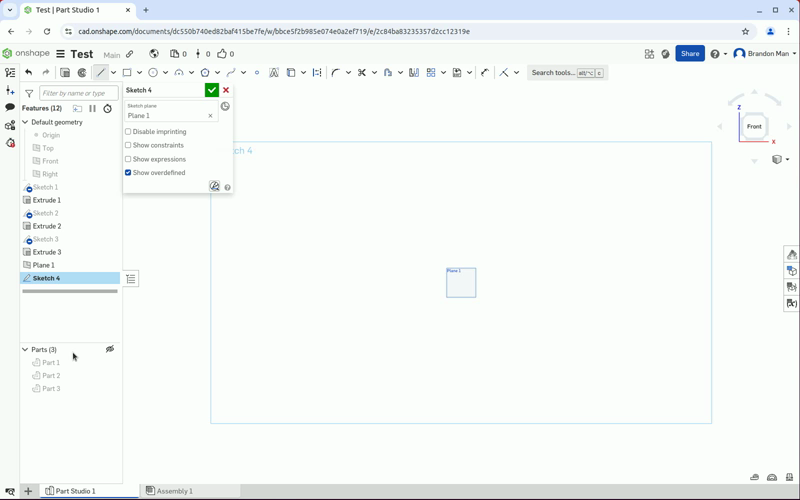
key_down(shift)
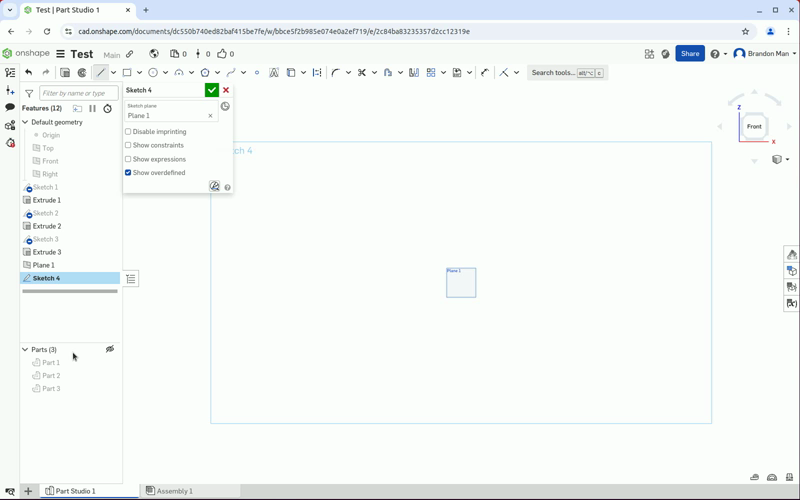
mouse_move(392, 276)
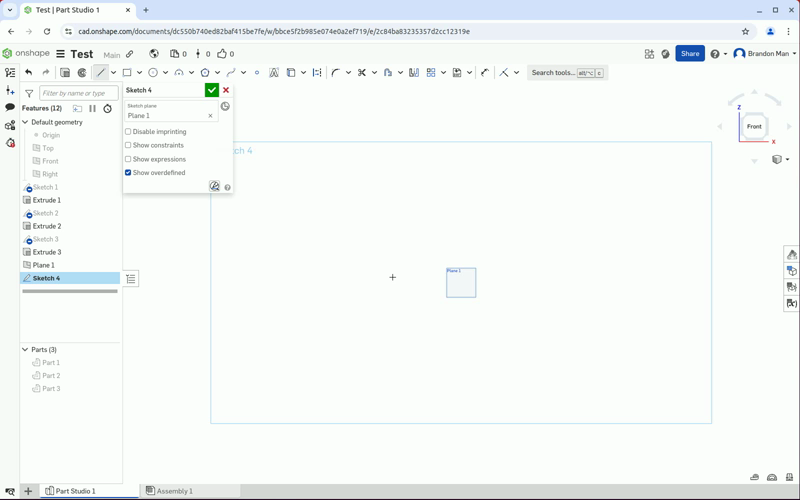
click(392, 276)
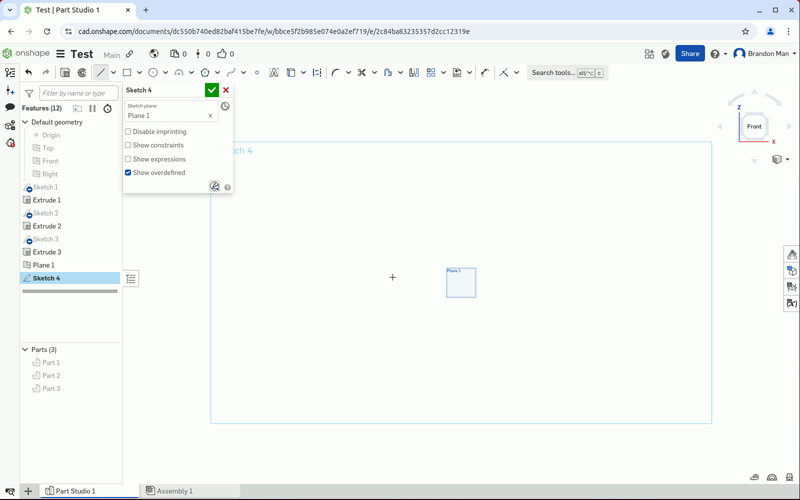
key_up(shift)
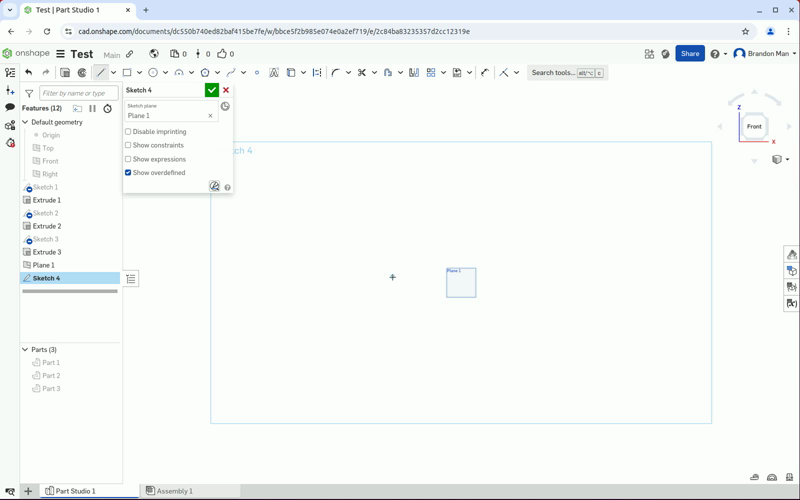
key_down(shift)
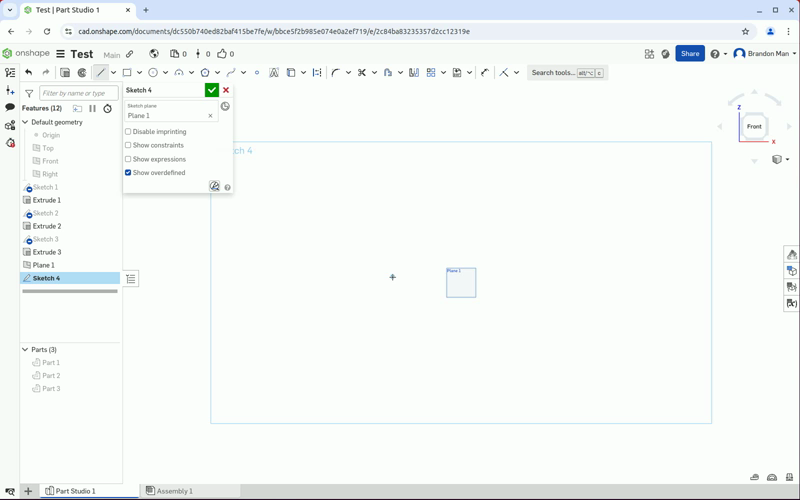
mouse_move(422, 276)
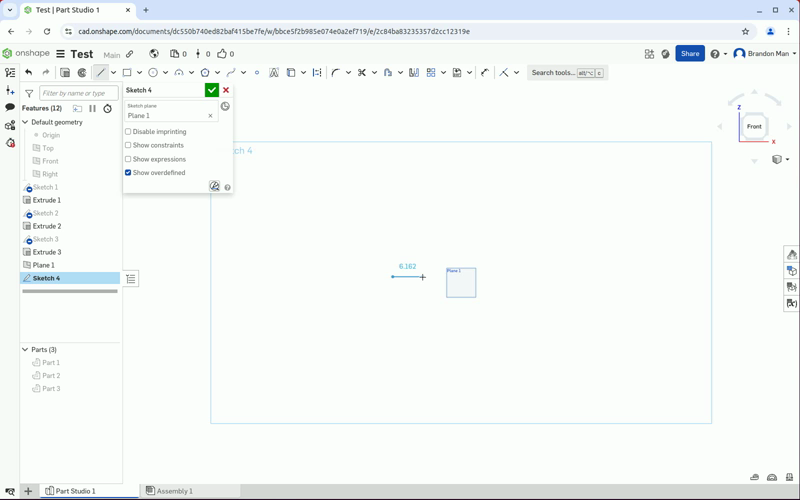
mouse_move(422, 276)
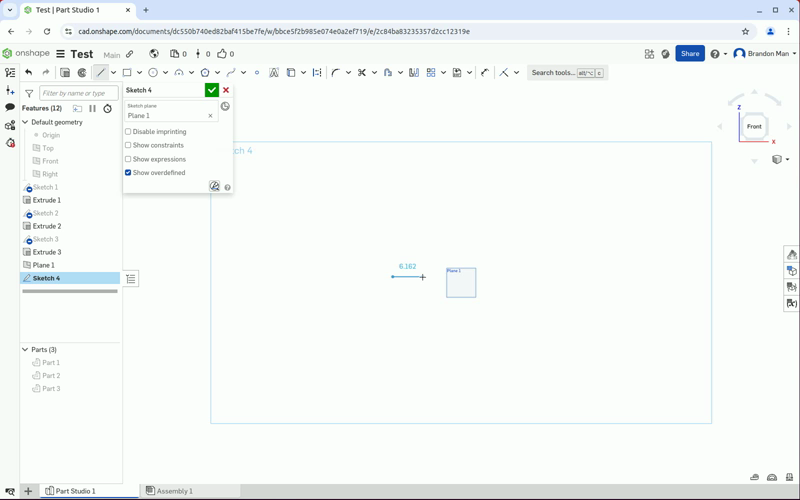
click(422, 276)
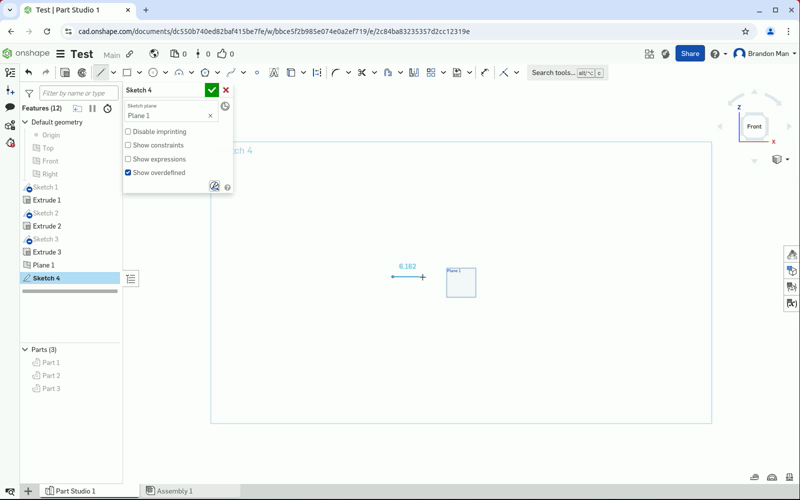
key_up(shift)
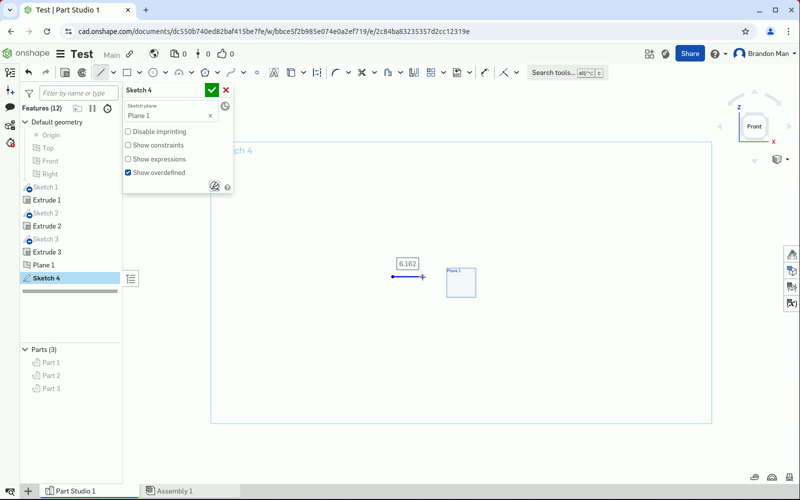
key_down(shift)
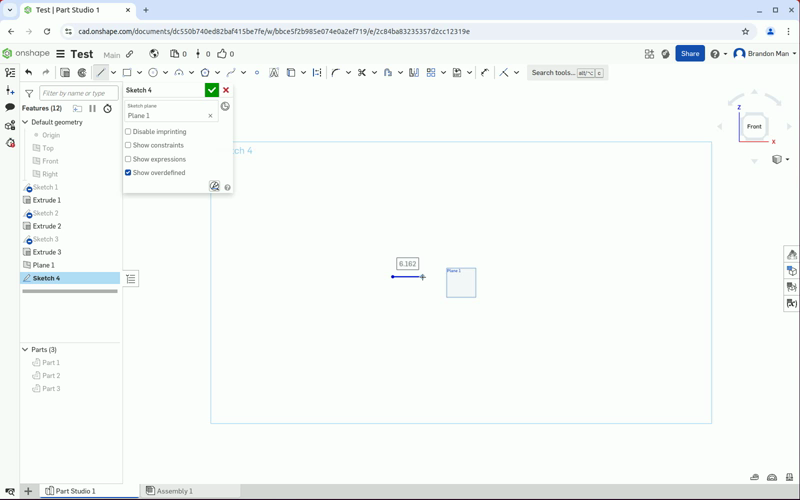
mouse_move(453, 276)
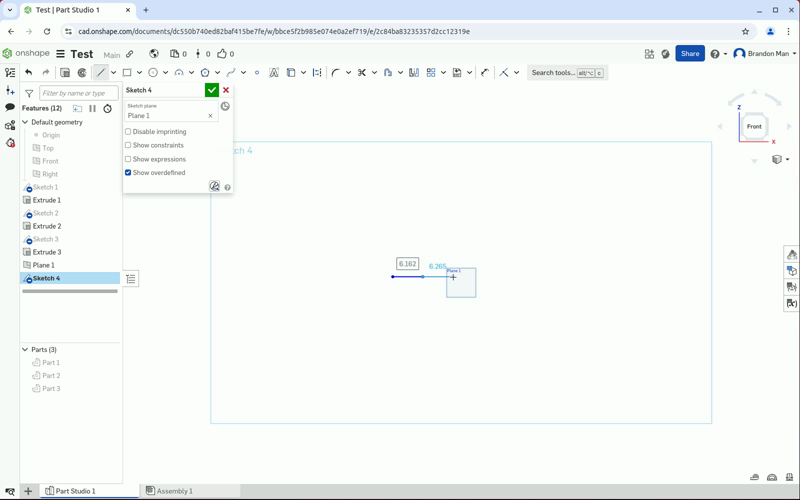
mouse_move(422, 264)
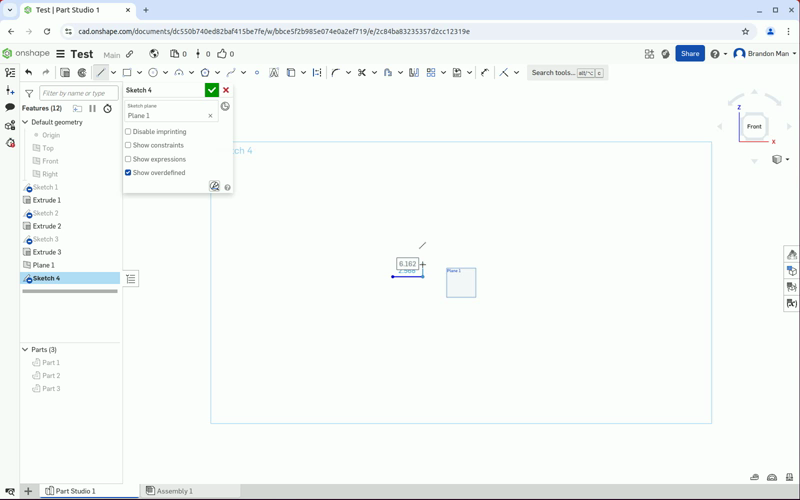
click(422, 264)
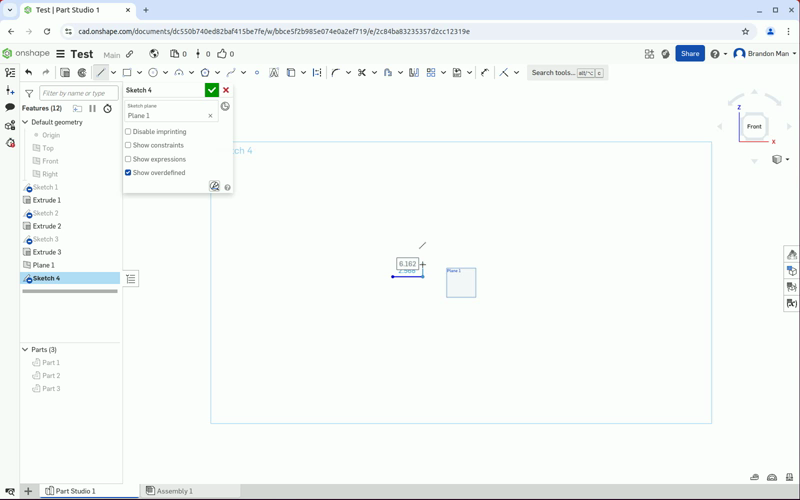
key_up(shift)
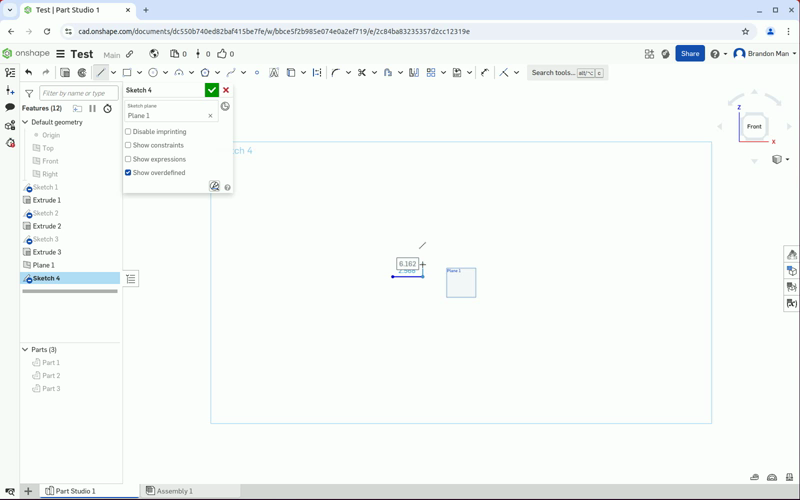
key_down(shift)
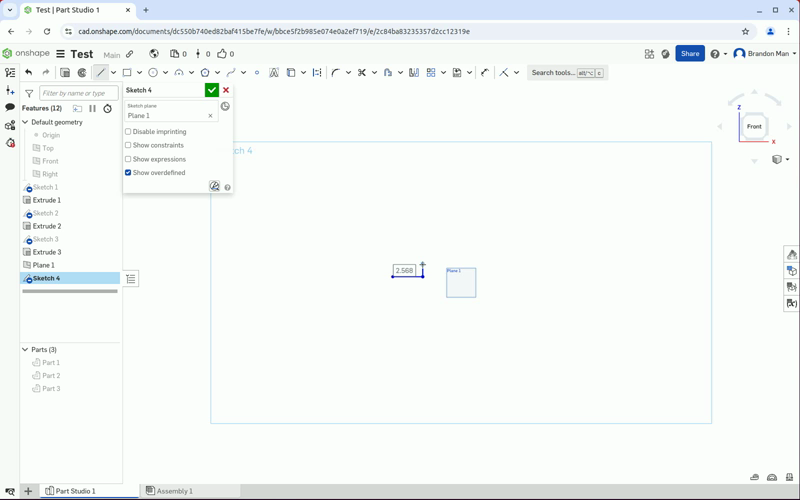
mouse_move(453, 264)
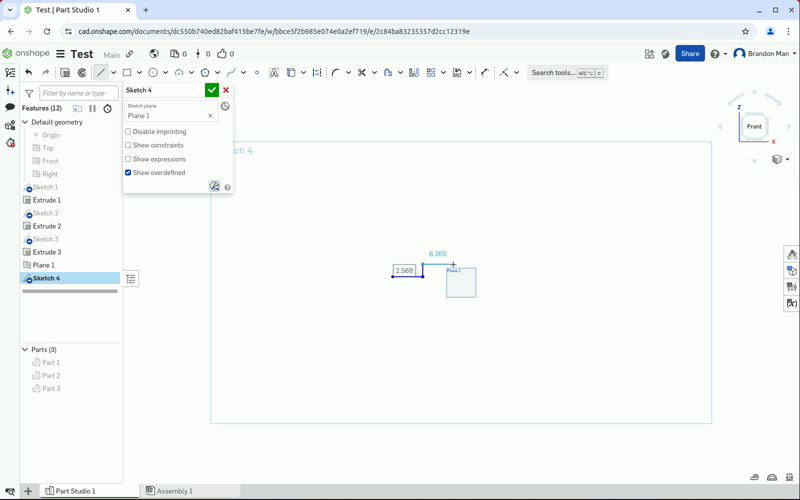
mouse_move(392, 264)
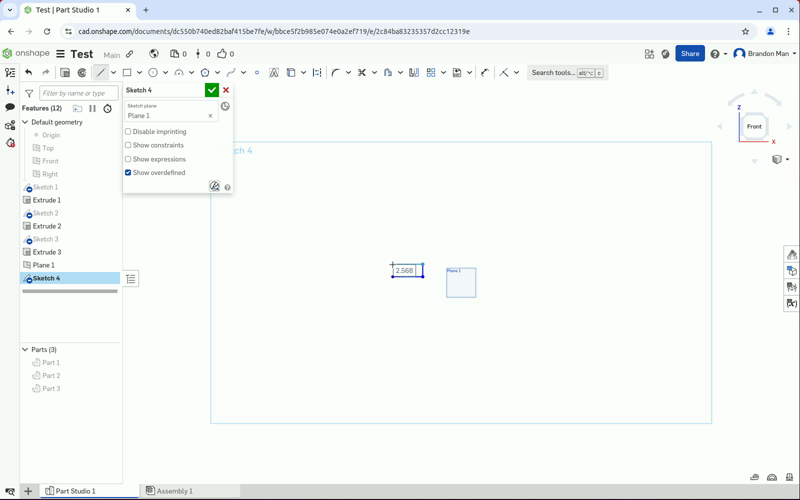
click(392, 264)
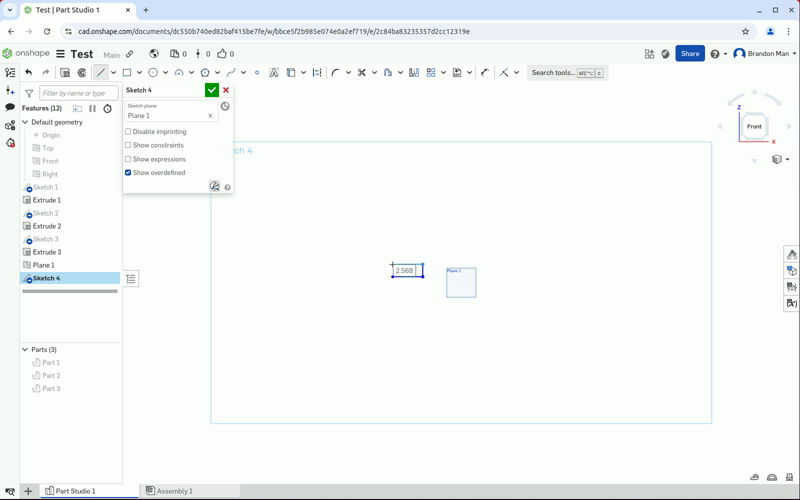
key_up(shift)
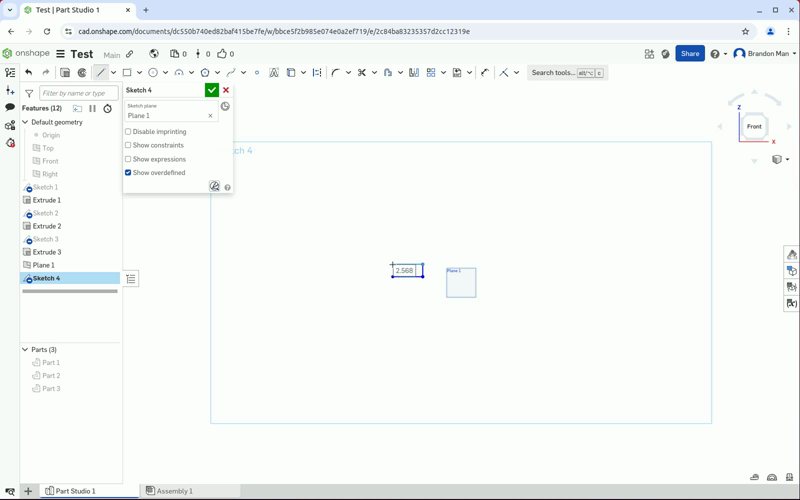
mouse_move(422, 264)
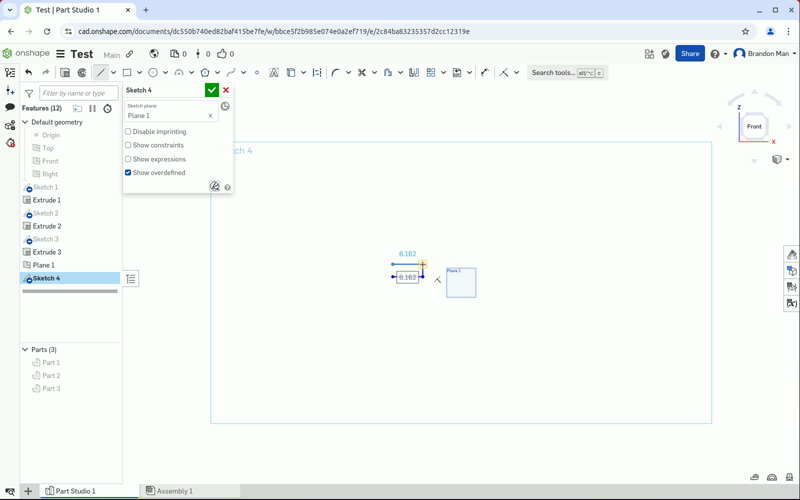
key_down(shift)
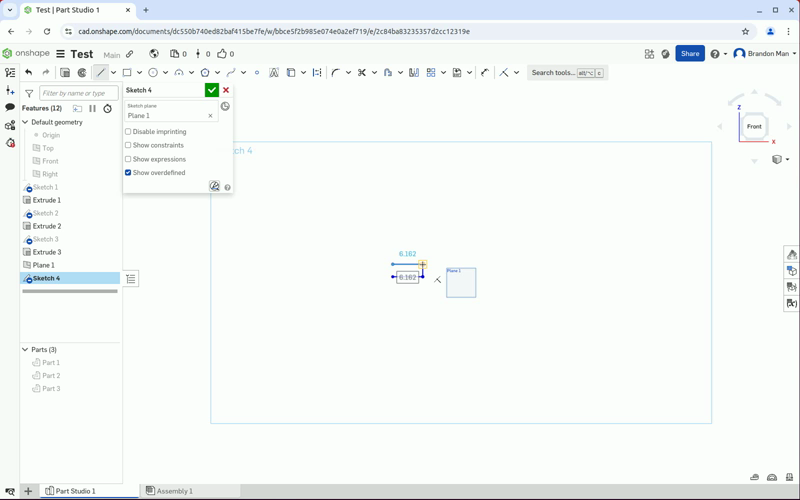
mouse_move(392, 276)
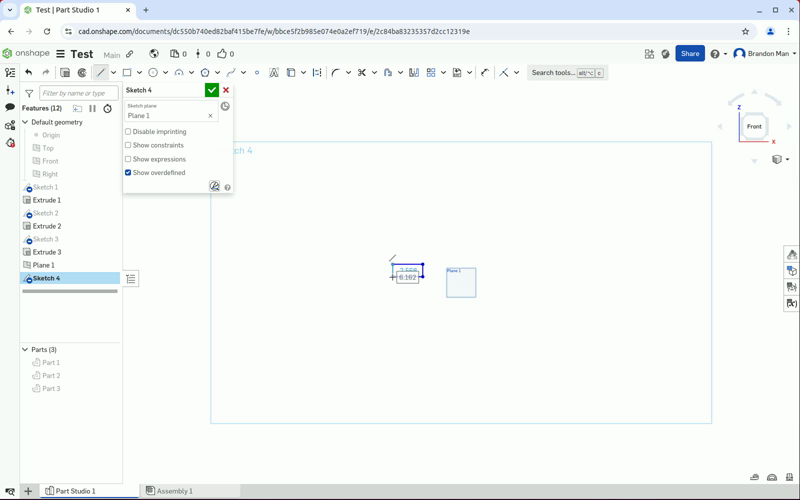
key_up(shift)
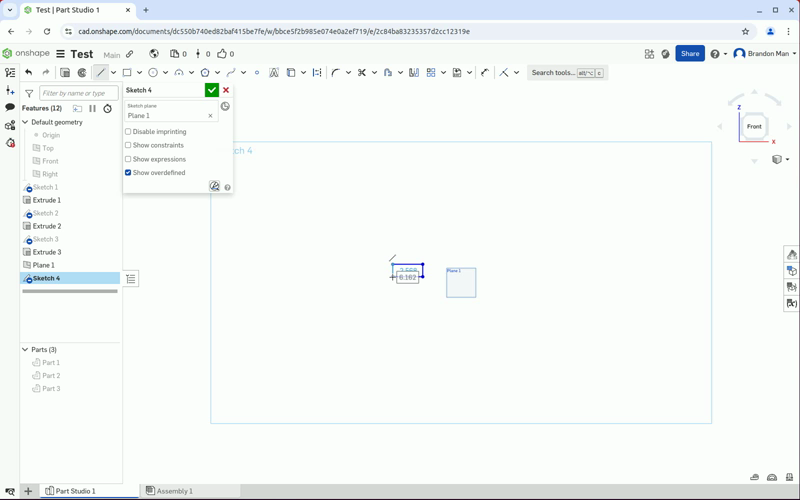
click(392, 276)
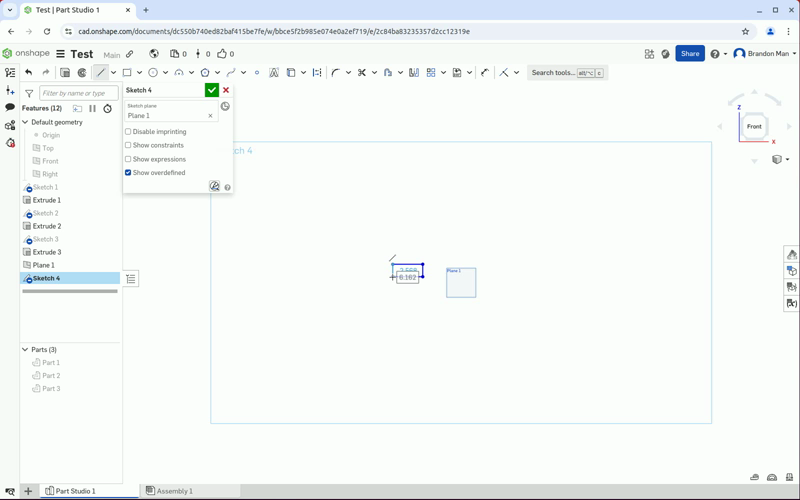
key(esc)
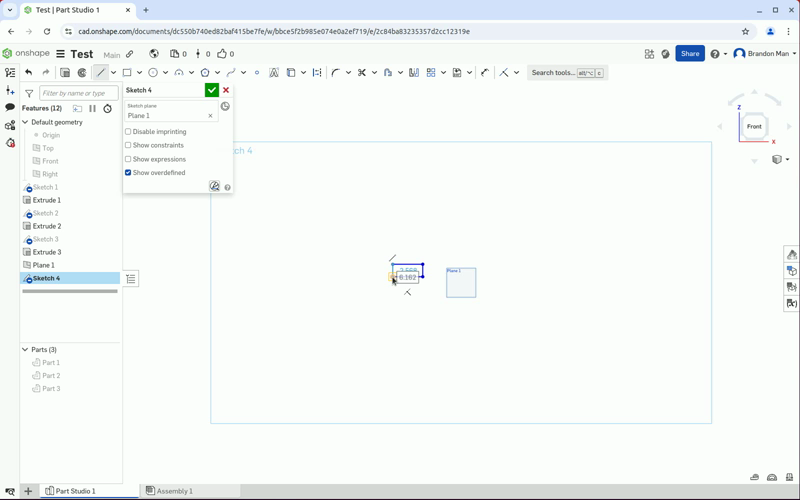
mouse_move(422, 274)
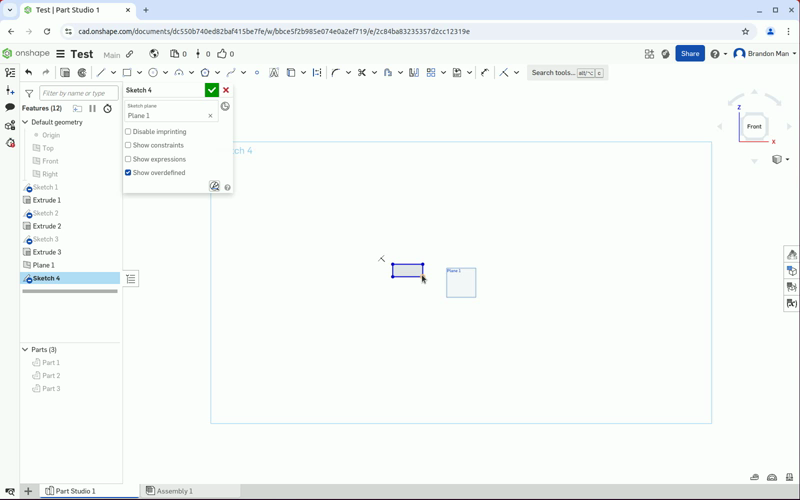
scroll(6)
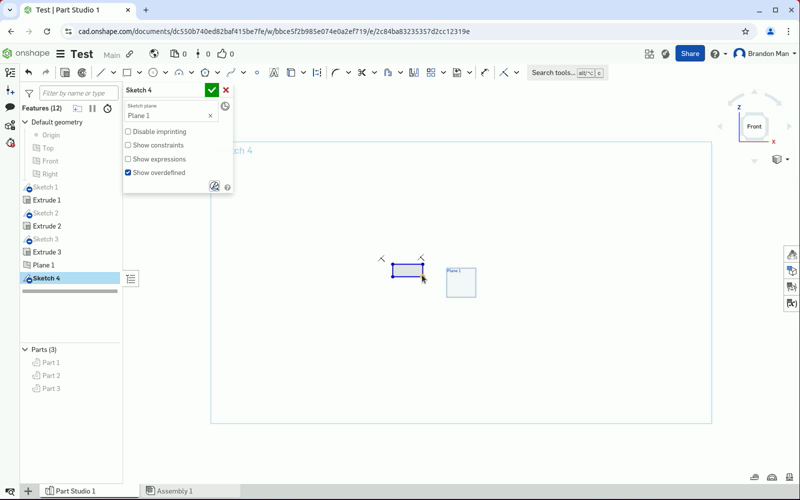
scroll(6)
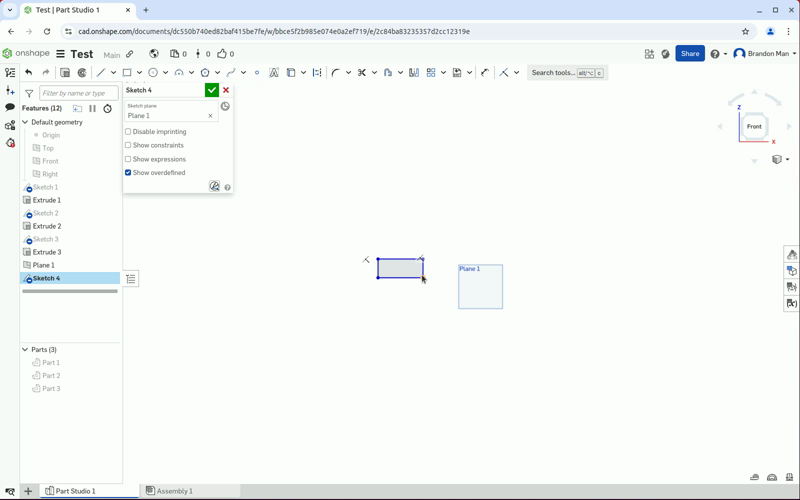
scroll(6)
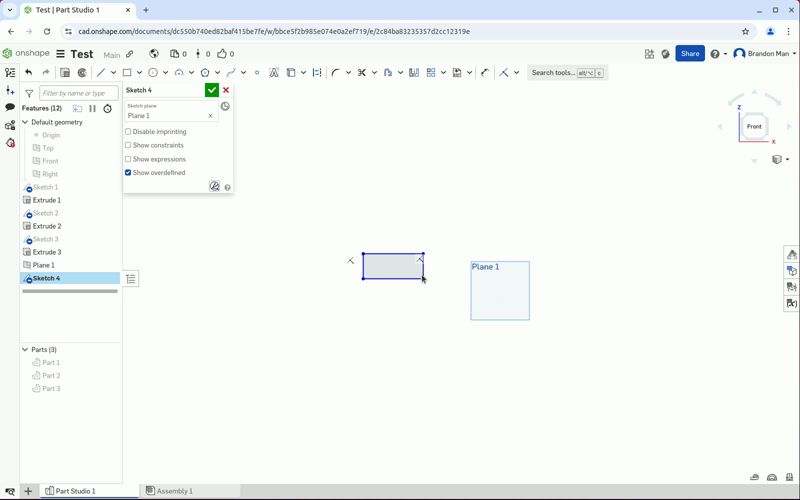
scroll(6)
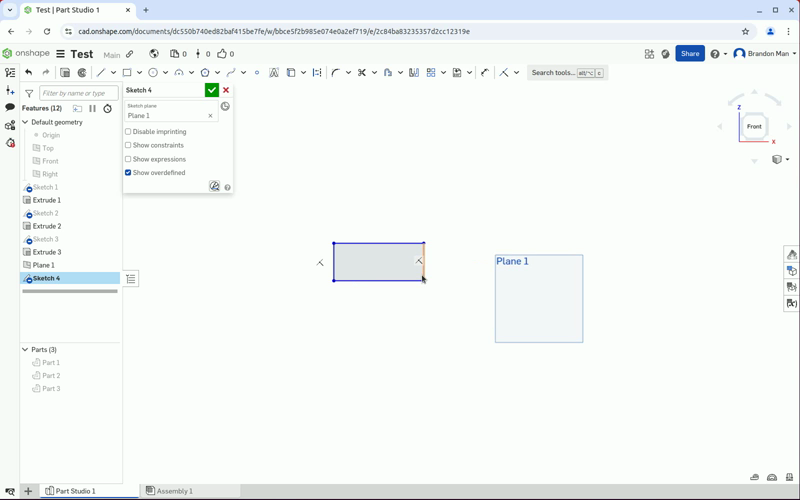
scroll(6)
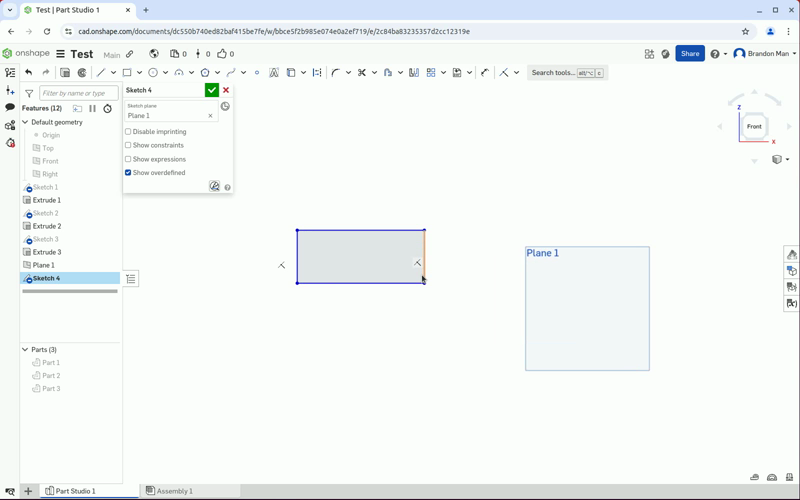
scroll(6)
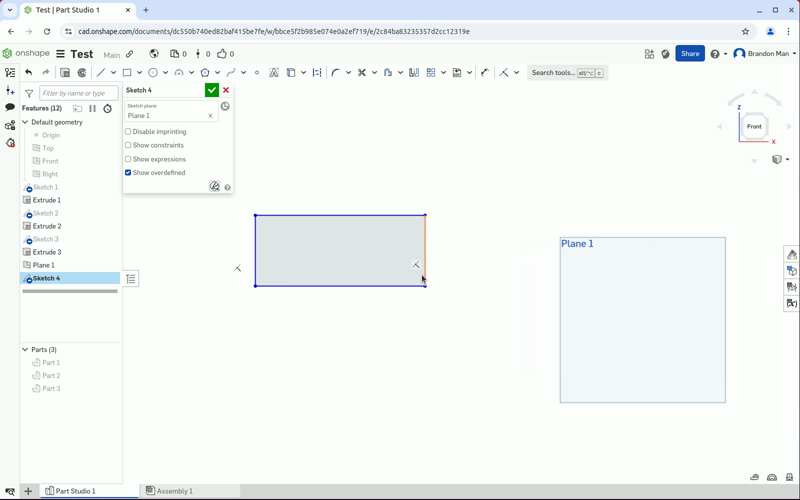
scroll(6)
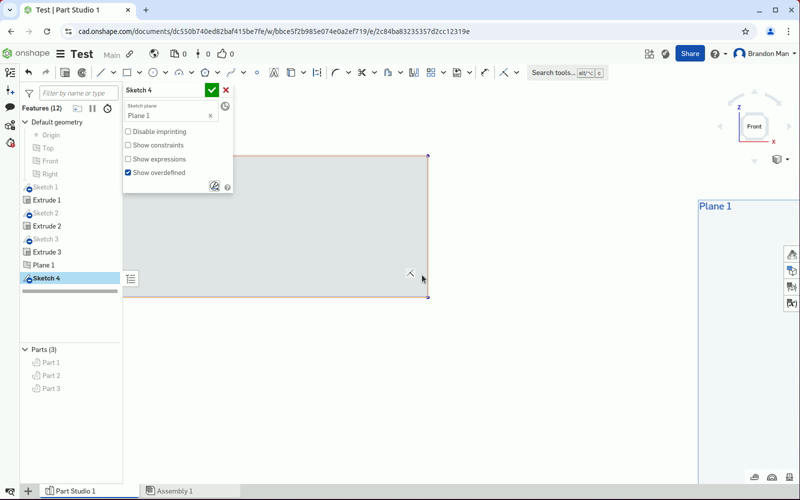
click(422, 274)
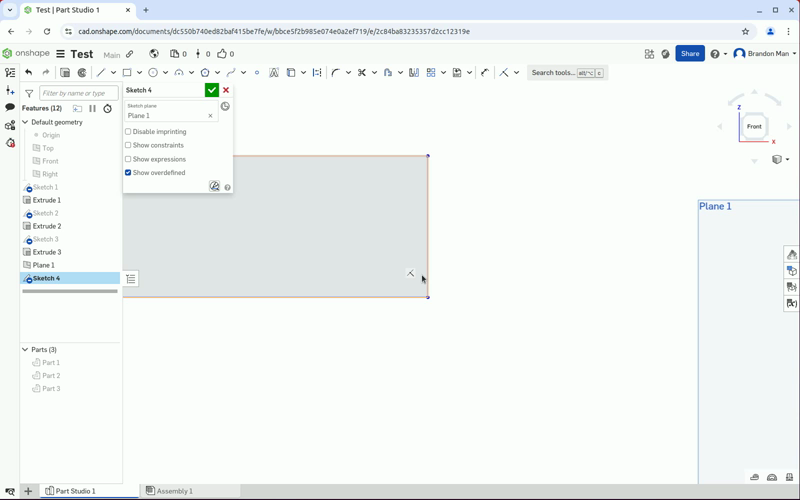
scroll(-6)
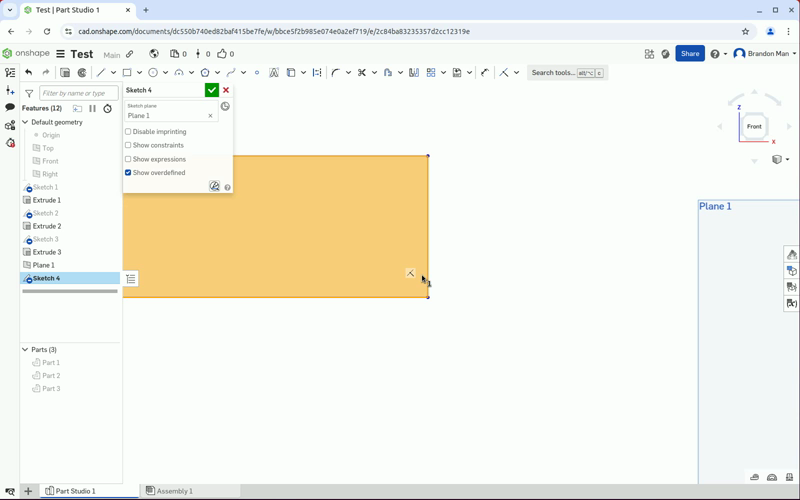
scroll(-6)
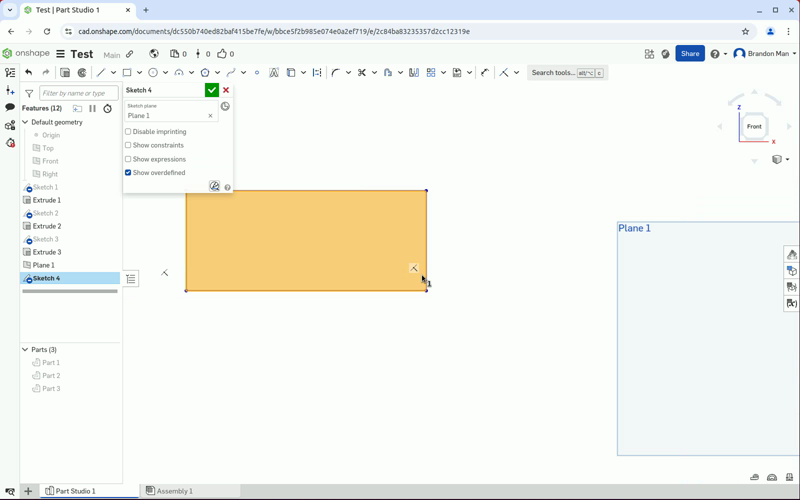
scroll(-6)
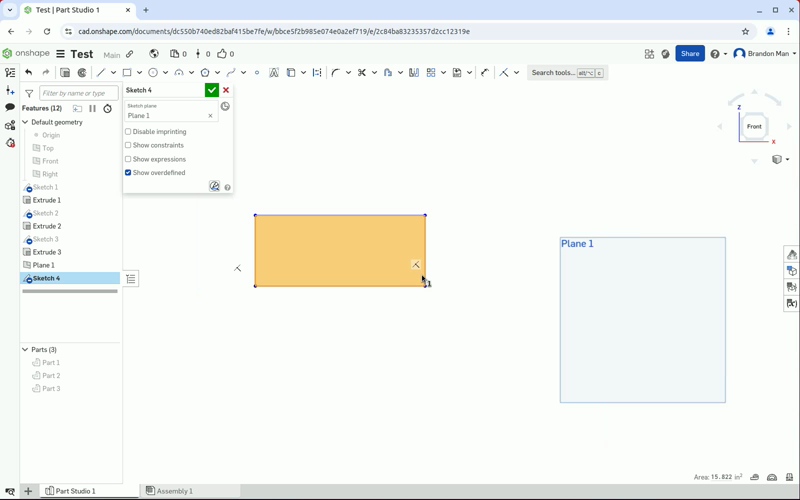
scroll(-6)
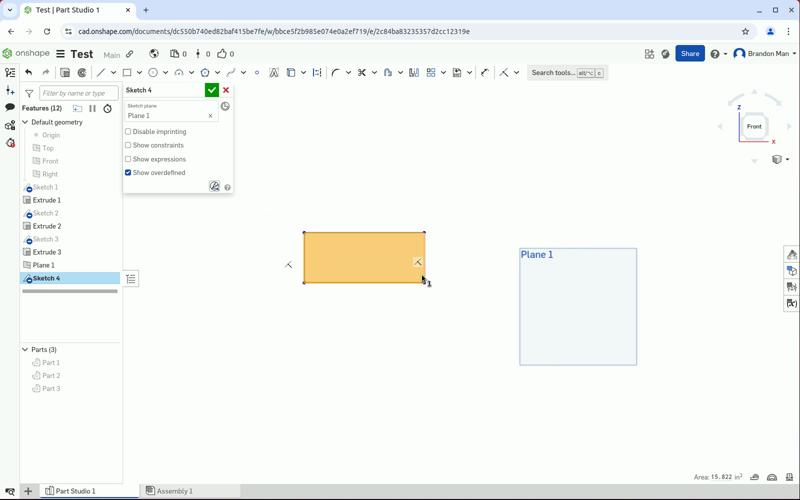
scroll(-6)
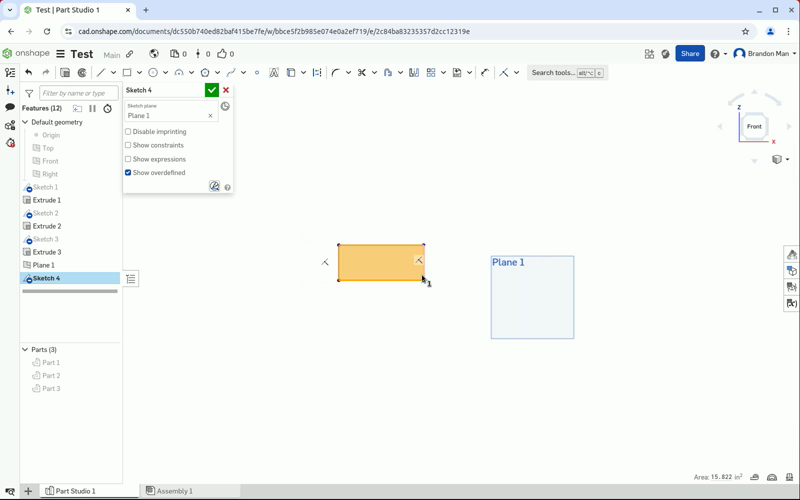
scroll(-6)
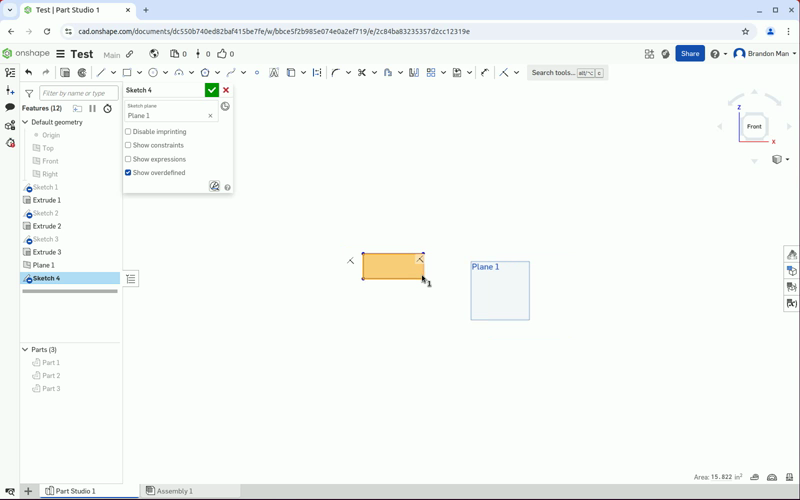
scroll(-6)
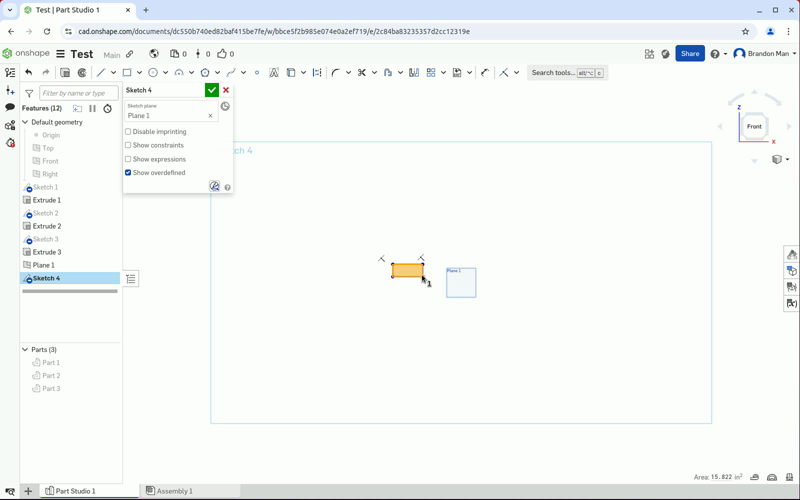
mouse_move(73, 352)
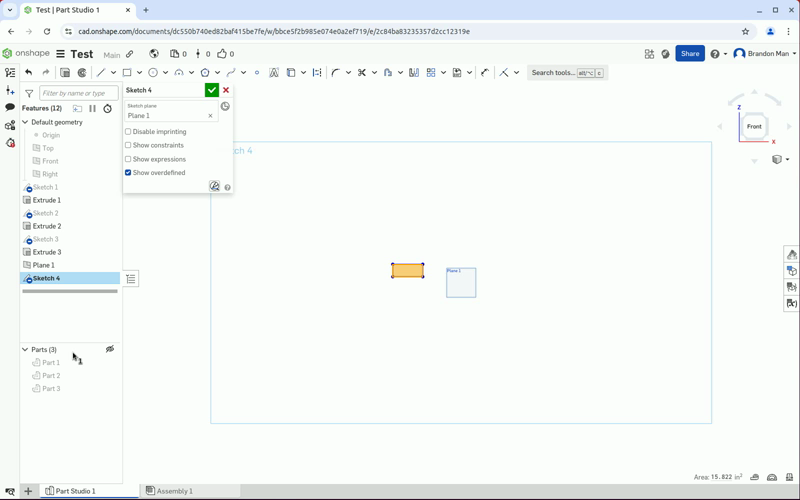
key(shift+y)
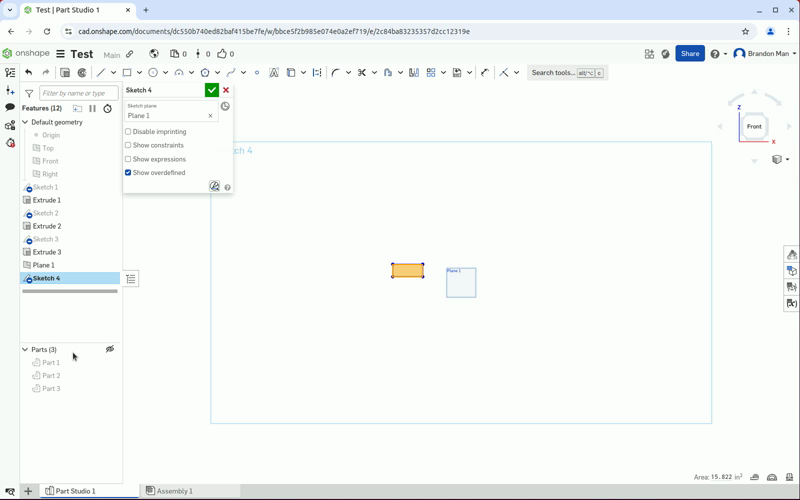
key(shift+e)
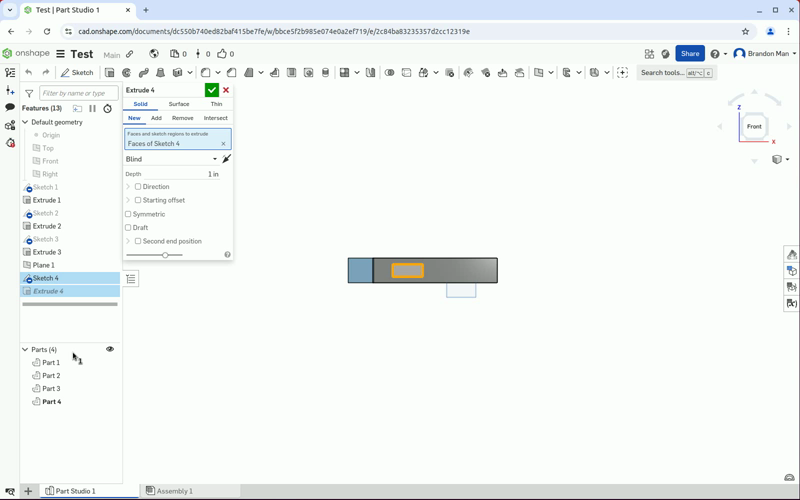
mouse_move(143, 106)
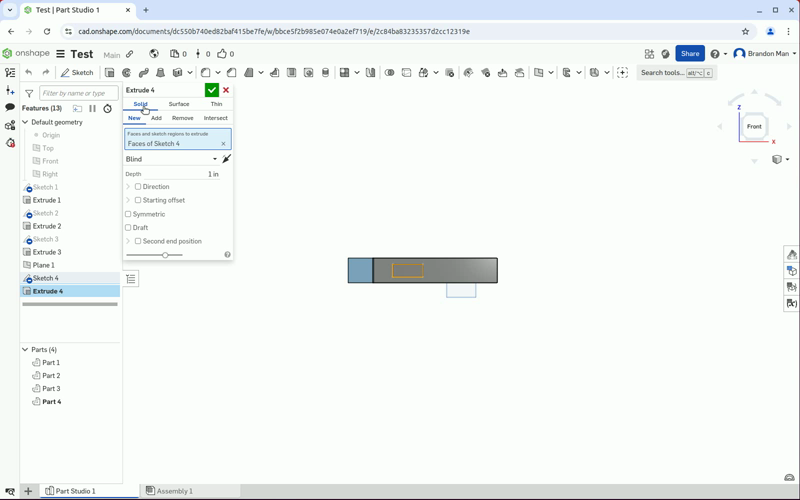
click(143, 106)
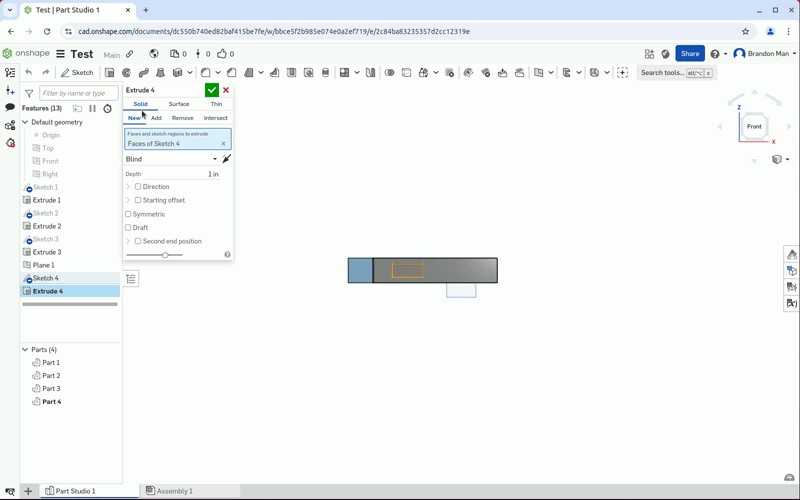
mouse_move(137, 120)
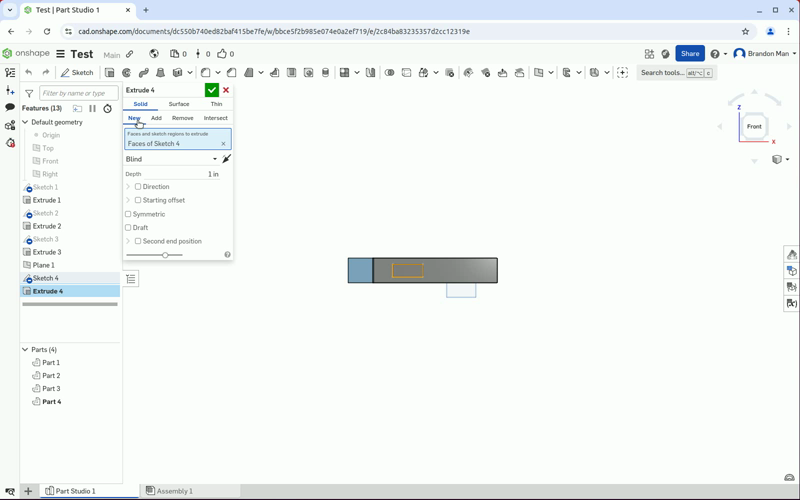
click(137, 120)
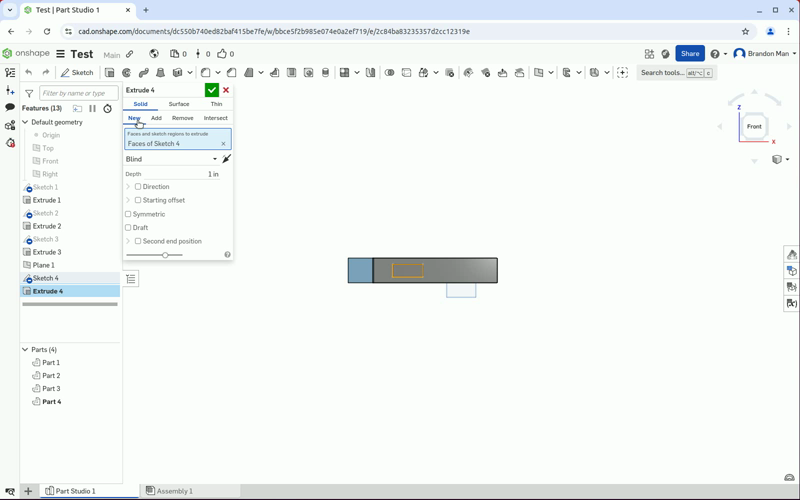
key(tab, 4)
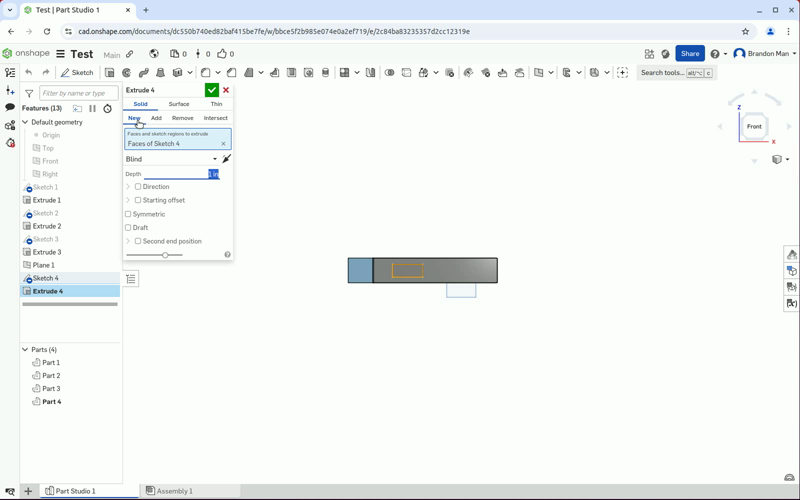
text(5.055)
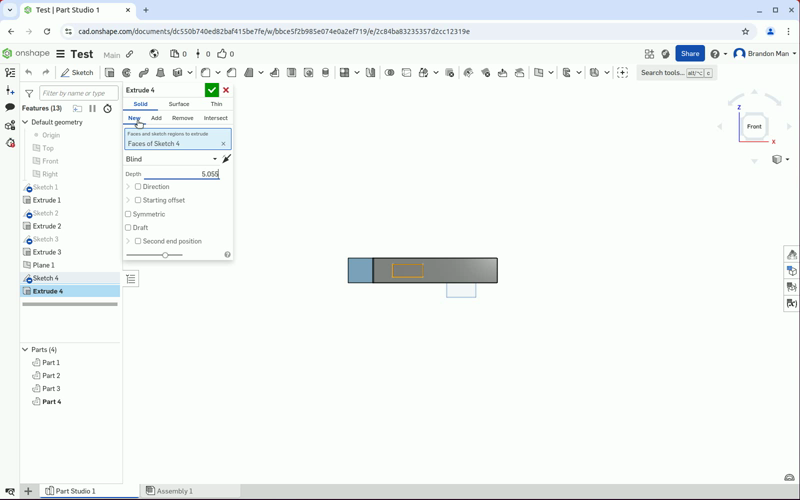
key(enter)
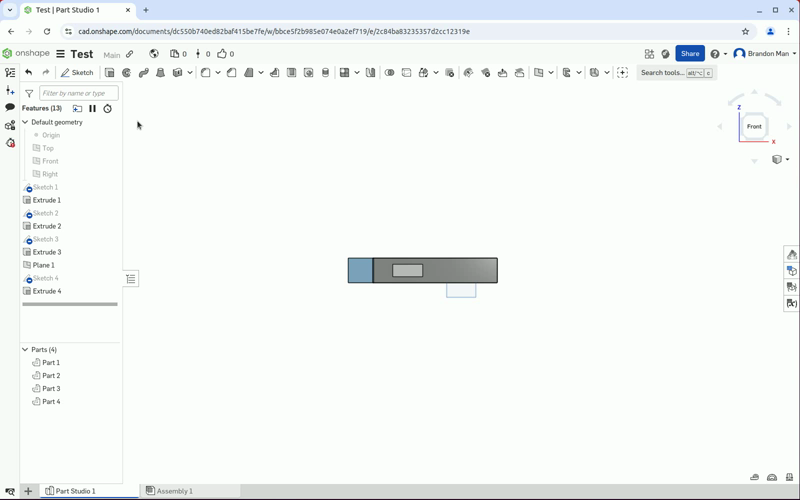
key(shift+h)
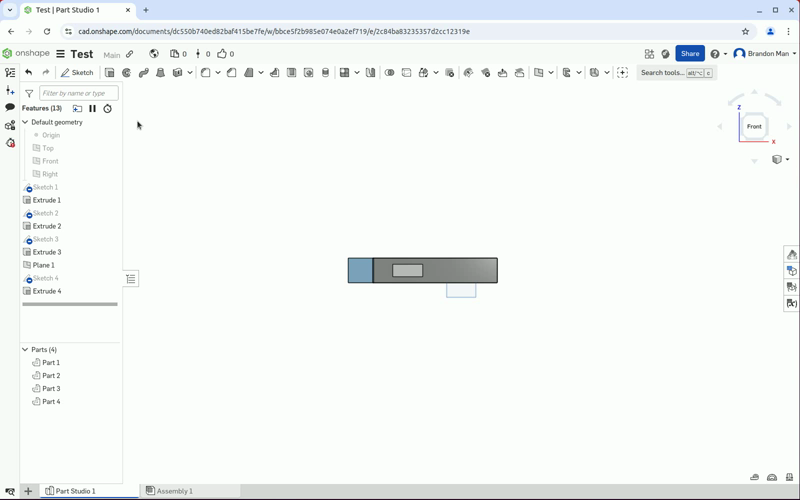
key(shift+h)
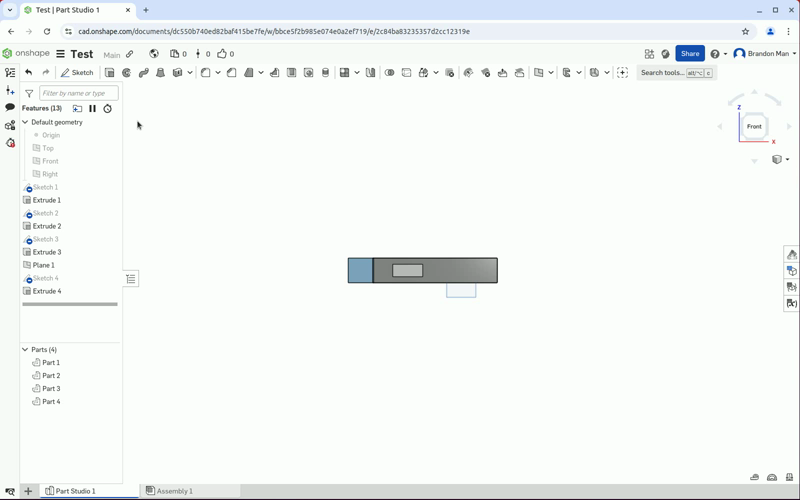
mouse_move(73, 189)
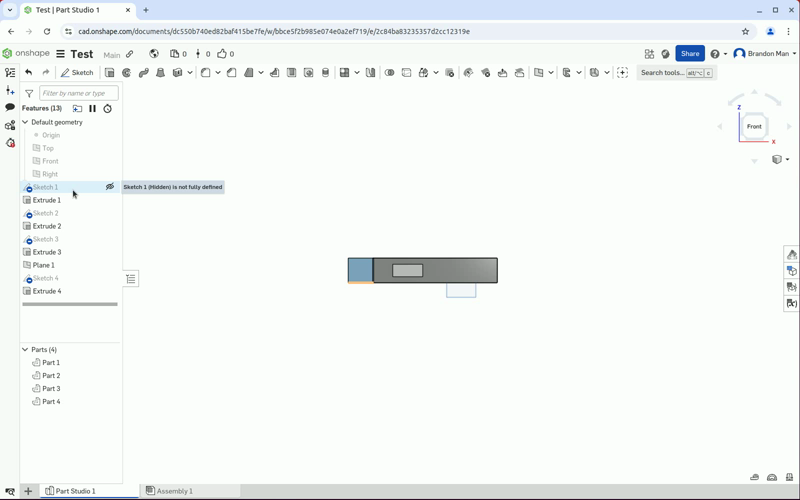
click(73, 189)
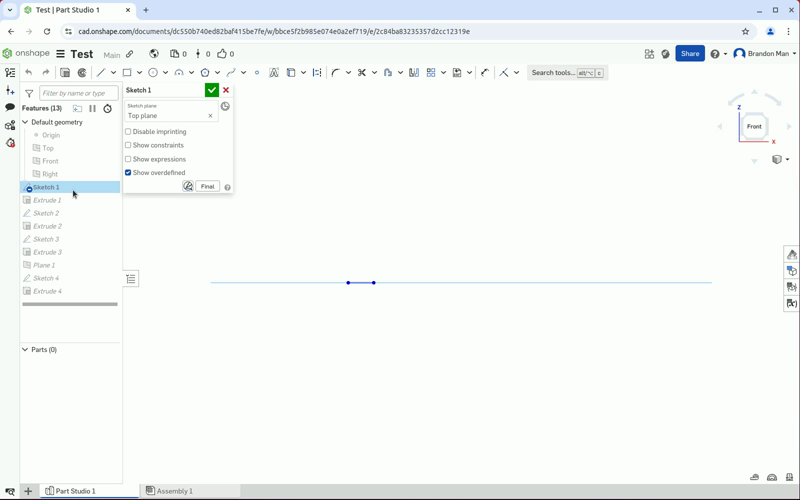
mouse_move(229, 92)
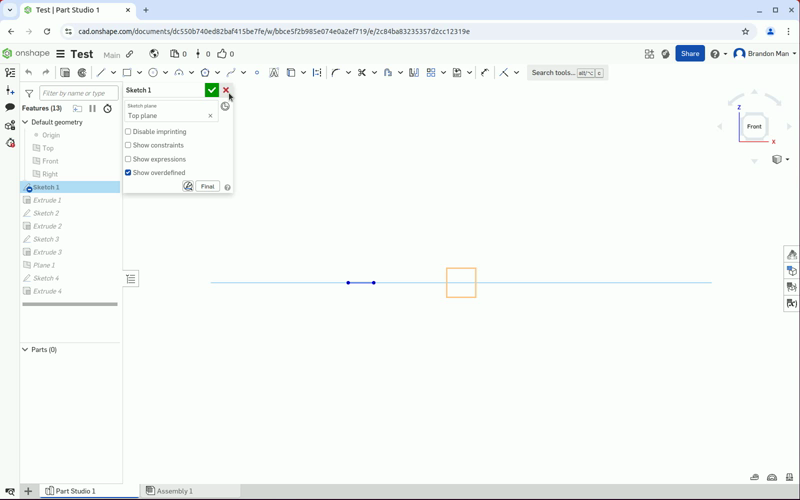
click(229, 92)
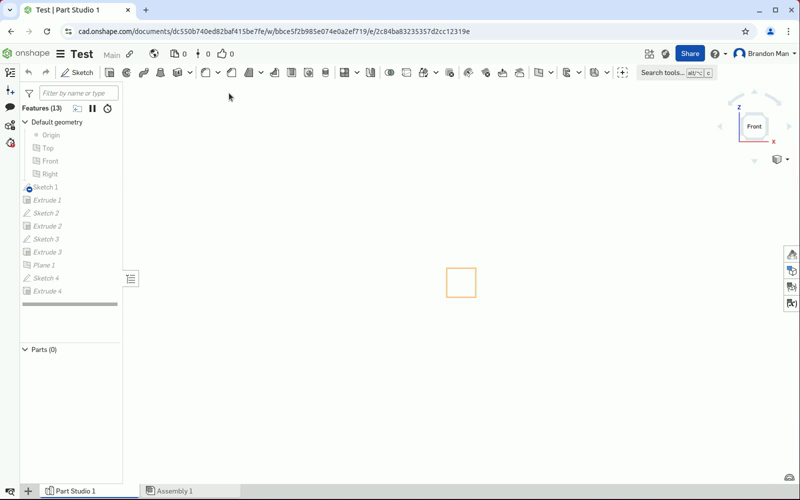
key(shift+s)
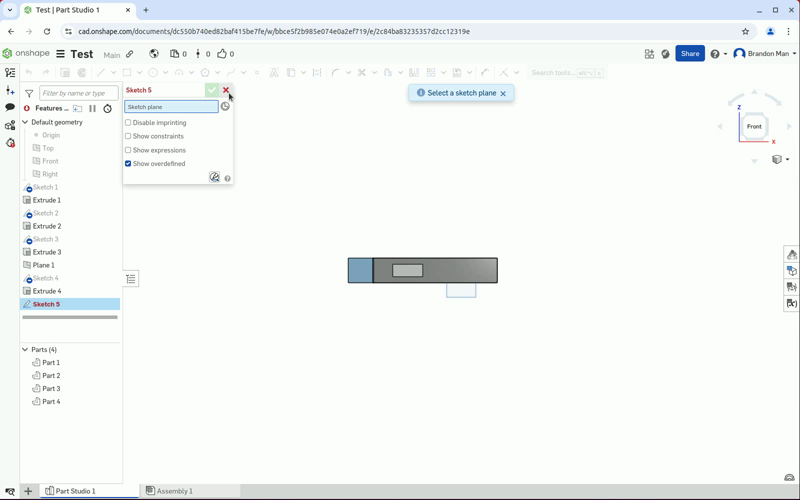
mouse_move(73, 267)
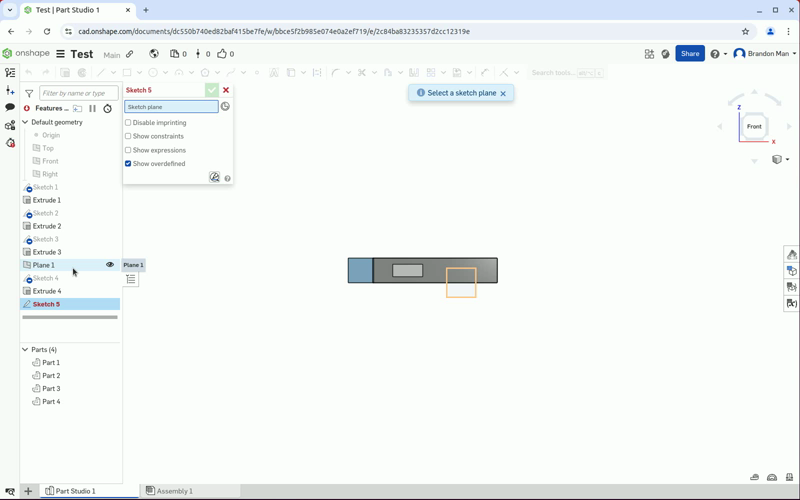
click(73, 267)
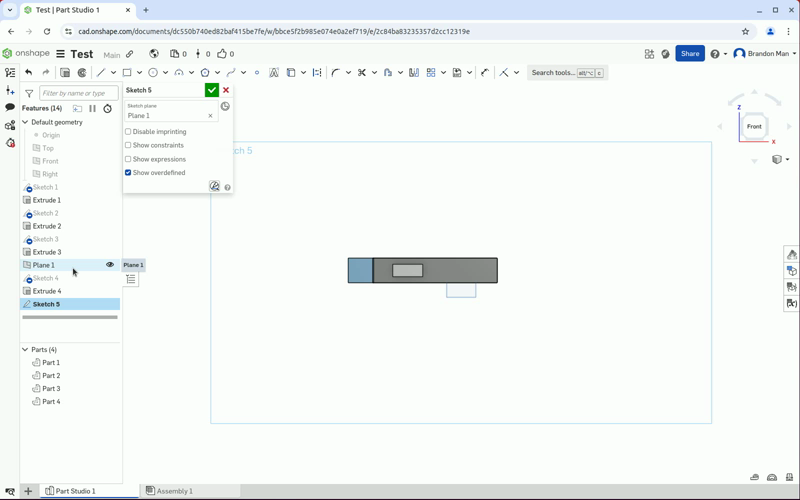
mouse_move(73, 352)
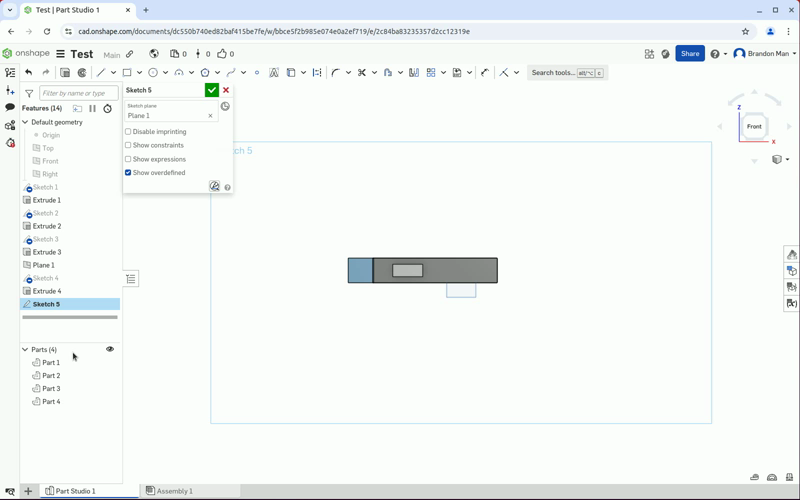
key(y)
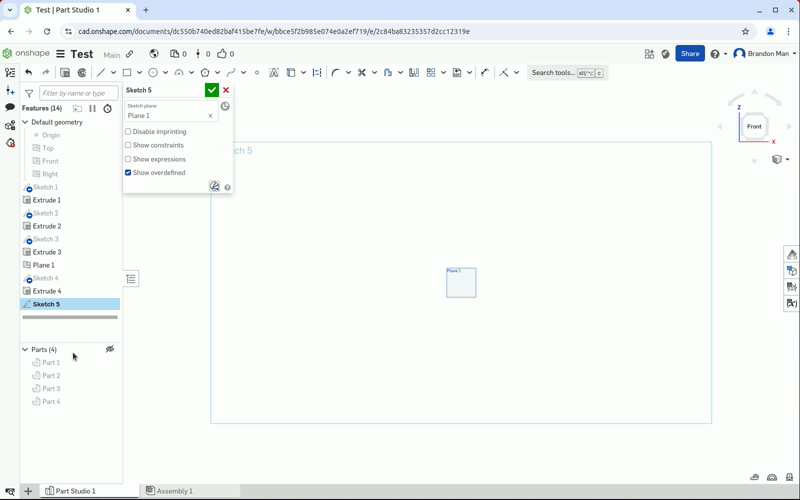
key(l)
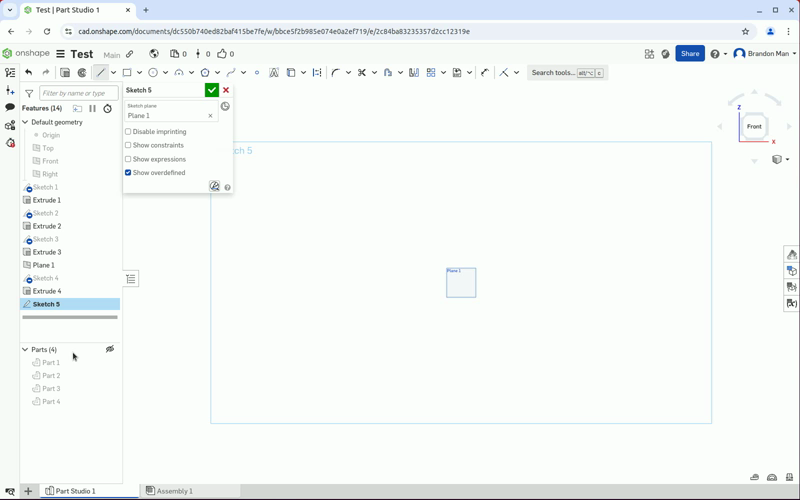
key_down(shift)
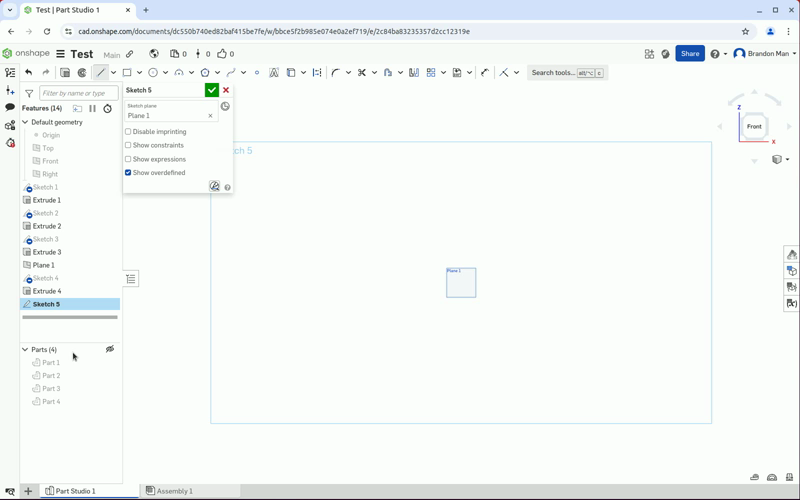
mouse_move(348, 276)
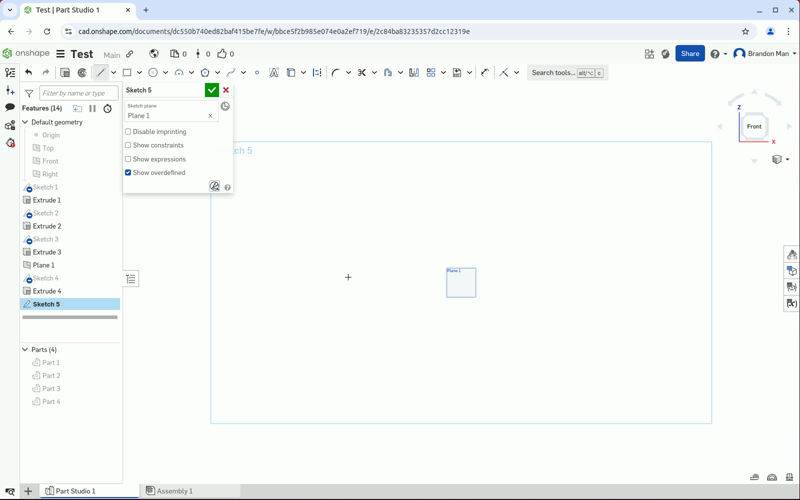
click(348, 276)
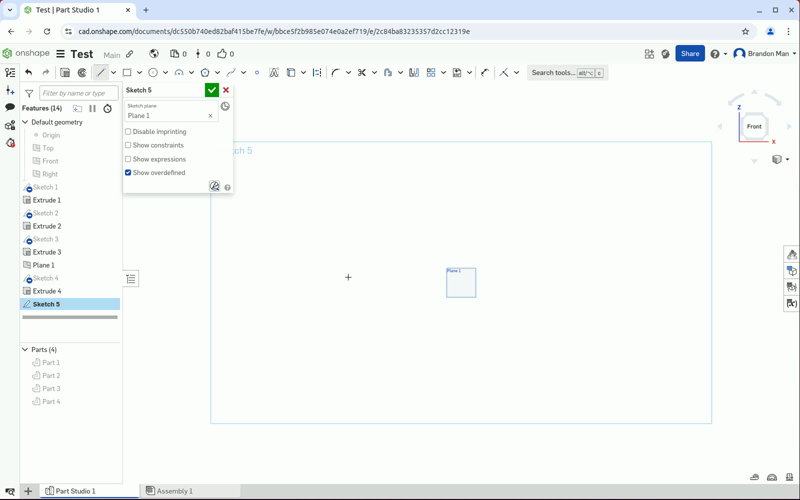
key_up(shift)
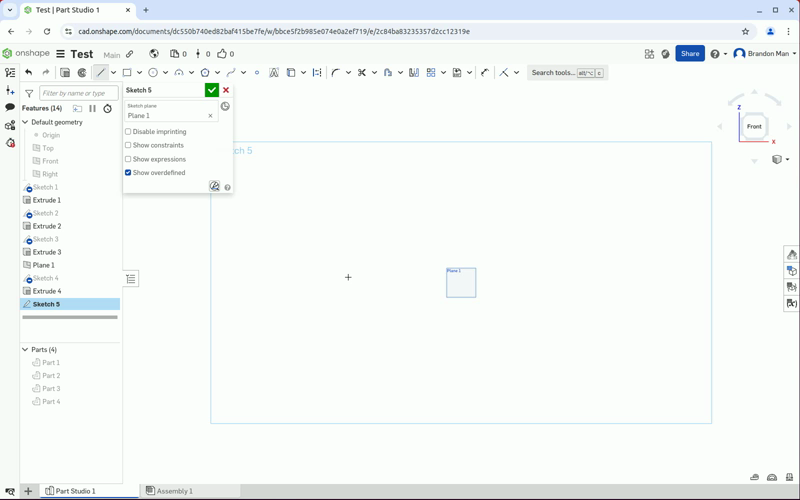
key_down(shift)
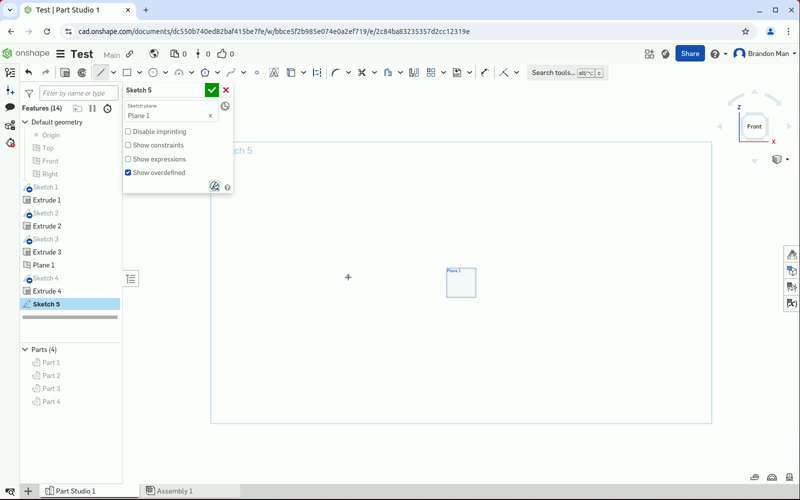
mouse_move(378, 276)
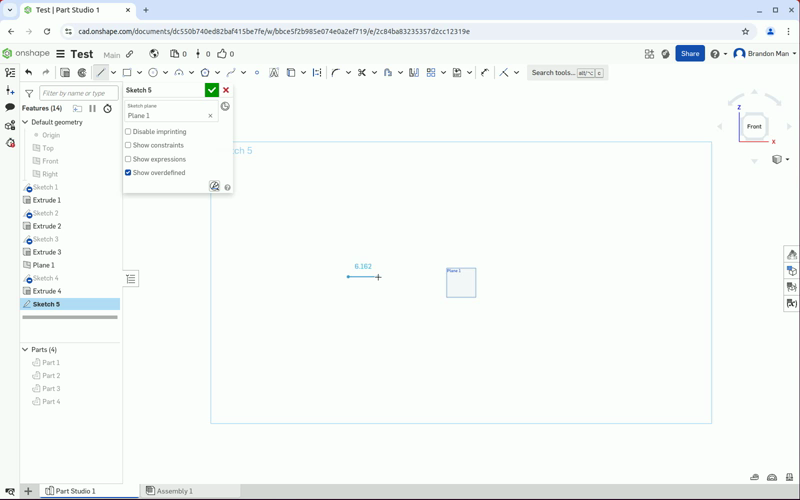
mouse_move(362, 276)
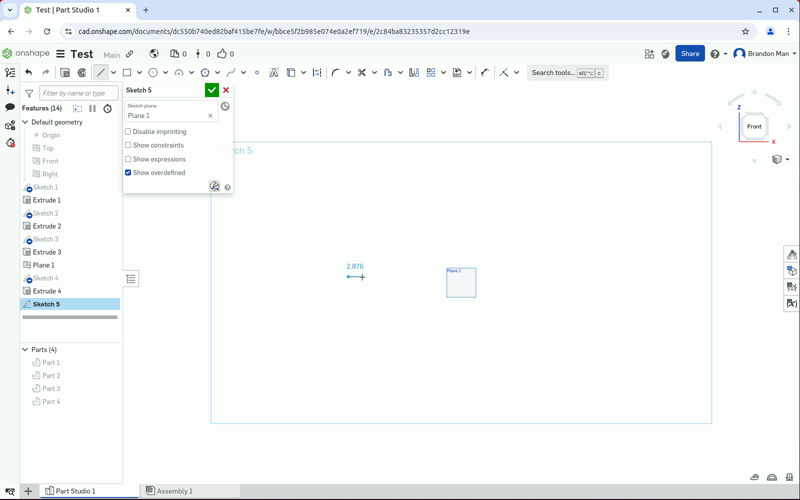
click(362, 276)
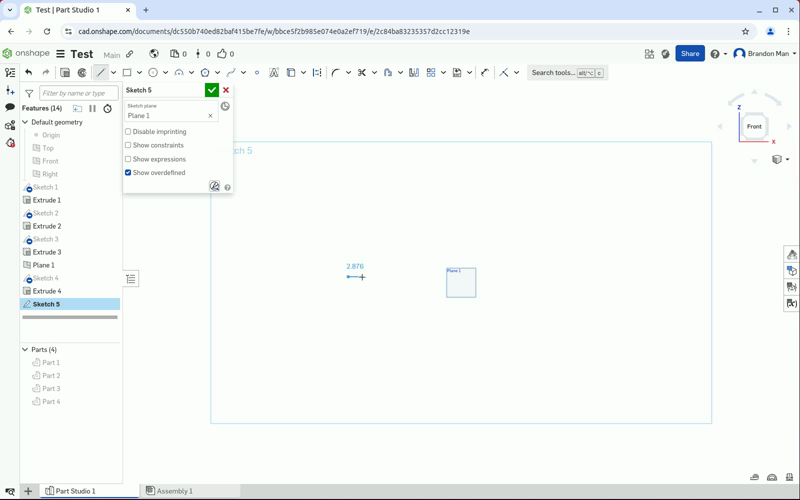
key_up(shift)
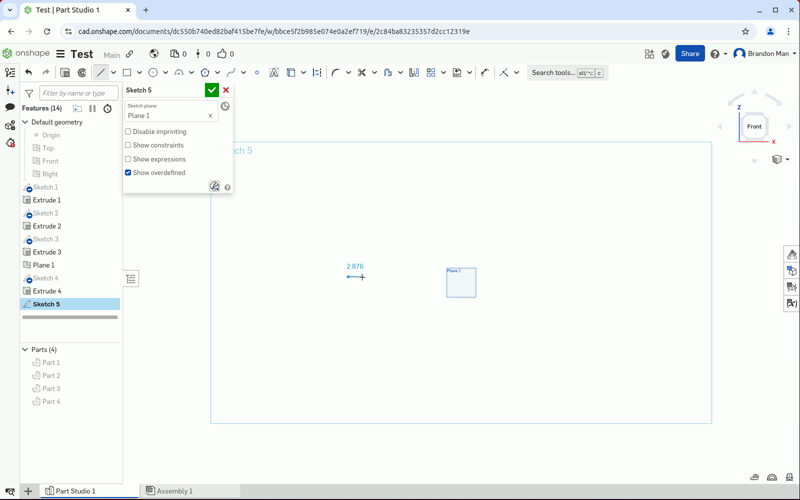
key_down(shift)
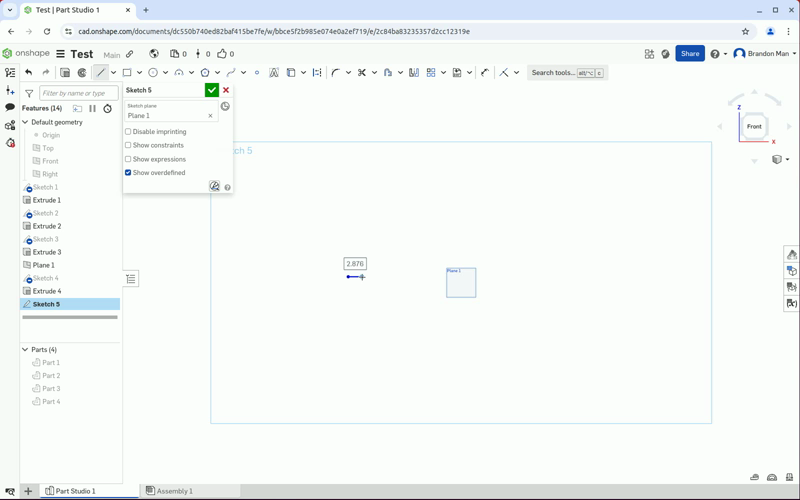
mouse_move(392, 276)
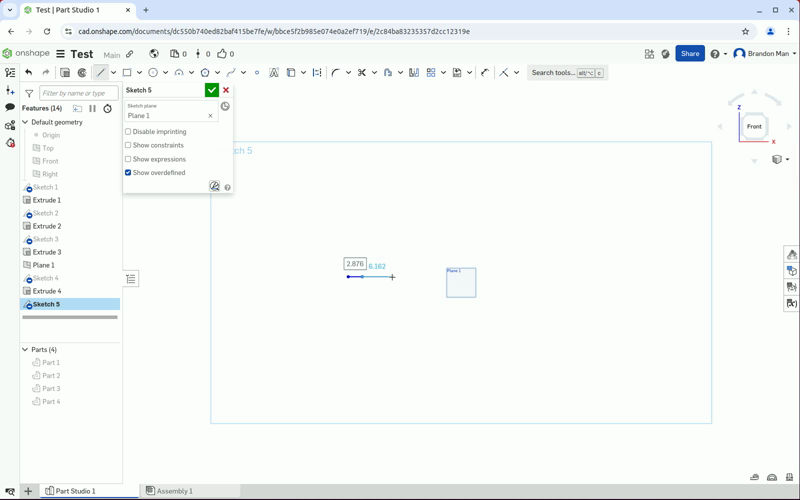
mouse_move(362, 263)
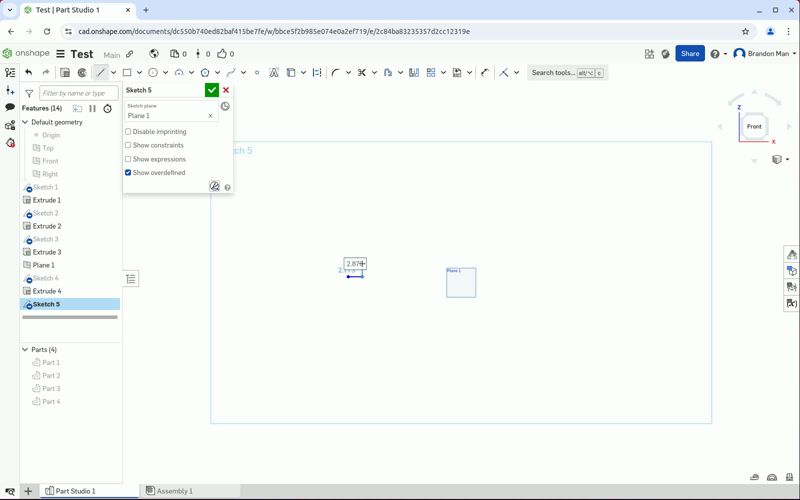
click(362, 263)
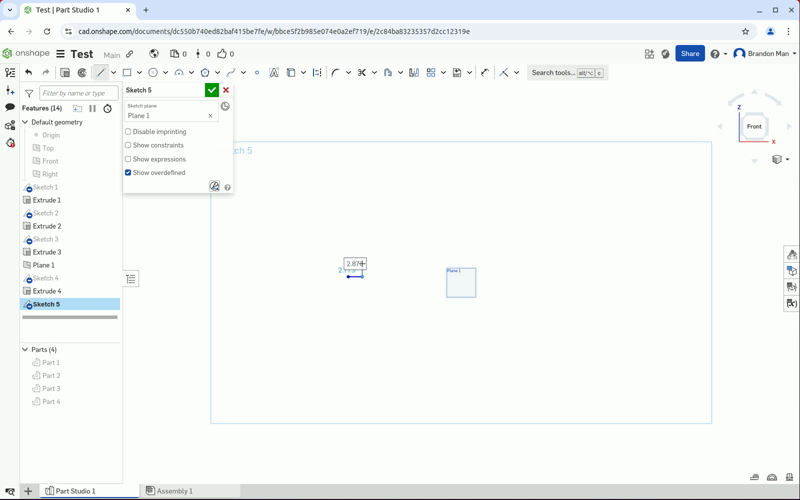
key_up(shift)
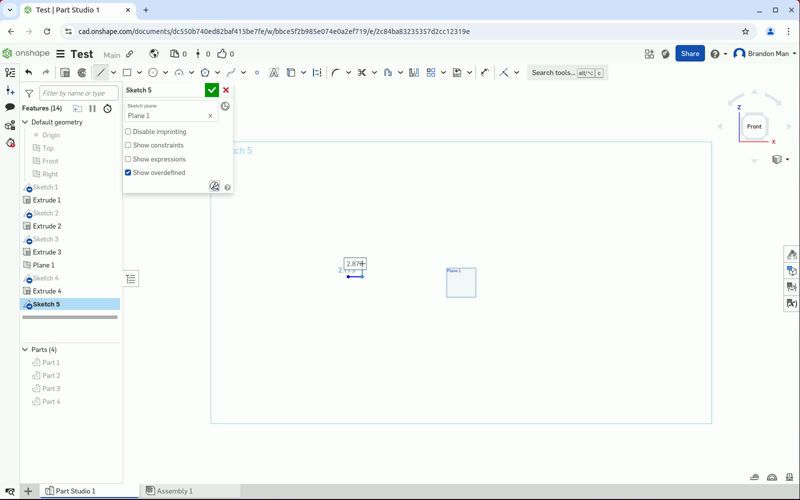
key_down(shift)
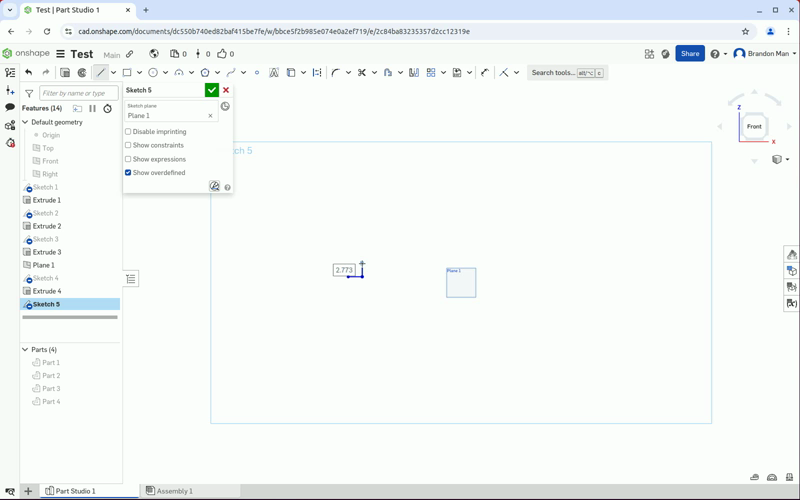
mouse_move(392, 263)
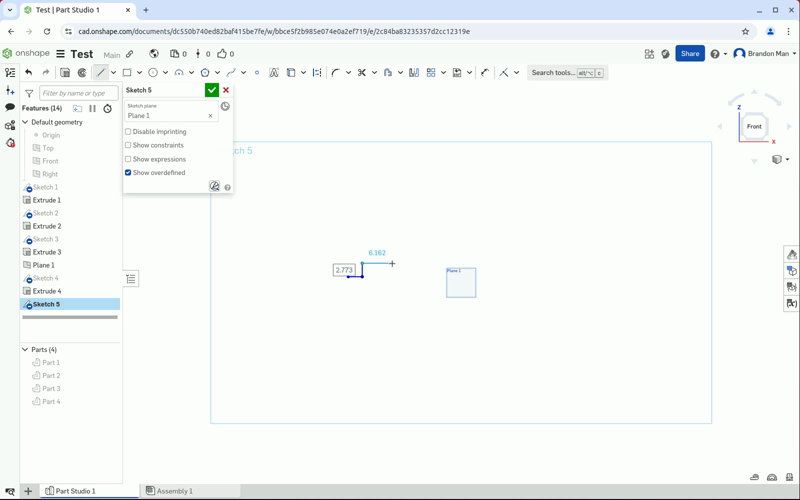
mouse_move(348, 263)
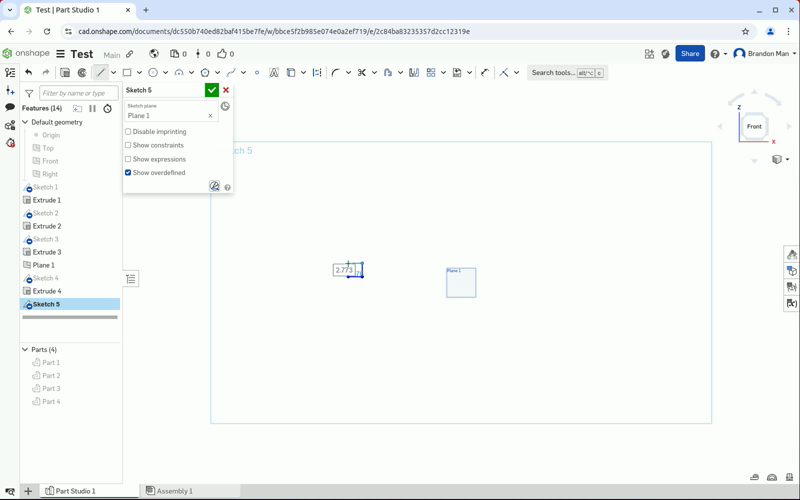
click(348, 263)
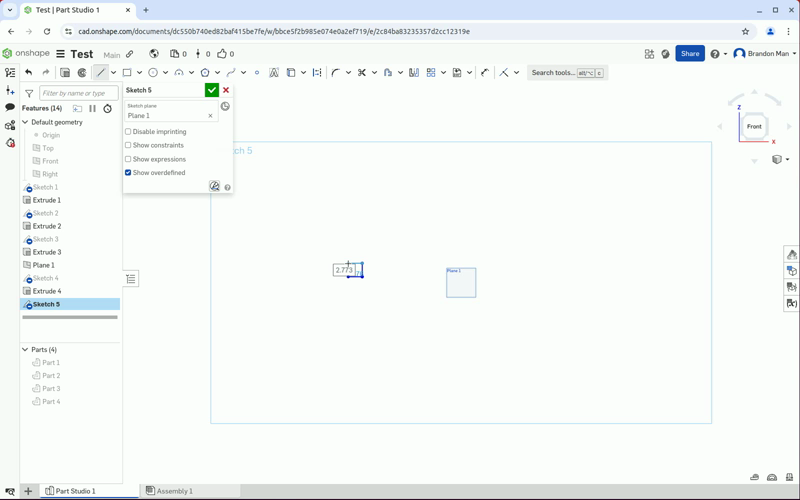
key_up(shift)
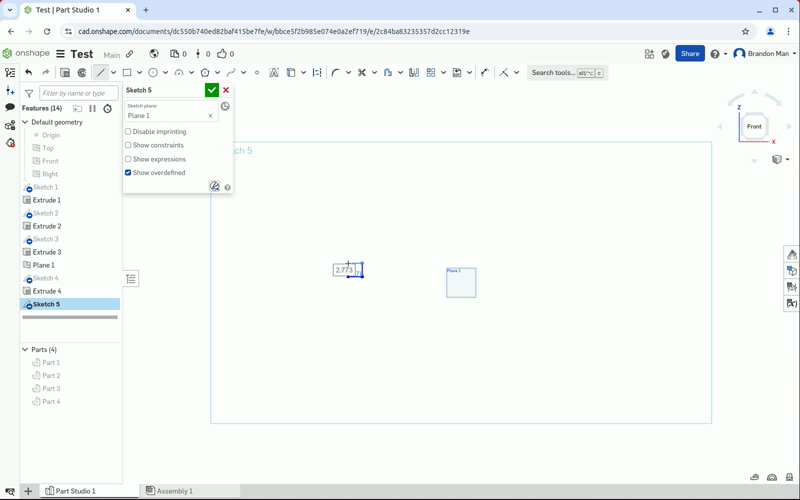
mouse_move(378, 263)
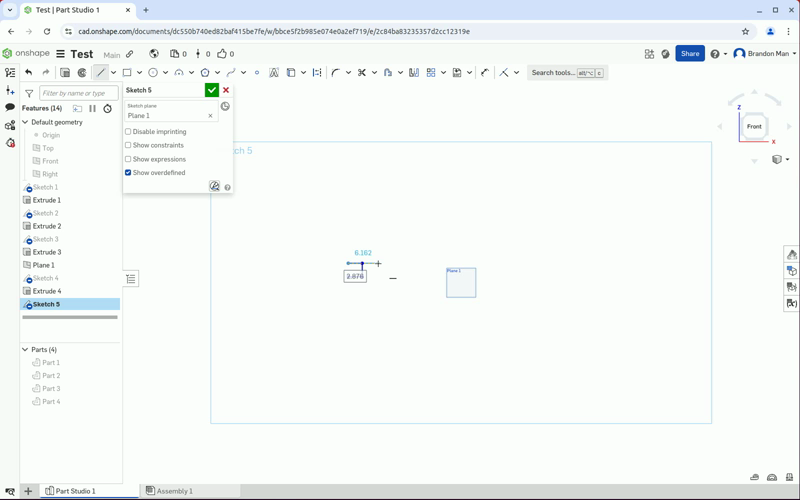
key_down(shift)
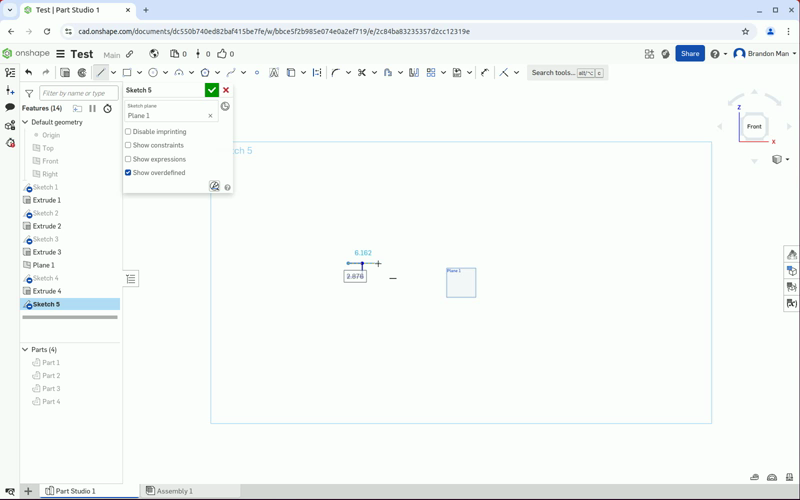
mouse_move(348, 276)
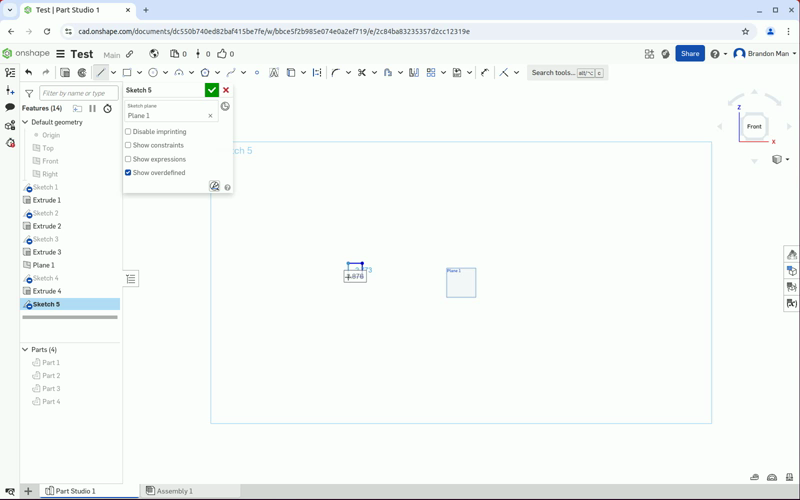
key_up(shift)
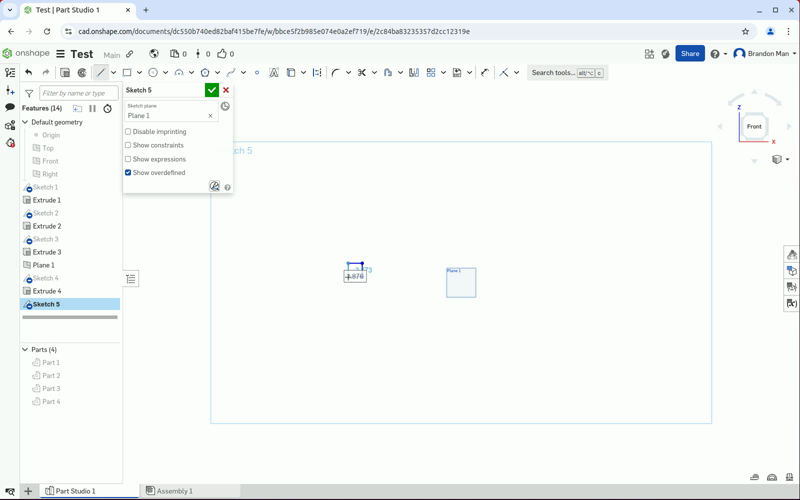
click(348, 276)
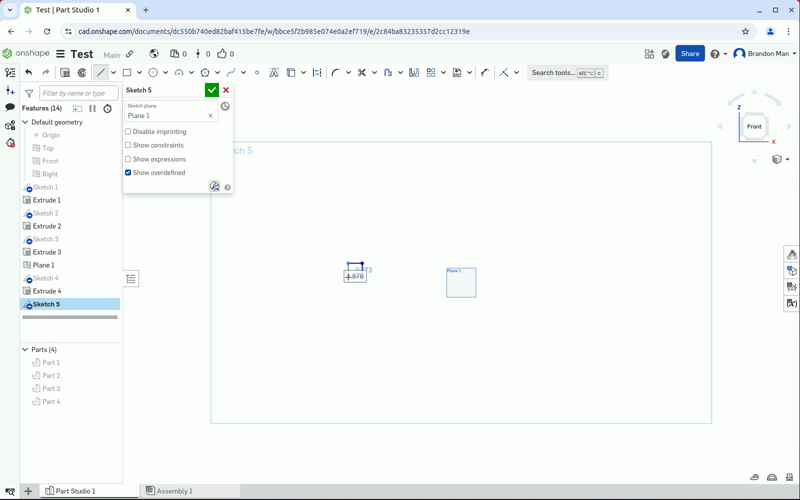
key(esc)
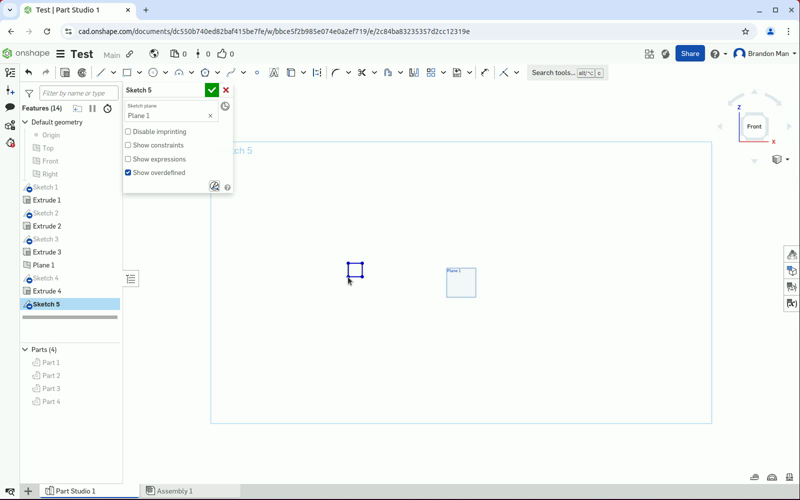
mouse_move(350, 265)
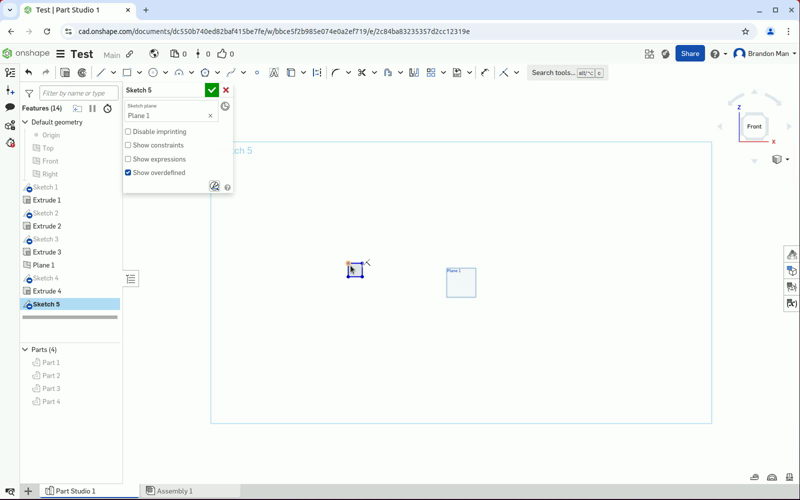
scroll(6)
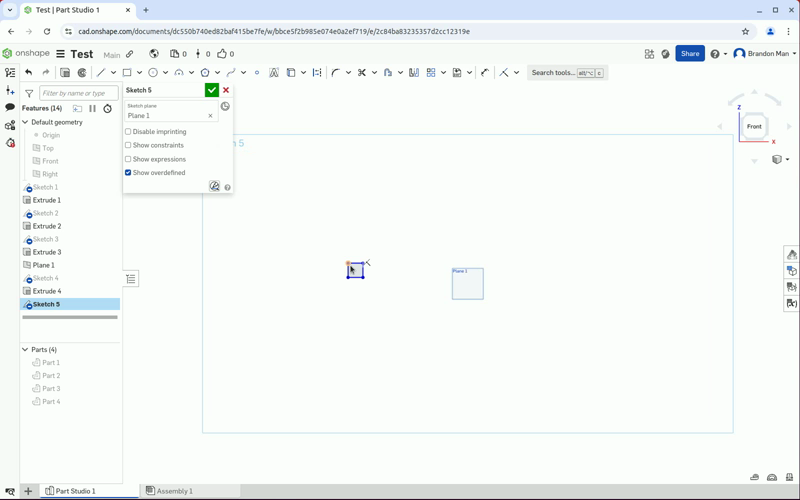
scroll(6)
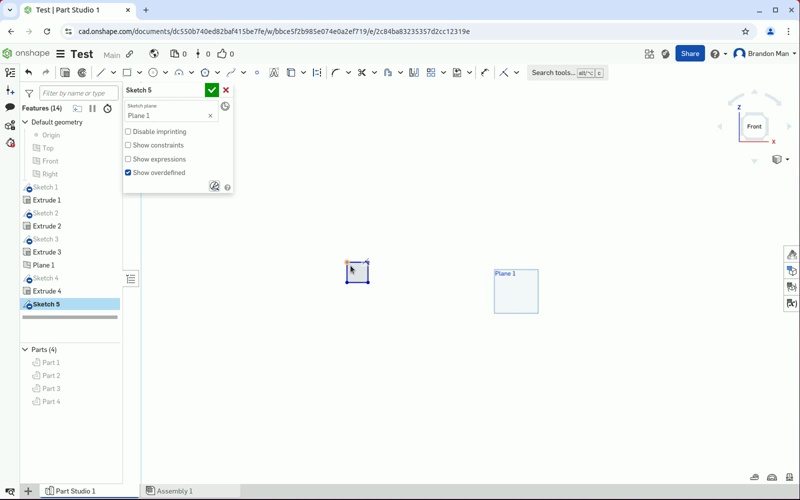
scroll(6)
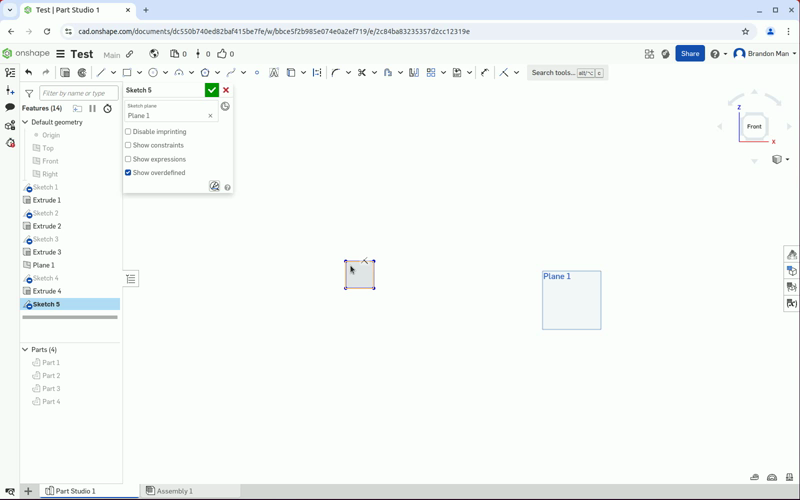
scroll(6)
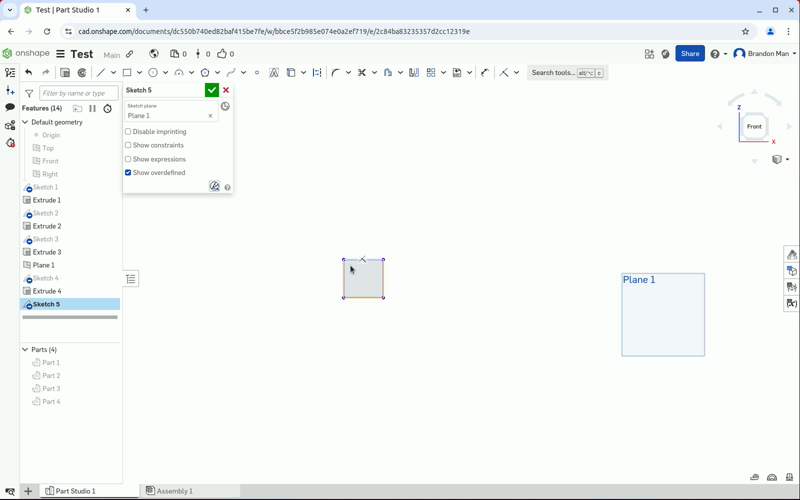
scroll(6)
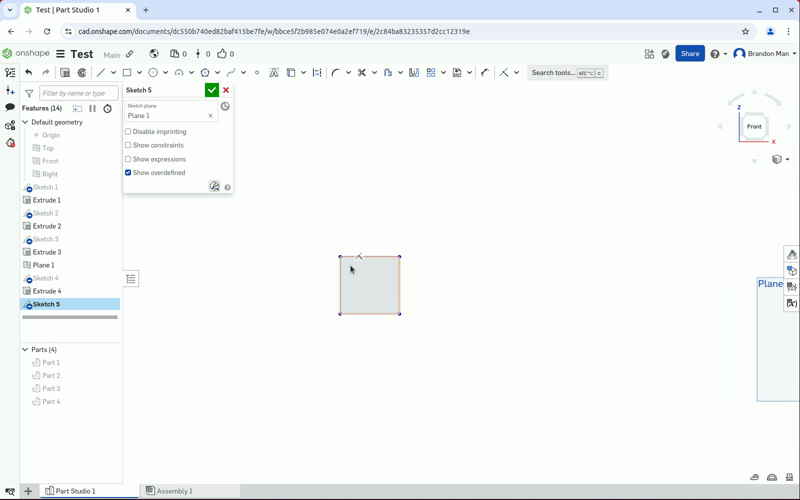
scroll(6)
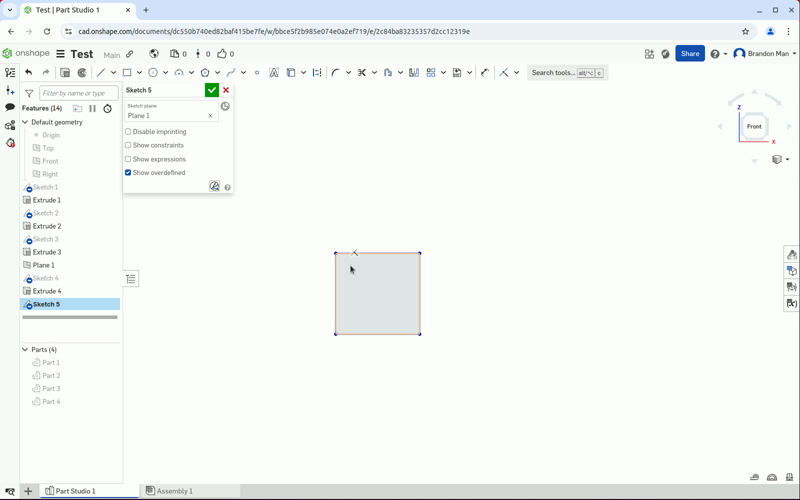
scroll(6)
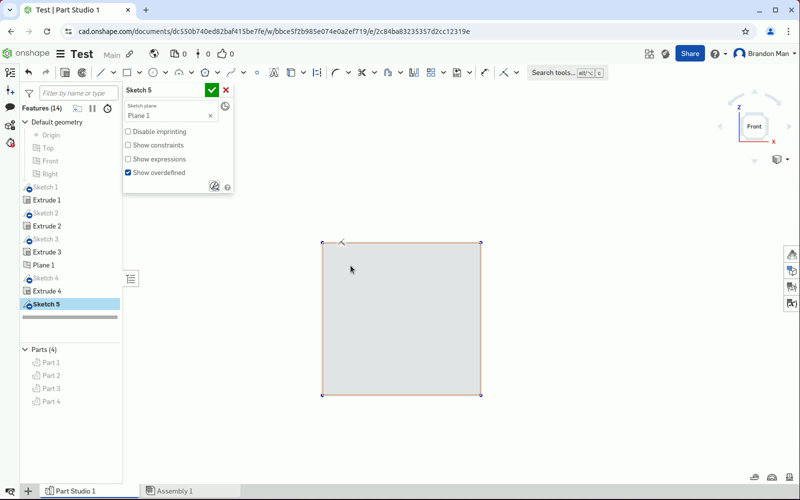
click(350, 265)
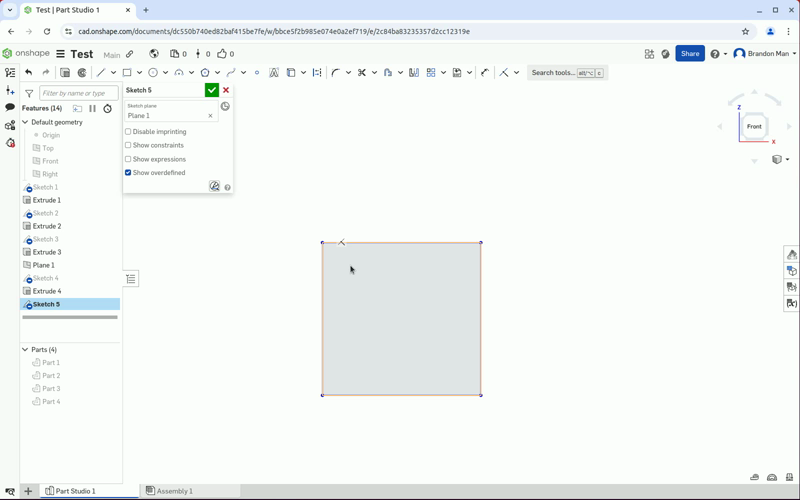
scroll(-6)
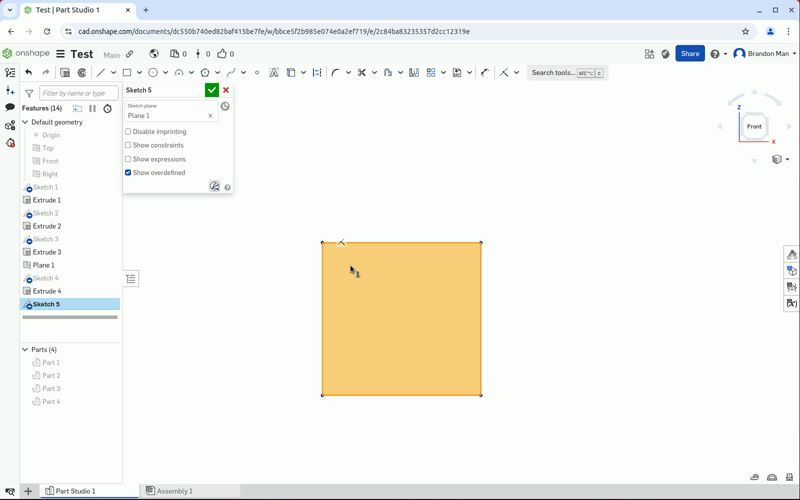
scroll(-6)
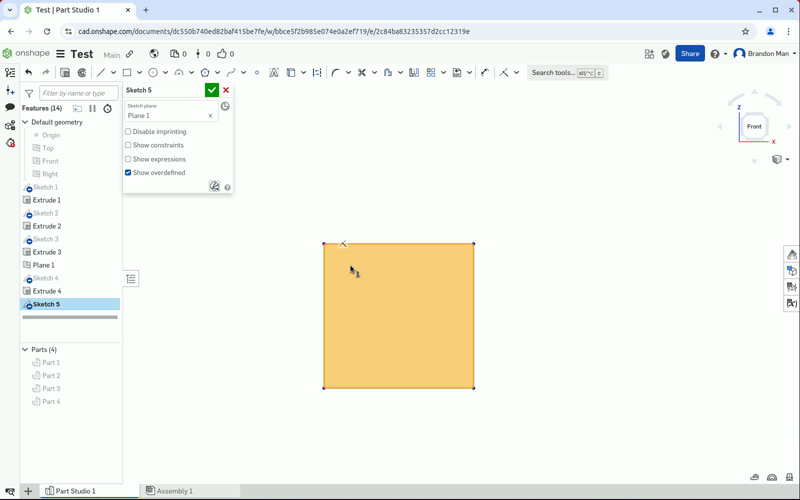
scroll(-6)
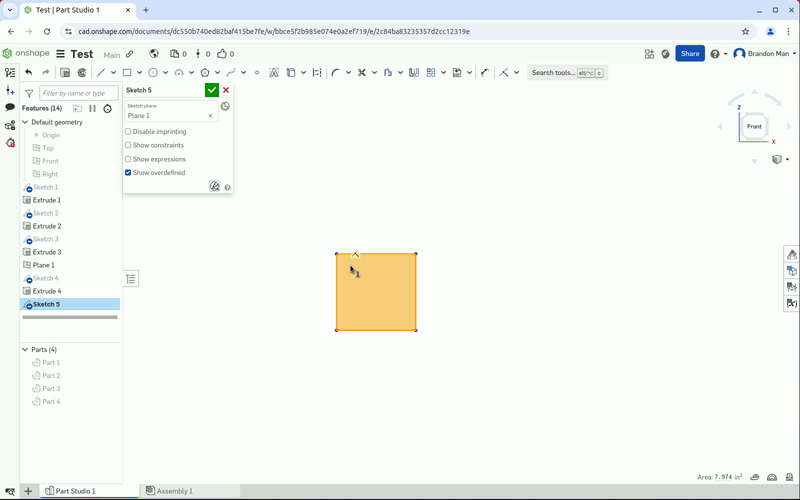
scroll(-6)
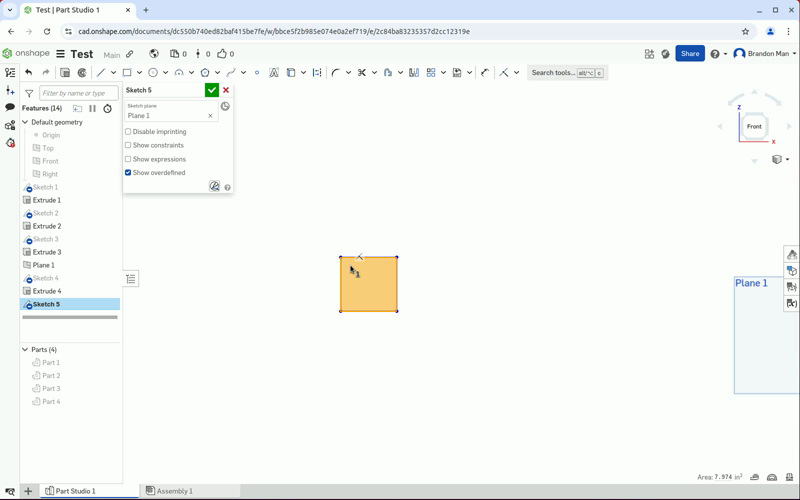
scroll(-6)
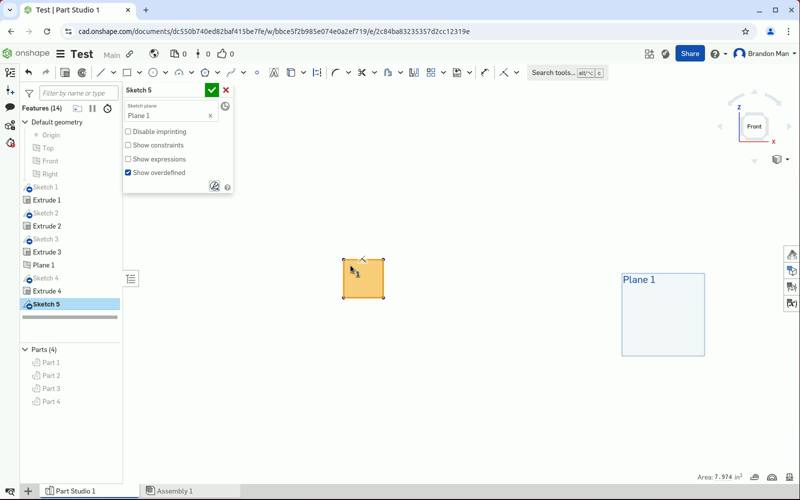
scroll(-6)
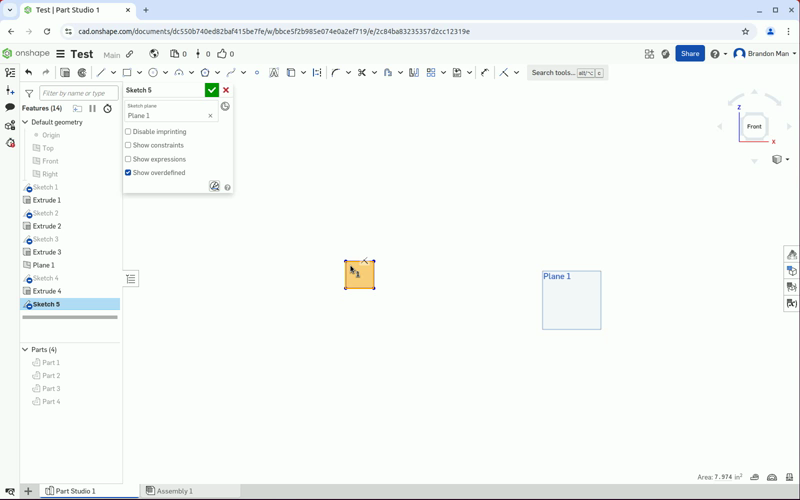
scroll(-6)
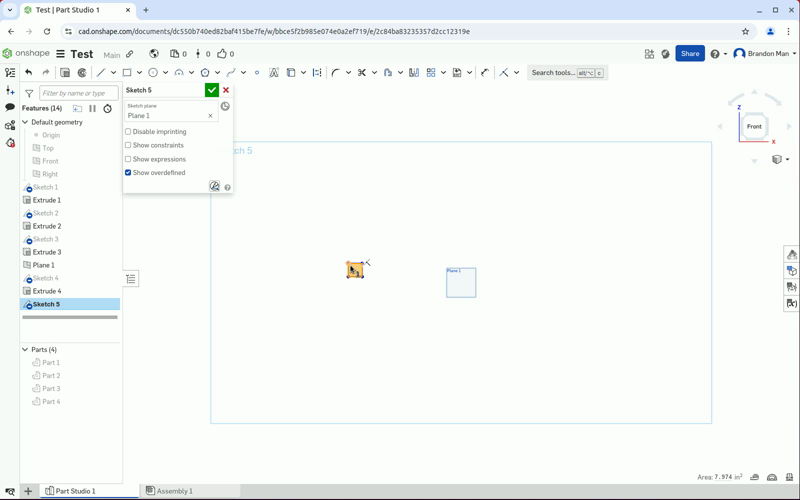
mouse_move(73, 352)
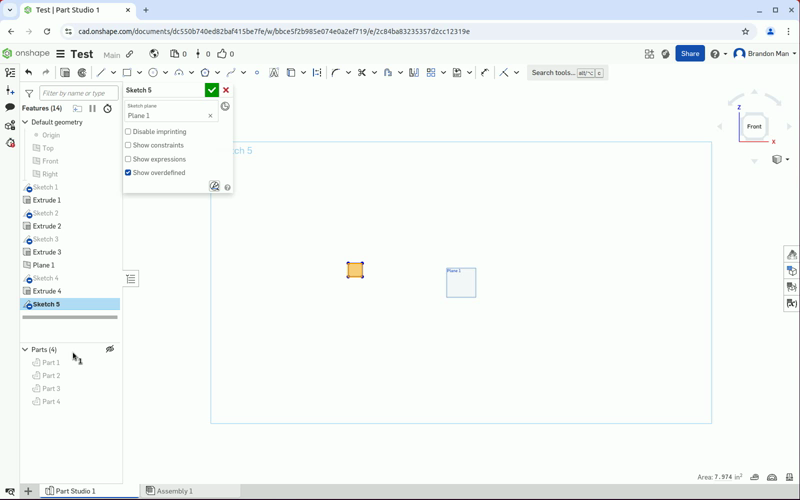
key(shift+y)
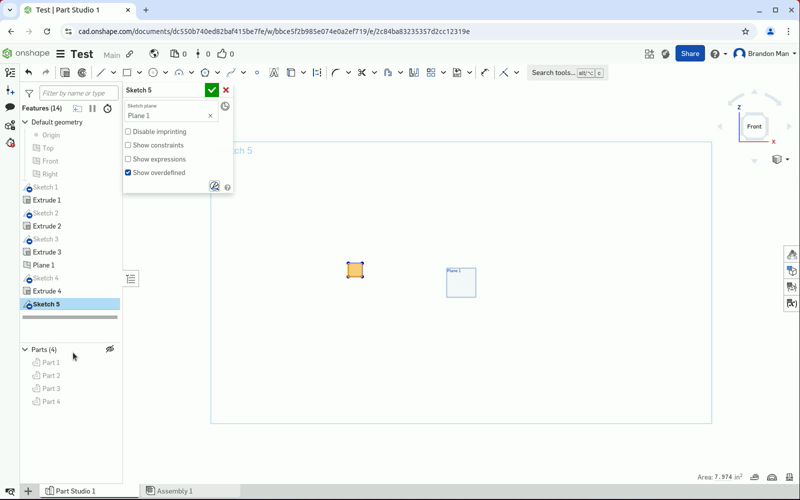
key(shift+e)
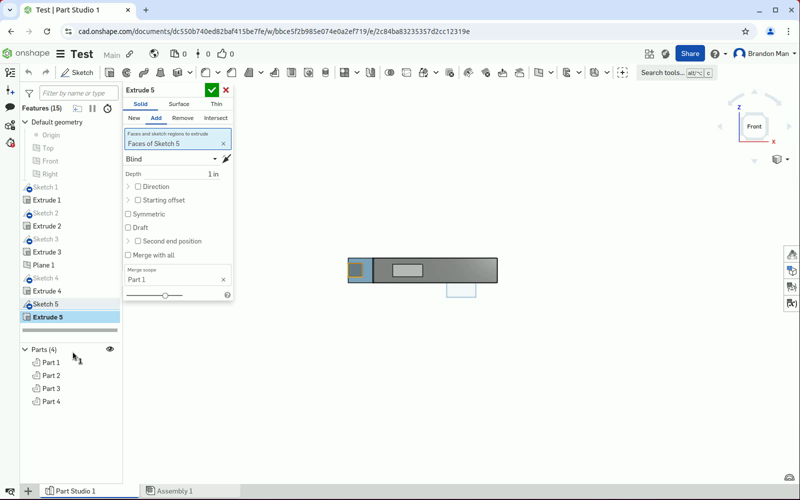
mouse_move(143, 106)
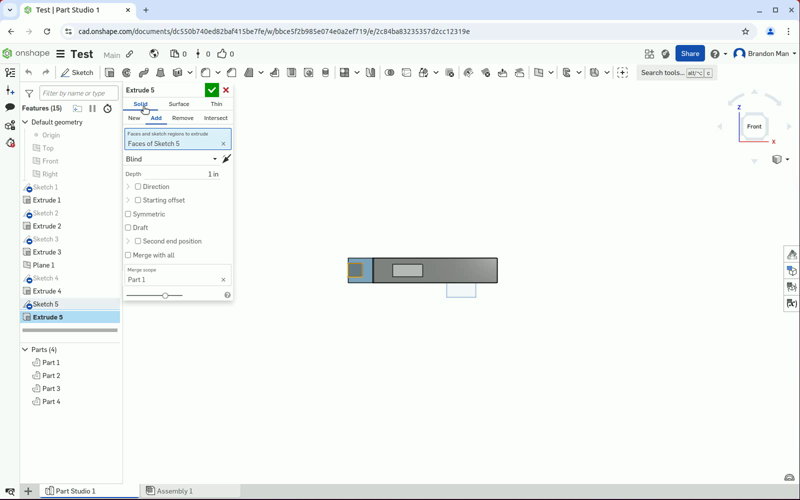
click(143, 106)
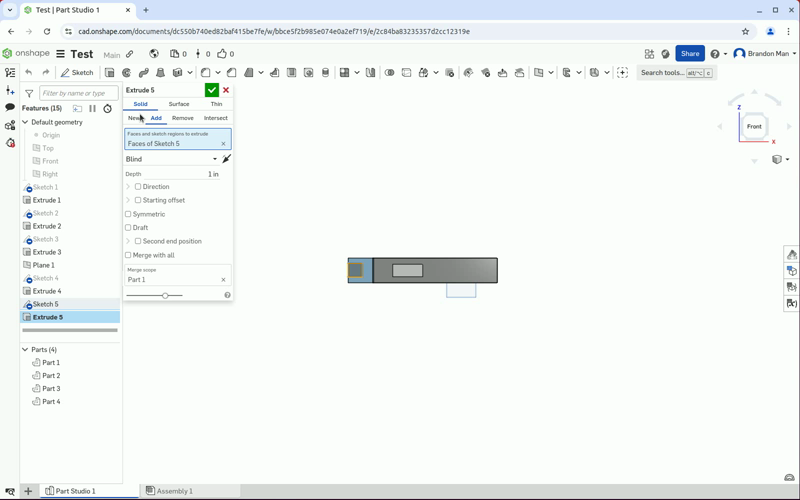
mouse_move(137, 120)
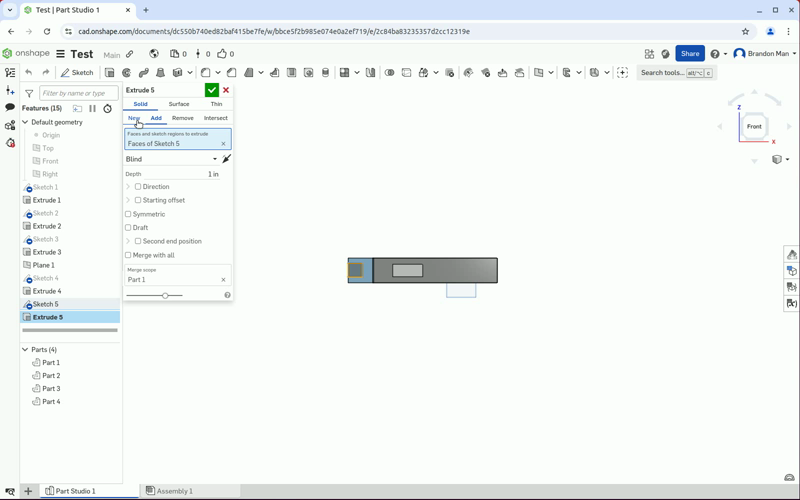
click(137, 120)
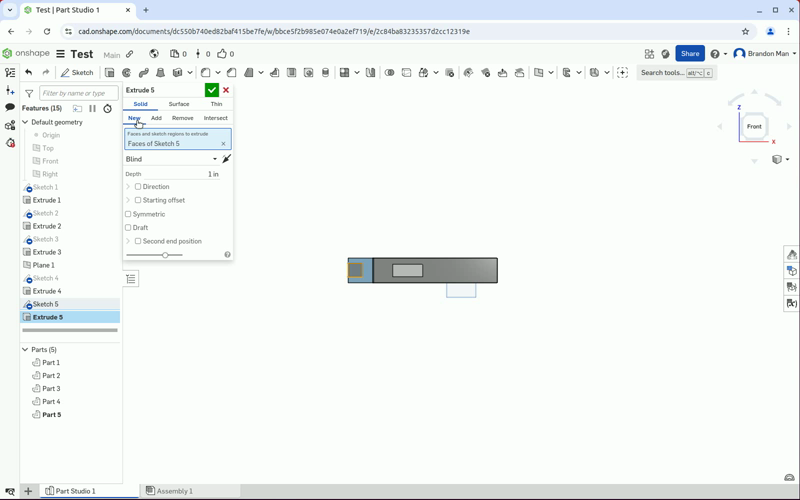
key(tab, 4)
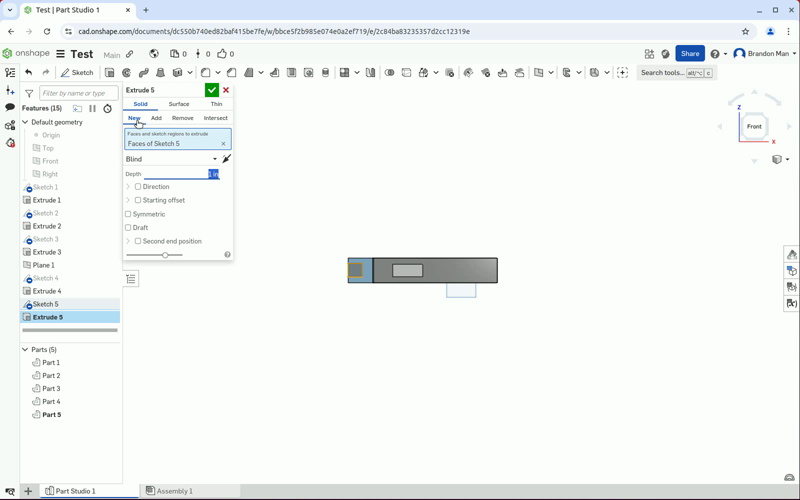
text(2.648)
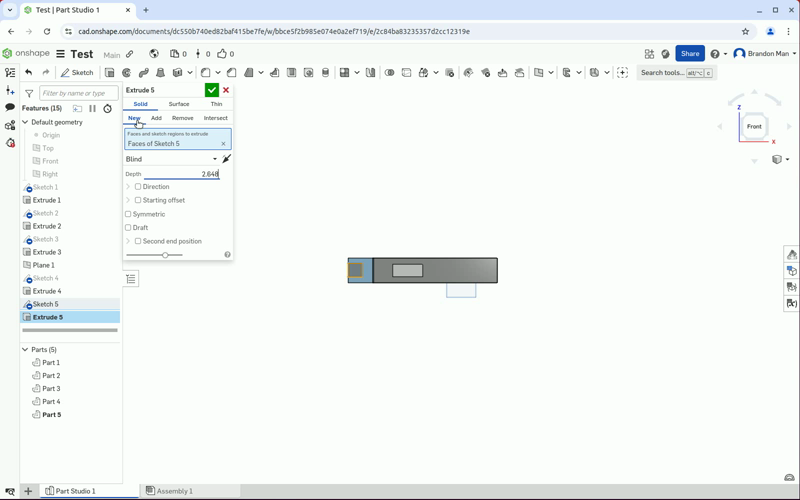
key(enter)
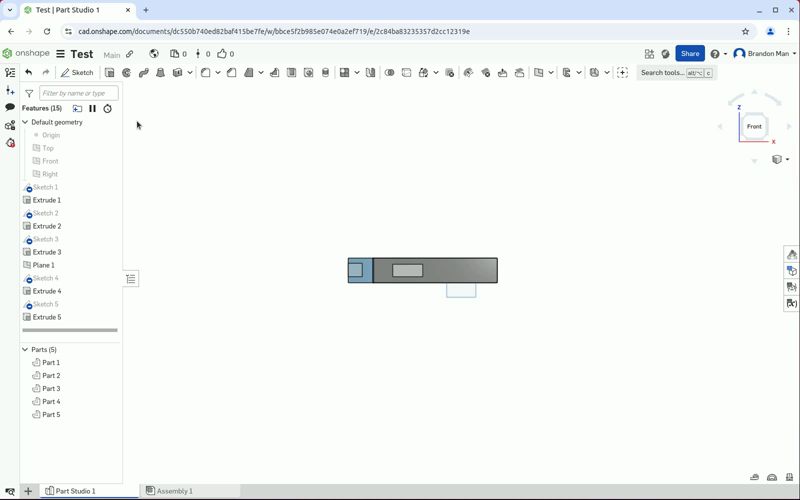
key(shift+h)
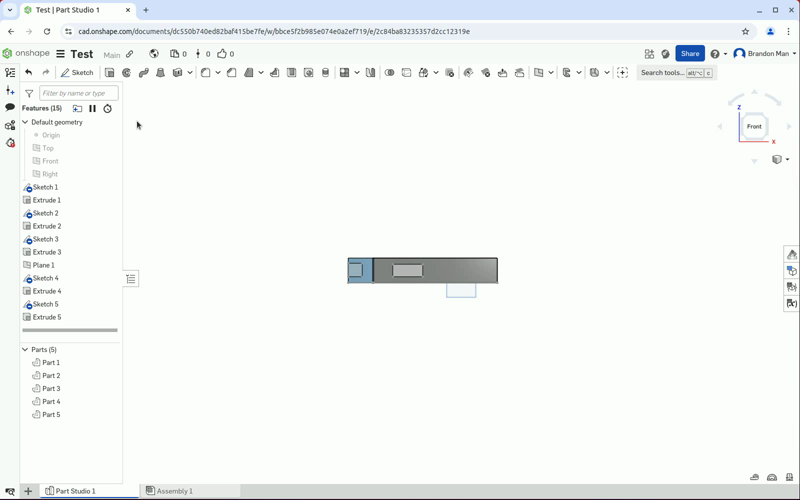
key(shift+h)
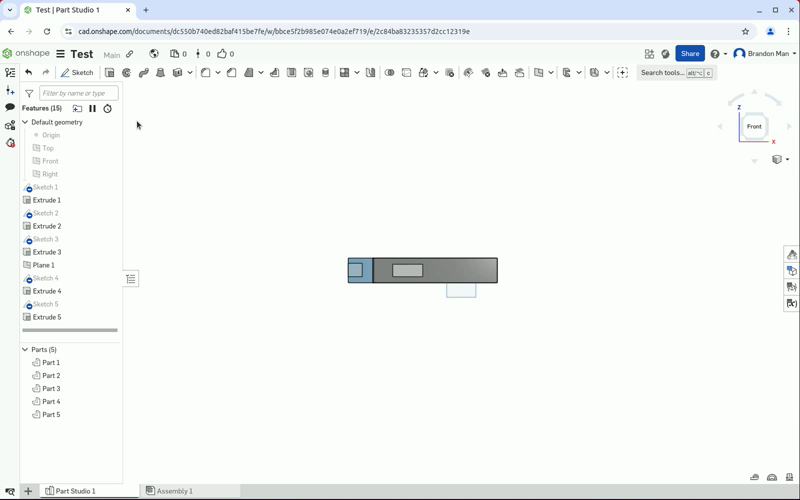
mouse_move(73, 189)
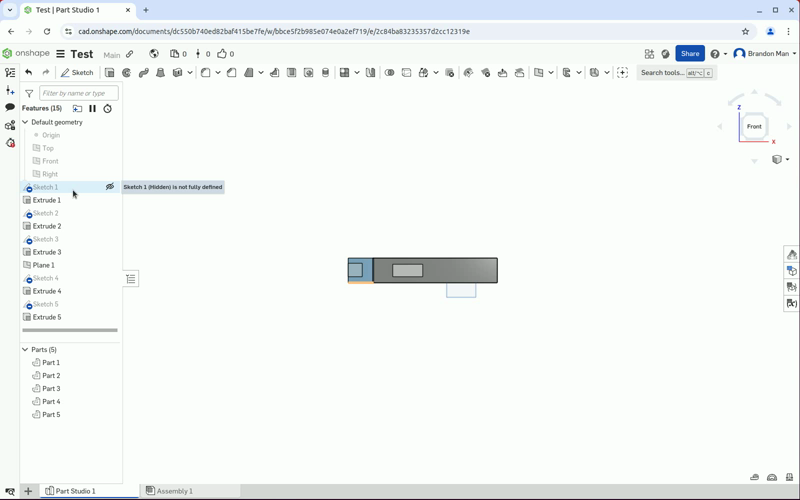
click(73, 189)
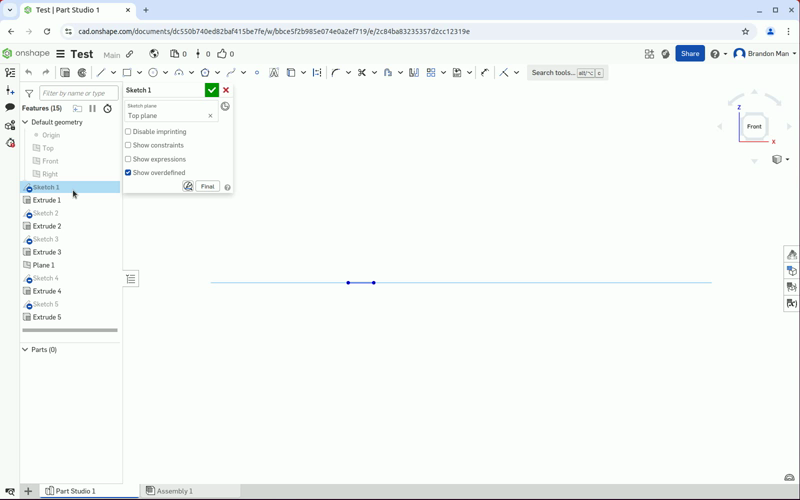
mouse_move(229, 92)
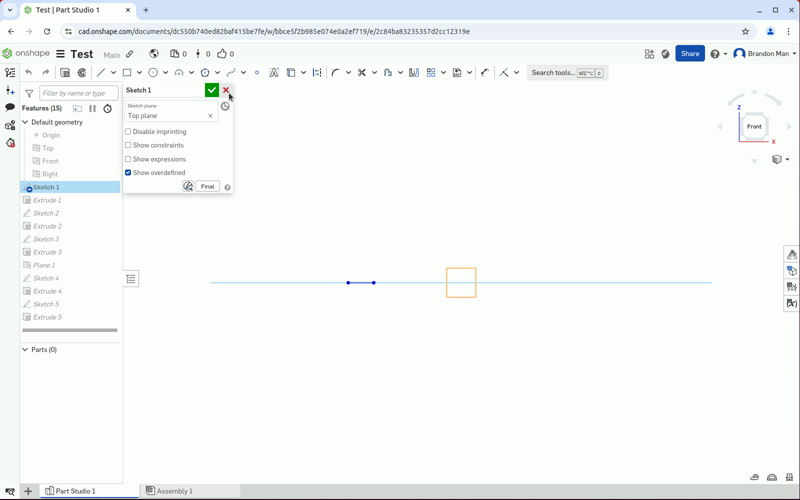
click(229, 92)
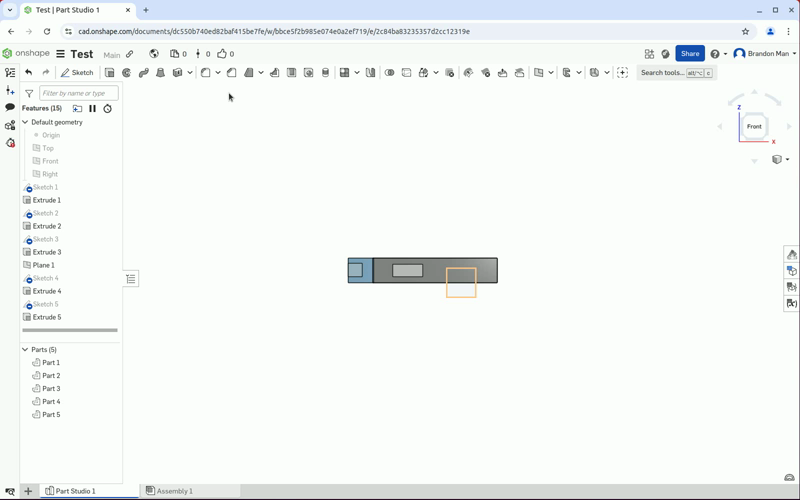
mouse_move(73, 352)
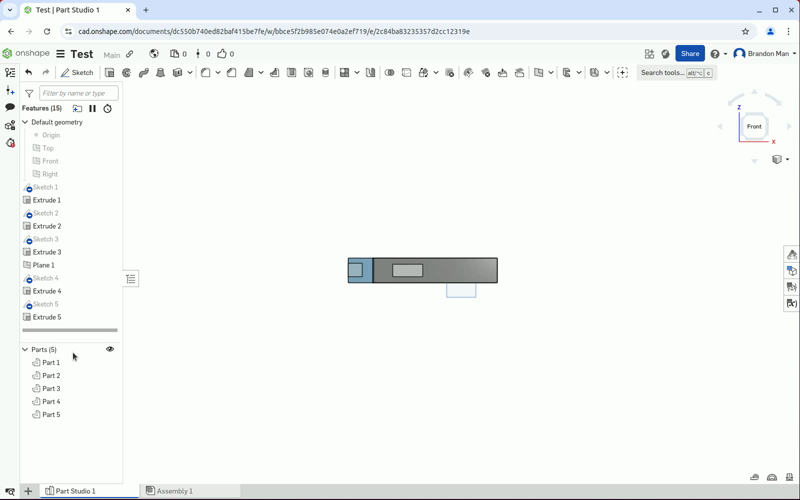
key(y)
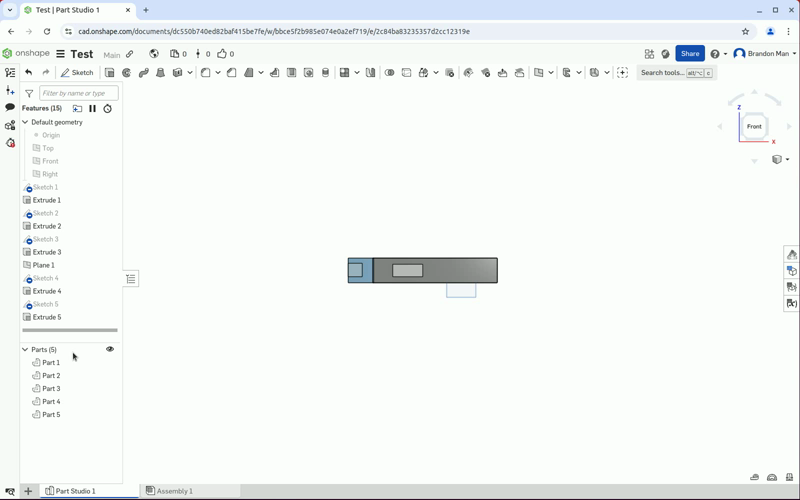
key(shift+p)
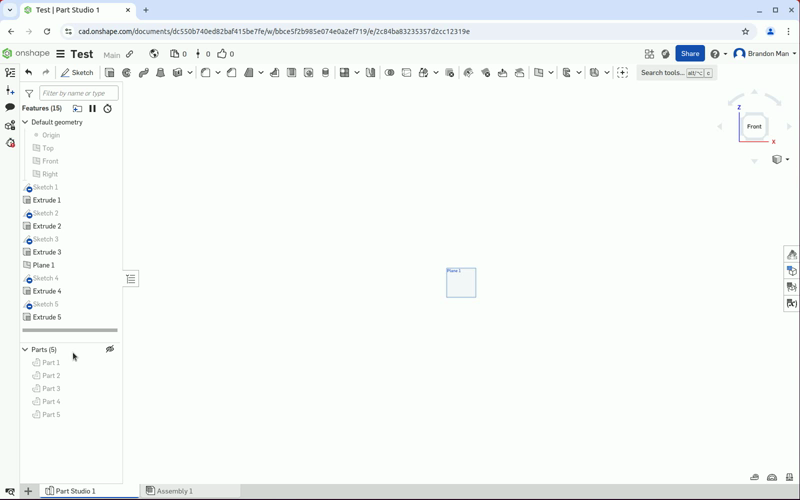
key(space)
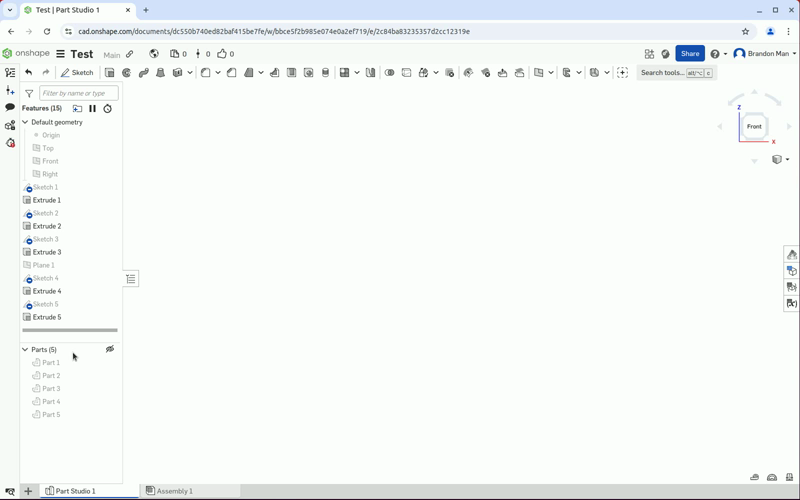
key_down(shift)
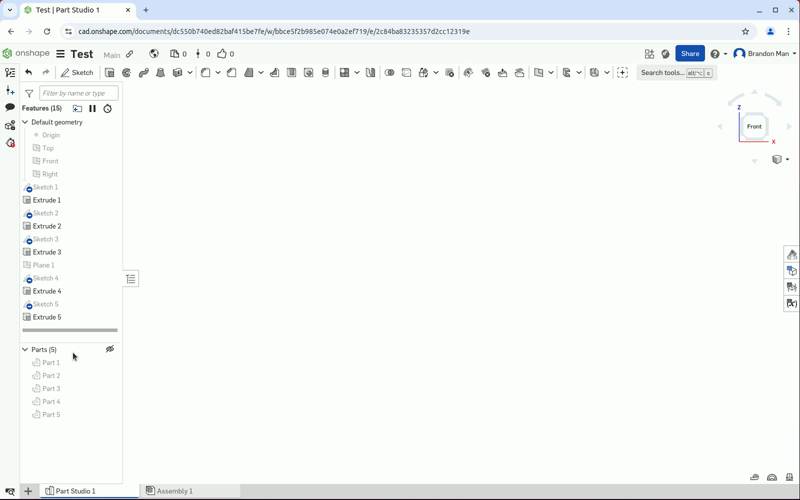
key(down)
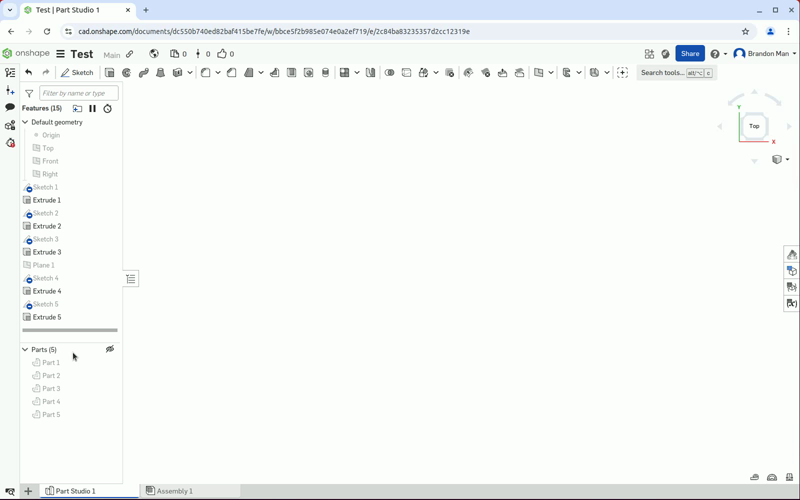
key_up(shift)
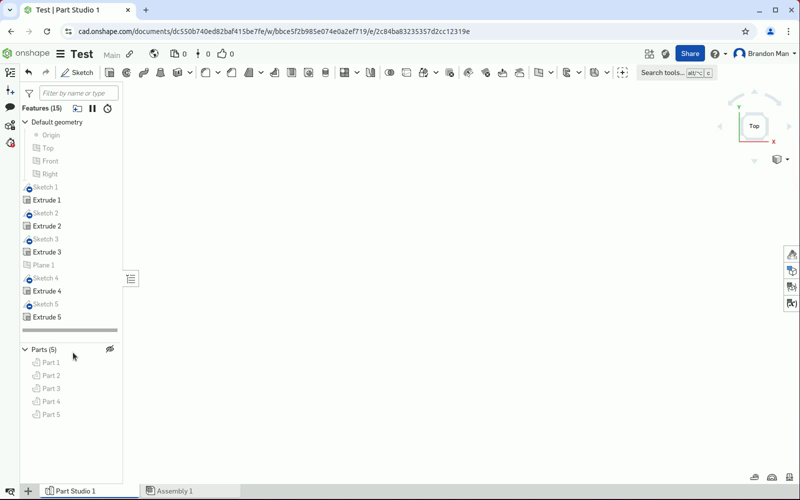
mouse_move(73, 352)
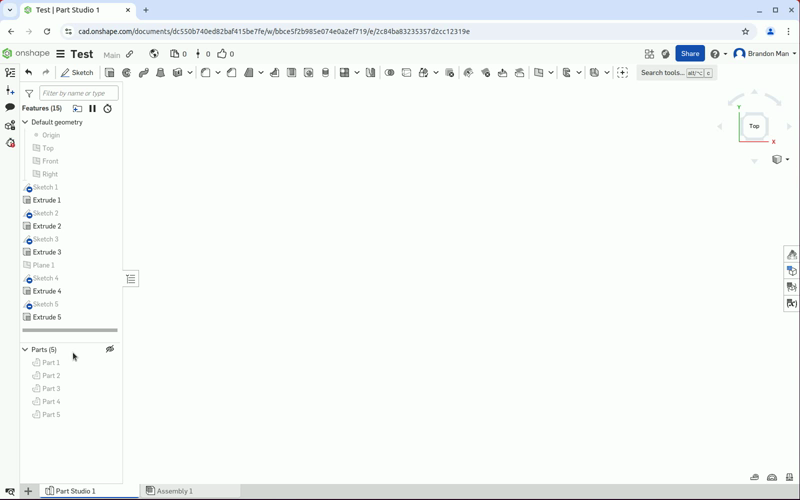
key(shift+y)
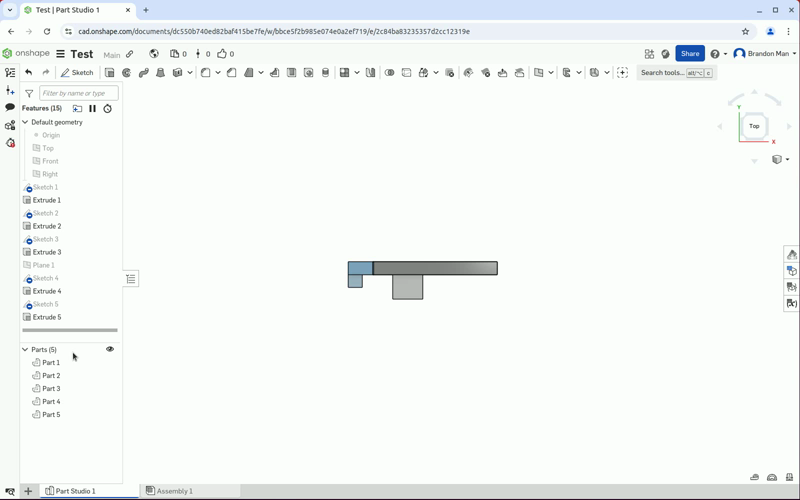
mouse_move(541, 75)
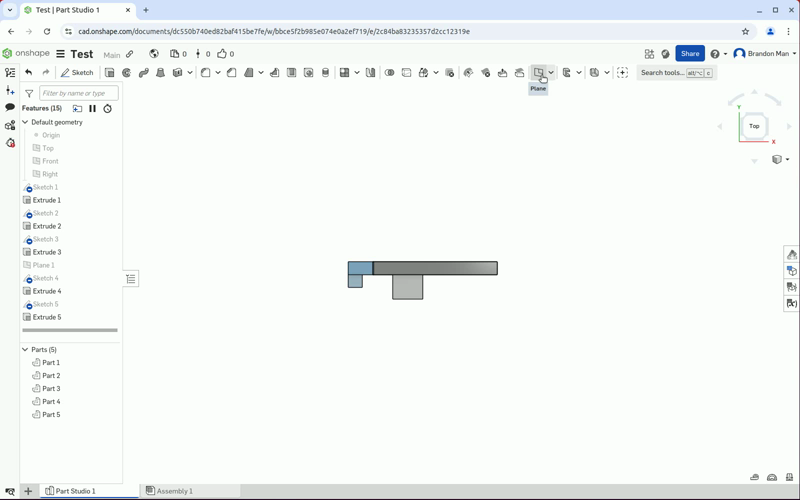
click(541, 75)
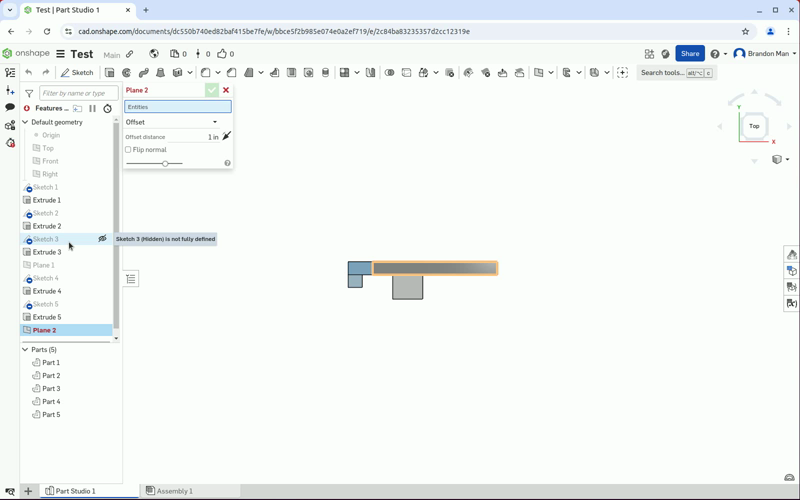
scroll(3)
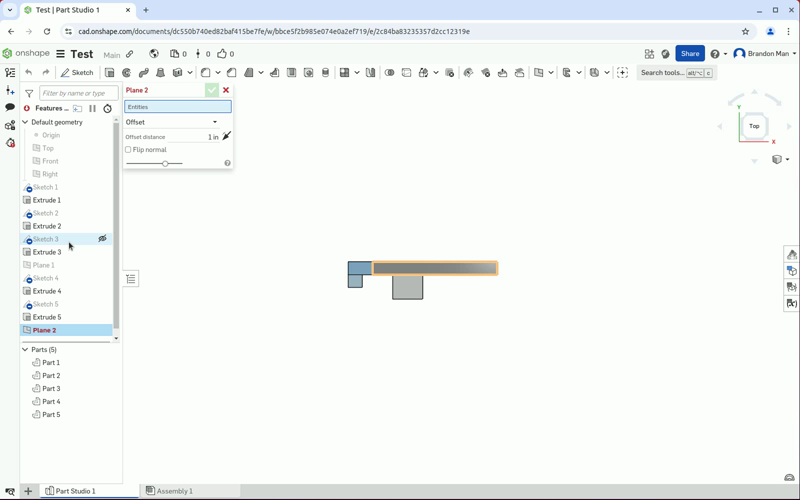
mouse_move(69, 150)
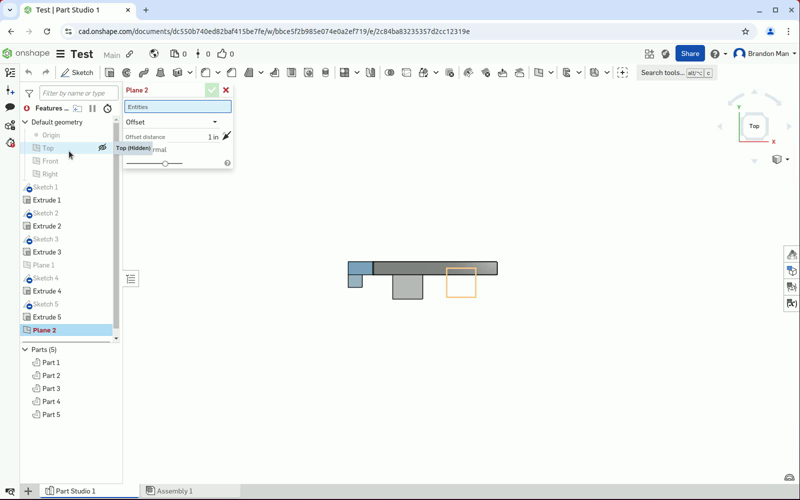
click(69, 150)
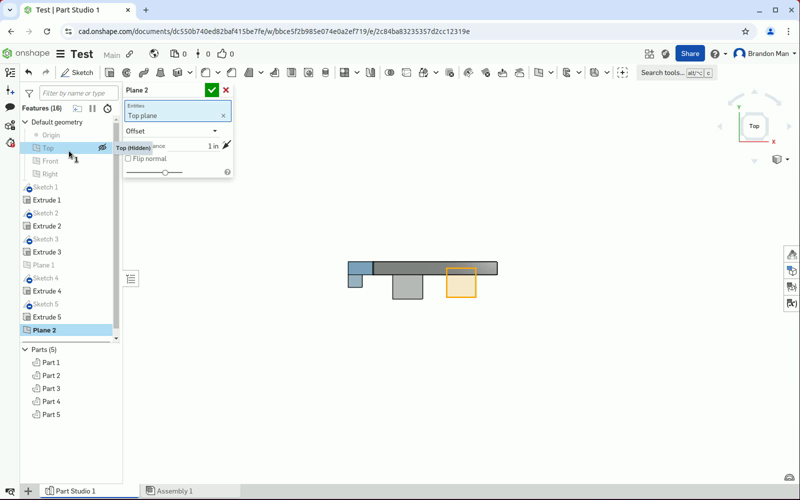
key(tab, 2)
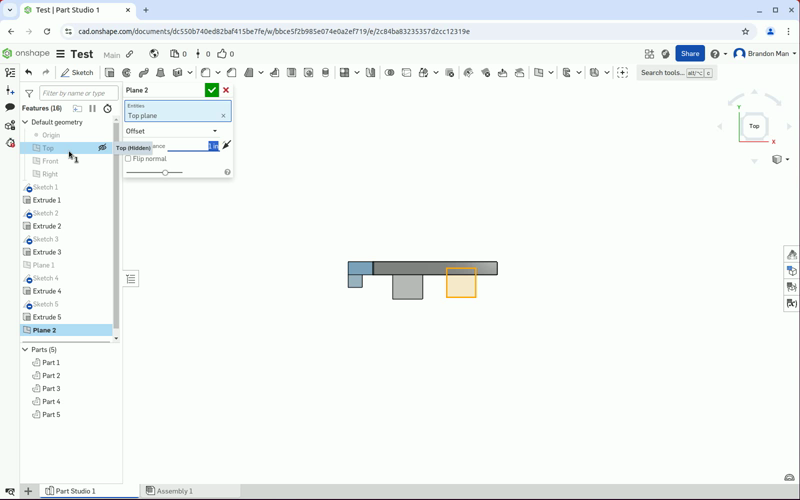
text(3.851)
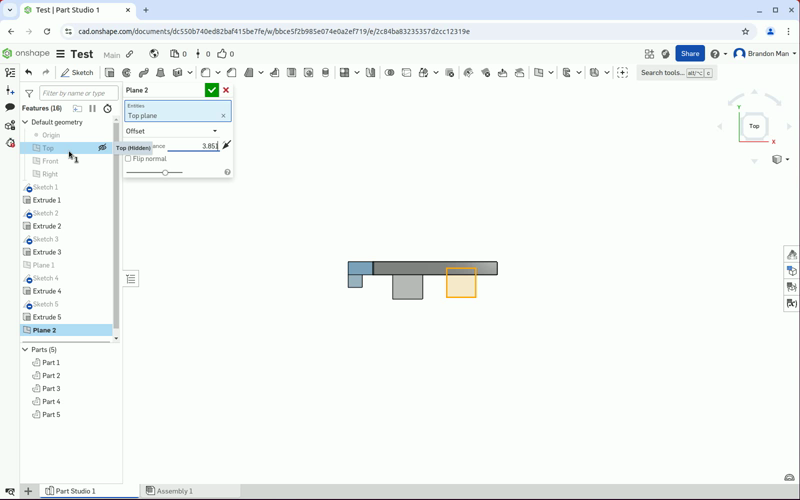
key(enter, 2)
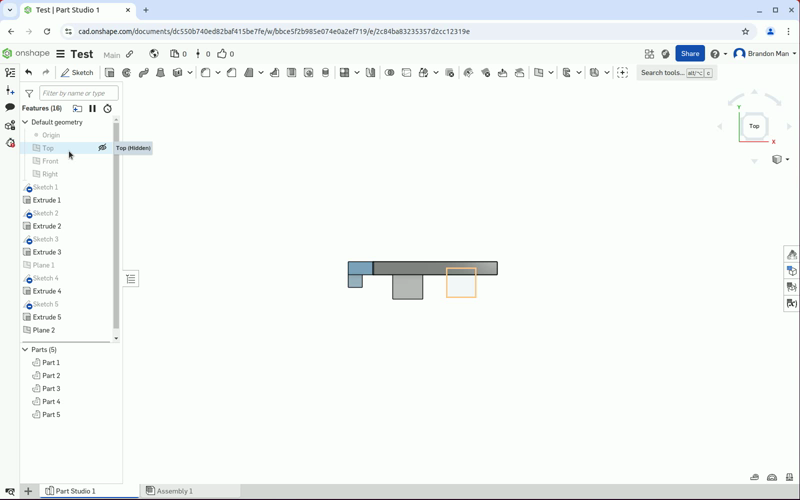
key(shift+s)
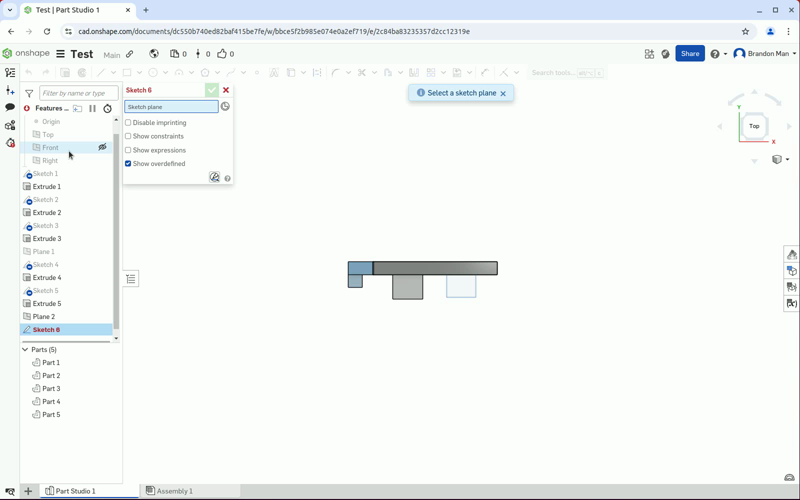
mouse_move(69, 319)
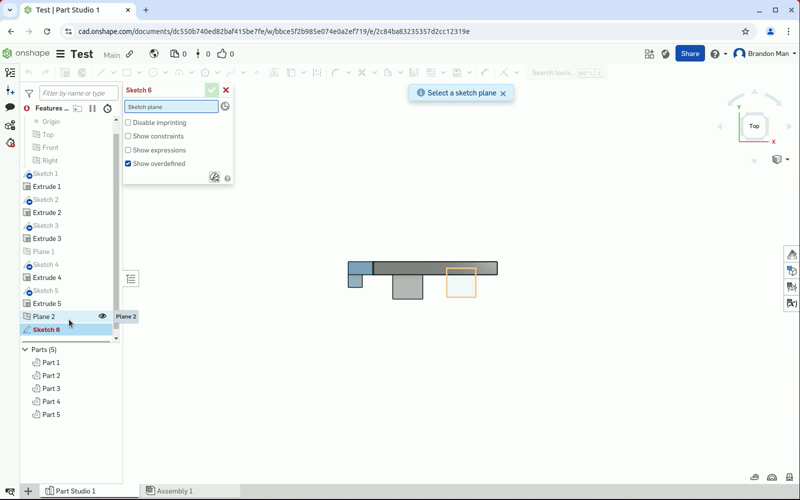
click(69, 319)
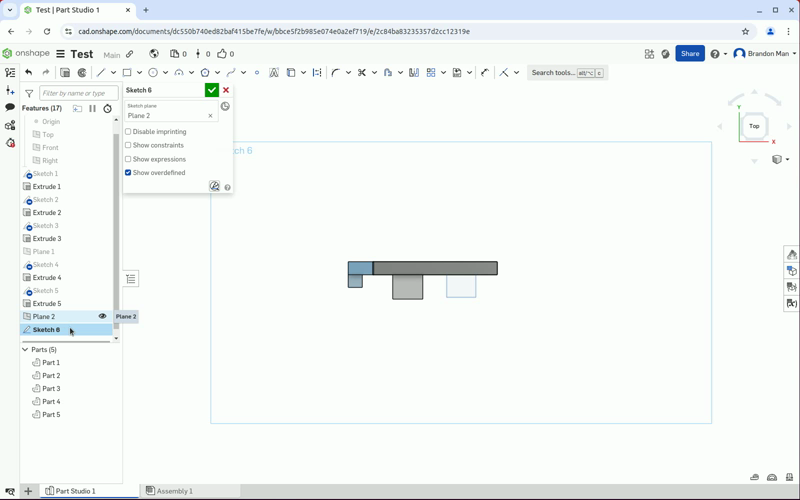
mouse_move(73, 352)
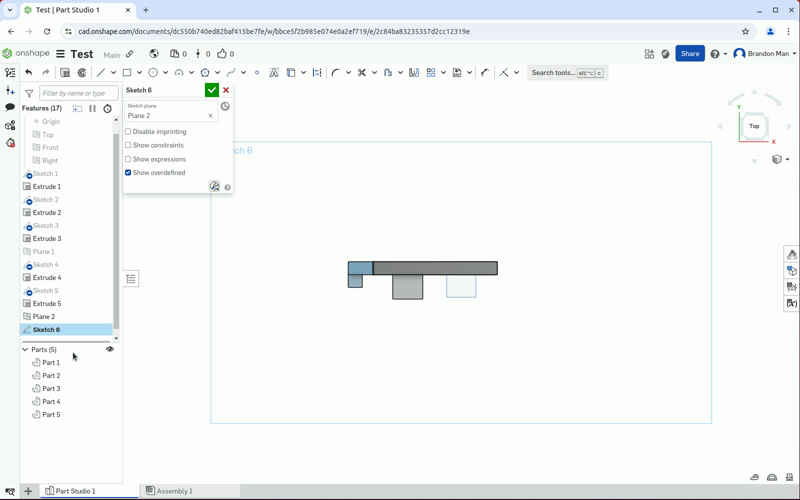
key(y)
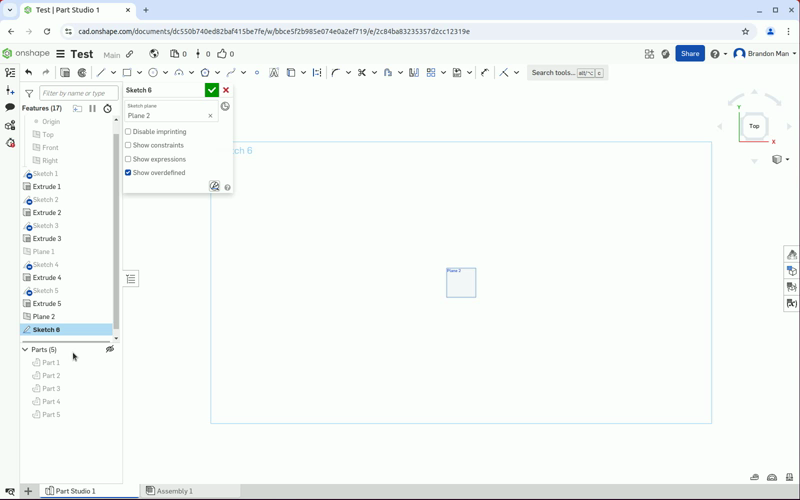
key(l)
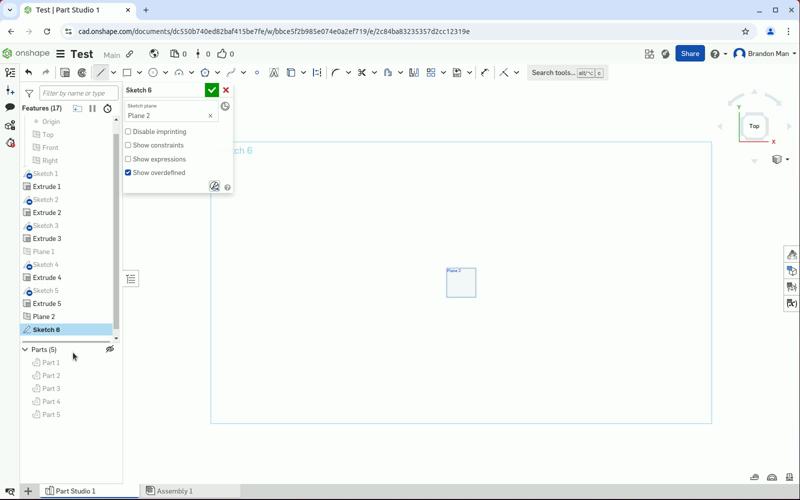
key_down(shift)
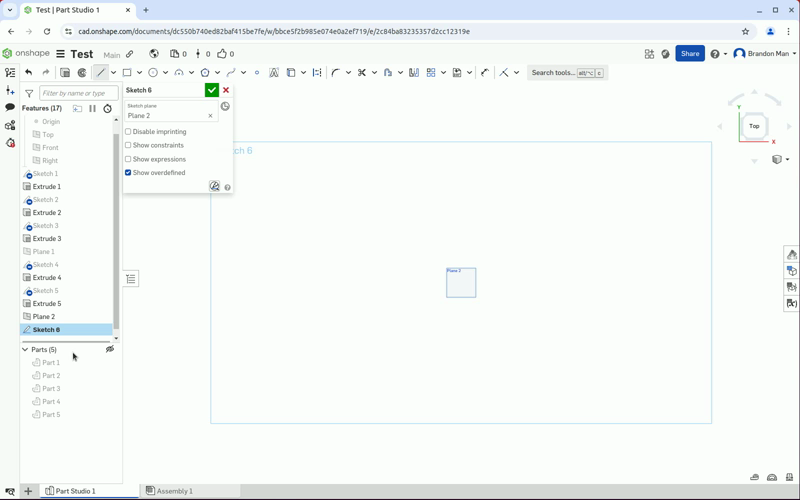
mouse_move(392, 299)
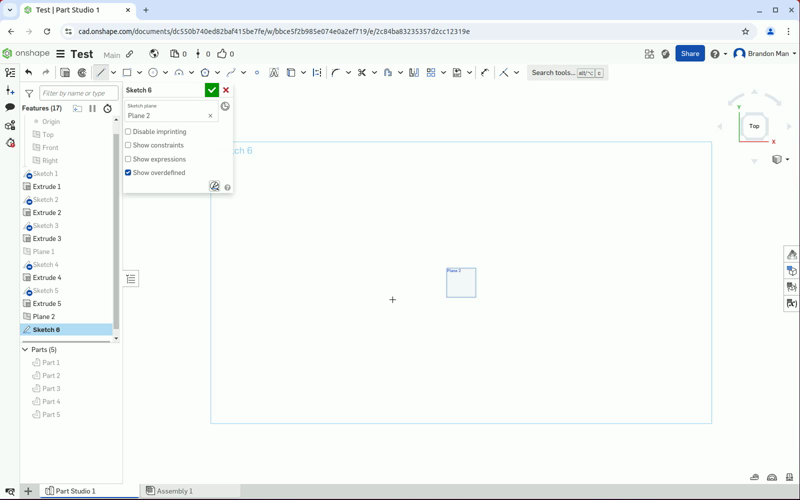
click(392, 299)
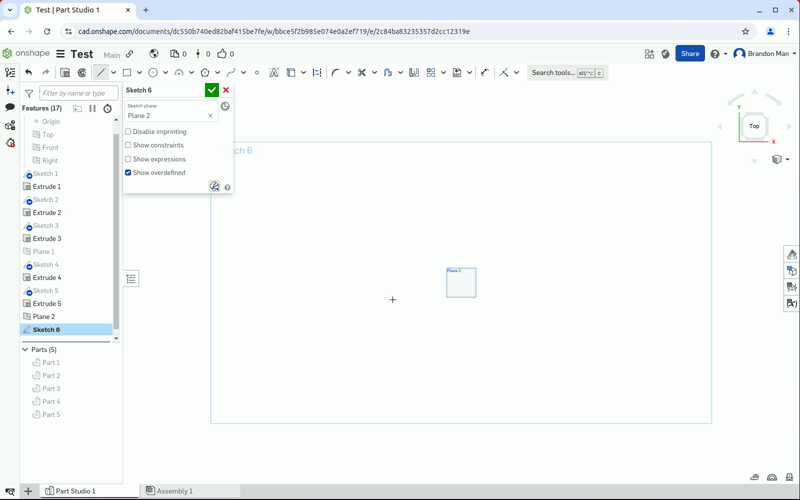
key_up(shift)
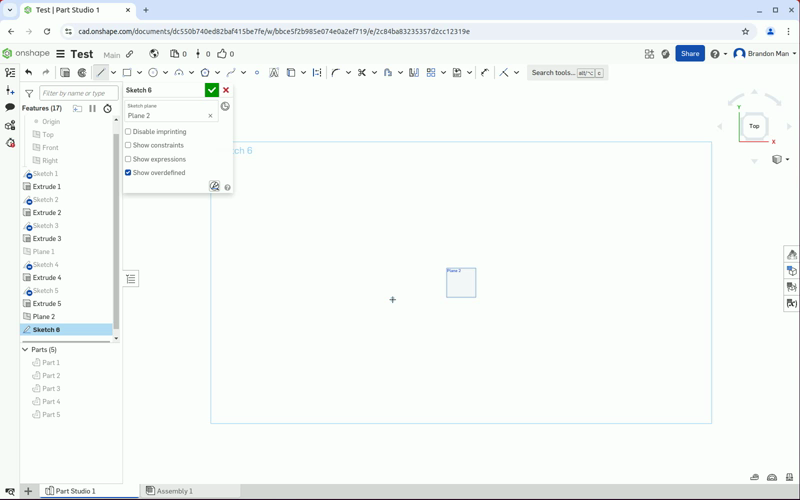
key_down(shift)
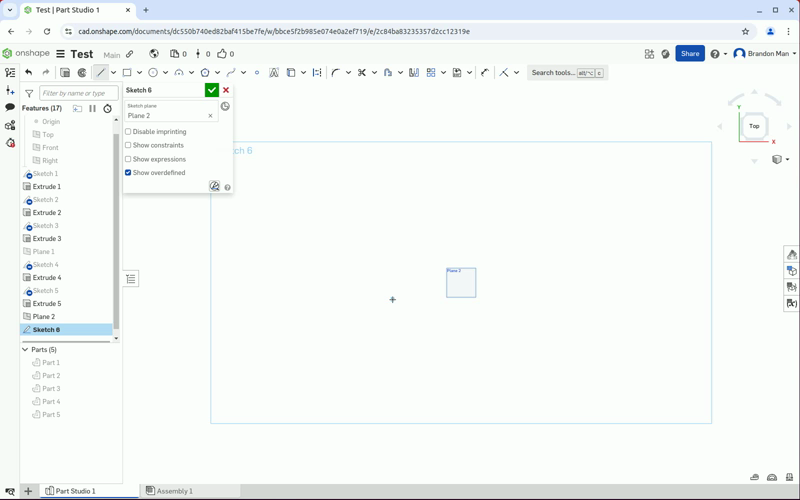
mouse_move(422, 299)
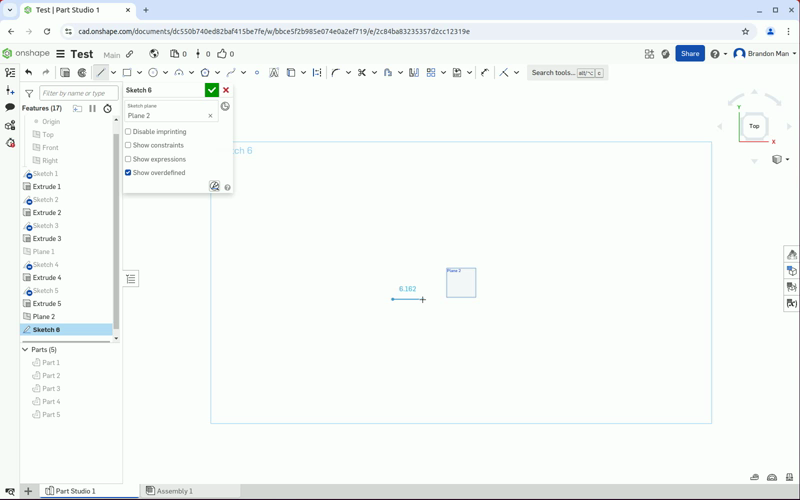
mouse_move(422, 299)
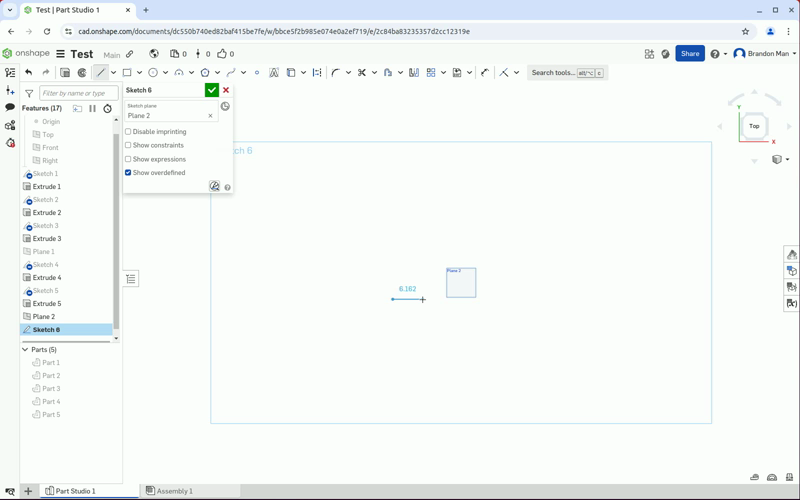
click(422, 299)
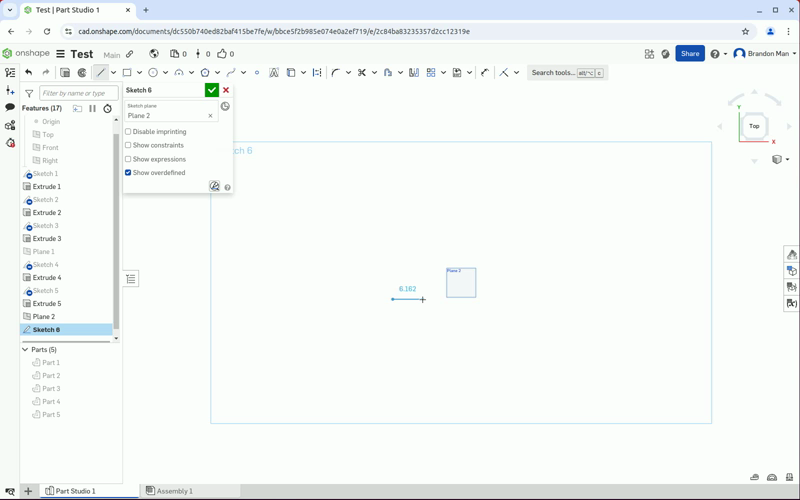
key_up(shift)
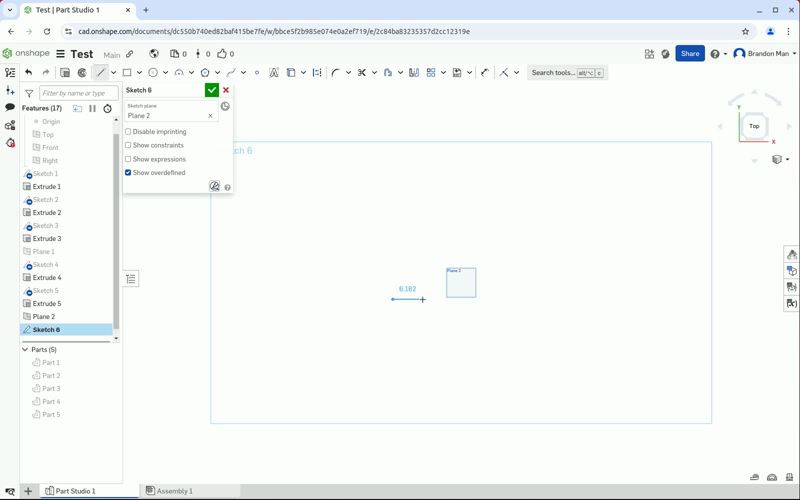
key_down(shift)
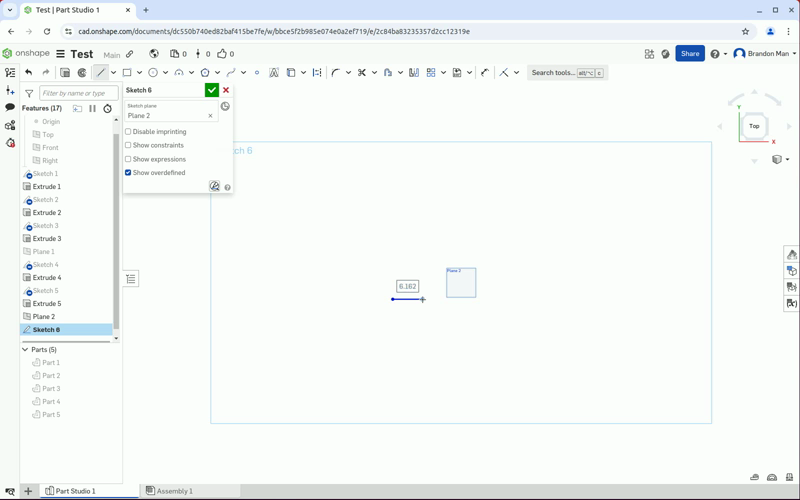
mouse_move(453, 299)
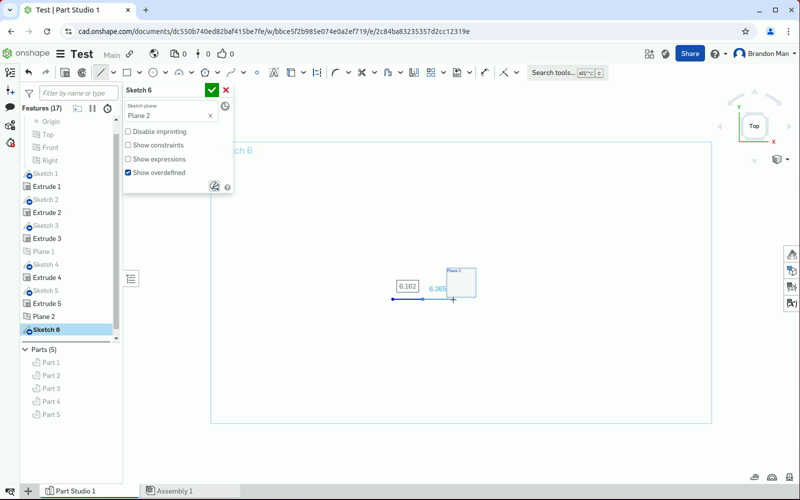
mouse_move(392, 274)
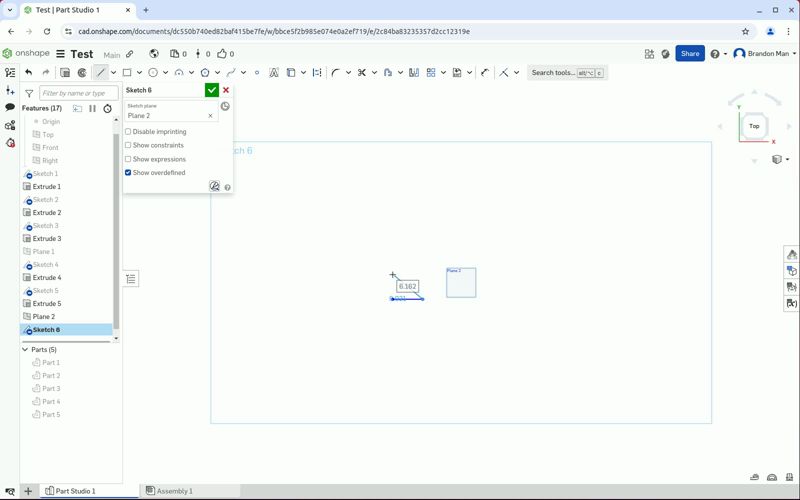
click(392, 274)
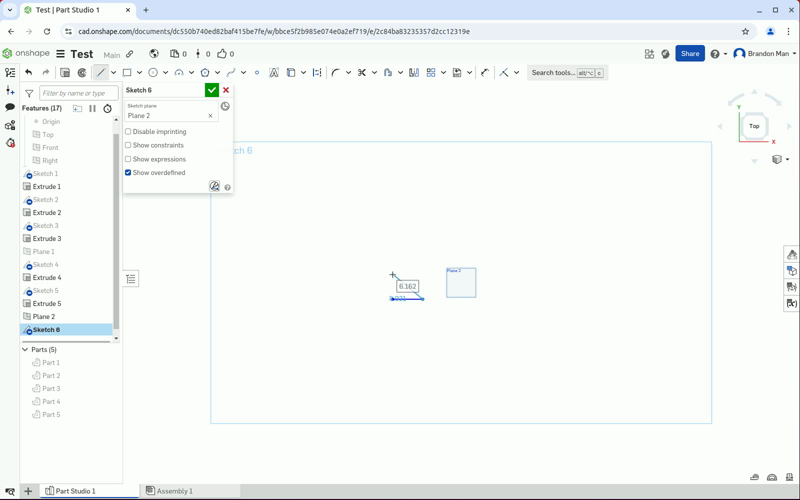
key_up(shift)
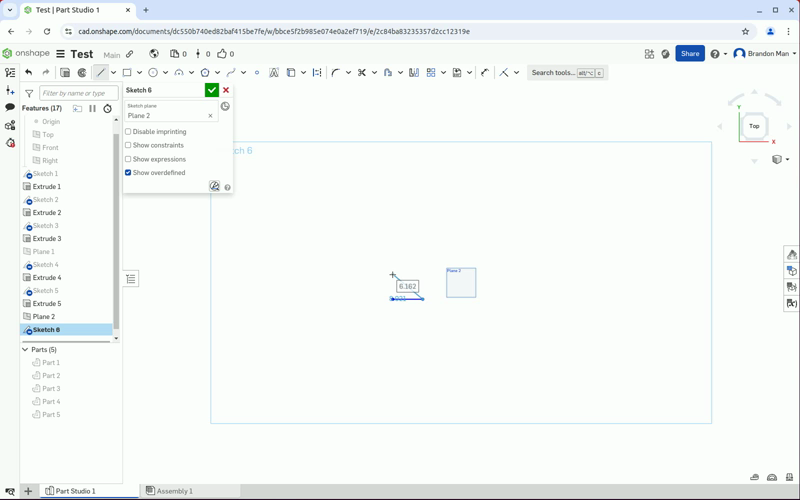
mouse_move(422, 274)
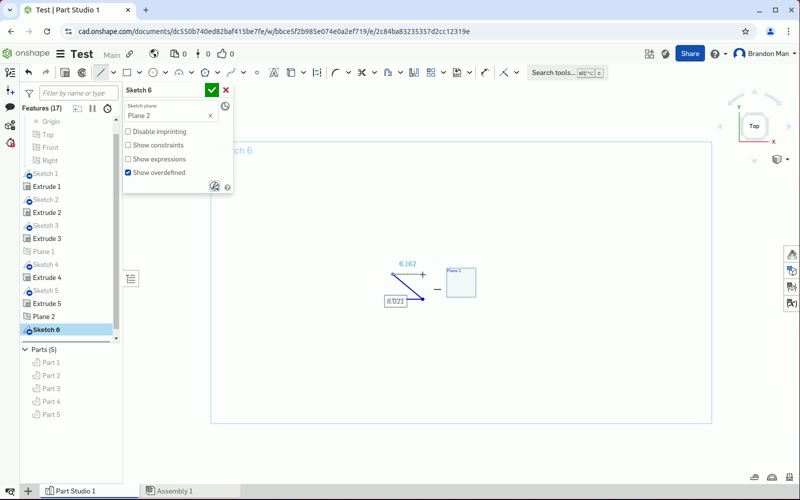
key_down(shift)
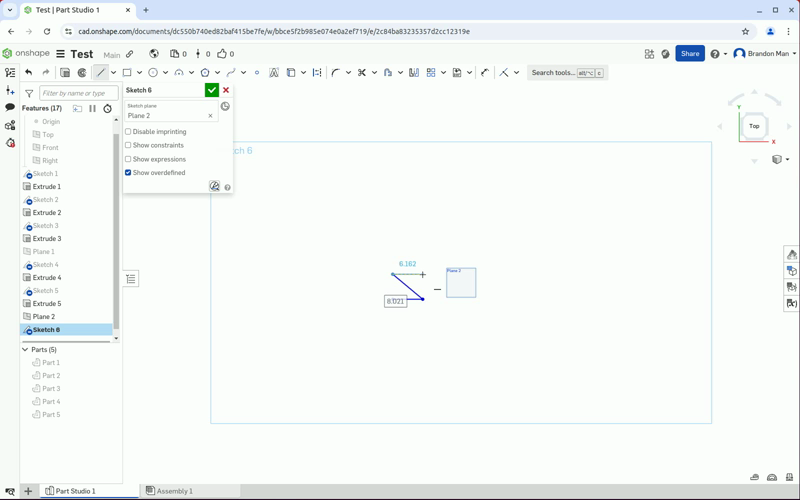
mouse_move(392, 299)
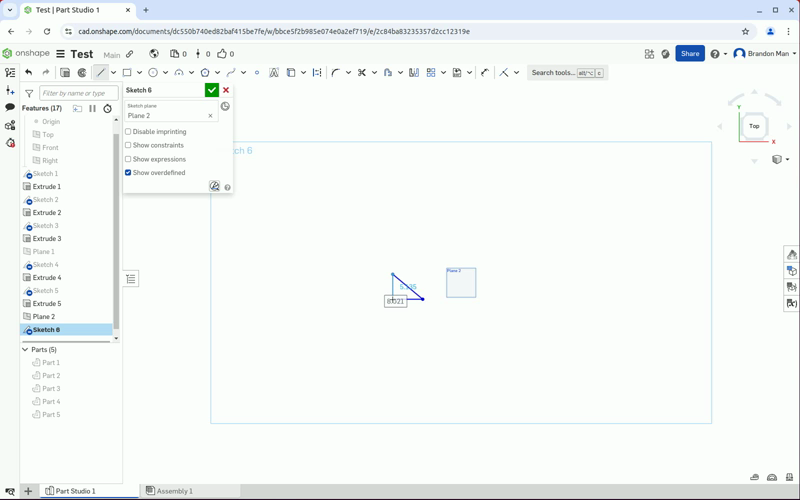
key_up(shift)
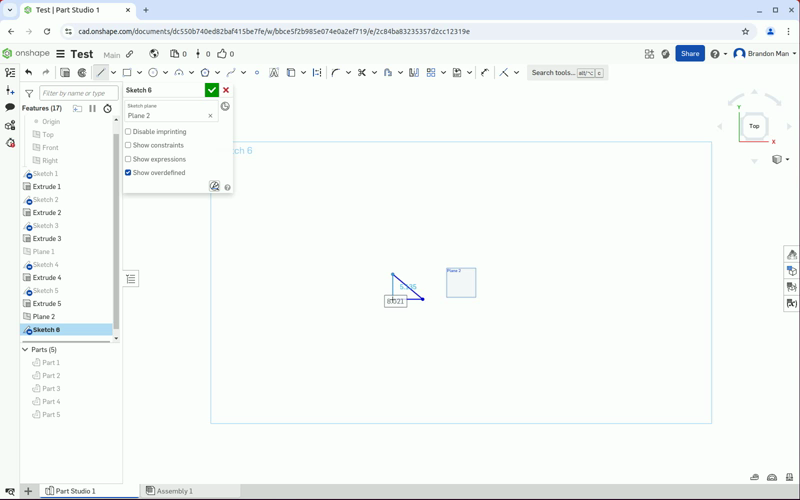
click(392, 299)
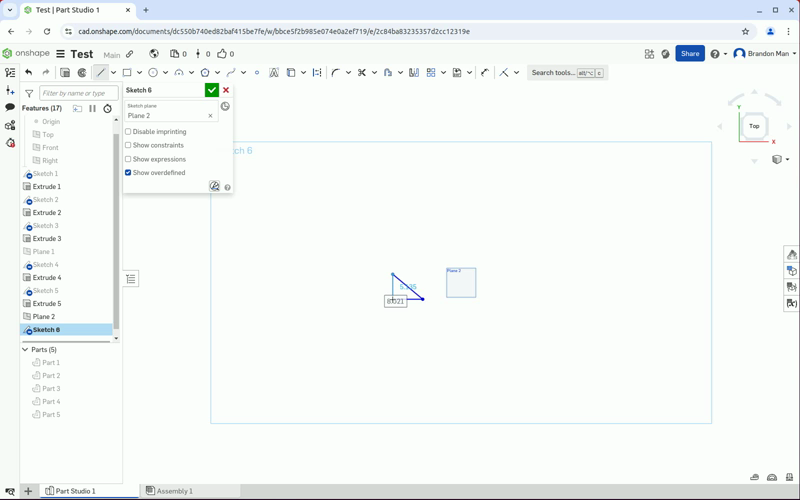
key(esc)
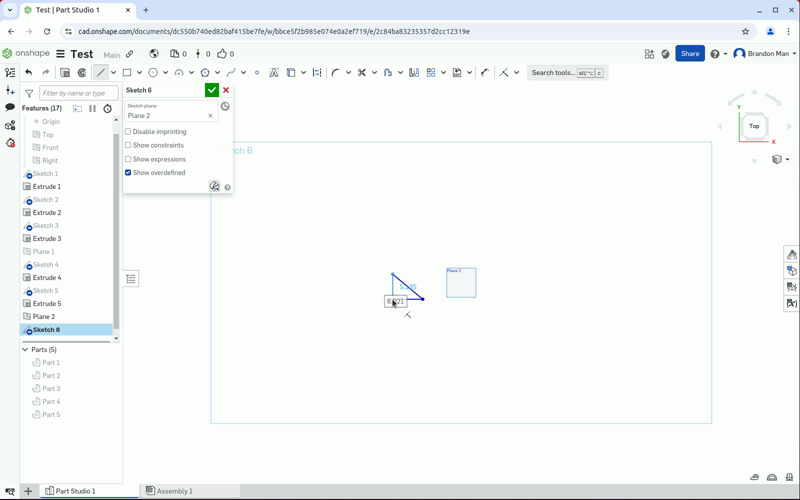
mouse_move(417, 294)
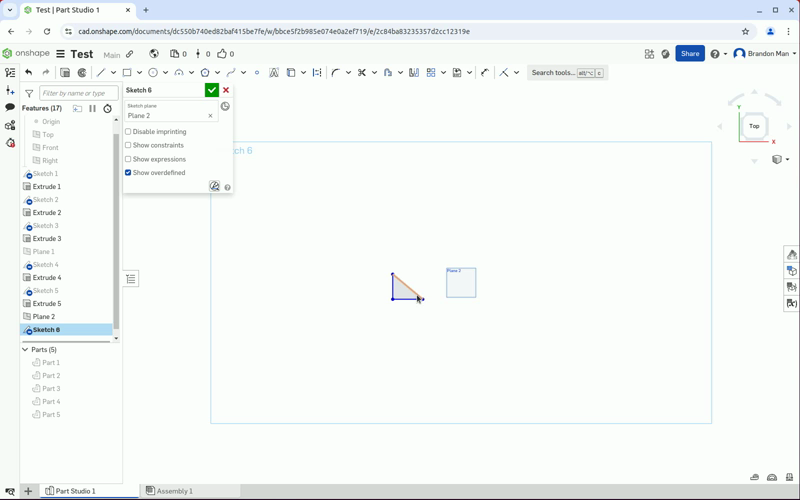
scroll(6)
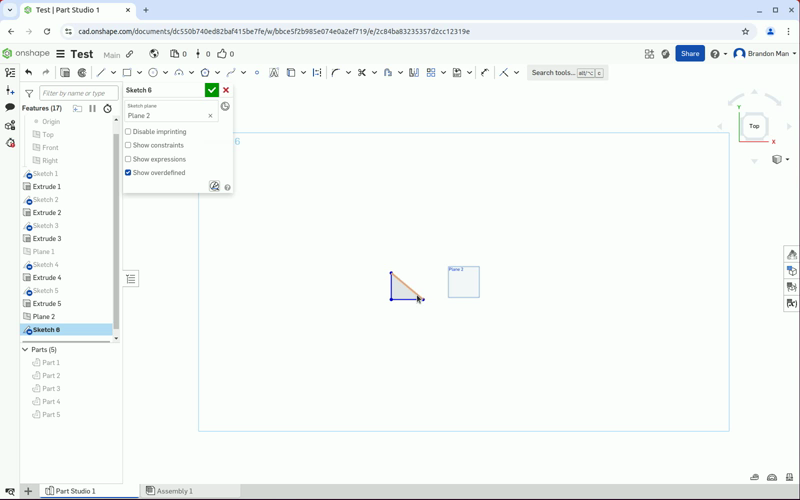
scroll(6)
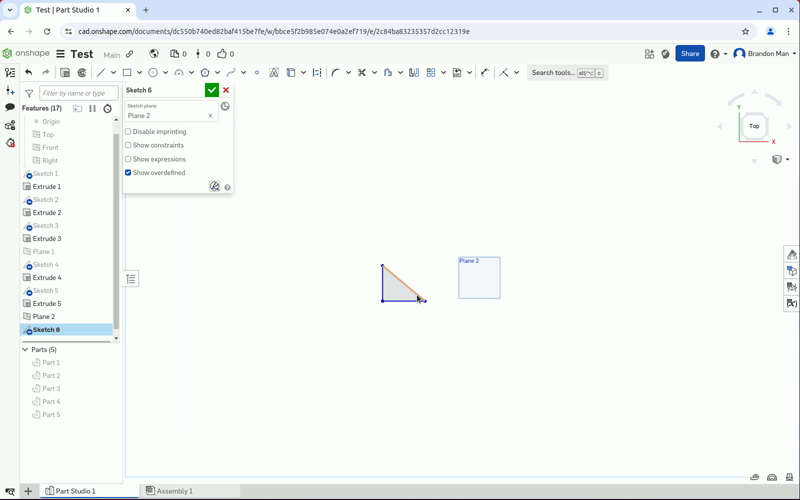
scroll(6)
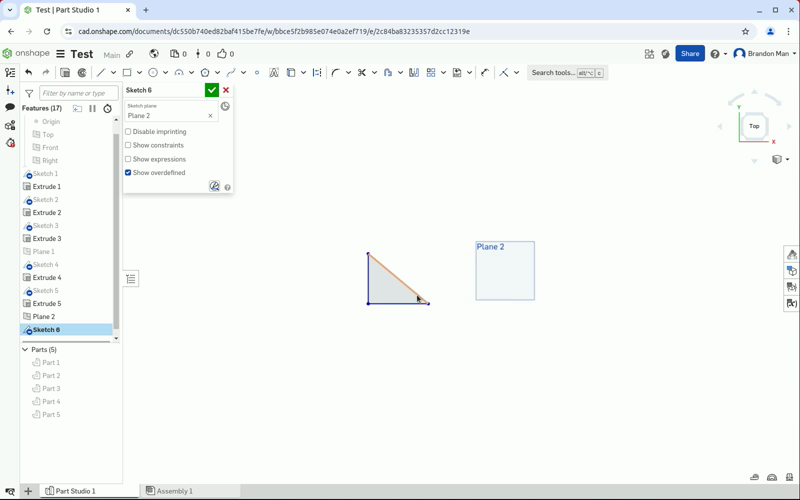
scroll(6)
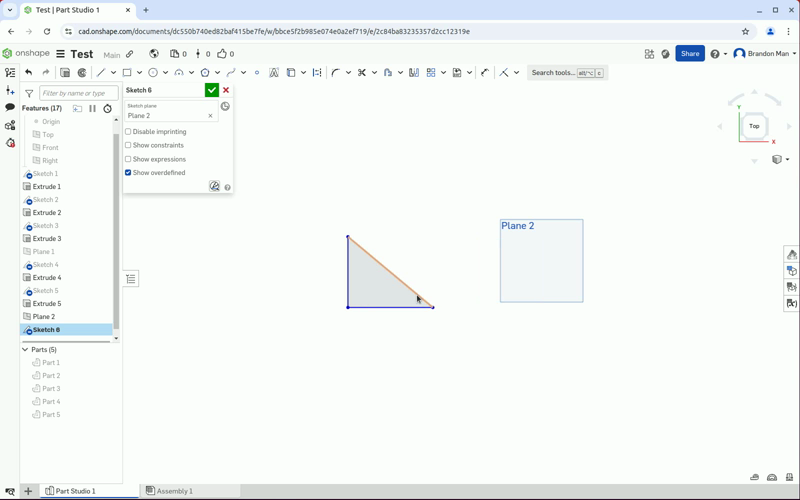
scroll(6)
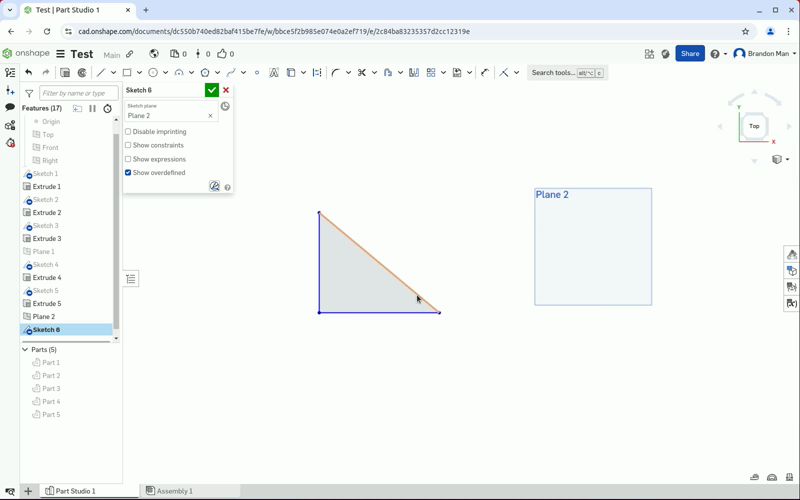
scroll(6)
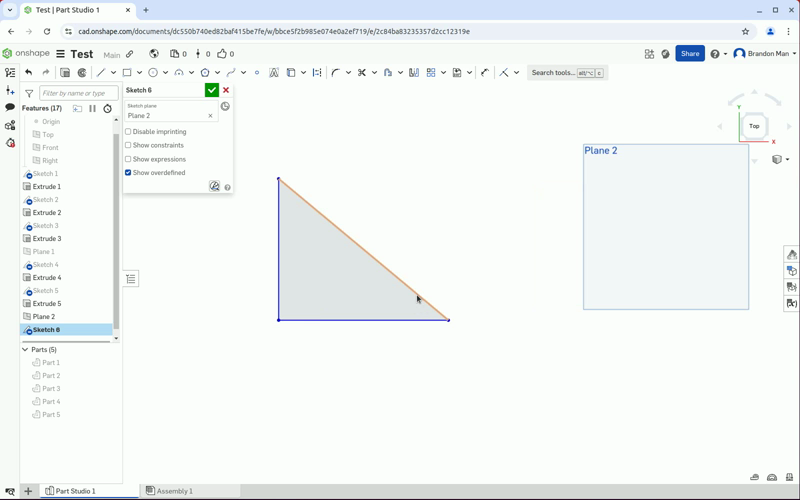
scroll(6)
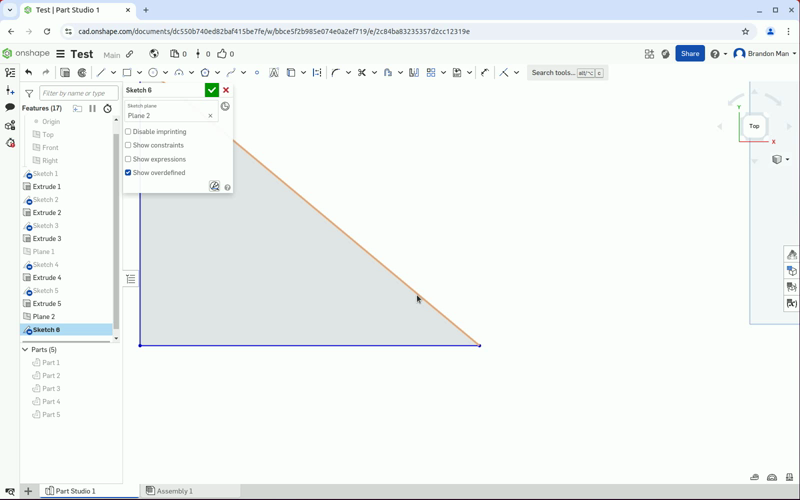
click(417, 294)
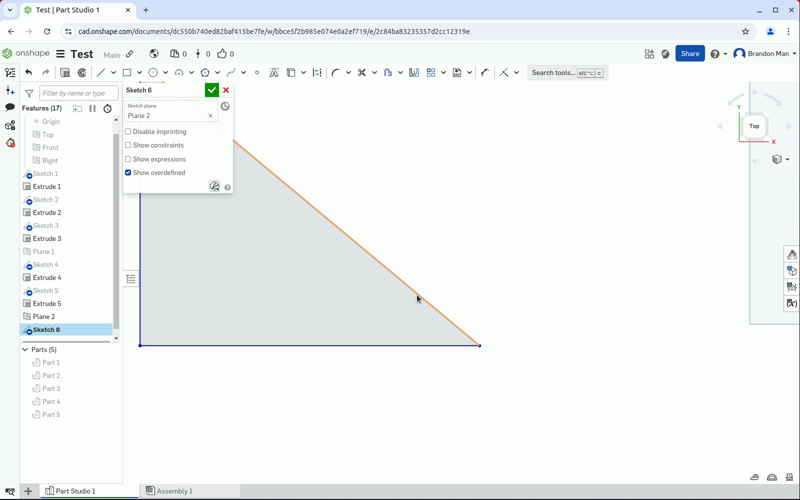
scroll(-6)
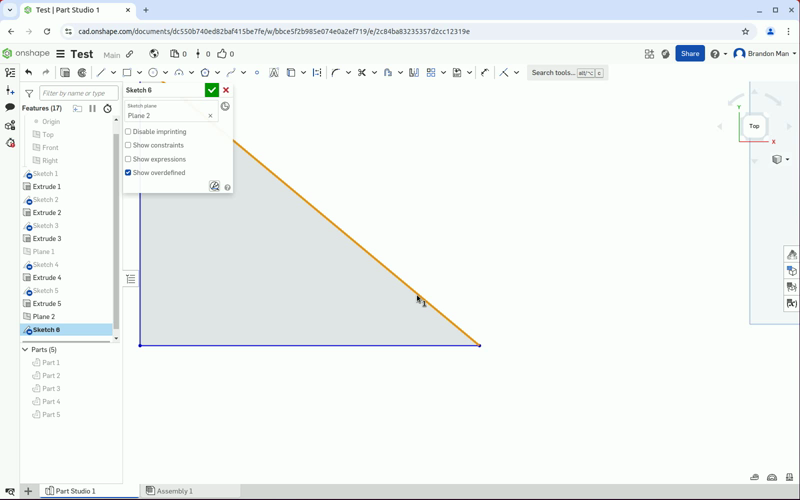
scroll(-6)
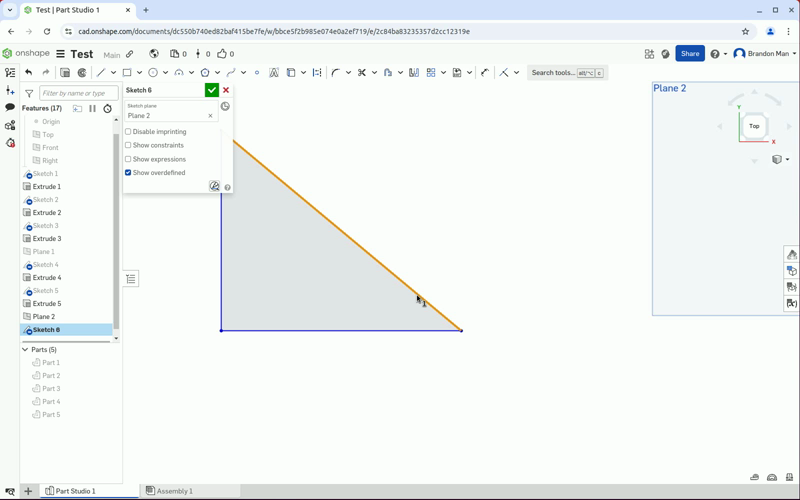
scroll(-6)
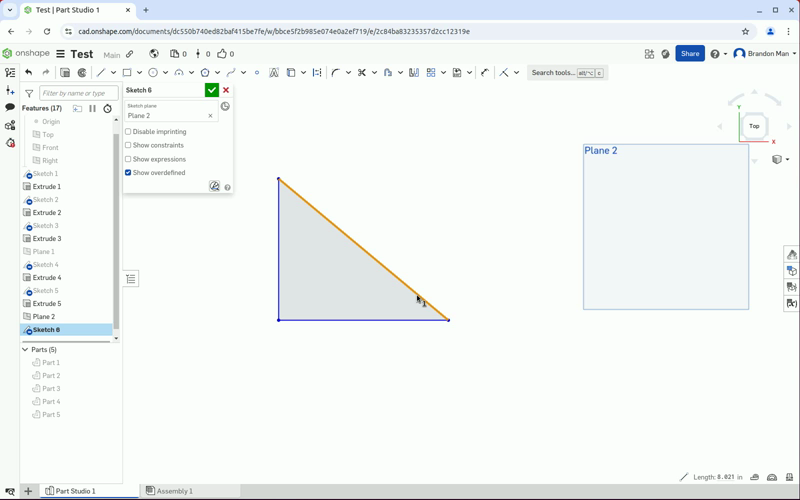
scroll(-6)
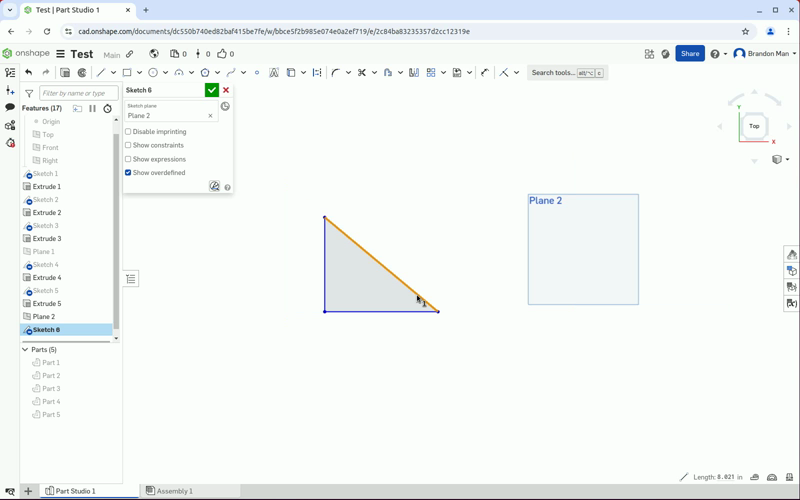
scroll(-6)
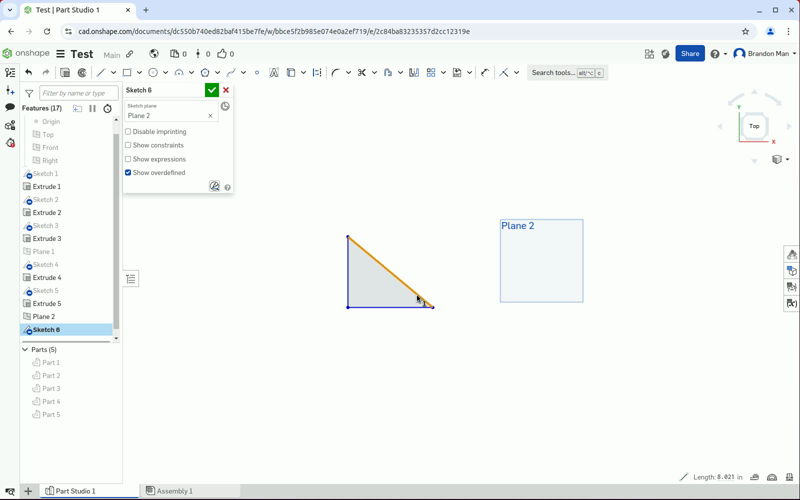
scroll(-6)
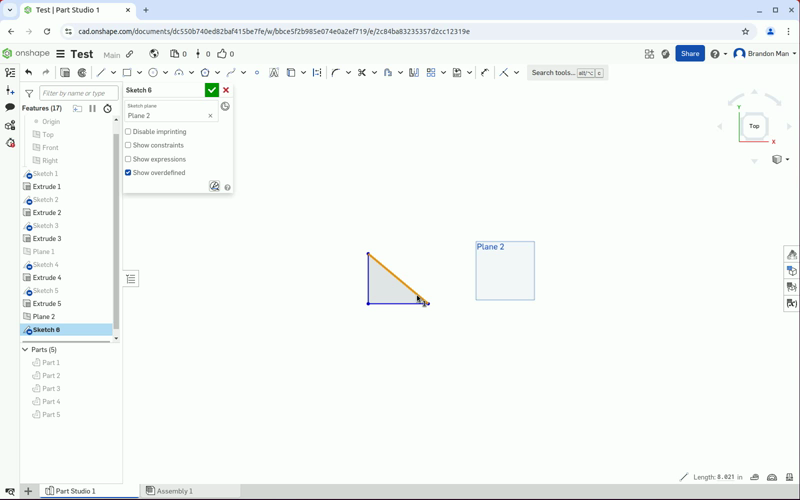
scroll(-6)
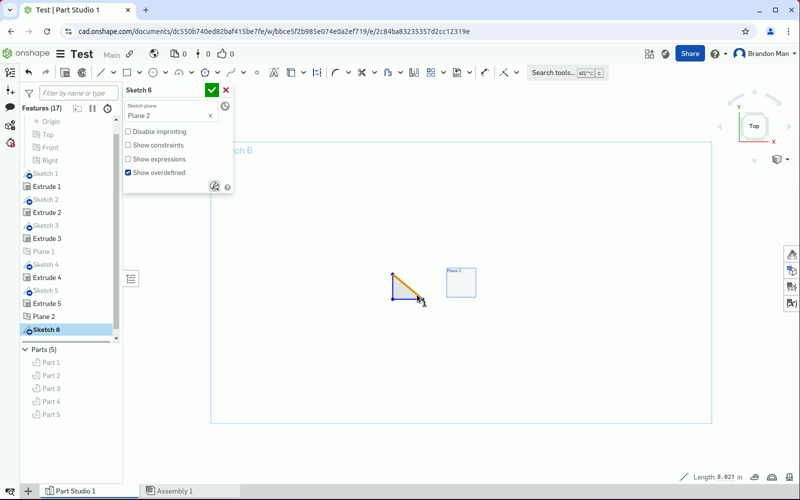
mouse_move(73, 352)
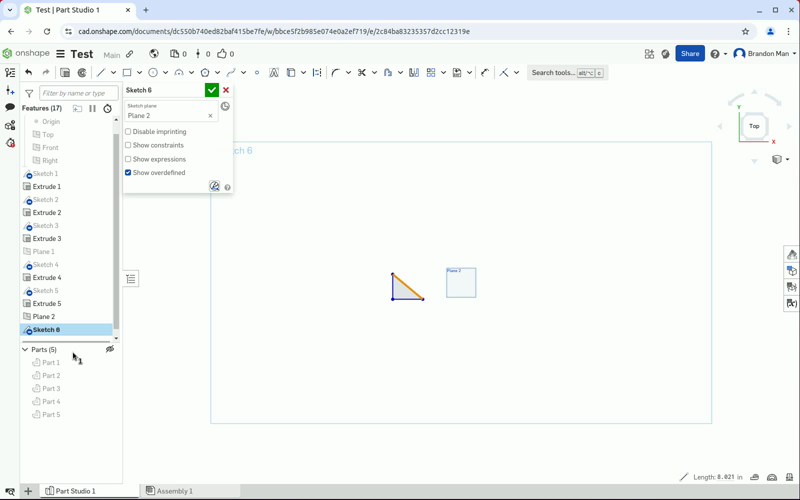
key(shift+y)
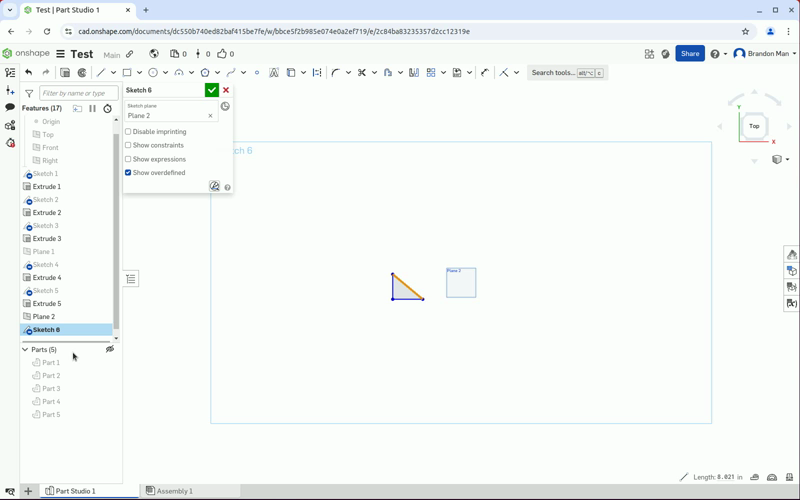
key(shift+e)
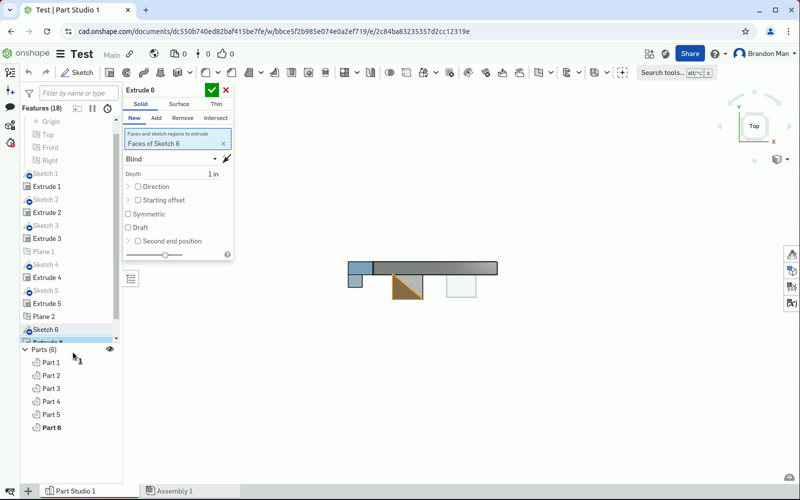
mouse_move(143, 106)
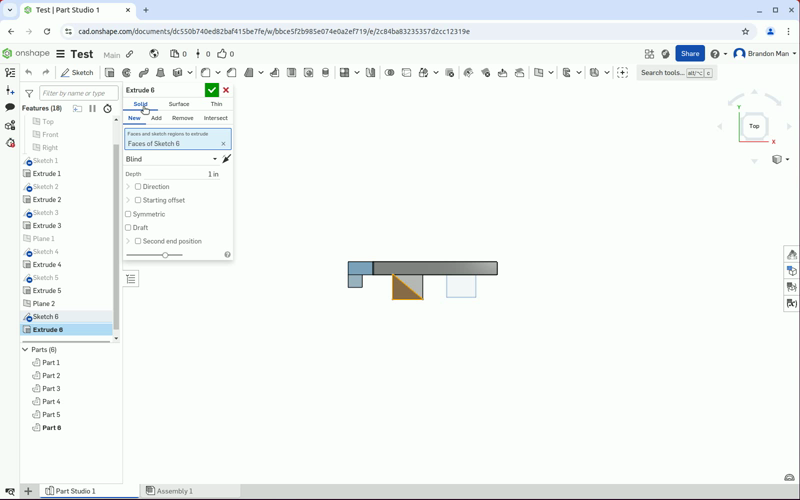
click(143, 106)
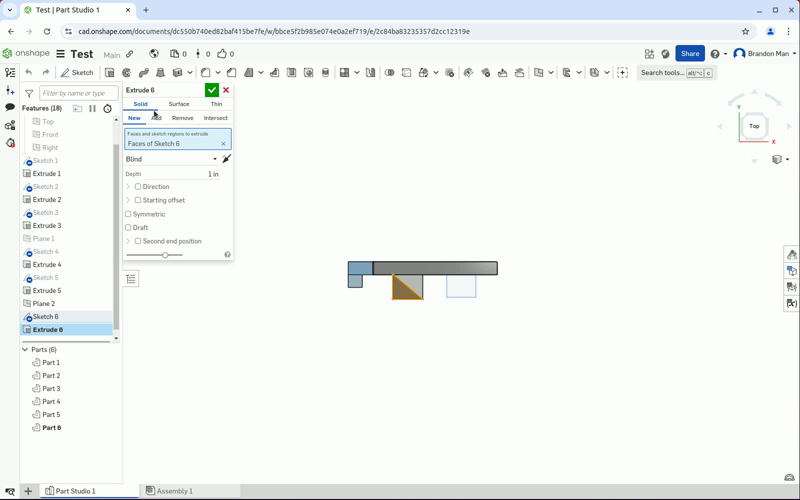
mouse_move(186, 120)
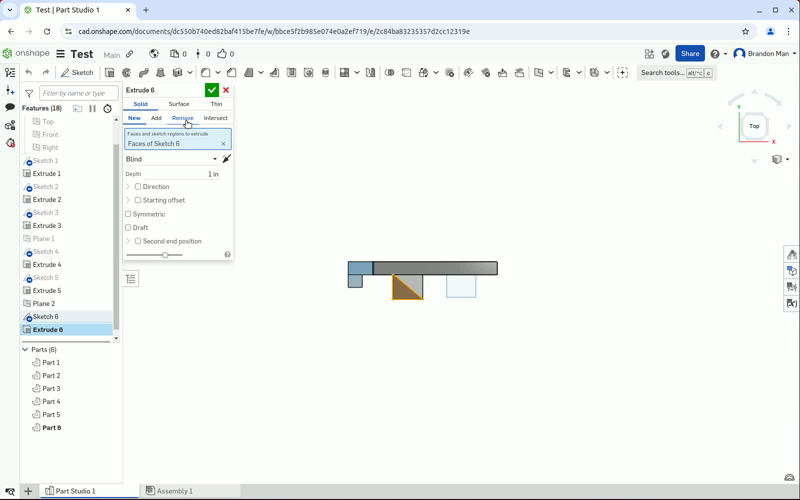
click(186, 120)
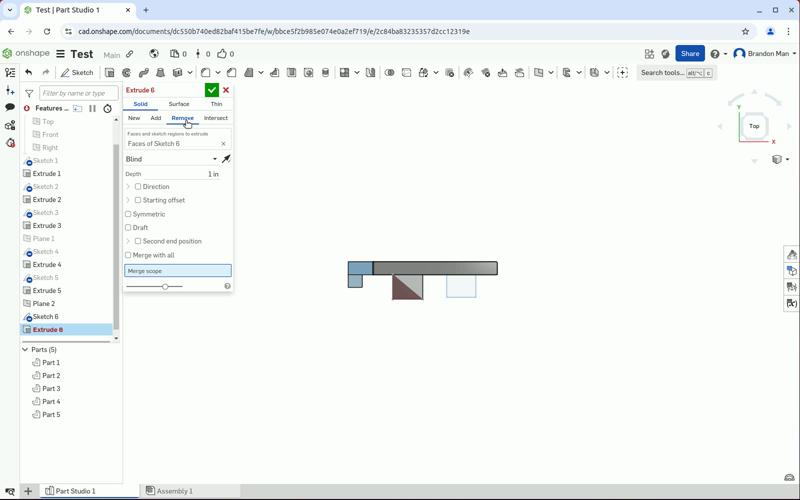
key(tab, 4)
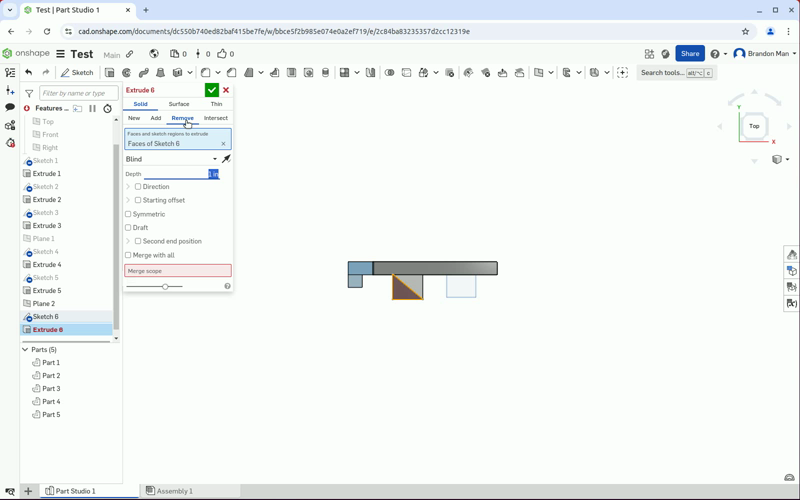
text(6.018)
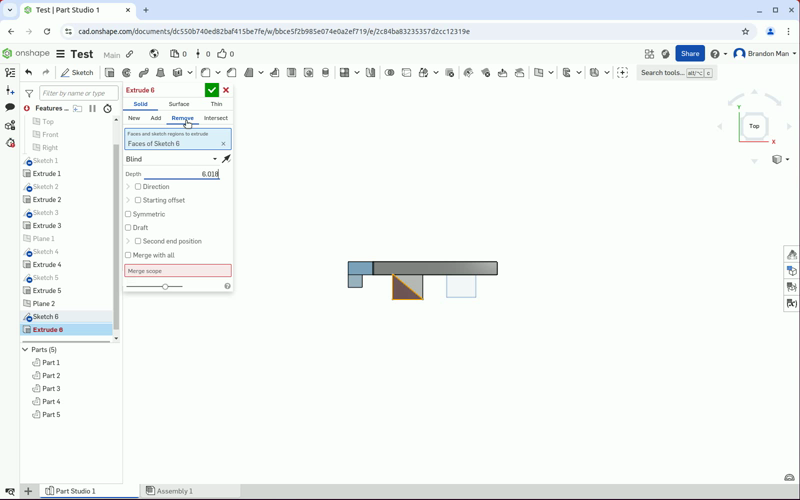
key(tab, 6)
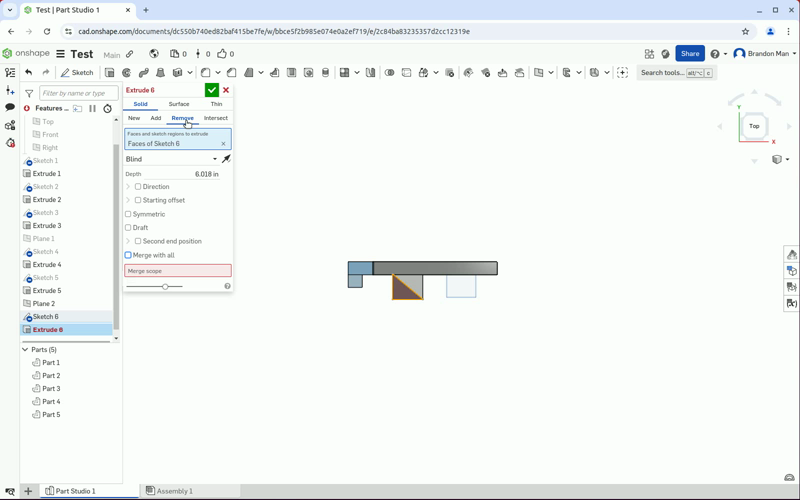
key(space)
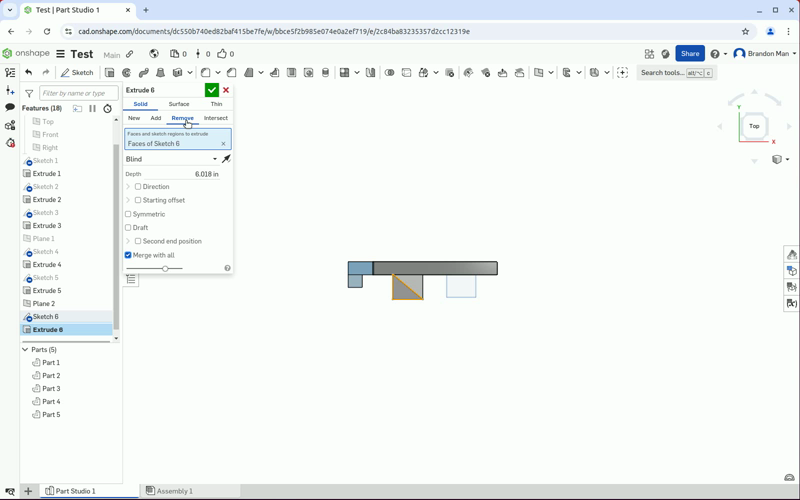
key(enter)
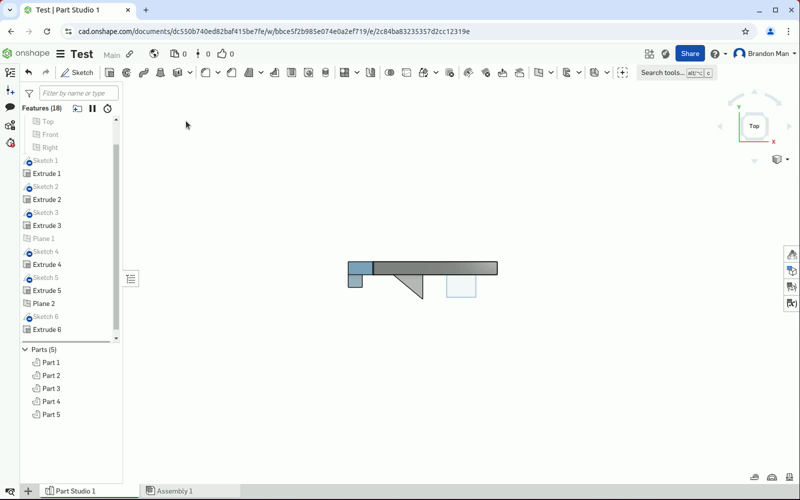
key(shift+h)
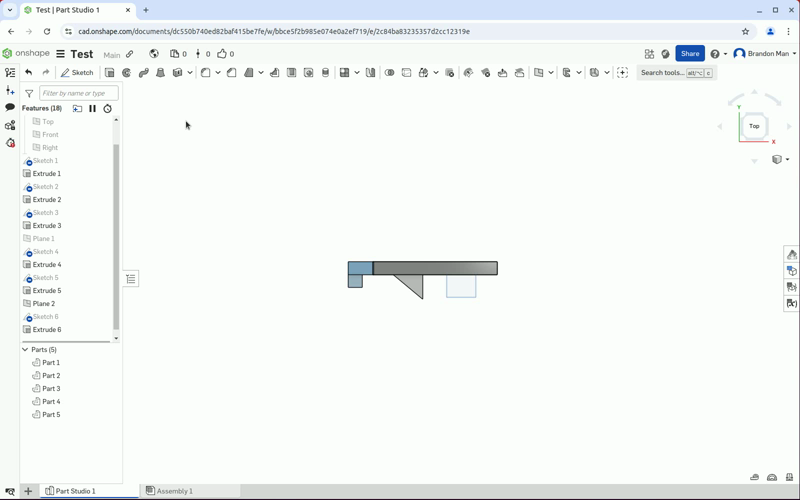
key(shift+h)
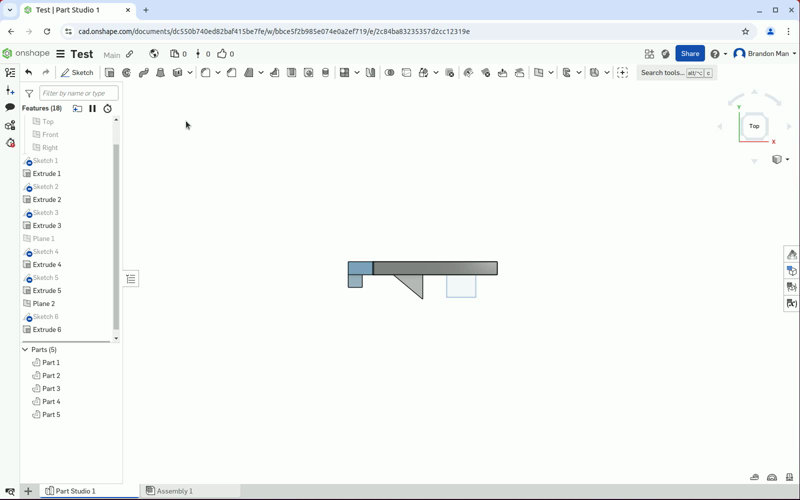
mouse_move(69, 163)
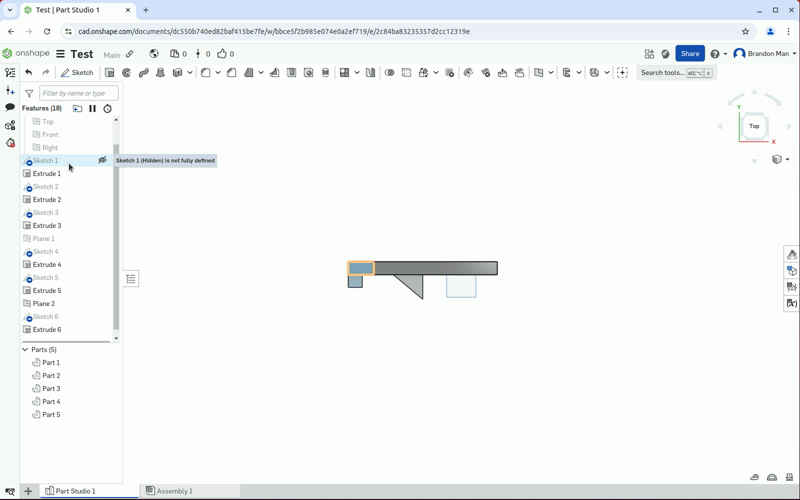
click(69, 163)
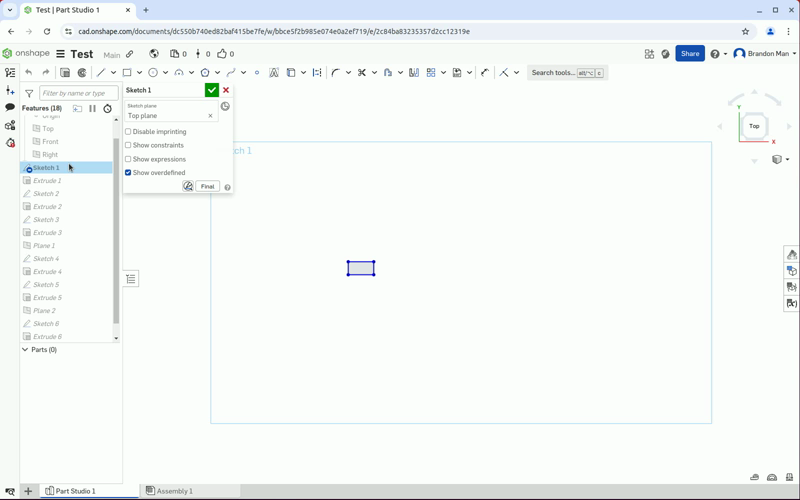
mouse_move(229, 92)
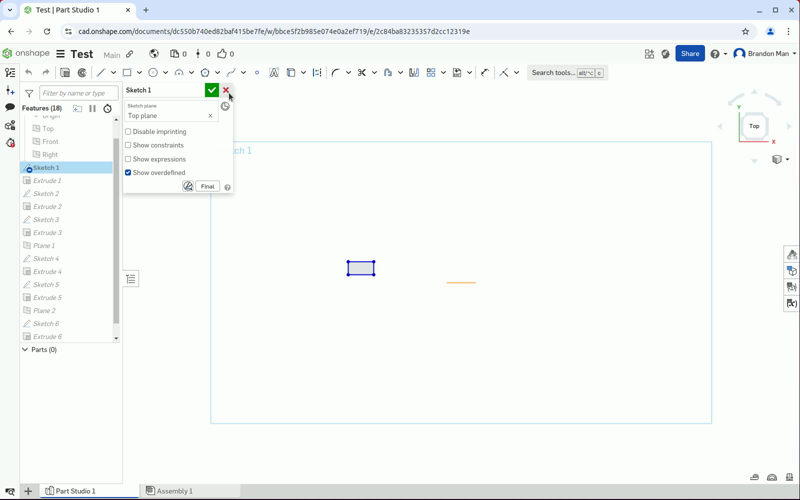
click(229, 92)
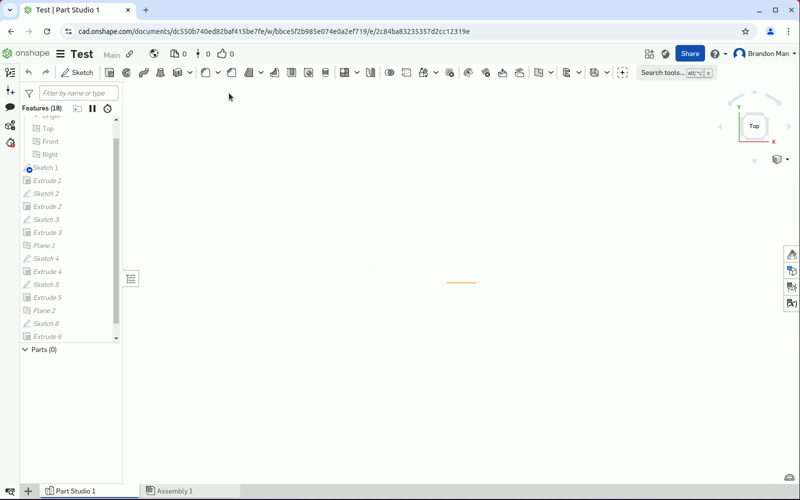
key(shift+s)
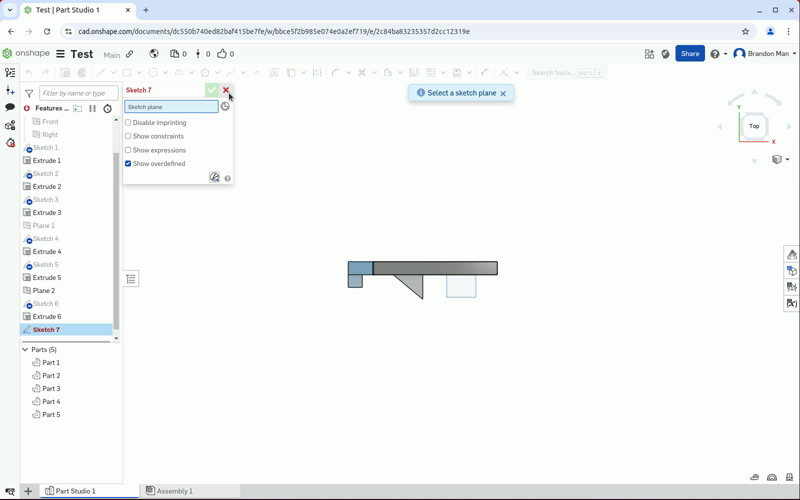
mouse_move(69, 293)
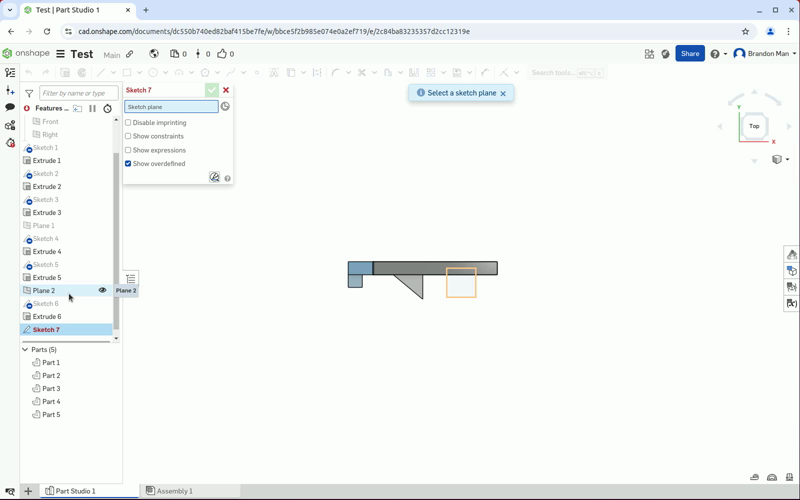
click(69, 293)
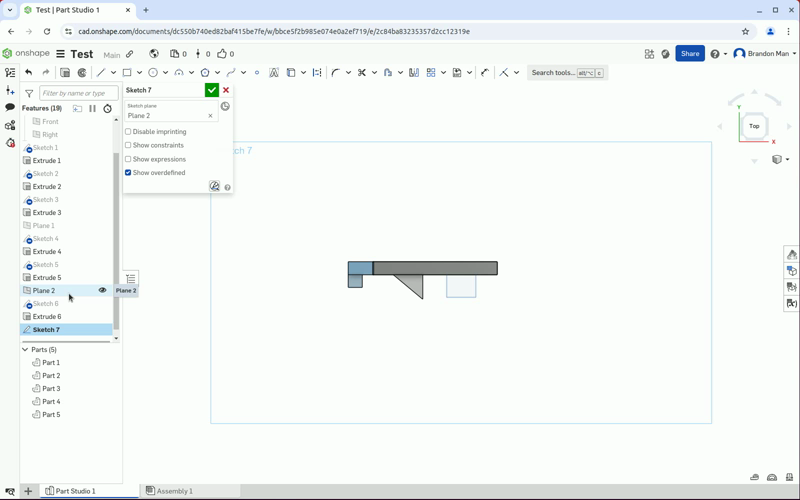
mouse_move(73, 352)
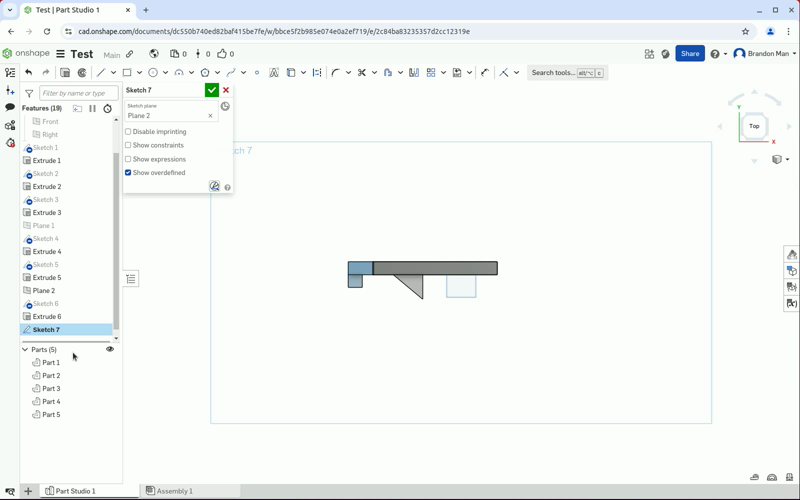
key(y)
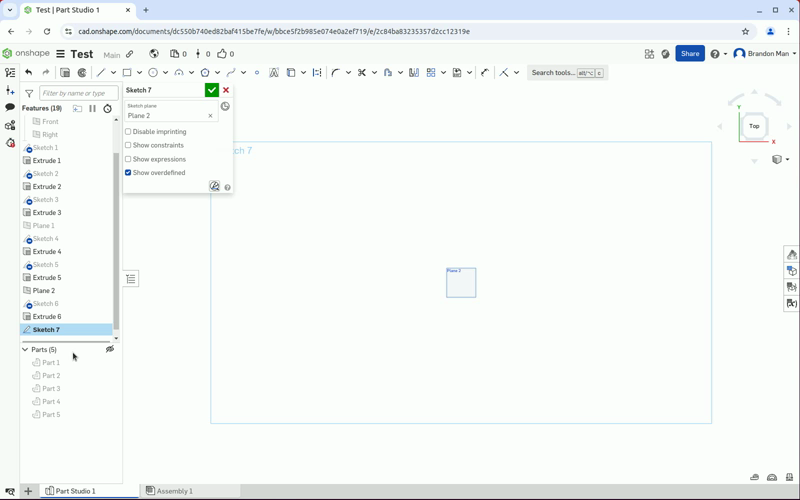
key(c)
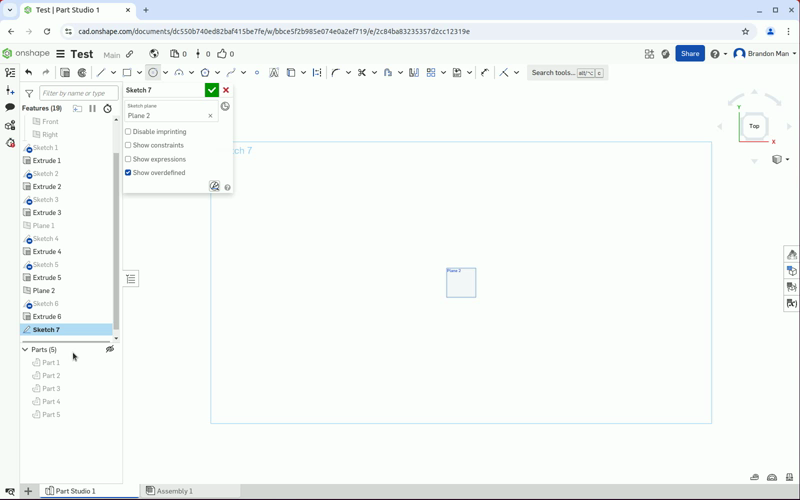
key_down(shift)
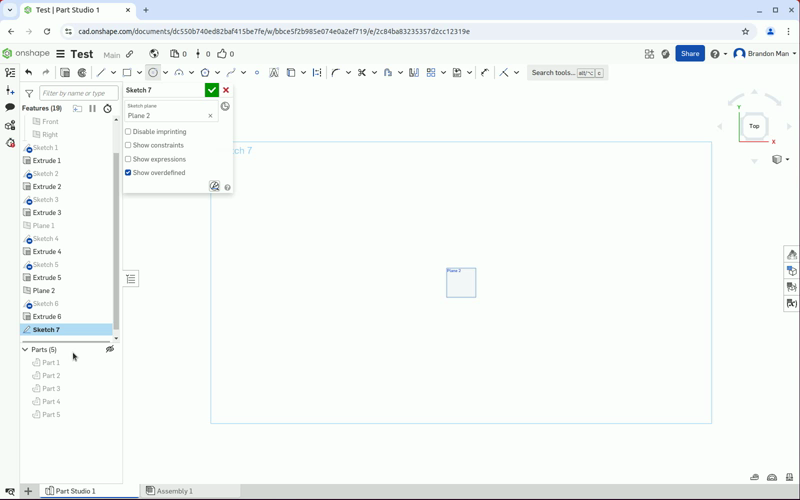
mouse_move(438, 281)
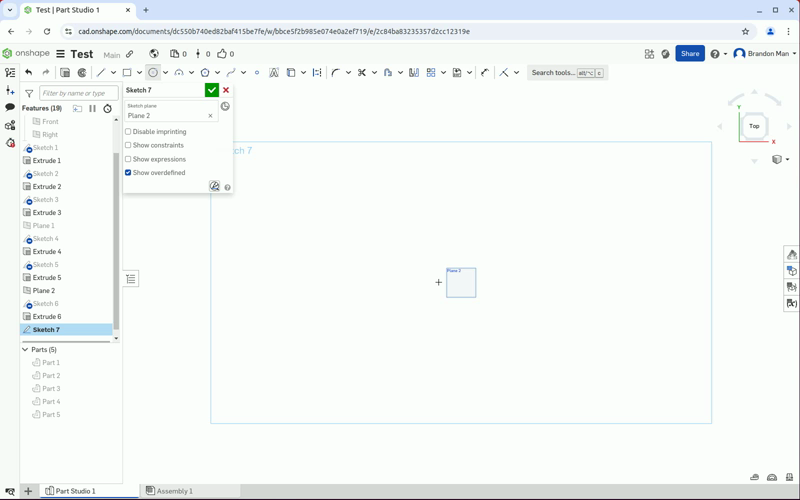
click(438, 281)
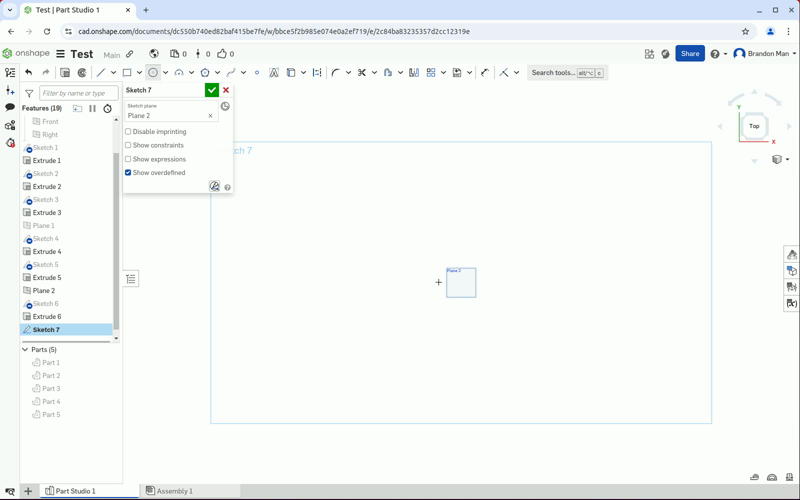
key_up(shift)
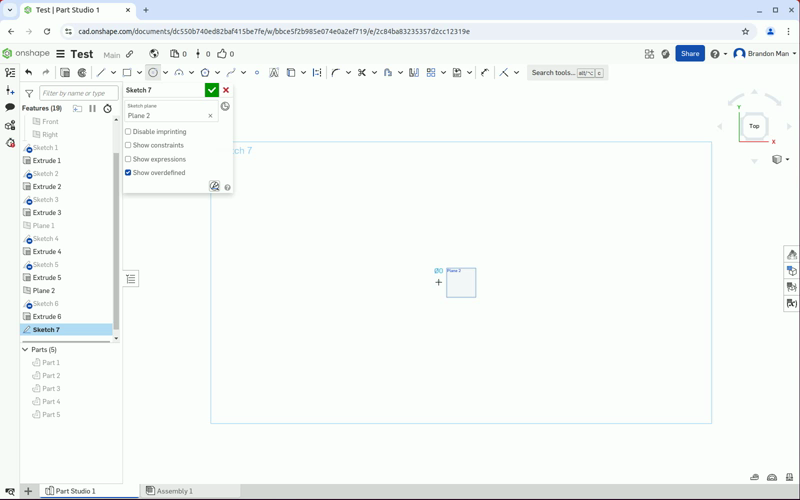
mouse_move(445, 281)
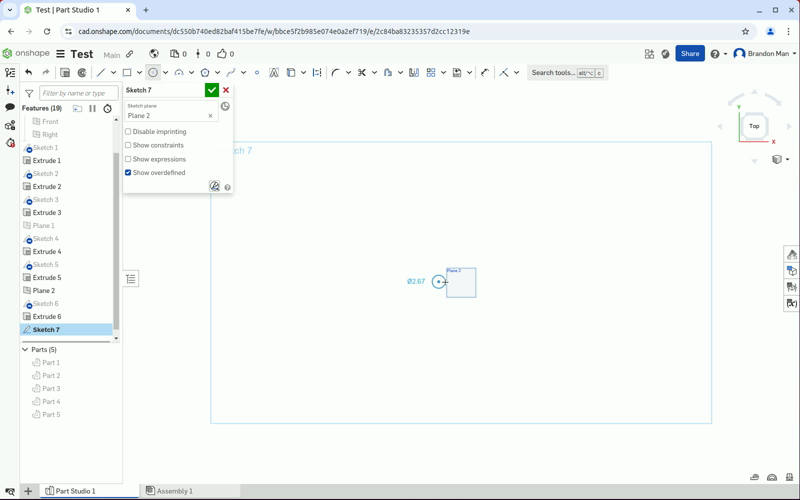
click(445, 281)
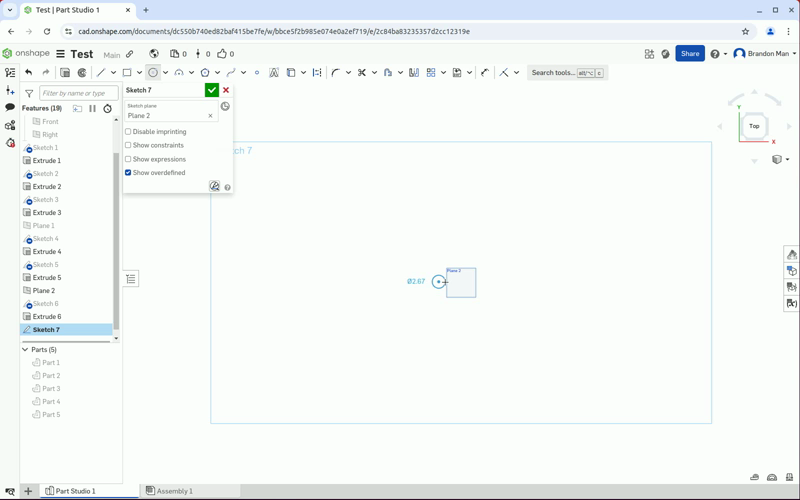
key(esc)
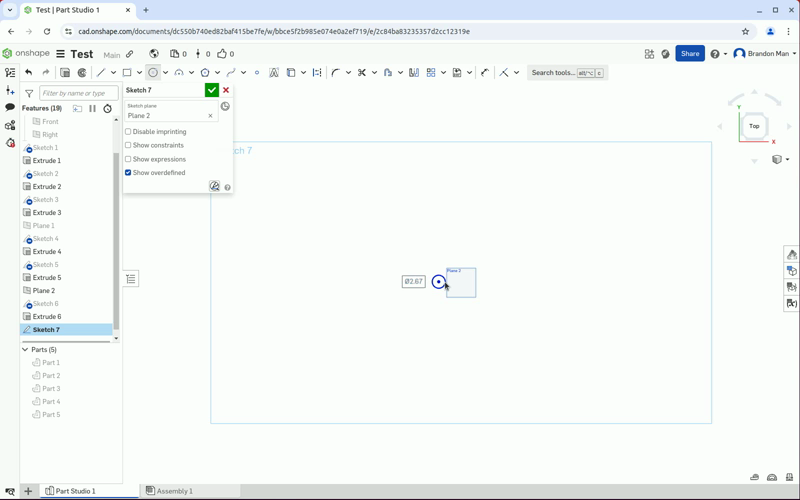
mouse_move(441, 284)
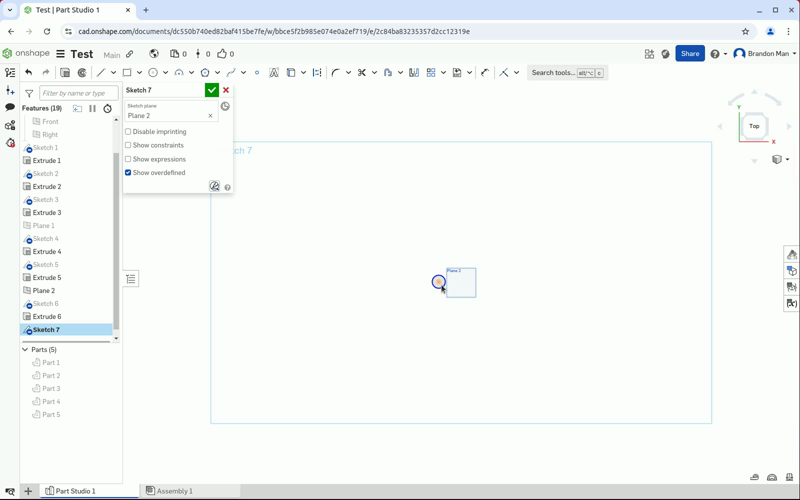
scroll(6)
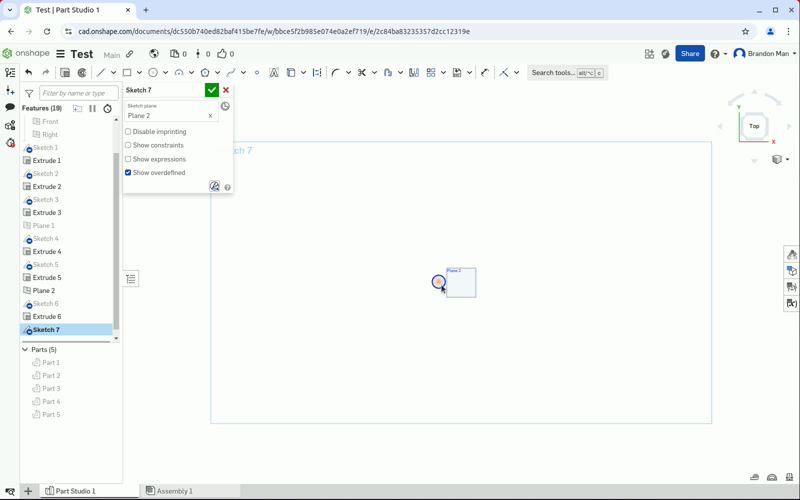
scroll(6)
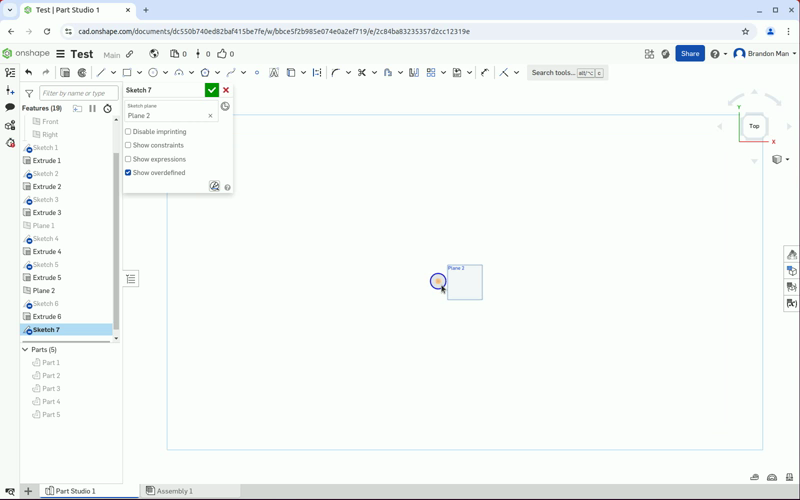
scroll(6)
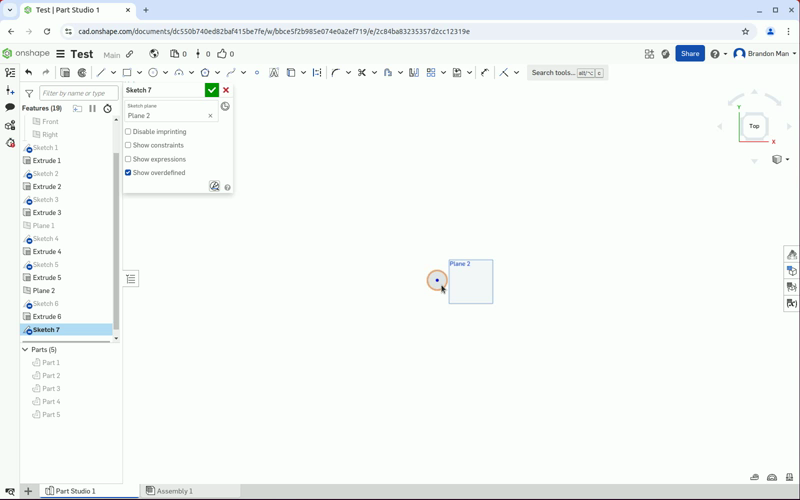
scroll(6)
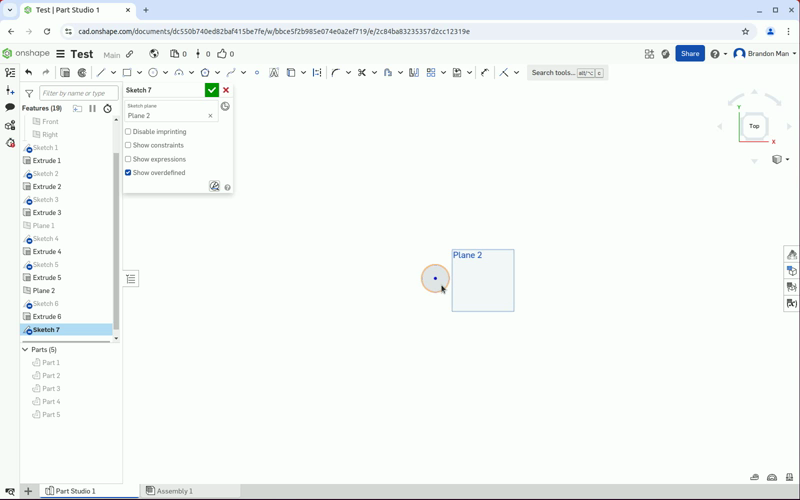
scroll(6)
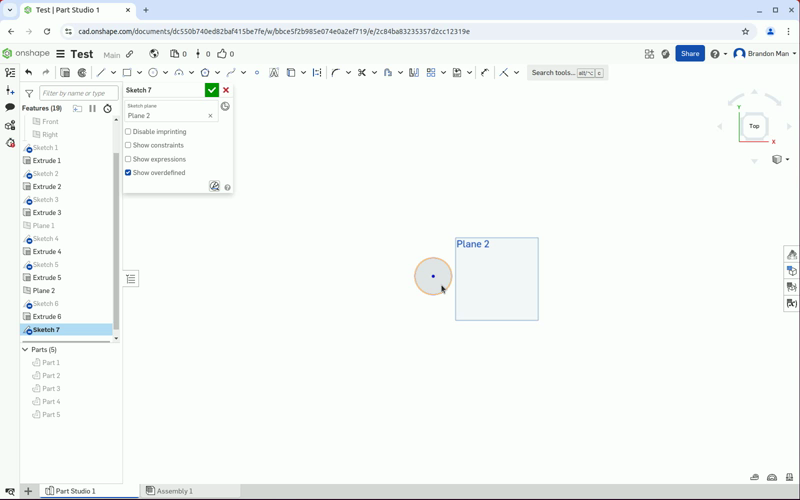
scroll(6)
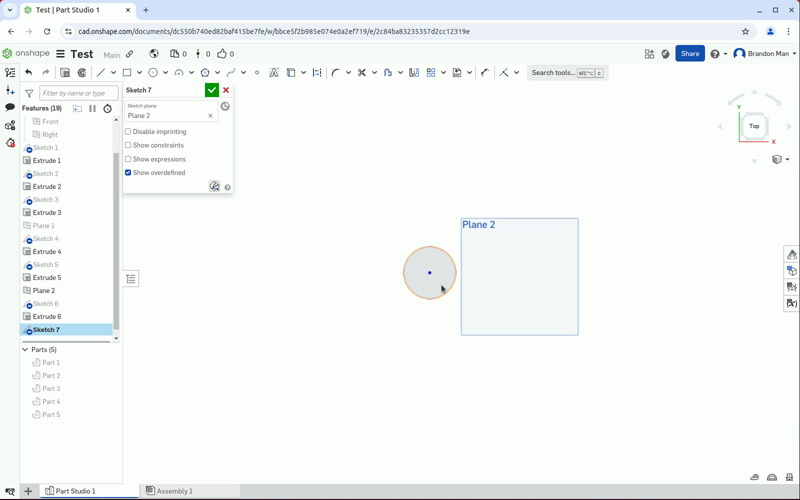
scroll(6)
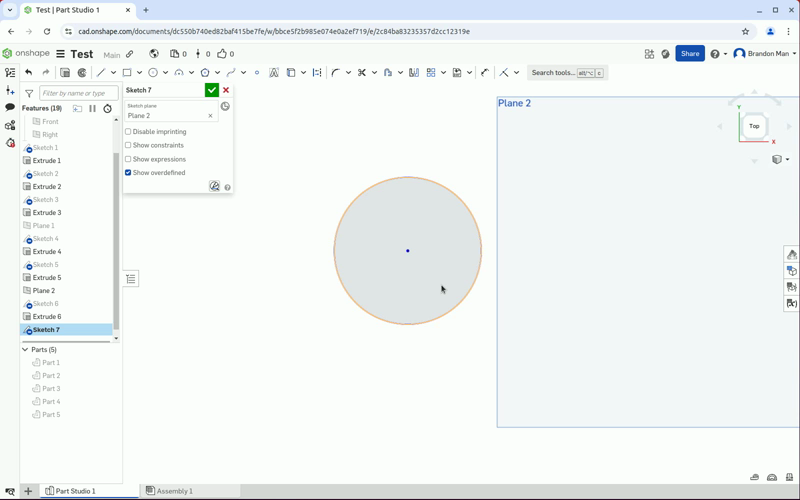
click(441, 284)
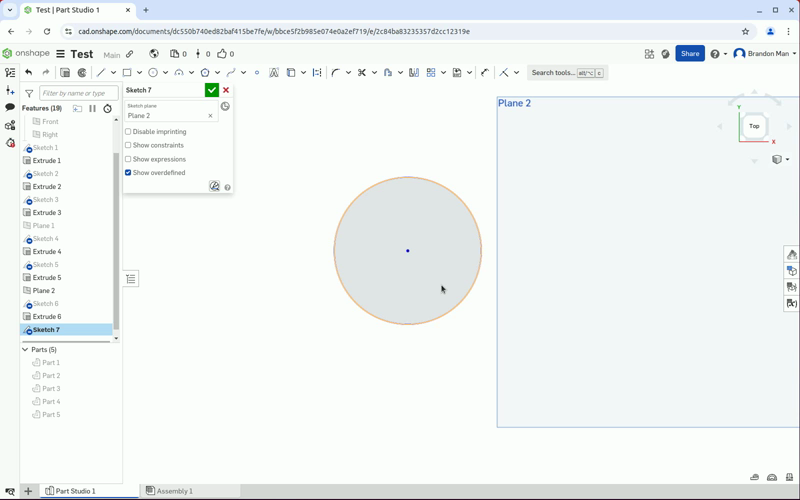
scroll(-6)
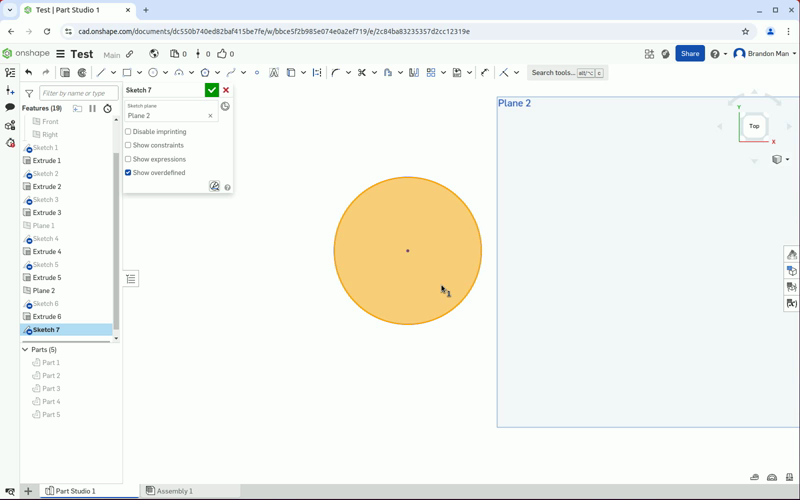
scroll(-6)
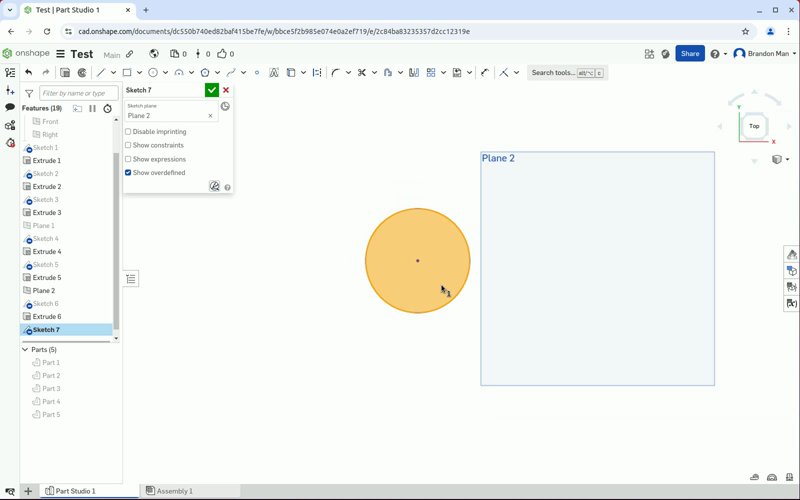
scroll(-6)
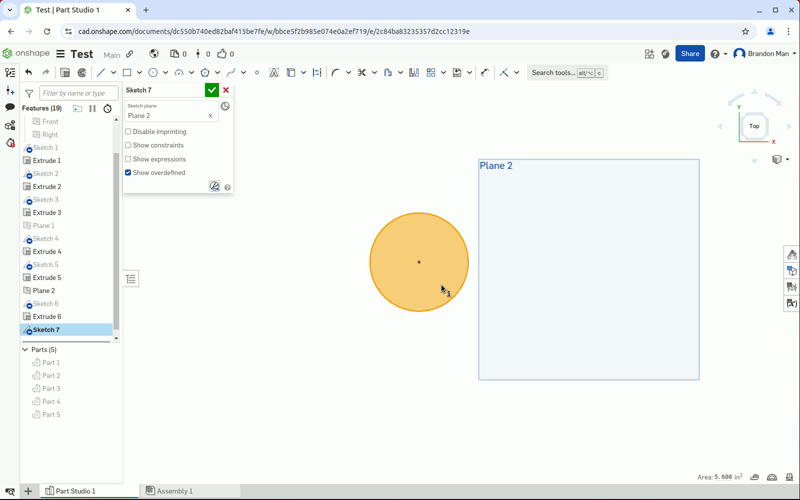
scroll(-6)
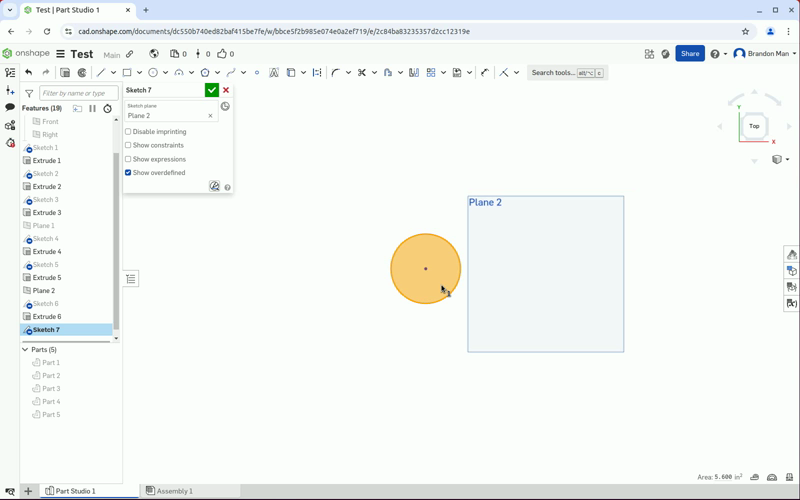
scroll(-6)
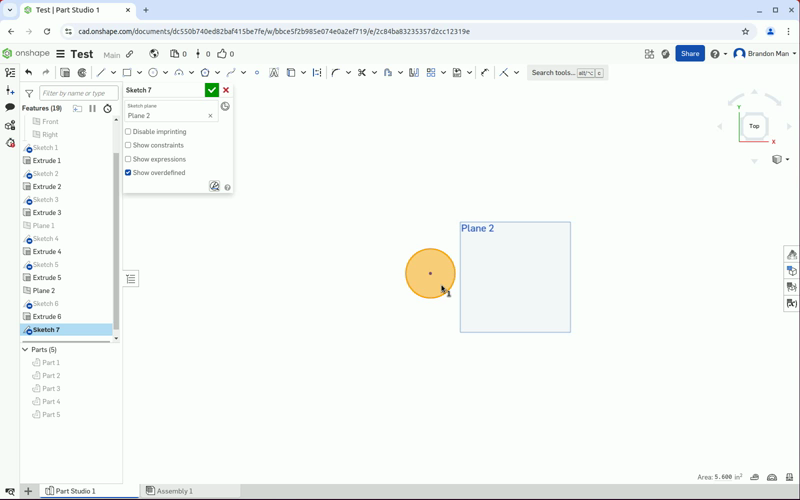
scroll(-6)
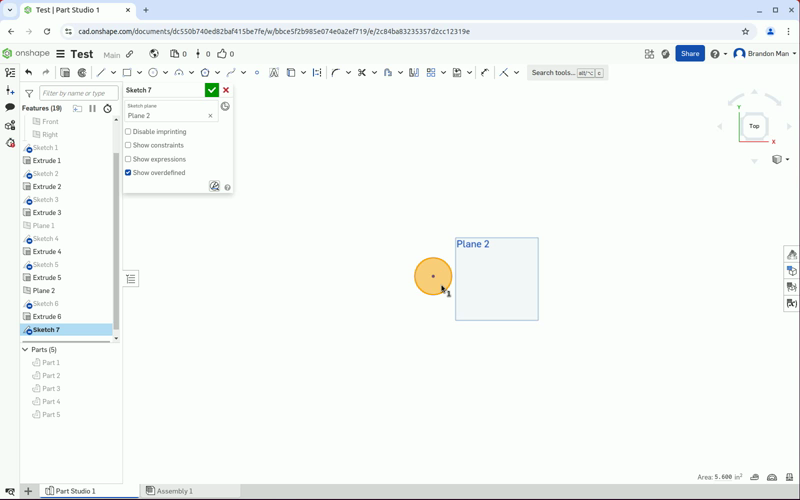
scroll(-6)
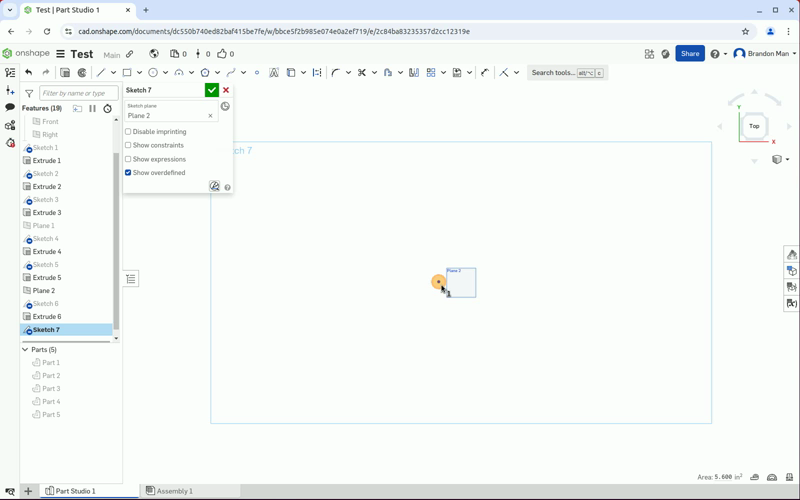
mouse_move(73, 352)
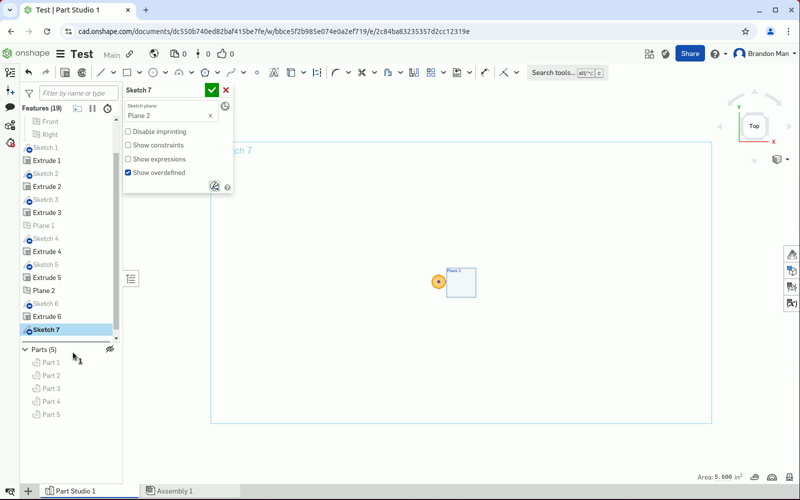
key(shift+y)
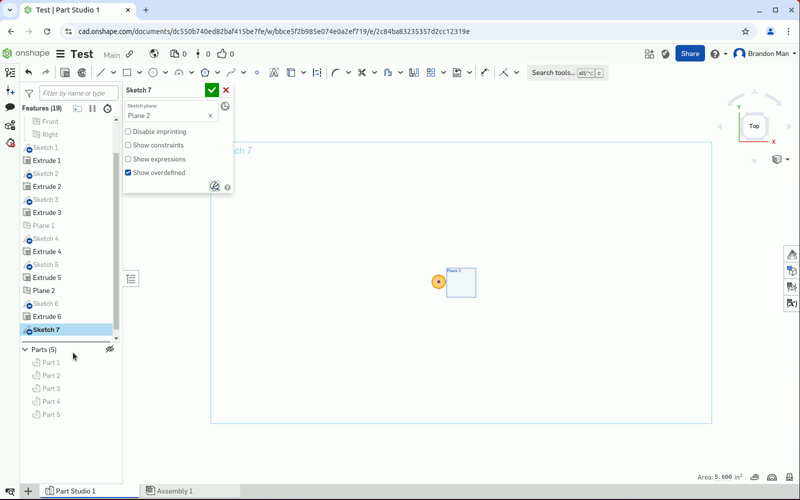
key(shift+e)
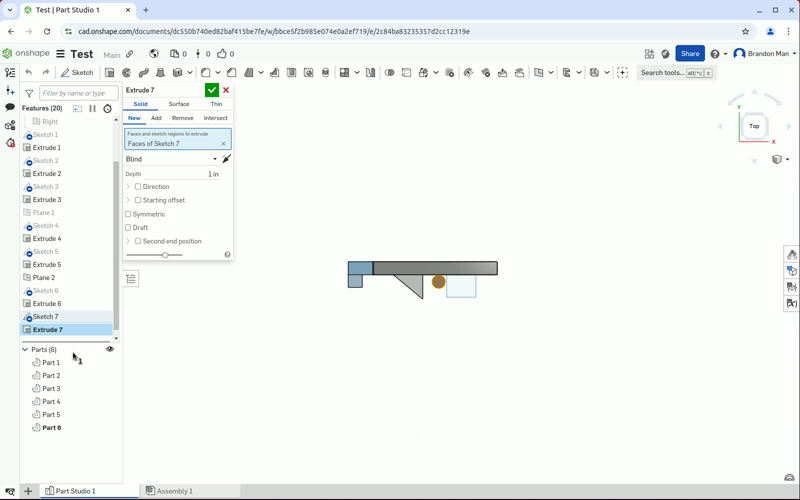
mouse_move(143, 106)
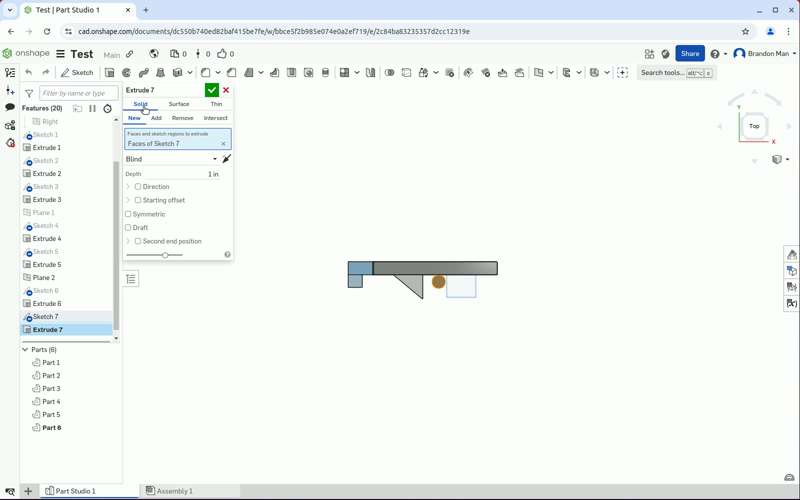
click(143, 106)
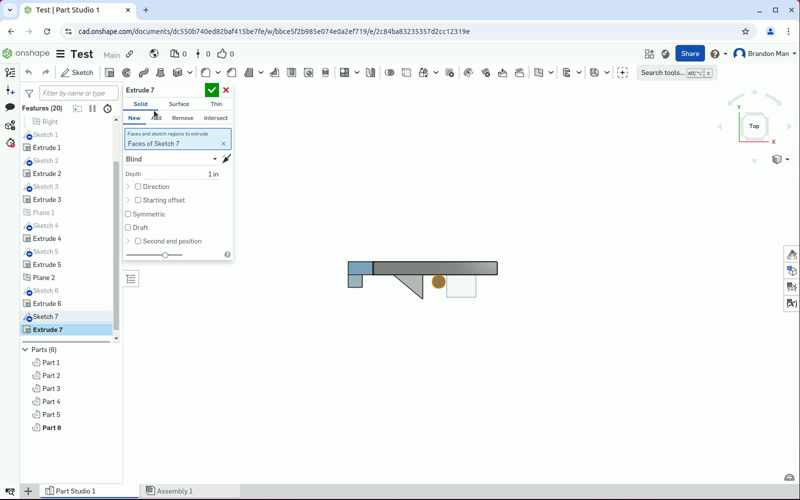
mouse_move(186, 120)
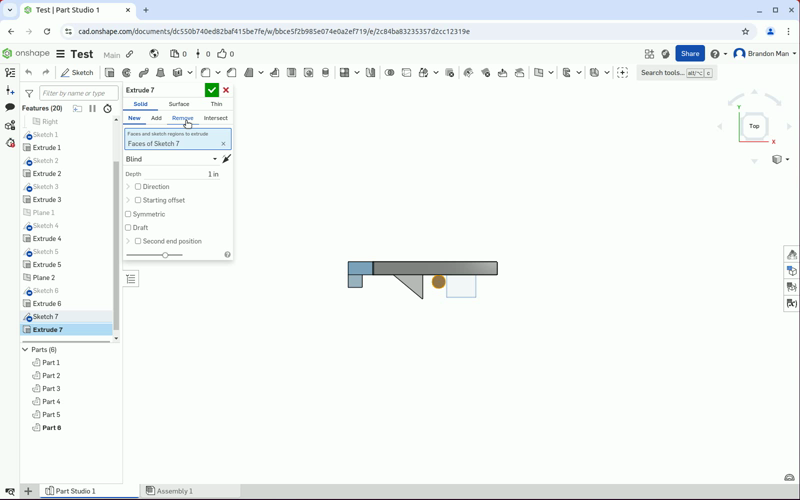
click(186, 120)
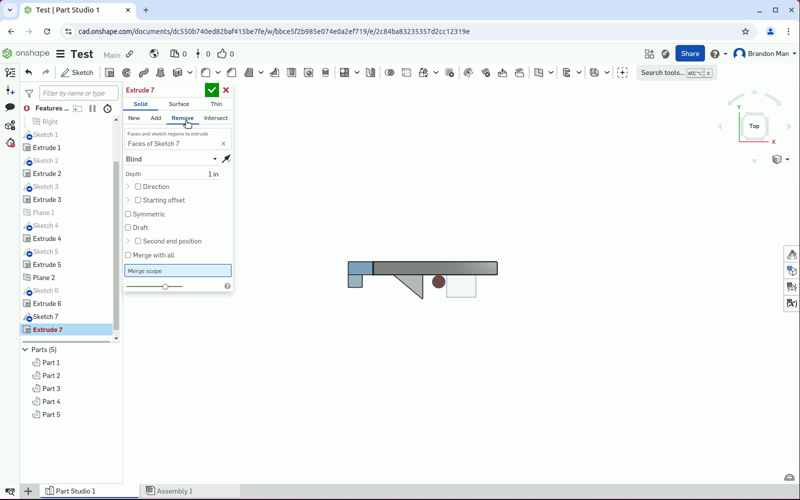
key(tab, 4)
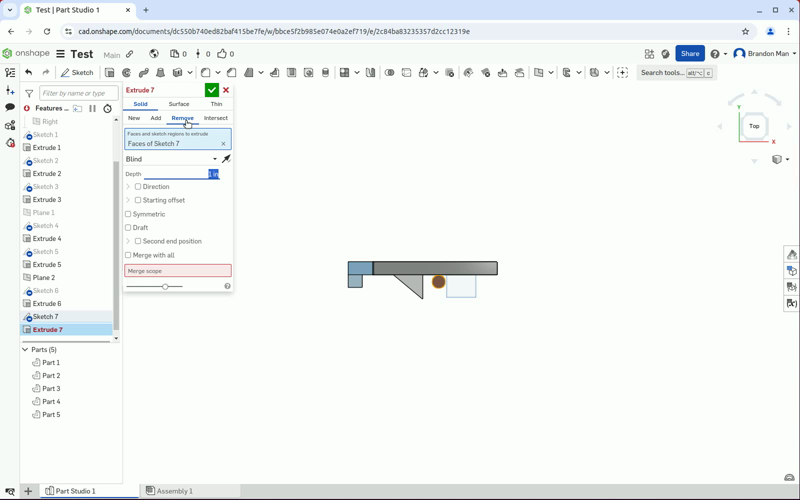
text(10.11)
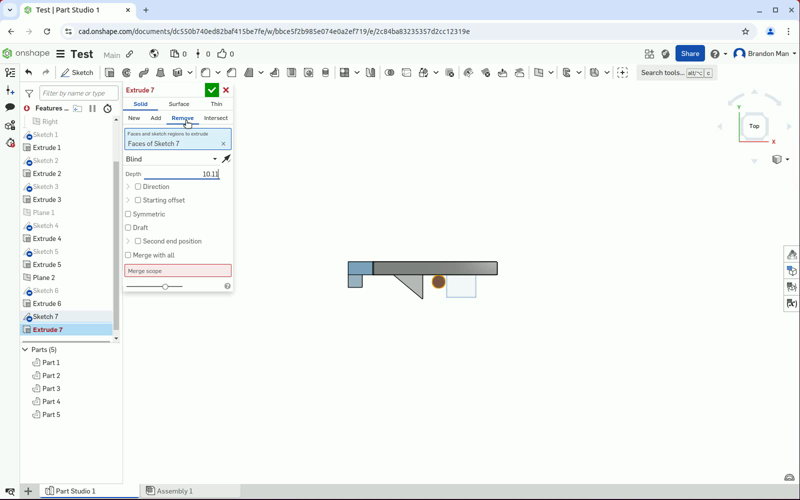
key(tab, 6)
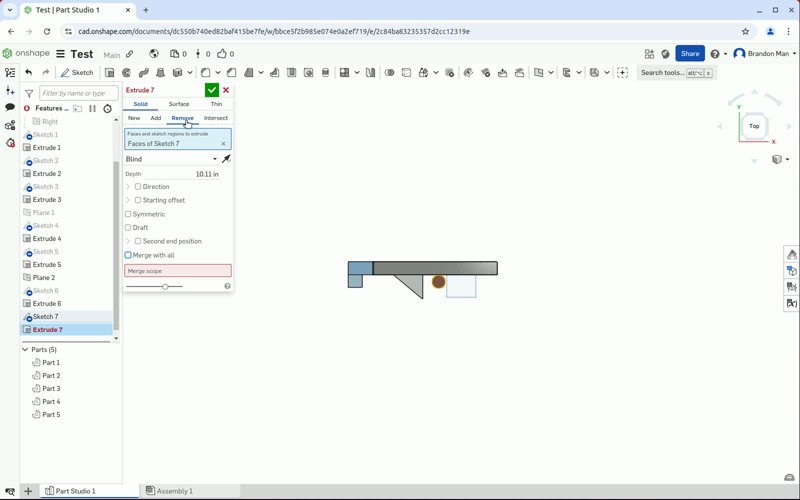
key(space)
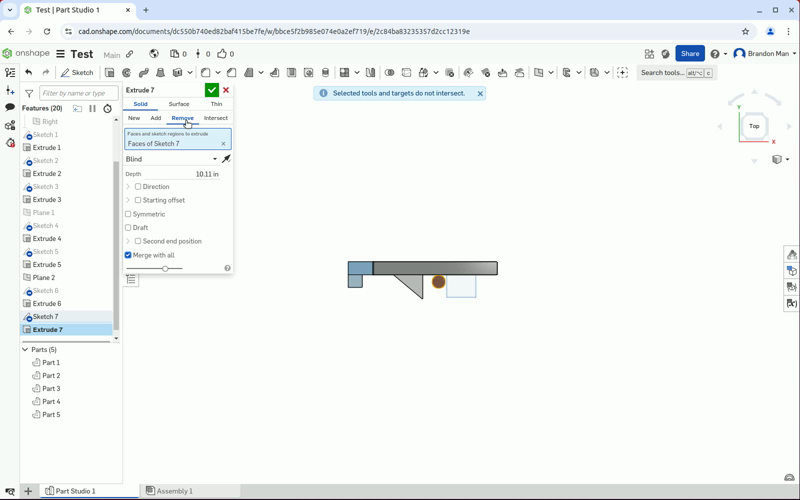
key(enter)
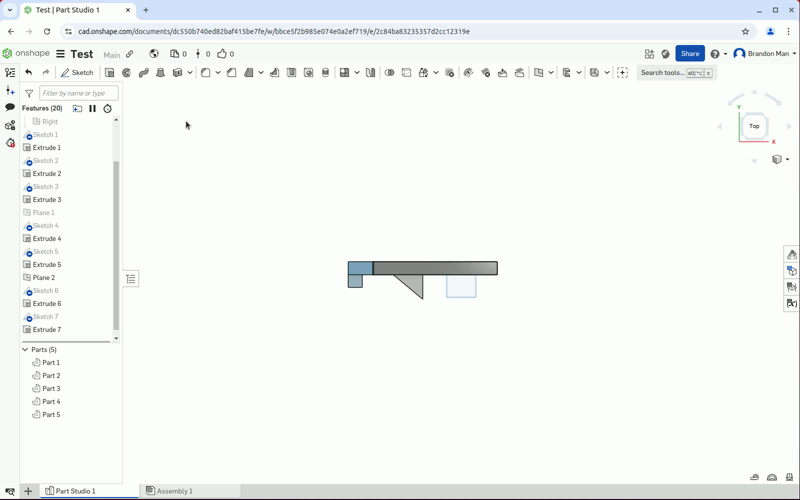
key(shift+h)
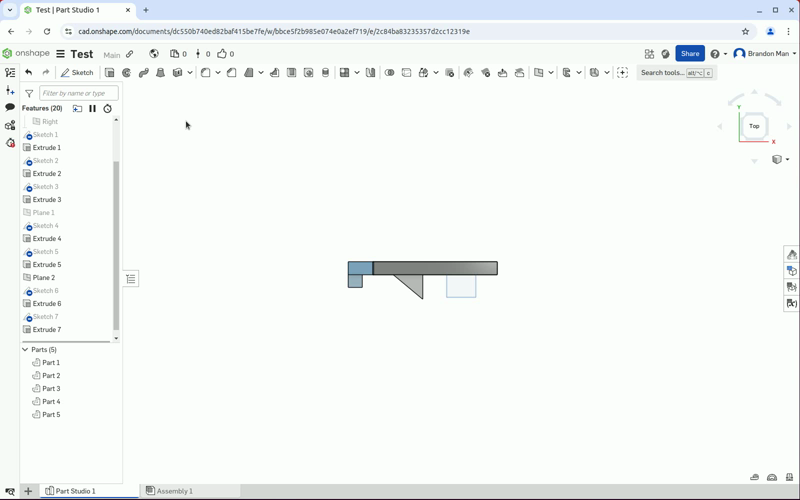
key(shift+h)
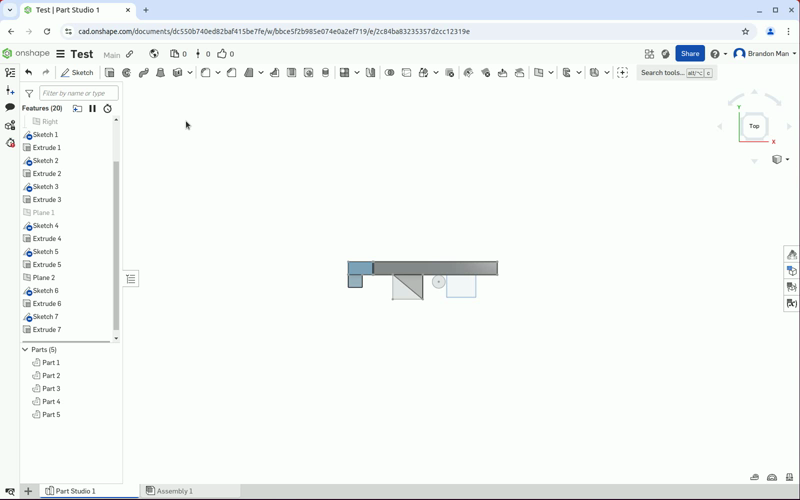
key(shift+7)
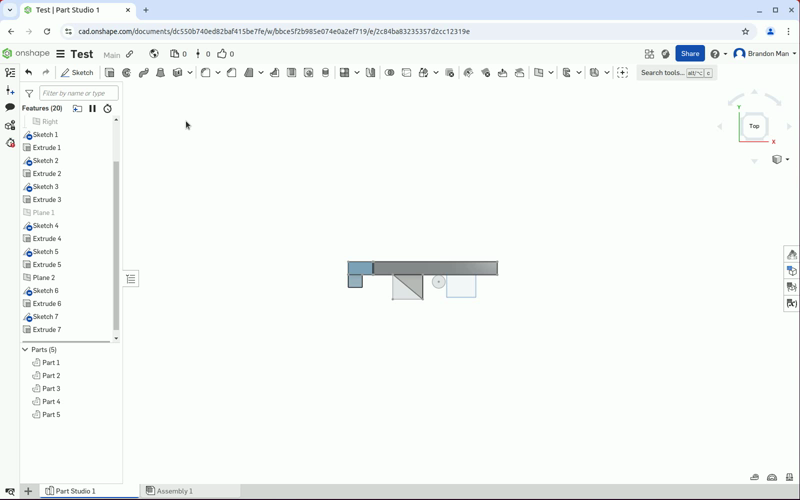
key(up, 3)
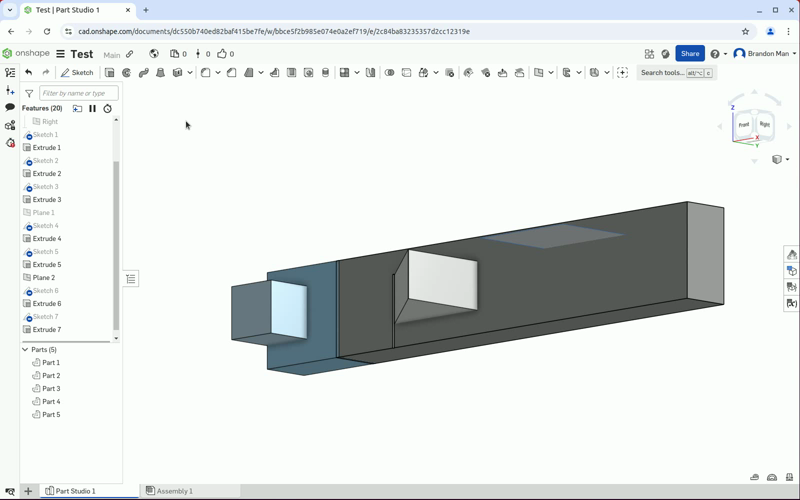
key(left, 3)
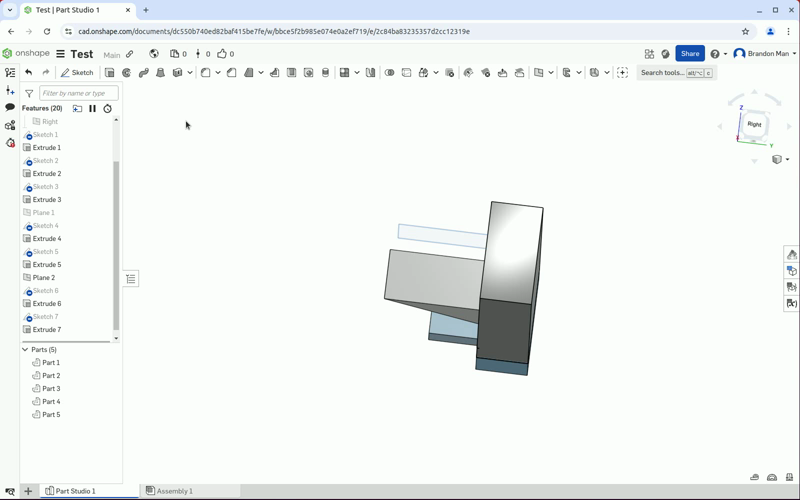
key(right, 3)
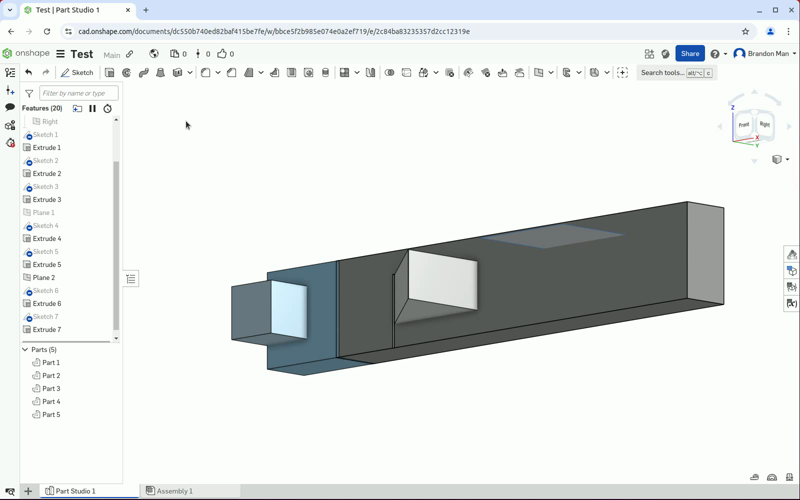
key(down, 3)
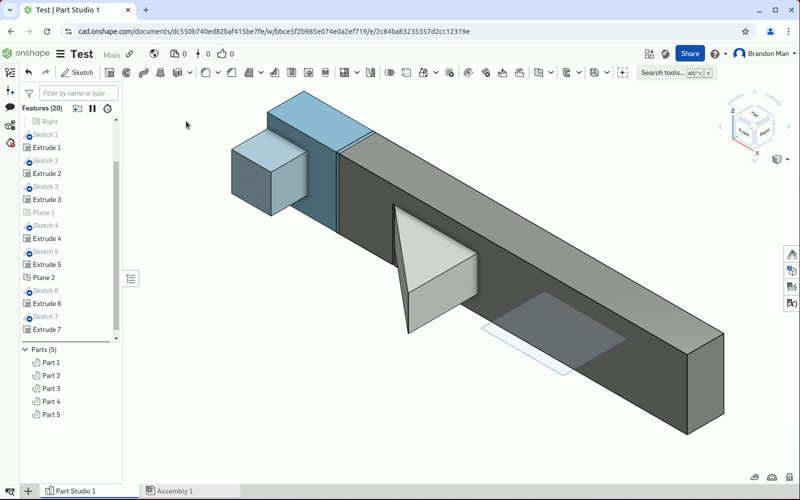
mouse_move(69, 137)
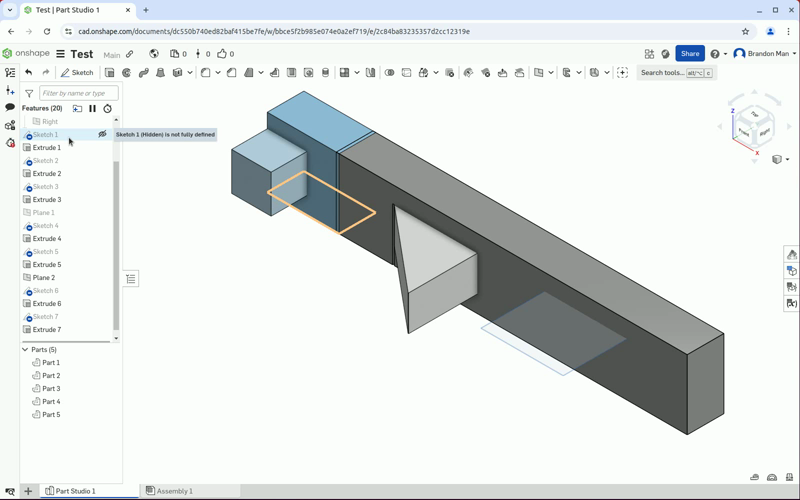
click(69, 137)